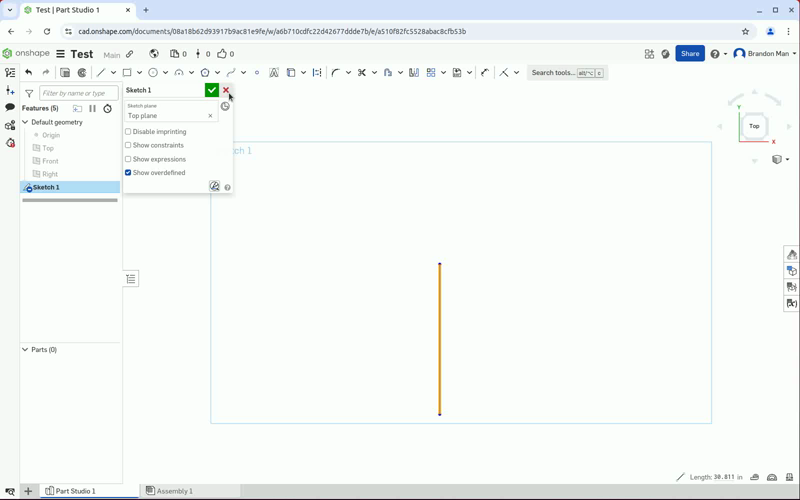
key(shift+h)
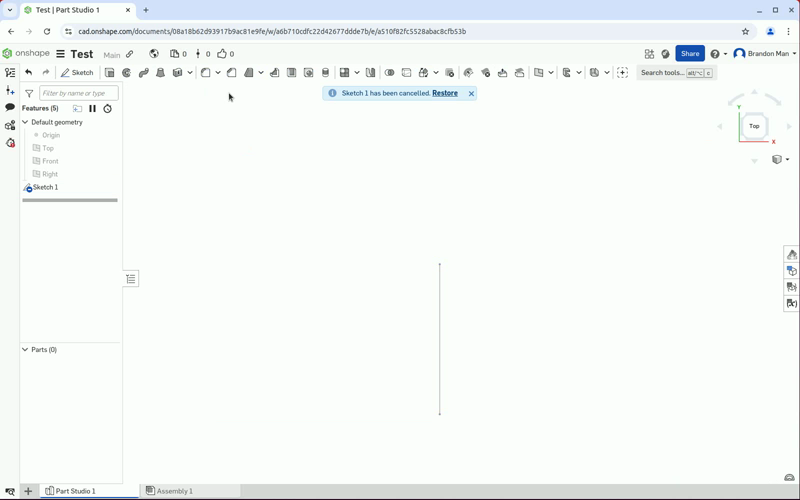
key(shift+s)
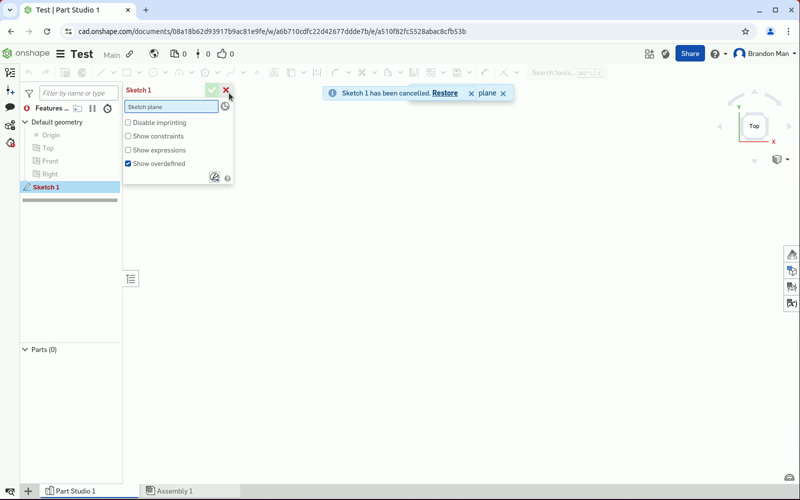
mouse_move(73, 150)
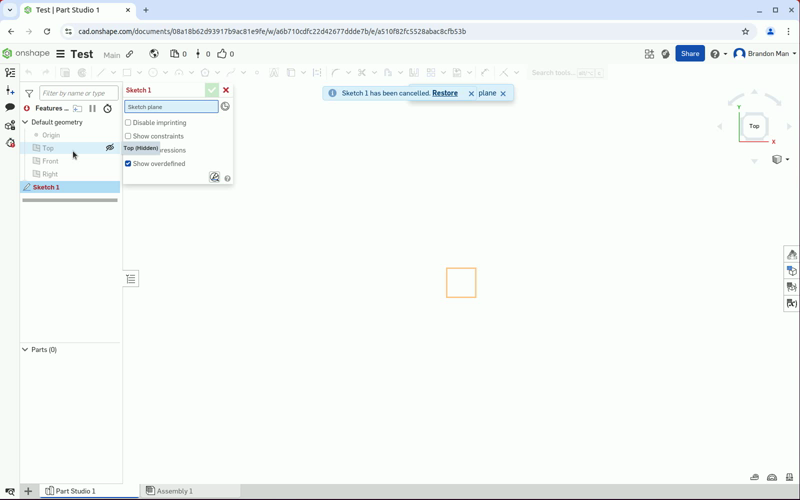
click(73, 150)
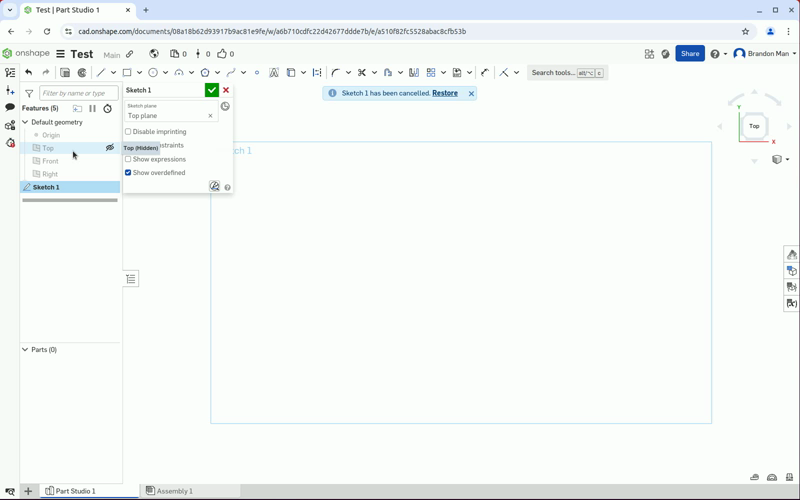
mouse_move(73, 352)
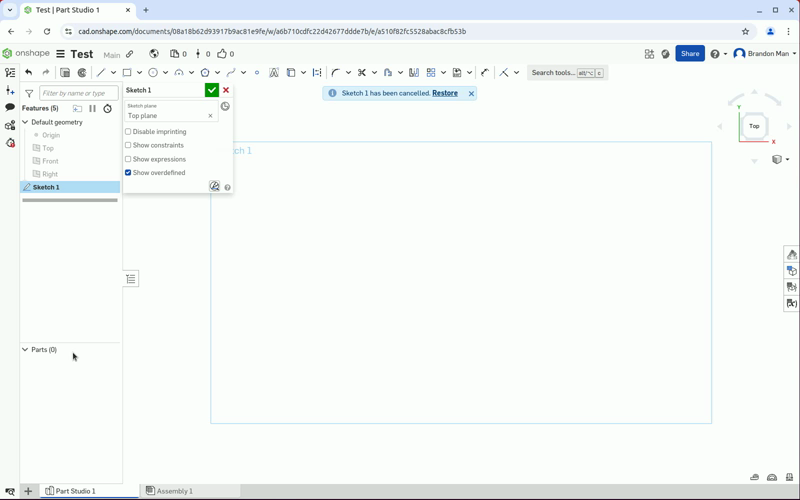
key(y)
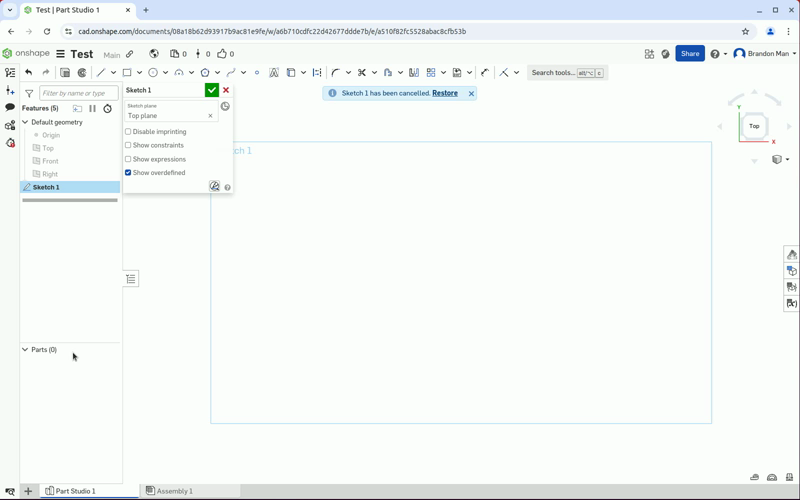
key(l)
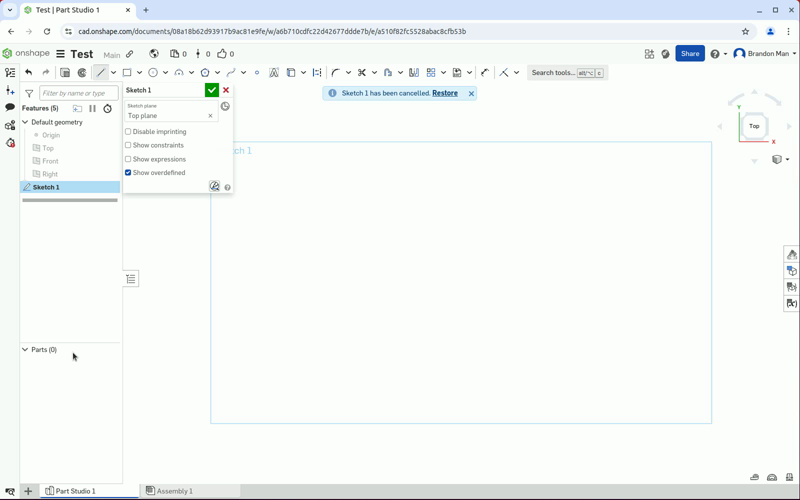
key_down(shift)
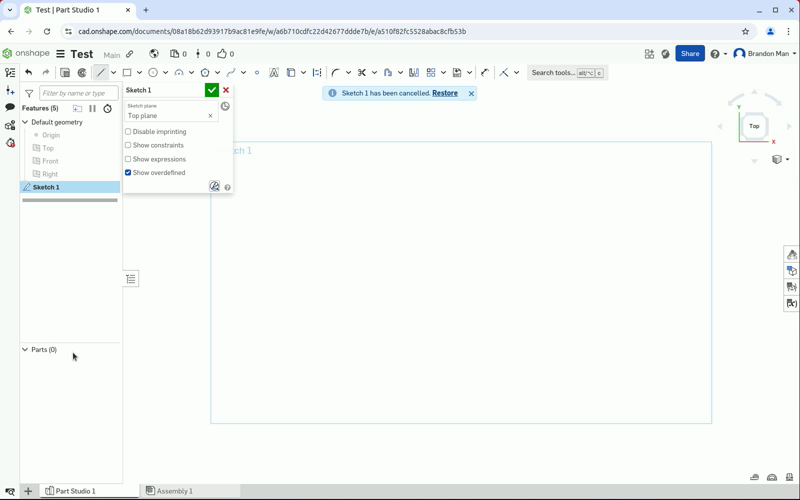
mouse_move(545, 268)
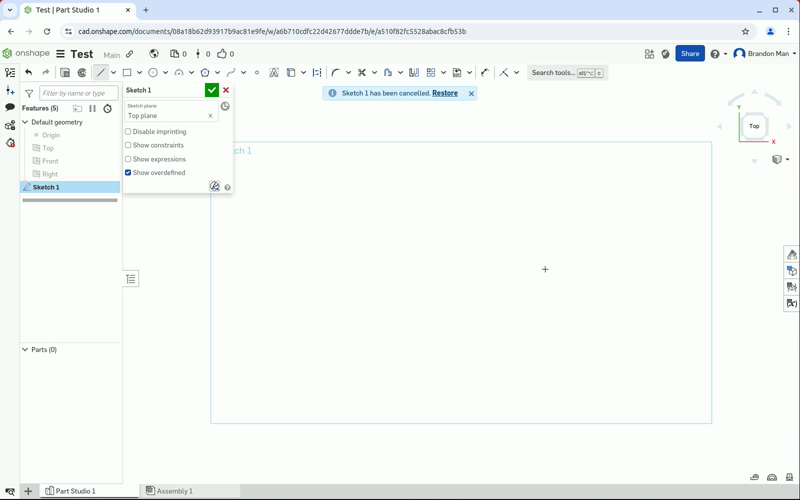
click(545, 268)
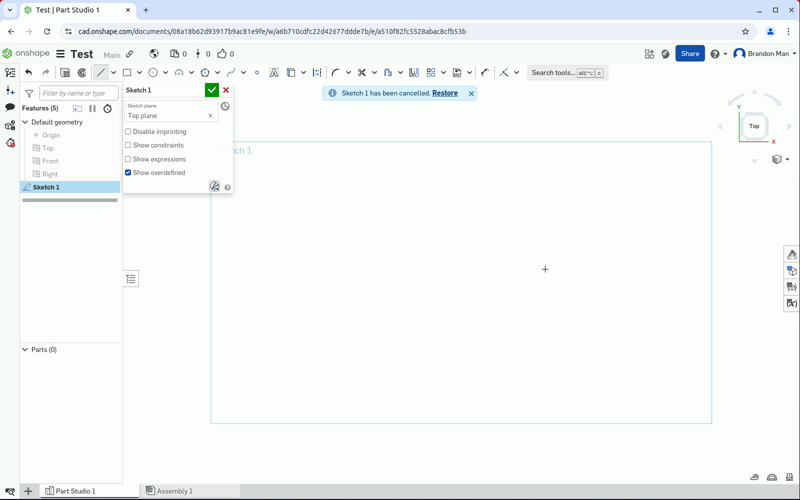
key_up(shift)
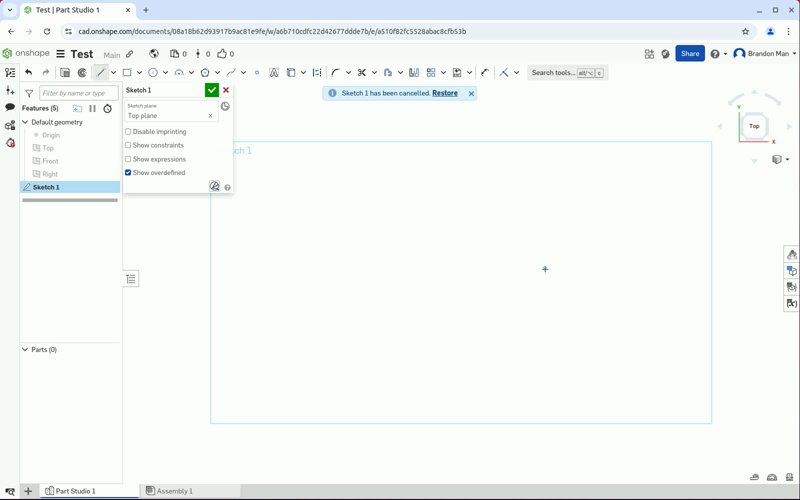
key_down(shift)
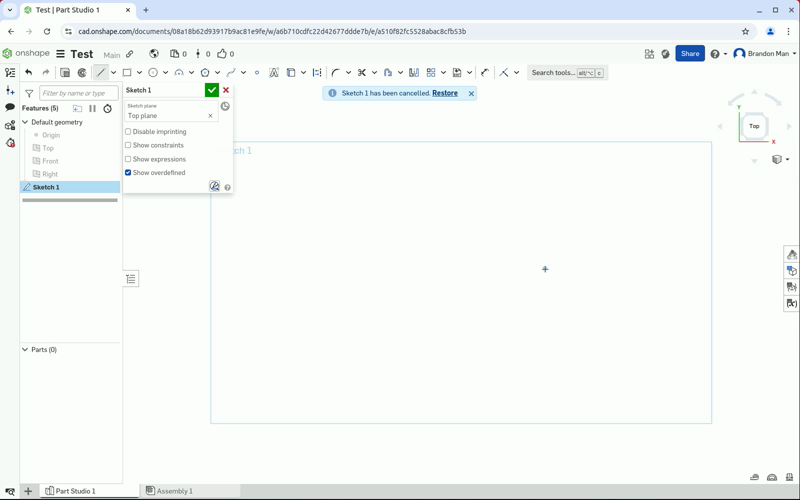
mouse_move(575, 268)
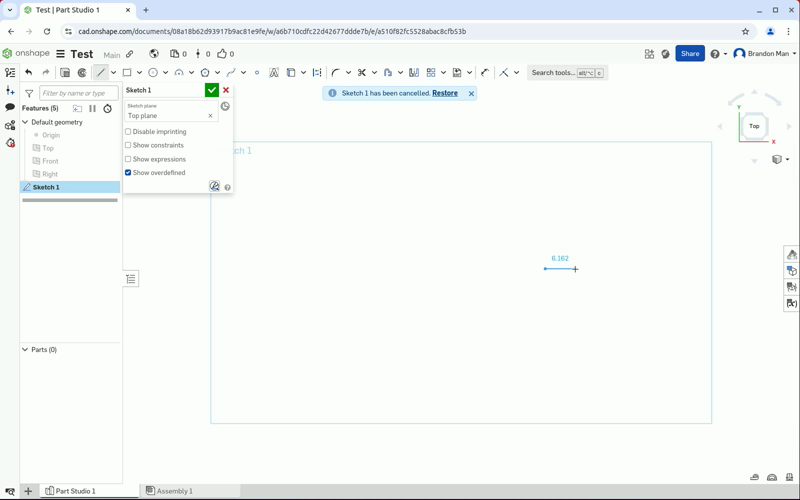
mouse_move(573, 263)
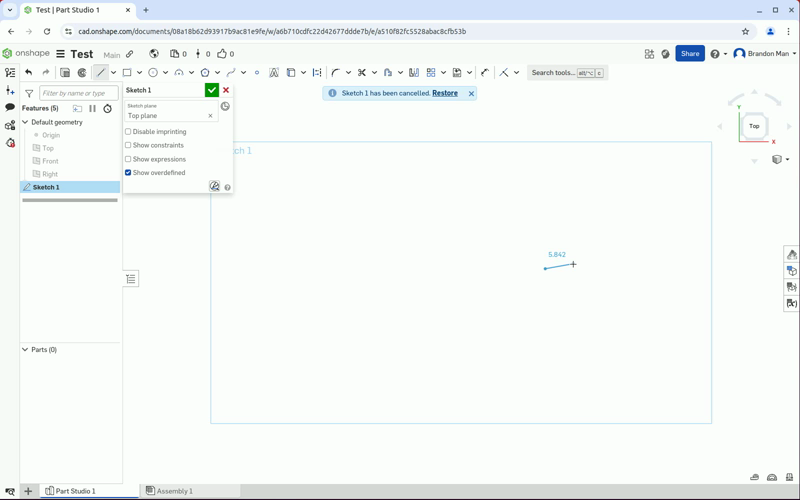
click(573, 263)
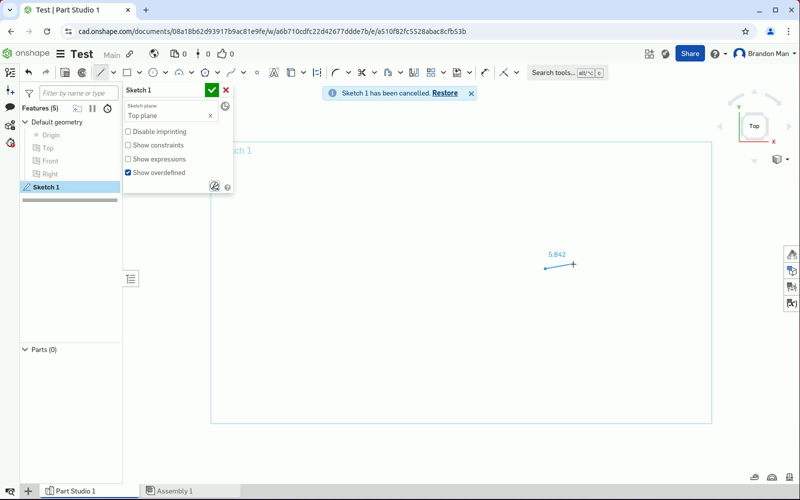
key_up(shift)
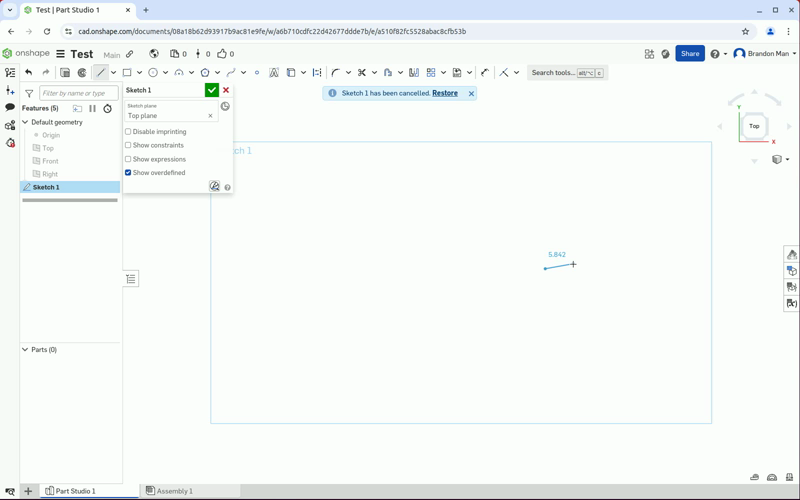
key_down(shift)
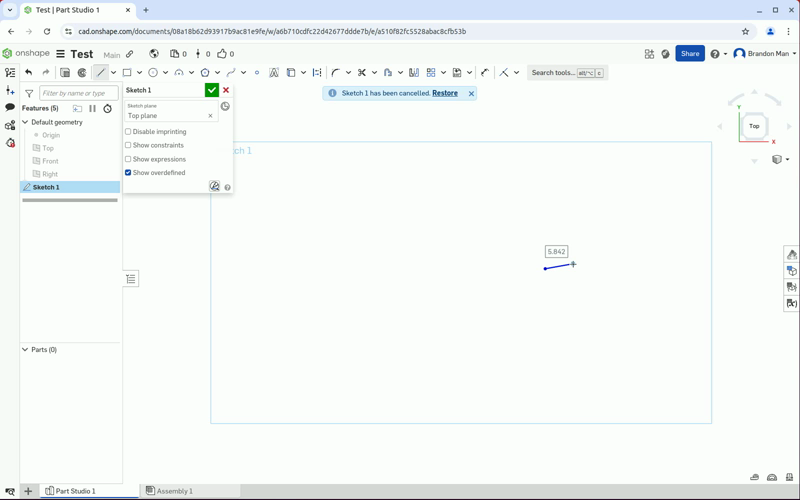
mouse_move(589, 263)
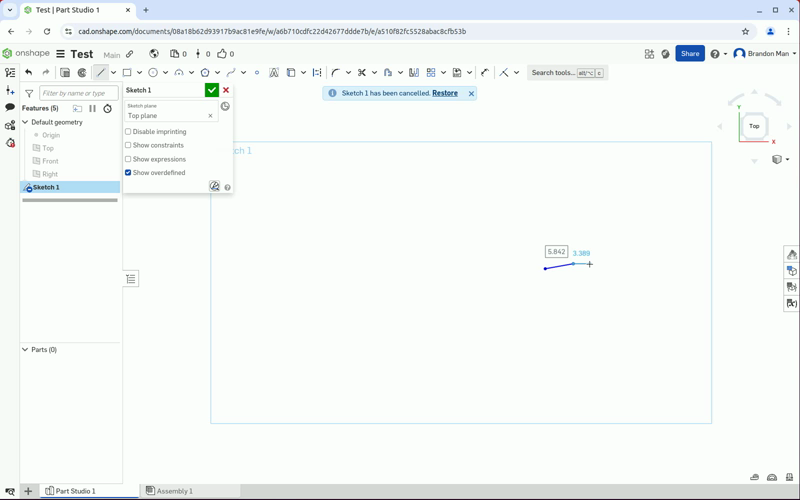
mouse_move(573, 241)
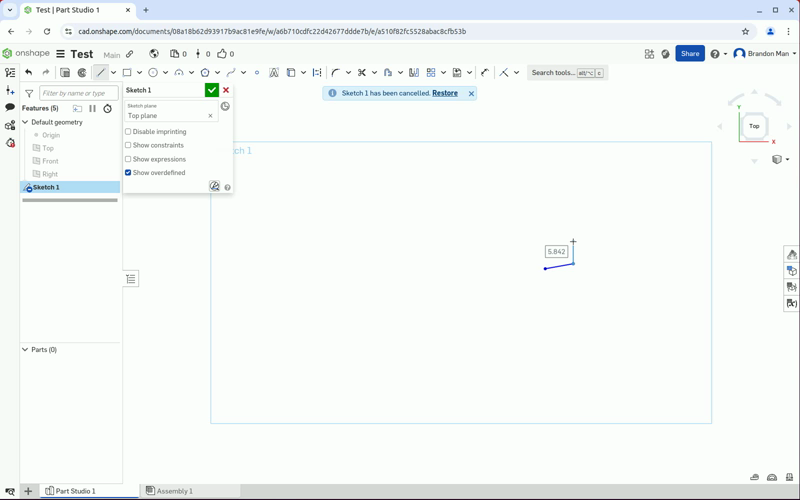
click(573, 241)
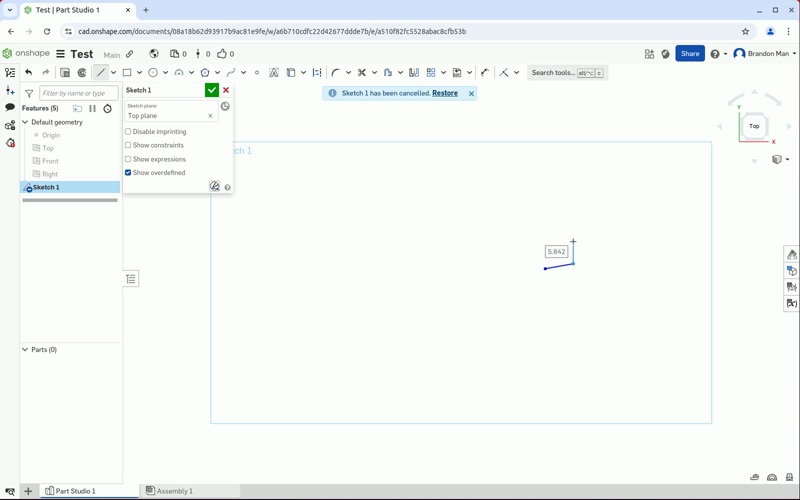
key_up(shift)
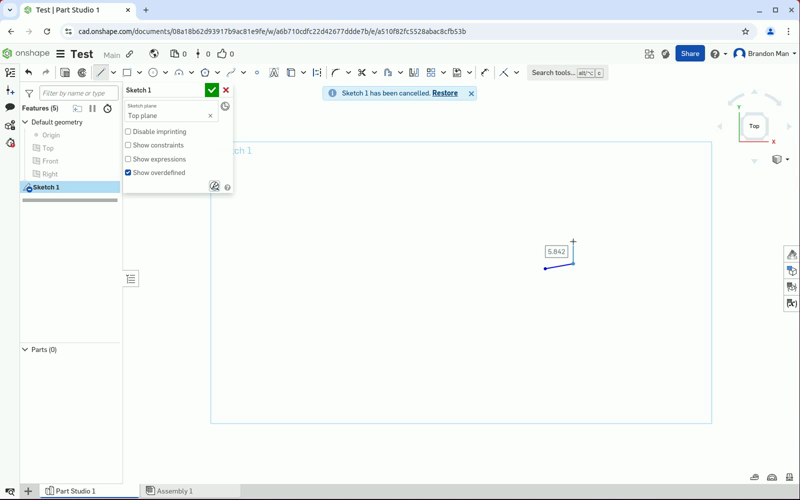
key_down(shift)
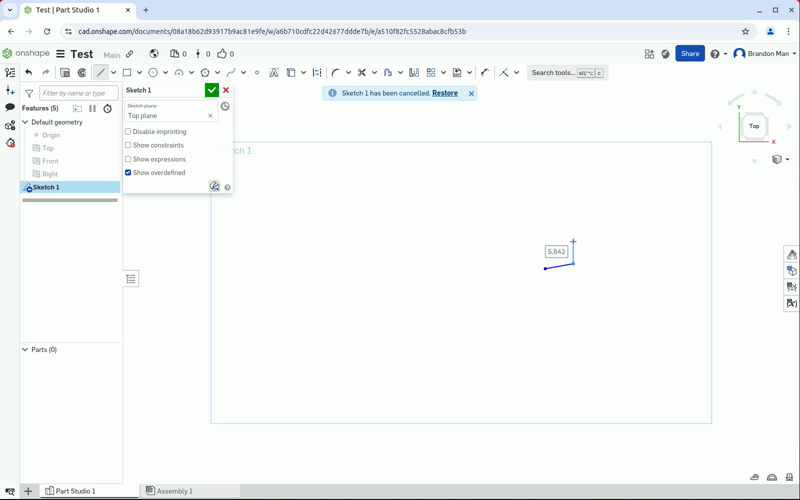
mouse_move(589, 241)
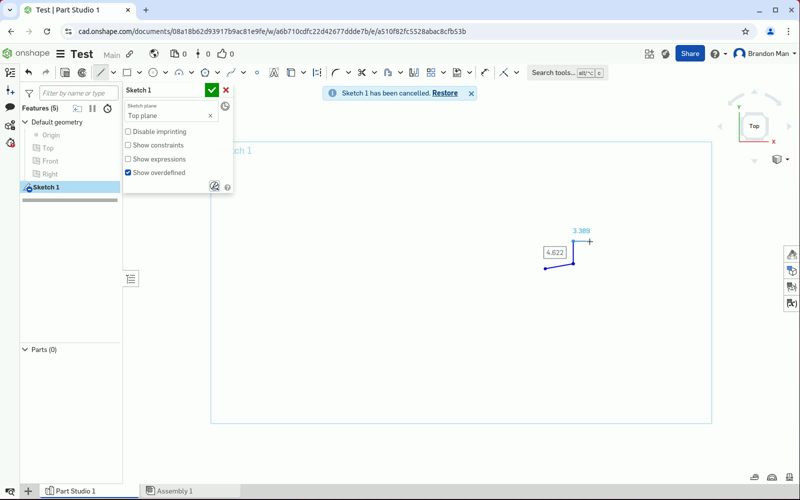
mouse_move(545, 235)
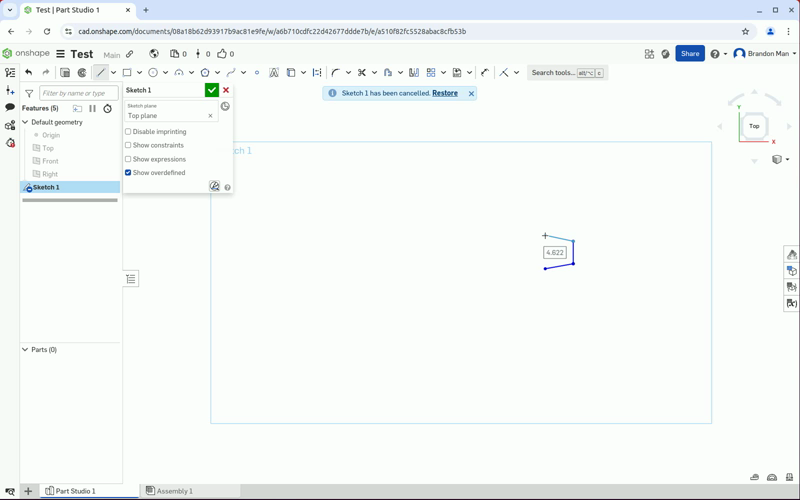
click(545, 235)
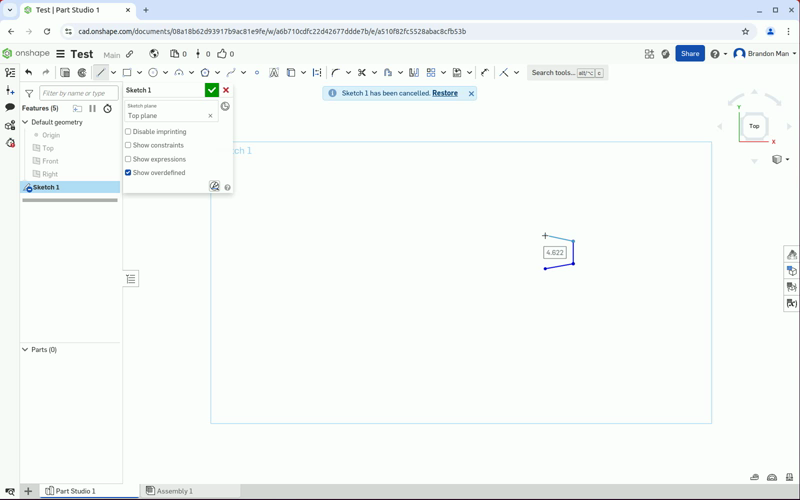
key_up(shift)
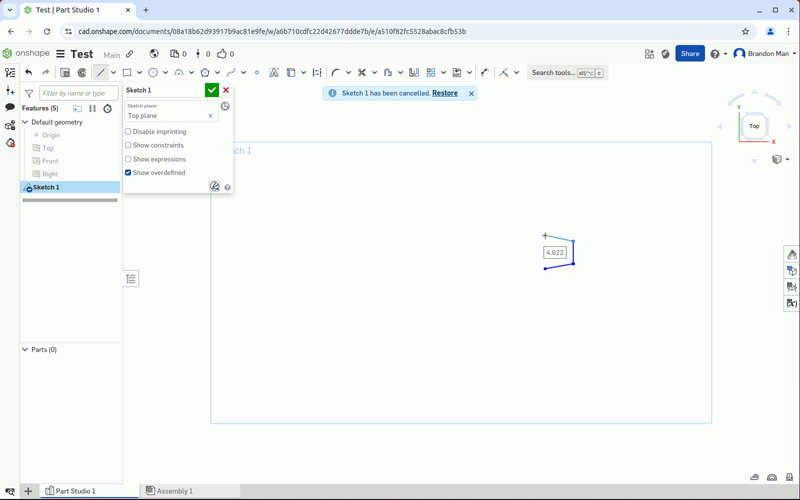
mouse_move(575, 235)
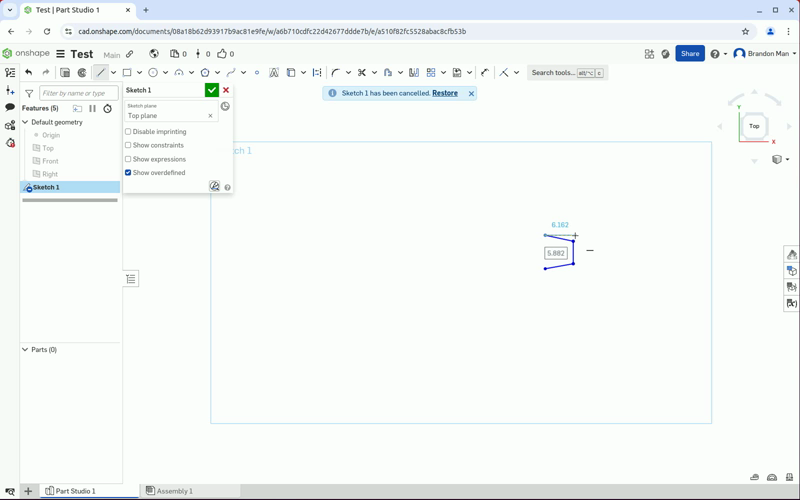
key_down(shift)
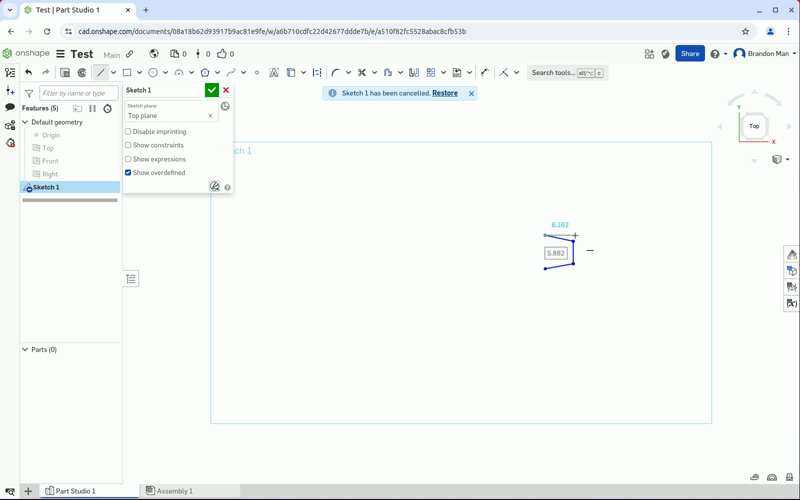
mouse_move(545, 268)
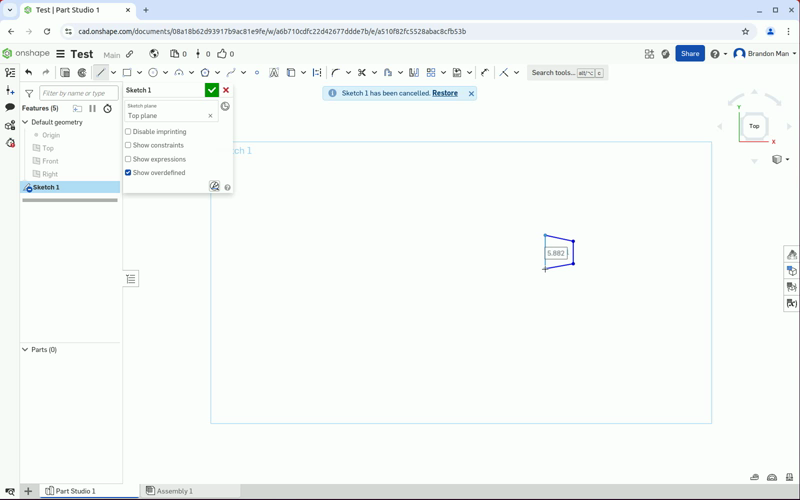
key_up(shift)
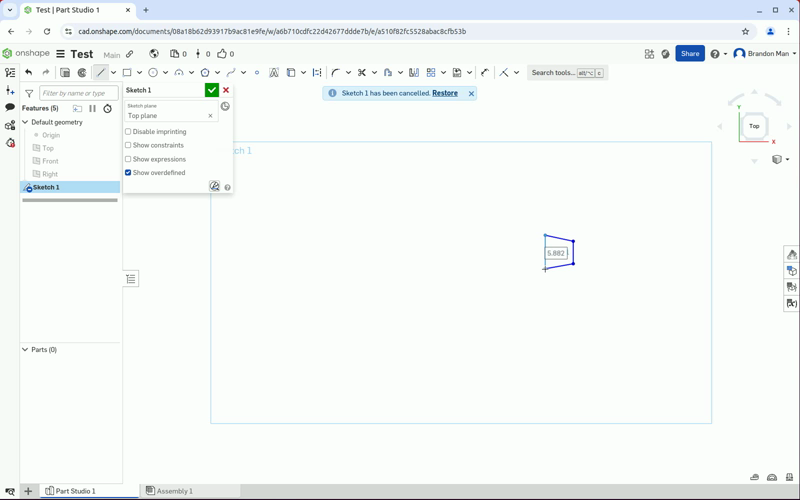
click(545, 268)
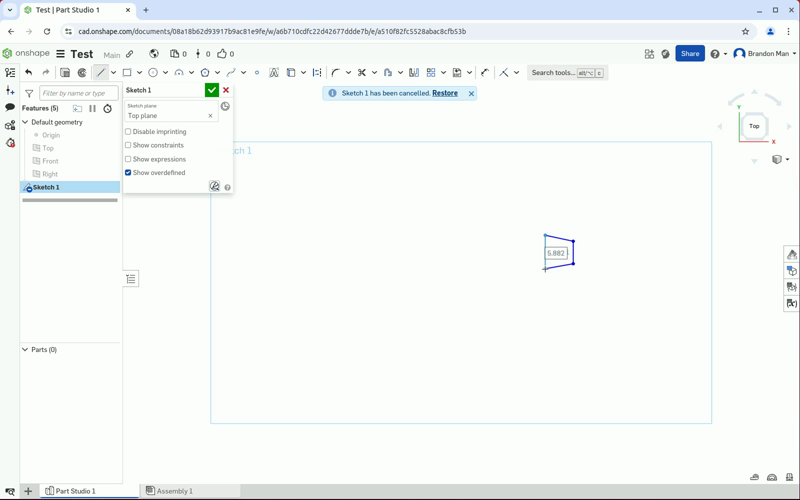
key(esc)
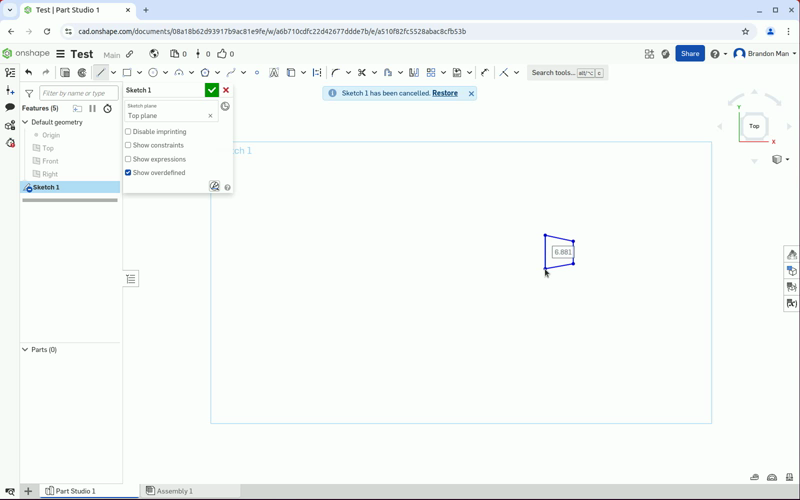
mouse_move(565, 260)
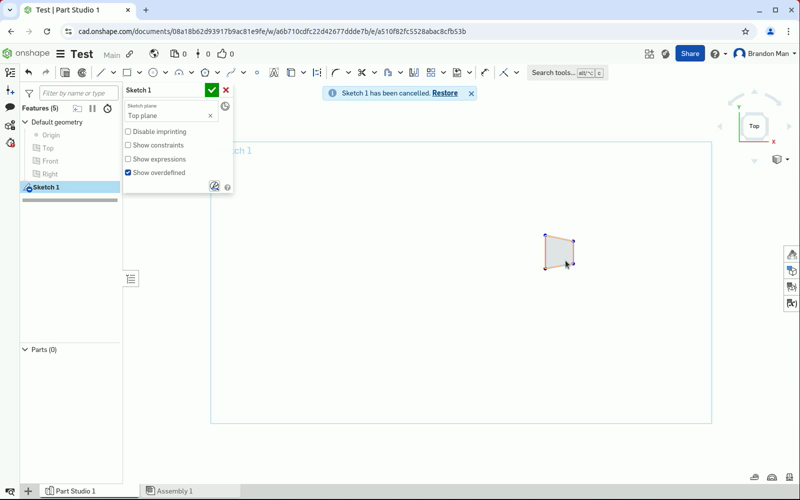
scroll(6)
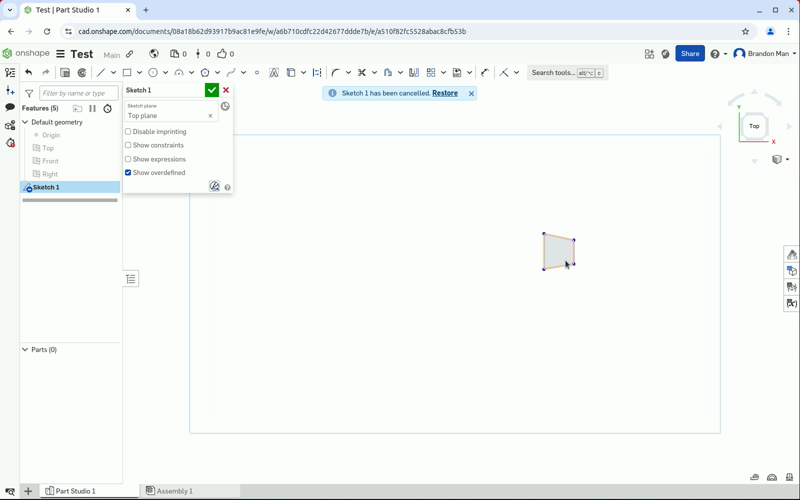
scroll(6)
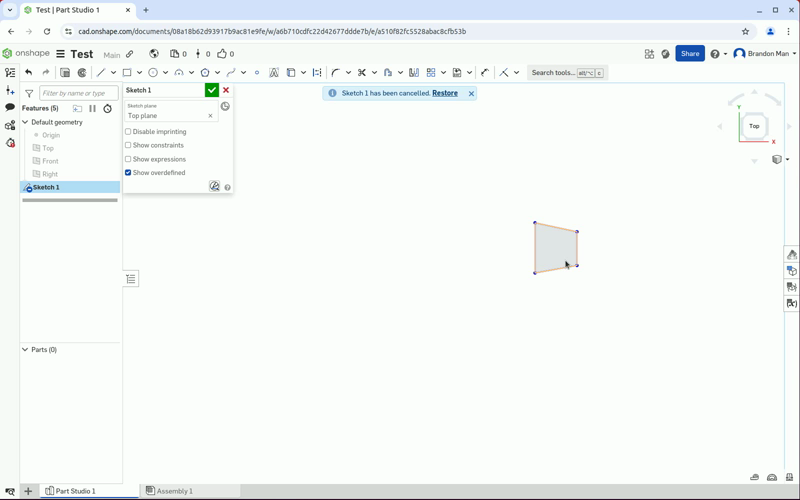
scroll(6)
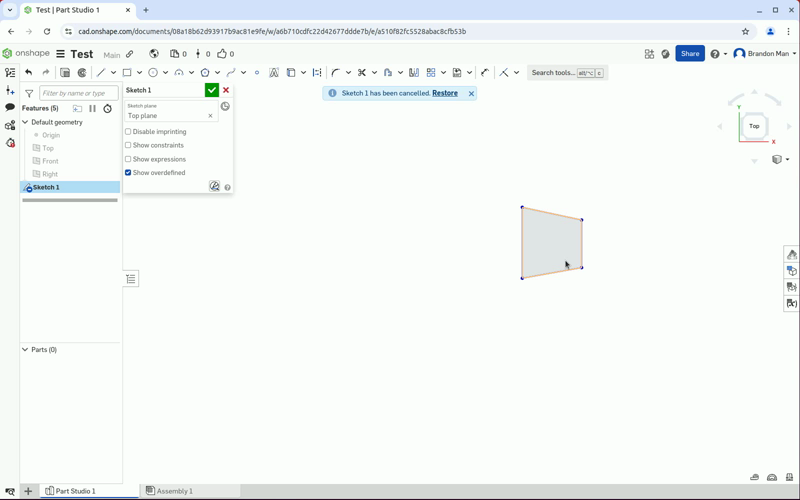
scroll(6)
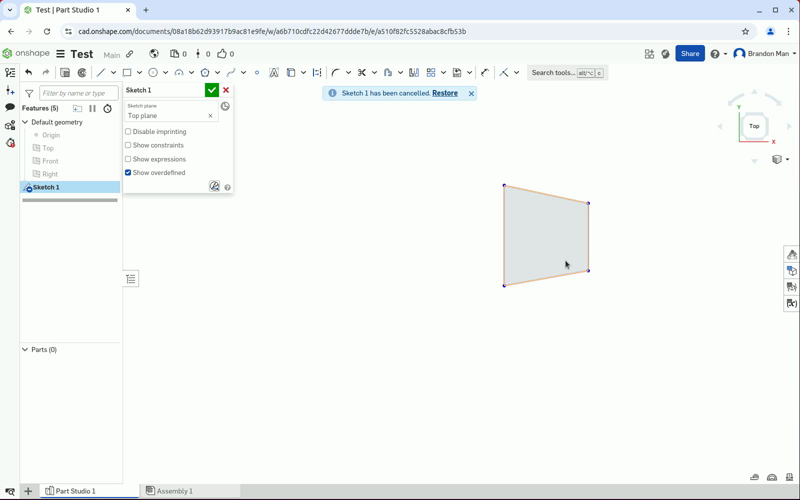
scroll(6)
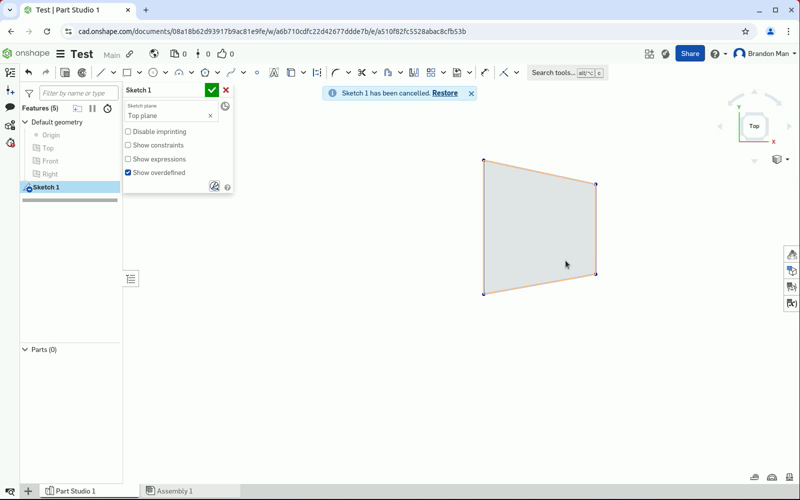
scroll(6)
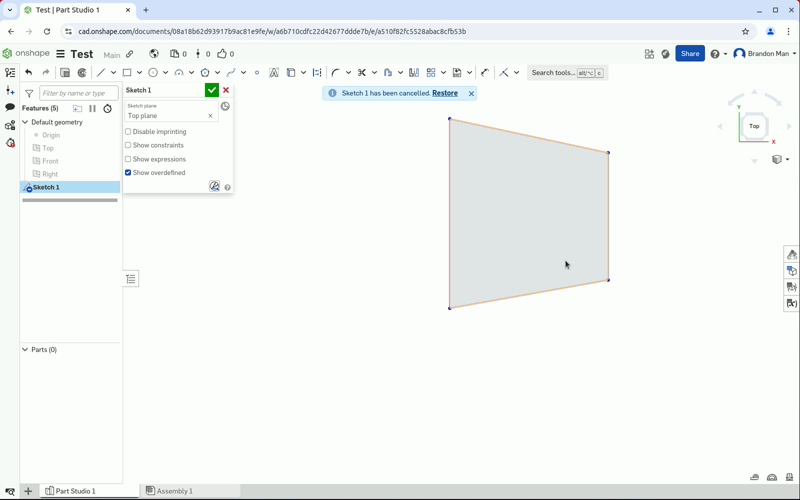
scroll(6)
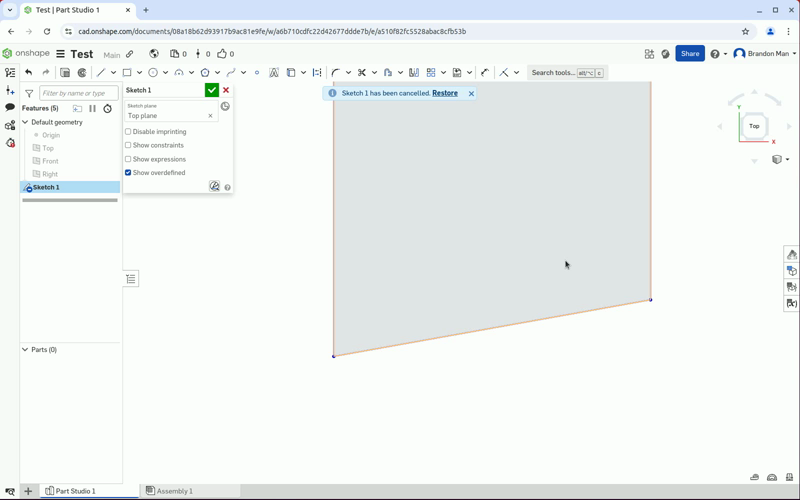
click(565, 260)
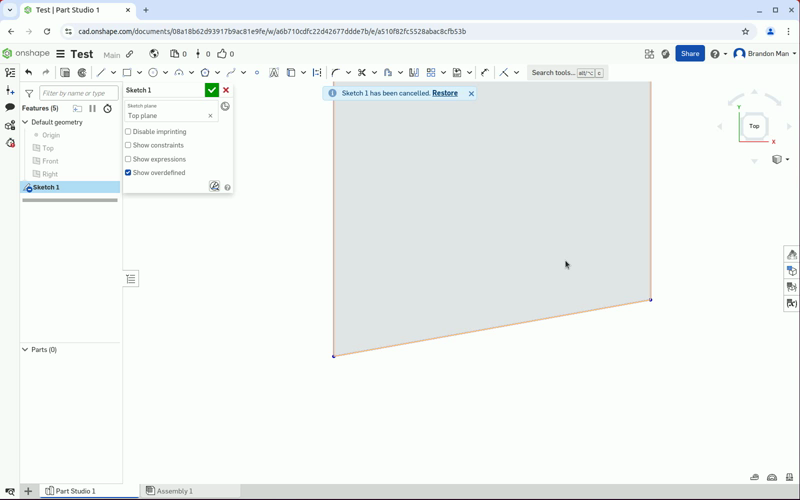
scroll(-6)
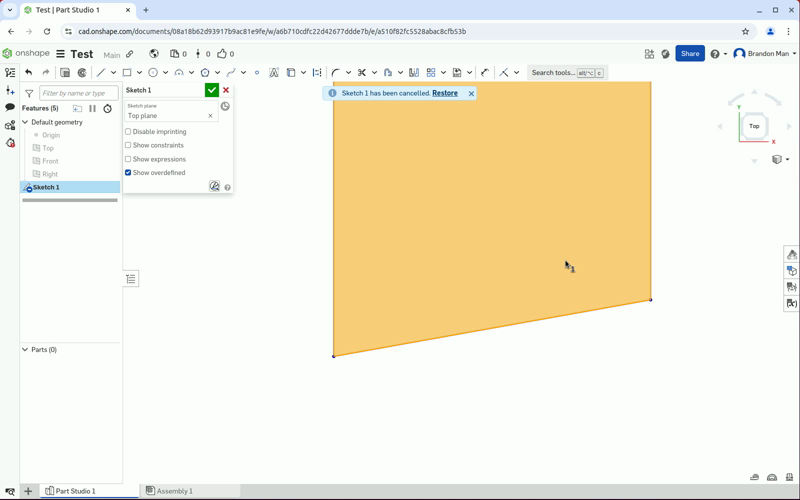
scroll(-6)
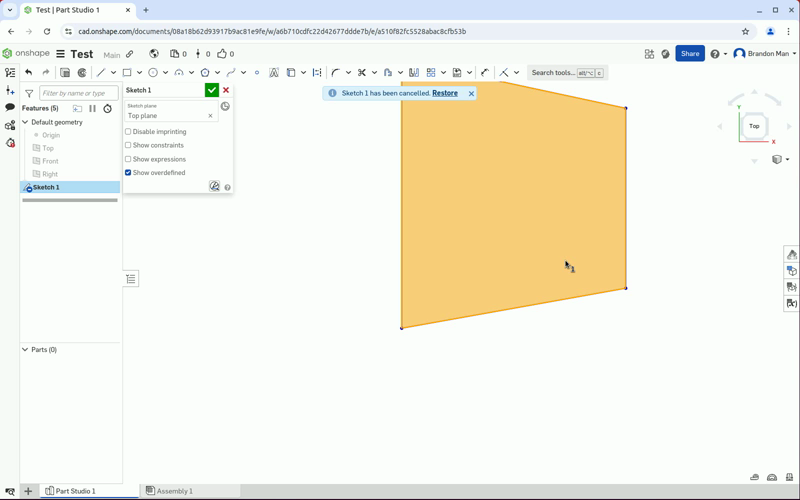
scroll(-6)
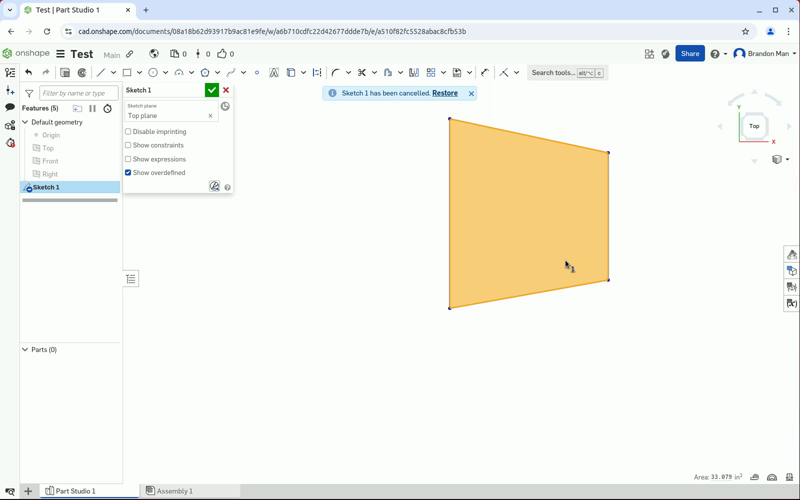
scroll(-6)
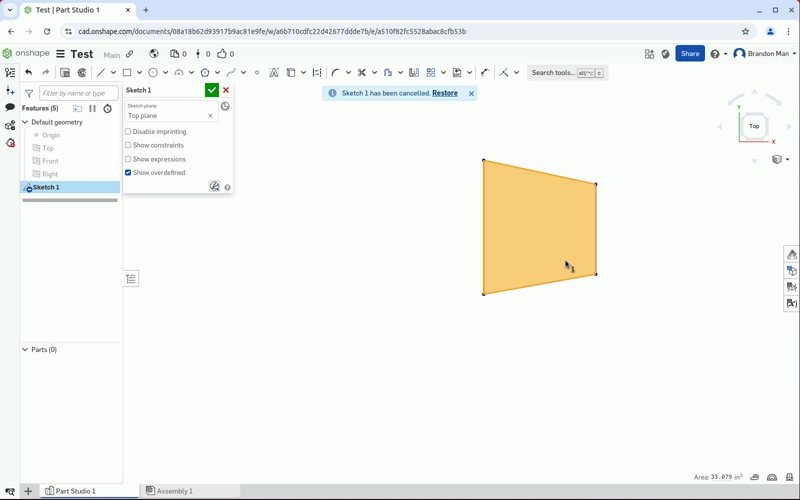
scroll(-6)
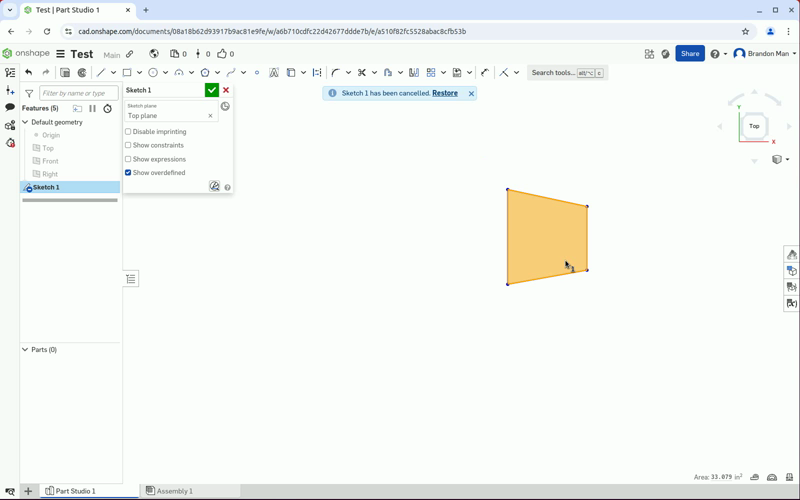
scroll(-6)
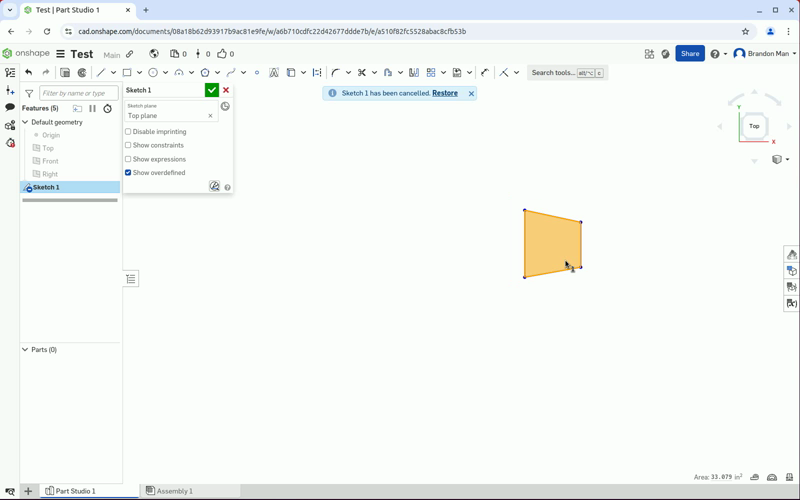
scroll(-6)
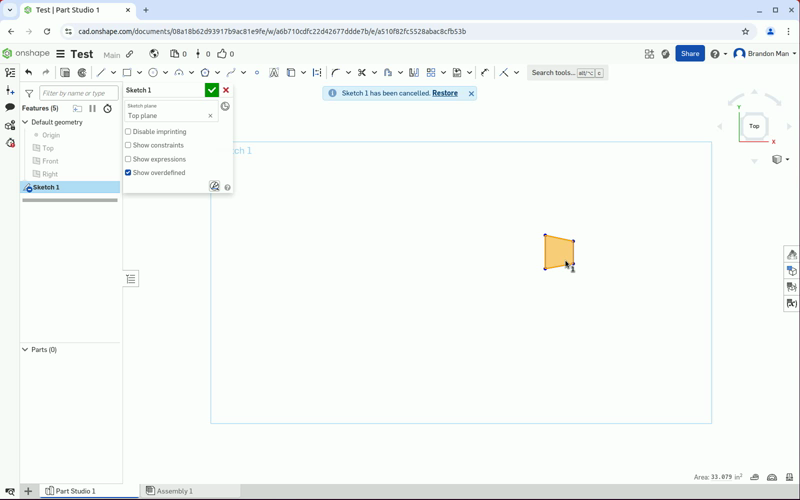
mouse_move(73, 352)
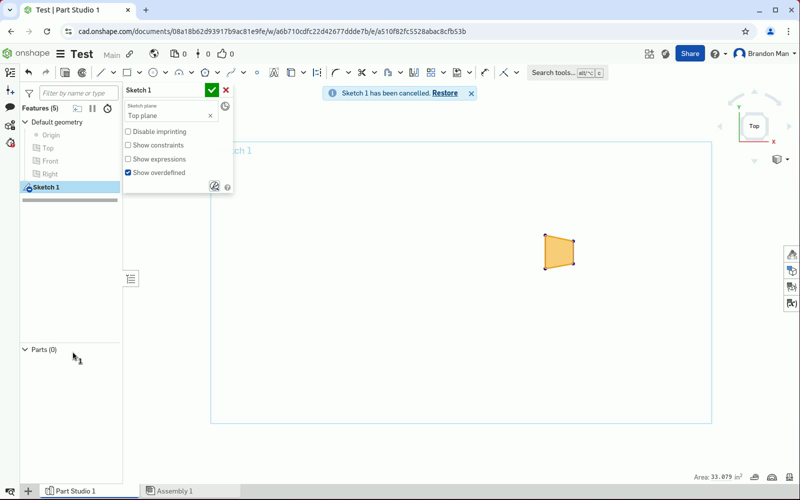
key(shift+y)
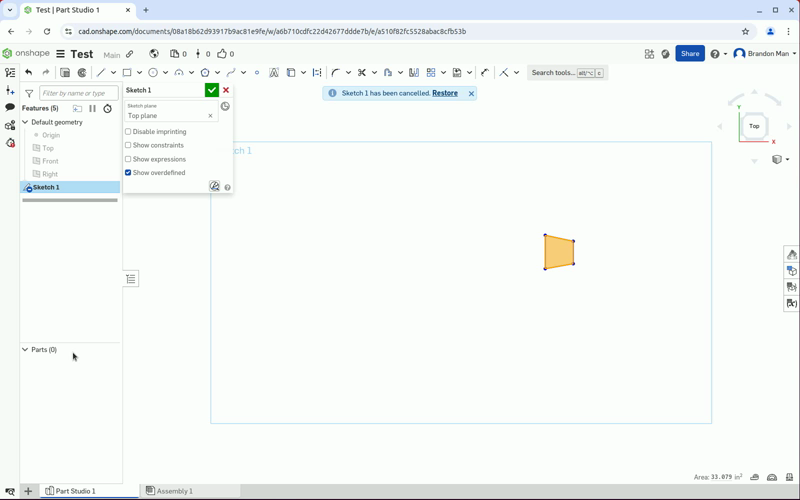
key(shift+e)
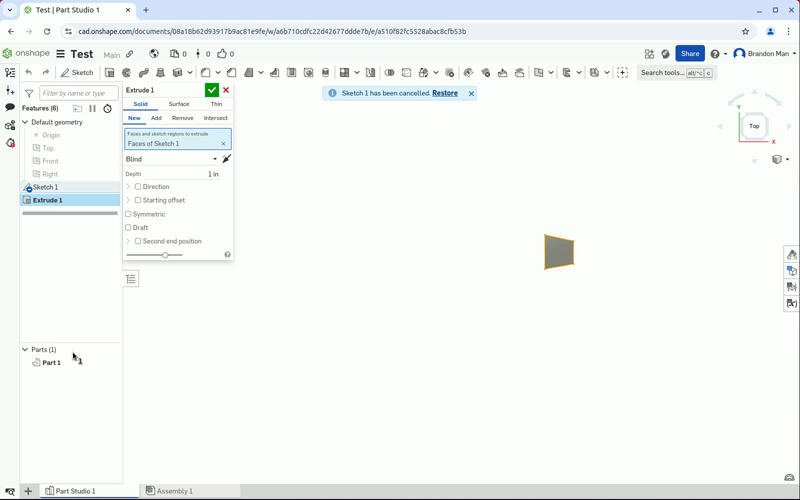
mouse_move(143, 106)
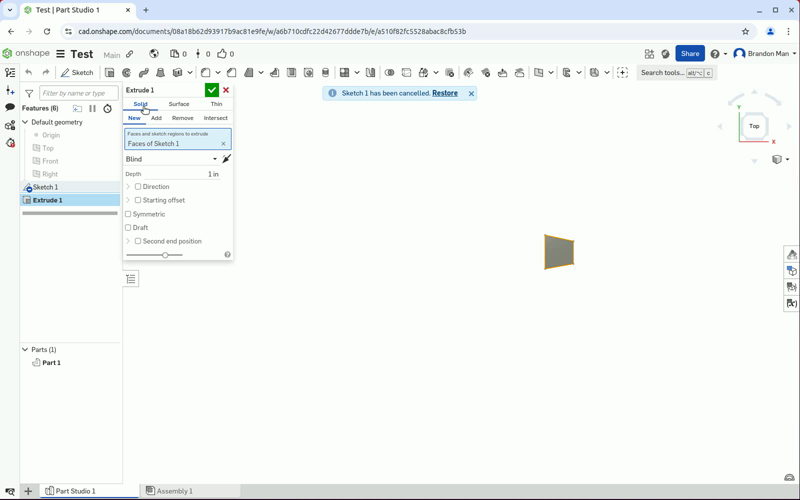
click(143, 106)
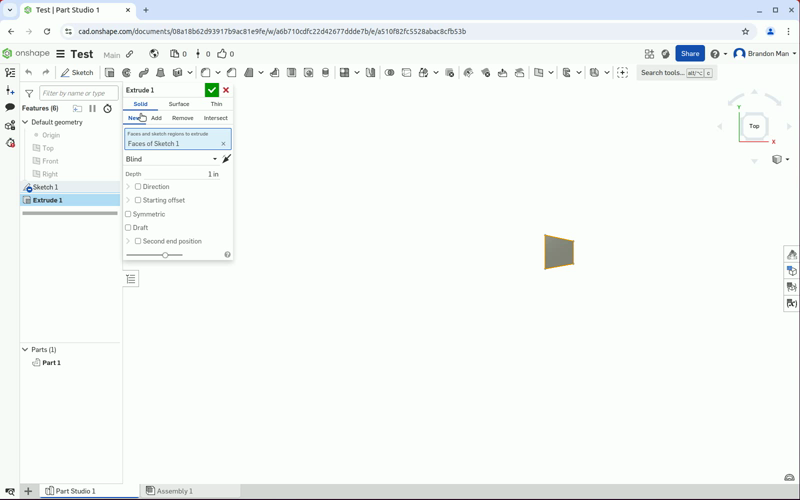
mouse_move(137, 120)
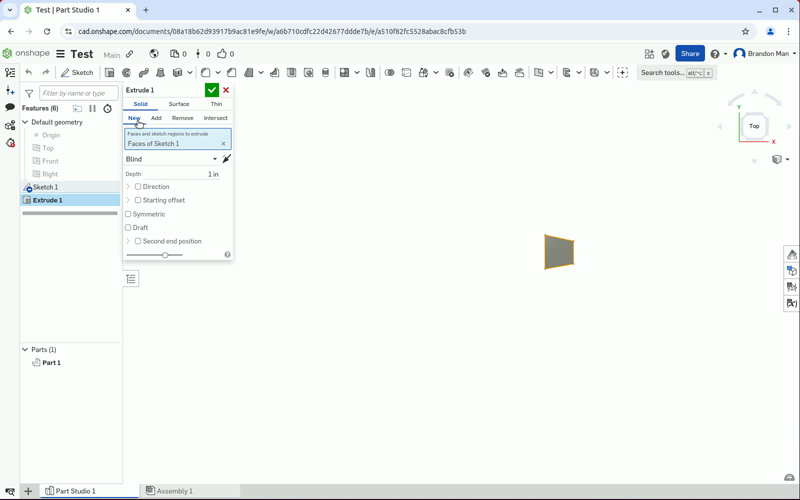
click(137, 120)
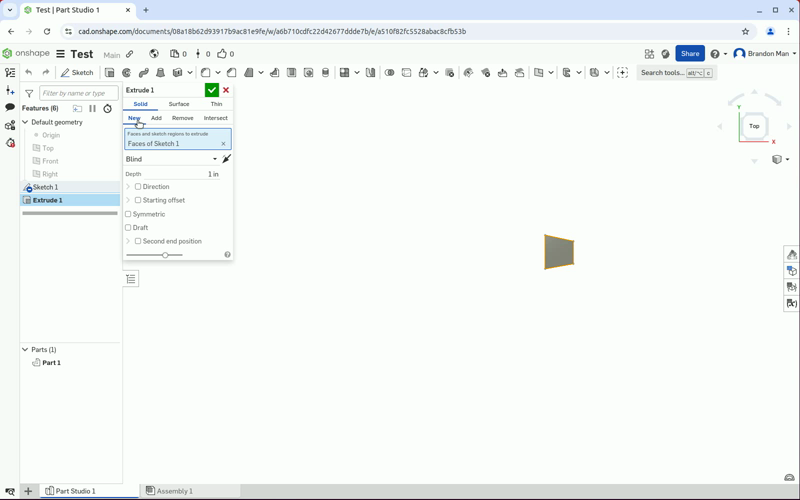
key(tab, 4)
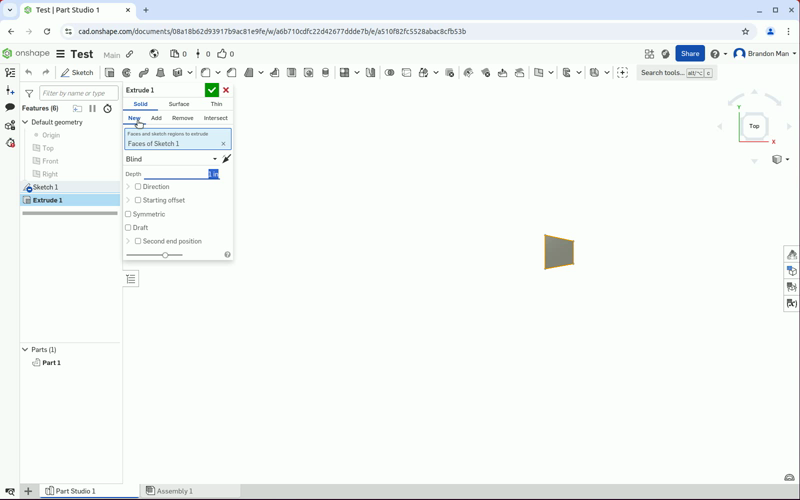
text(0.241)
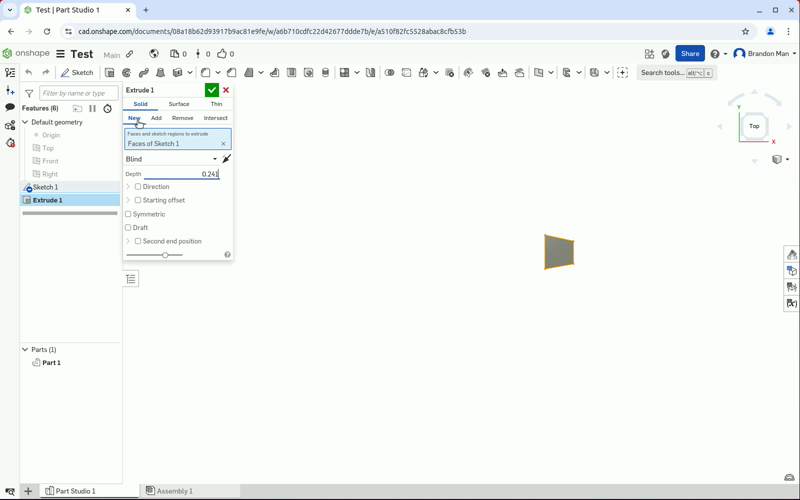
key(enter)
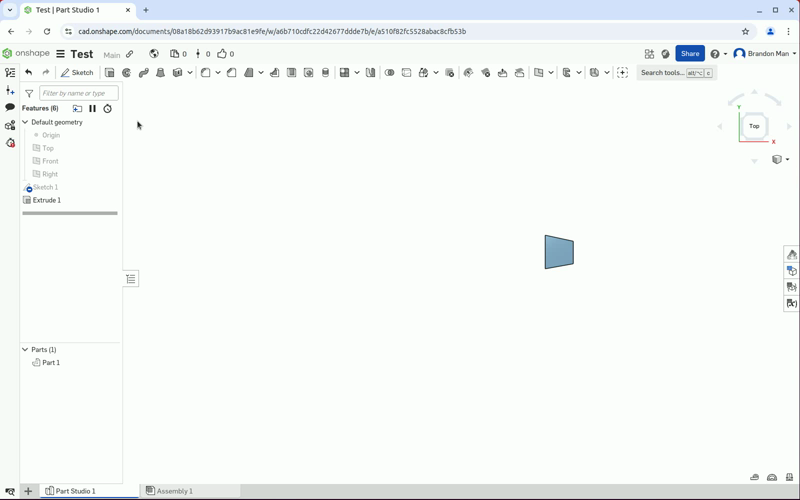
key(shift+h)
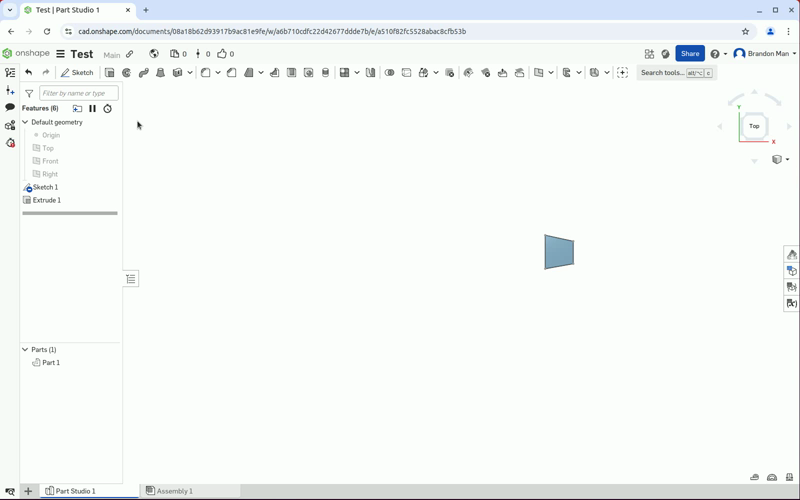
key(shift+h)
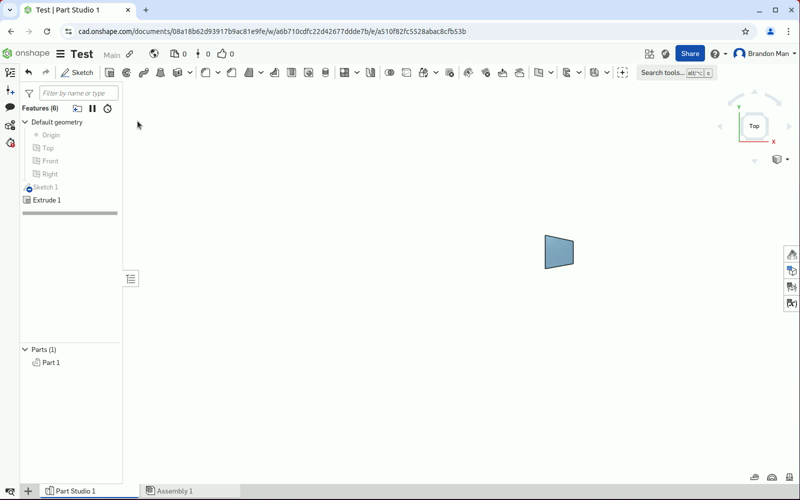
mouse_move(73, 189)
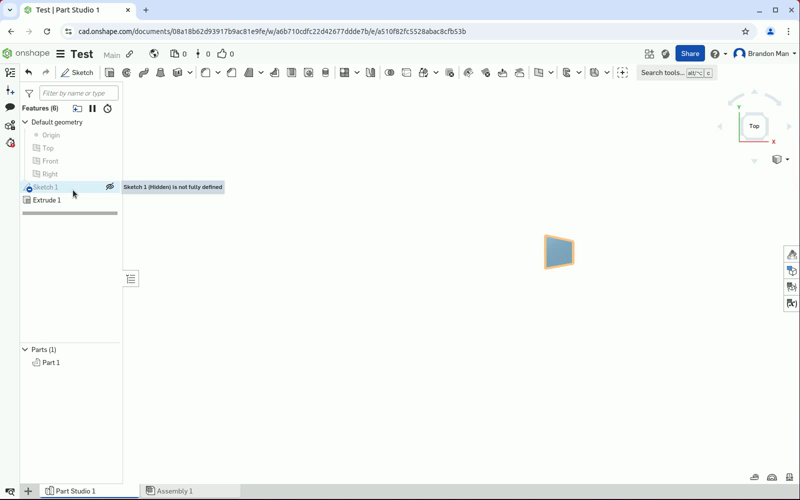
click(73, 189)
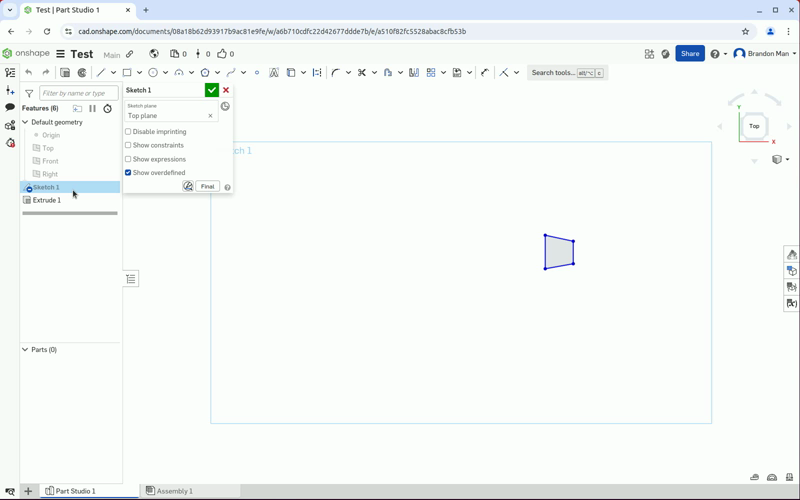
mouse_move(229, 92)
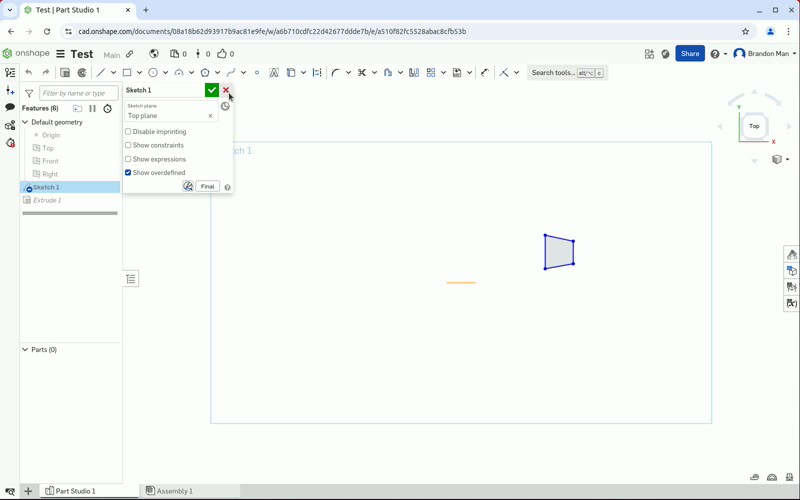
click(229, 92)
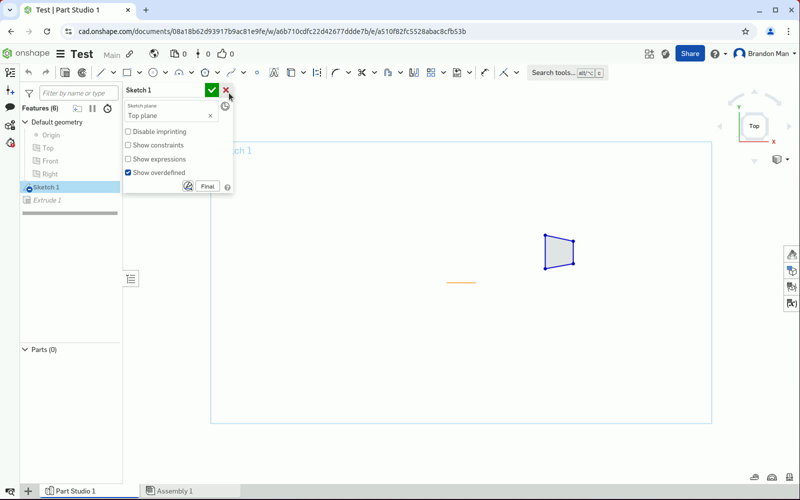
key(shift+s)
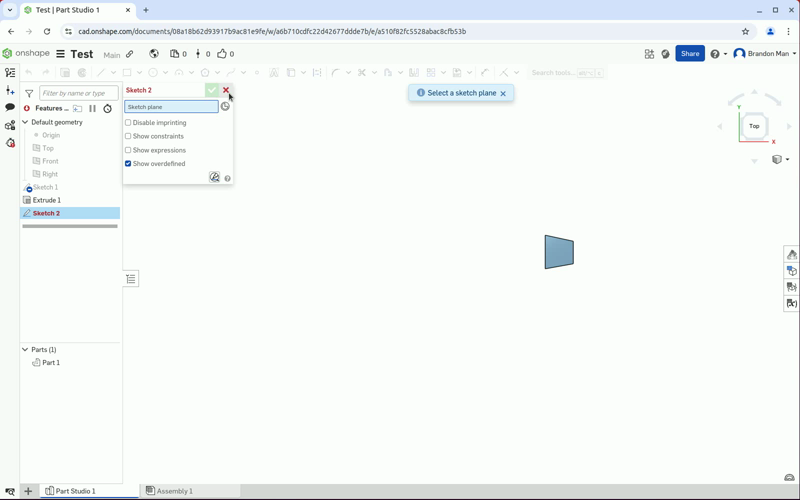
mouse_move(73, 150)
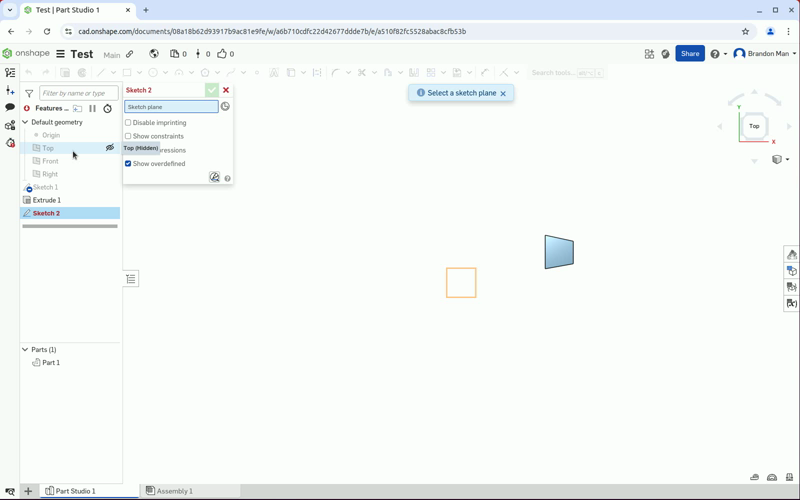
click(73, 150)
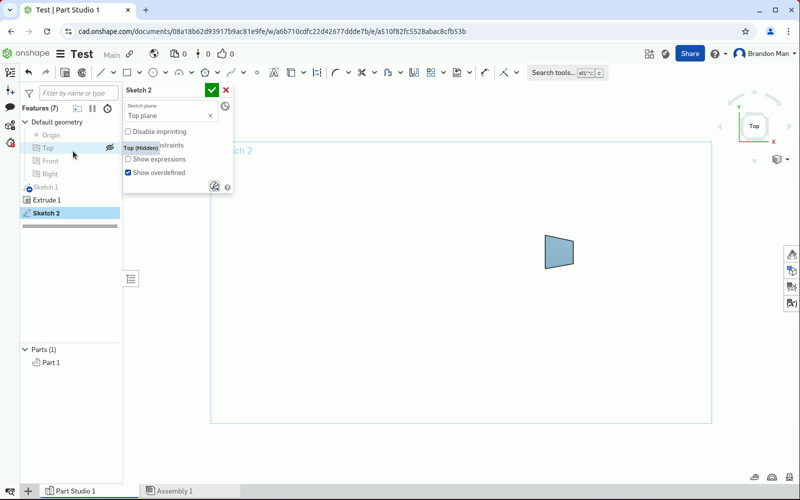
mouse_move(73, 352)
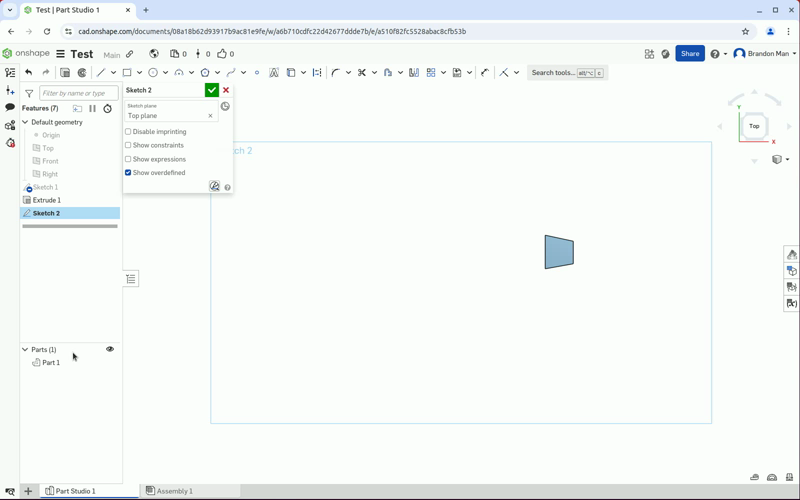
key(y)
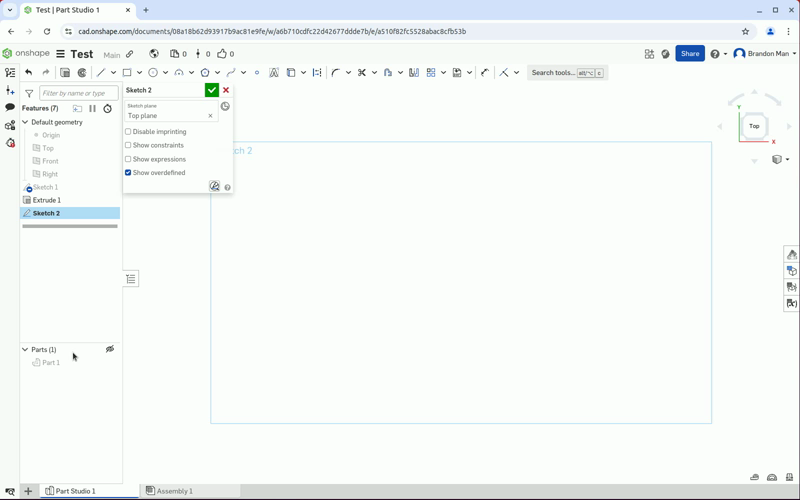
key(l)
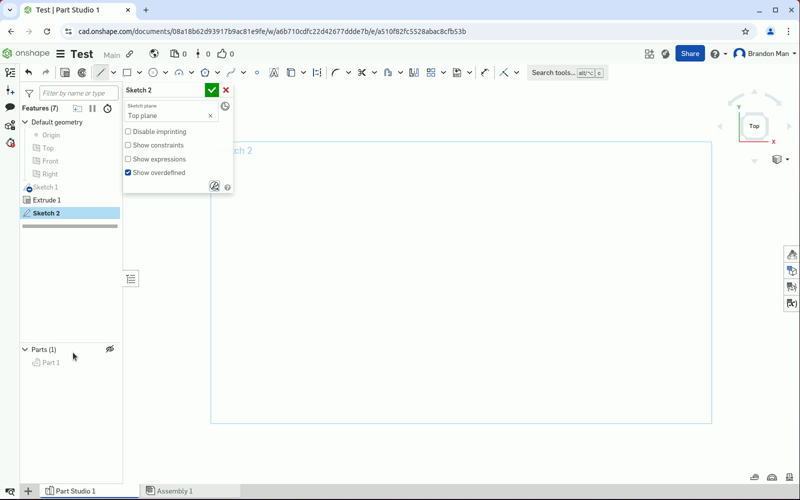
key_down(shift)
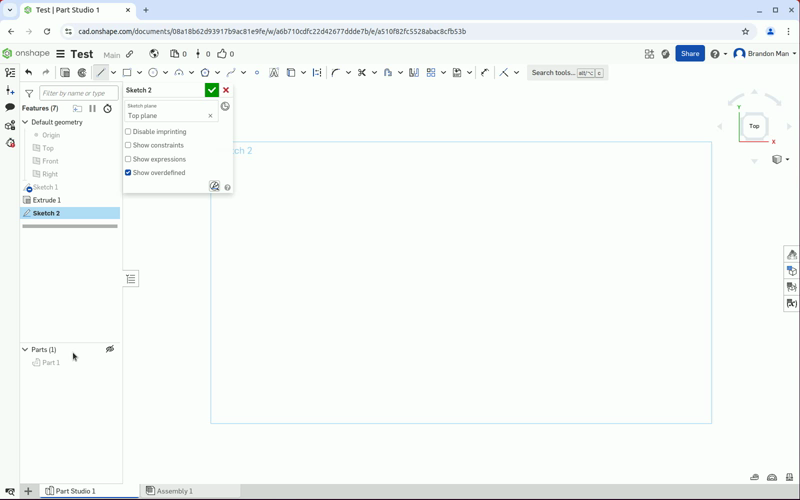
mouse_move(348, 262)
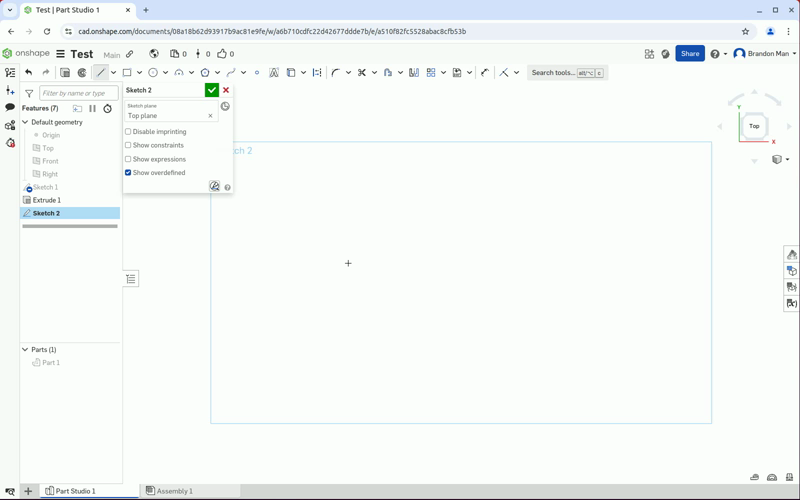
click(348, 262)
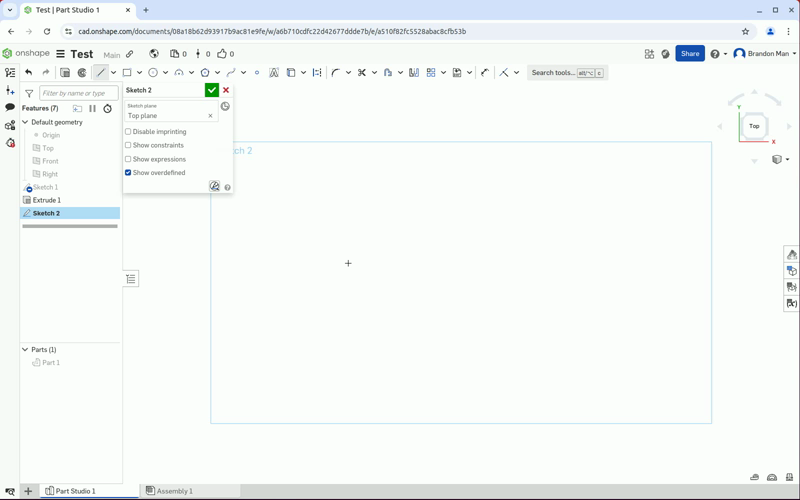
key_up(shift)
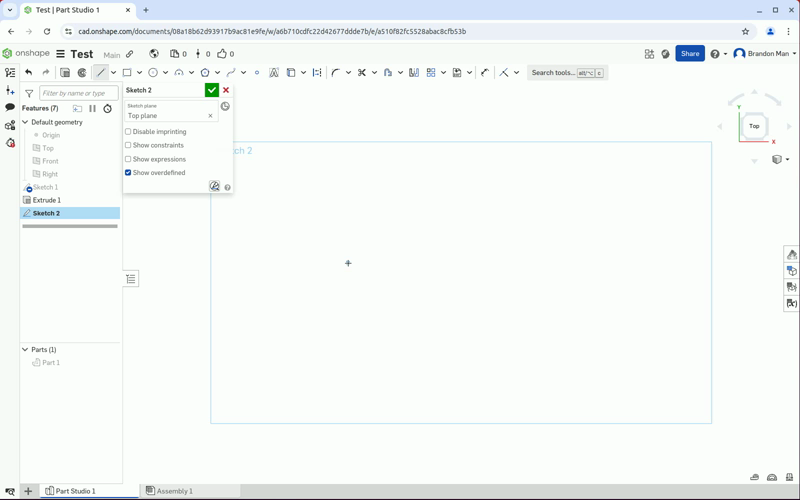
key_down(shift)
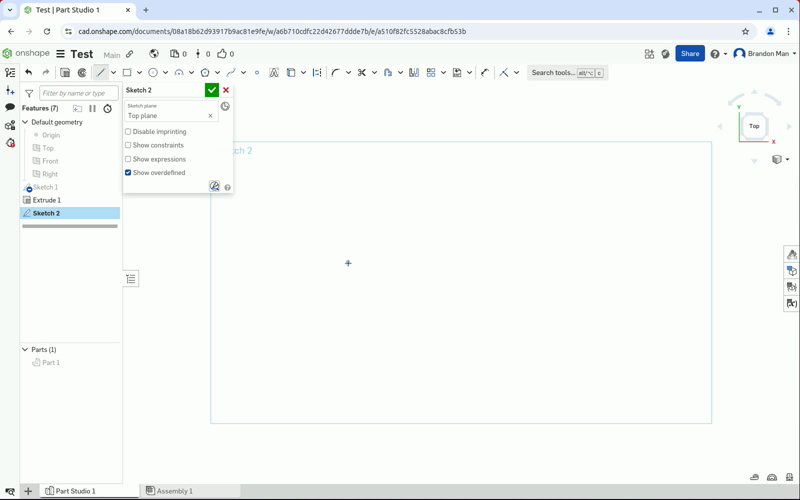
mouse_move(378, 262)
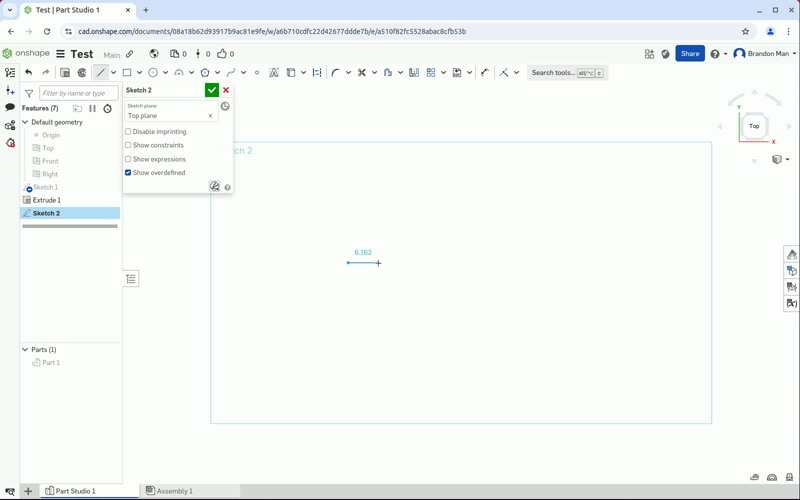
mouse_move(377, 267)
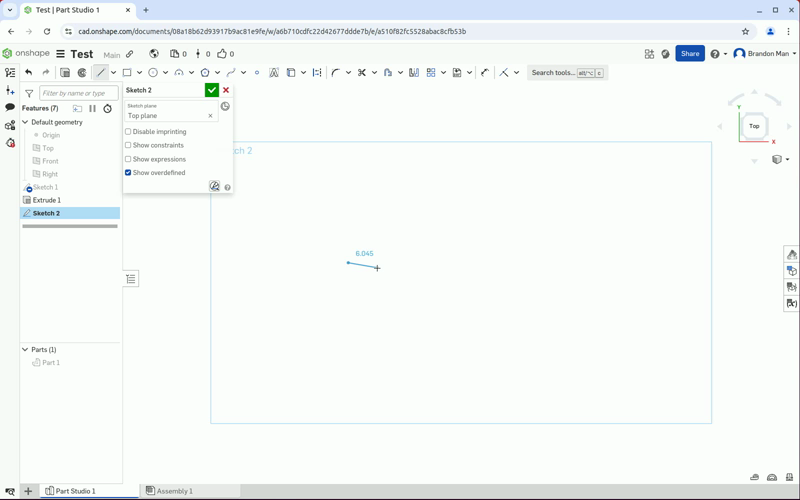
click(377, 267)
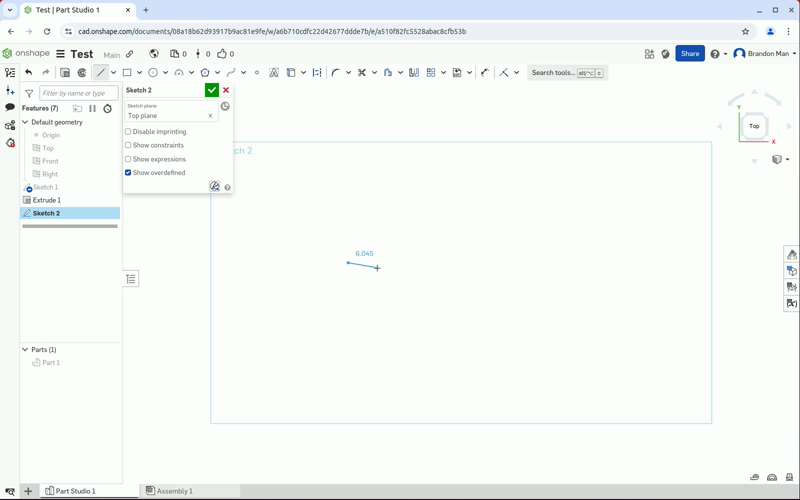
key_up(shift)
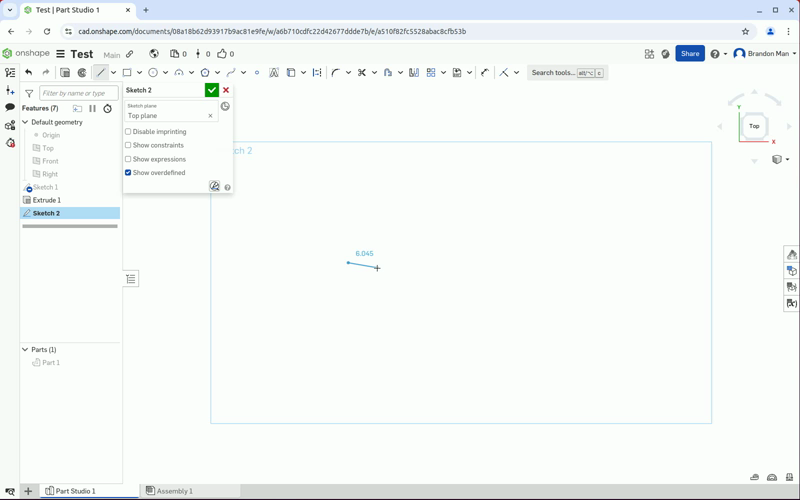
key_down(shift)
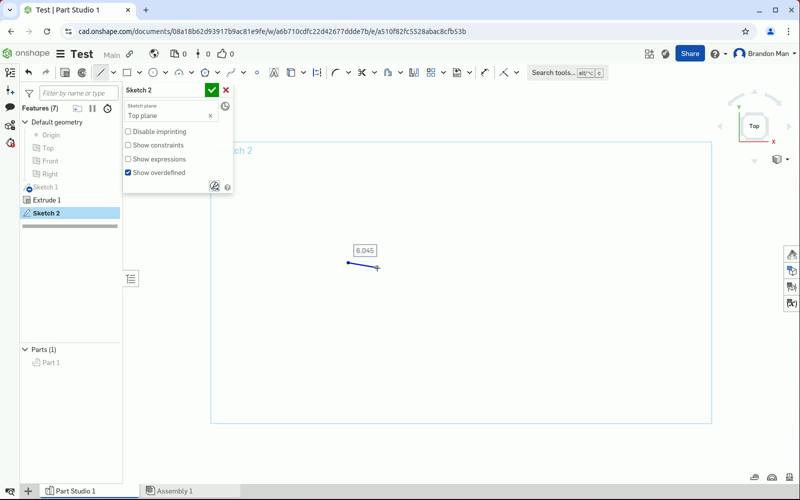
mouse_move(407, 267)
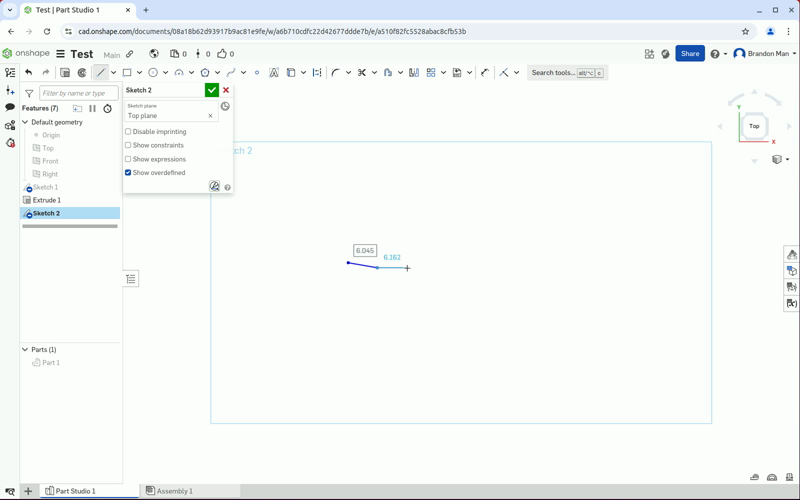
mouse_move(377, 234)
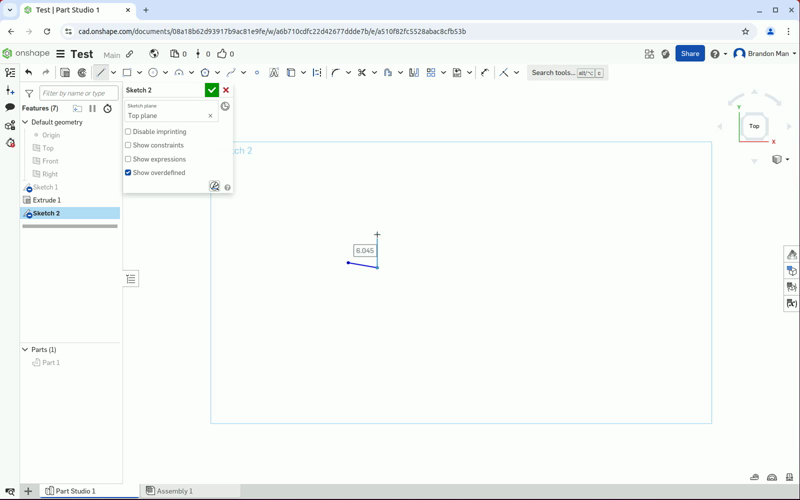
click(377, 234)
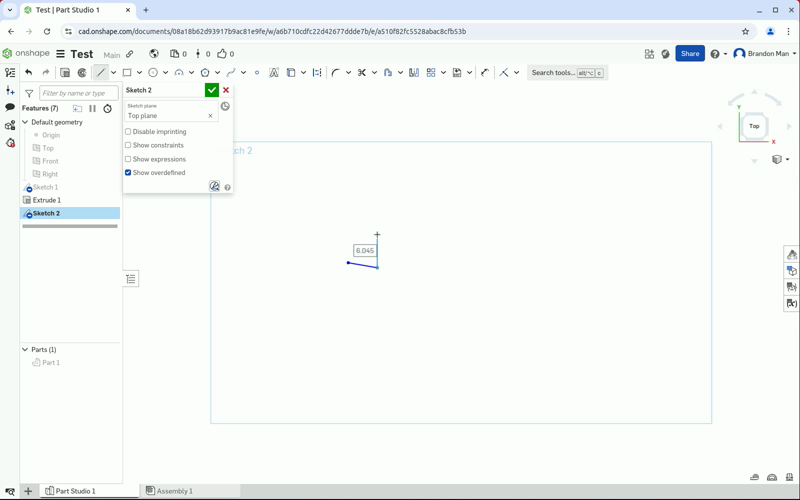
key_up(shift)
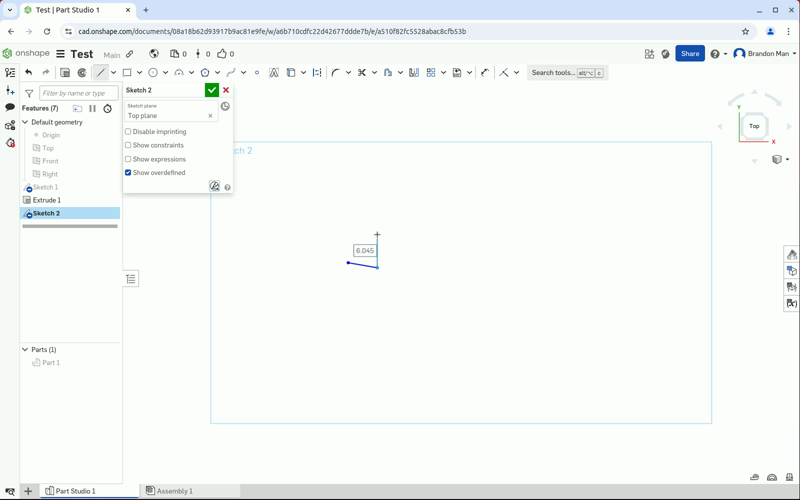
key_down(shift)
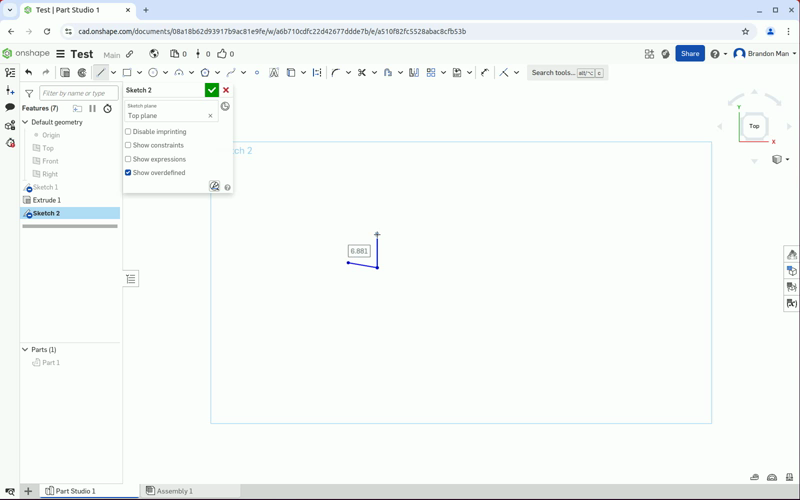
mouse_move(407, 234)
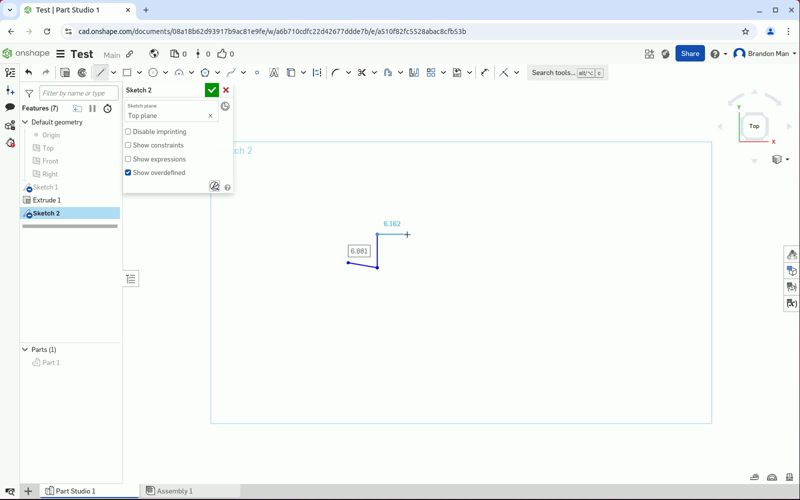
mouse_move(348, 240)
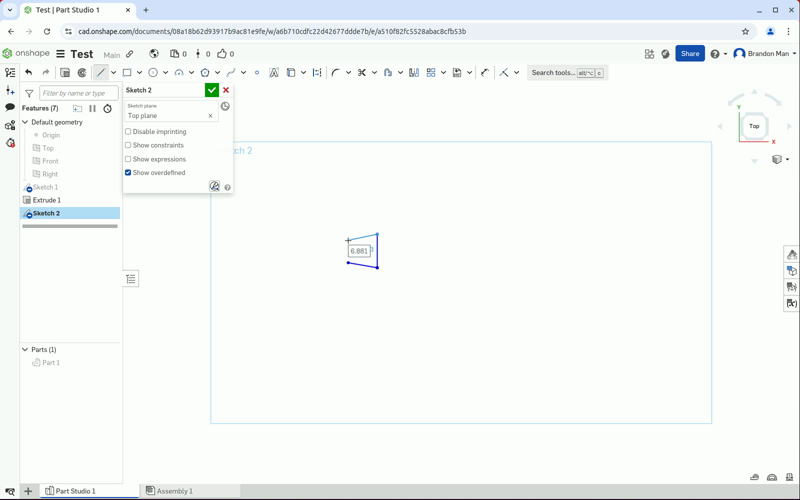
click(348, 240)
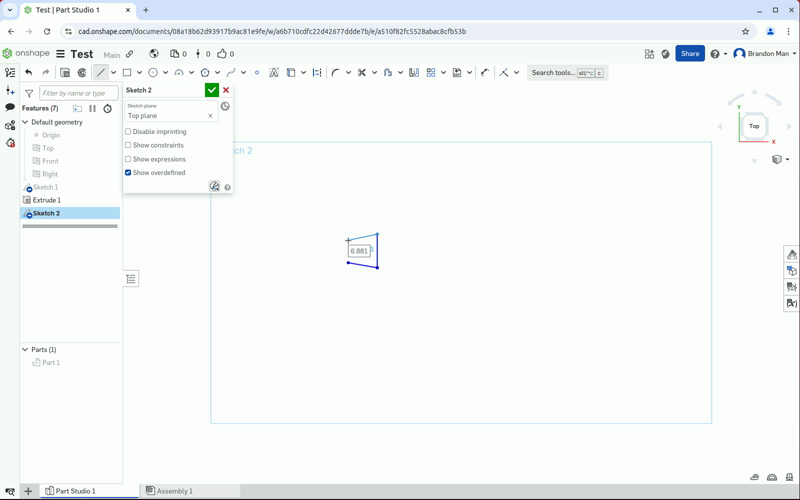
key_up(shift)
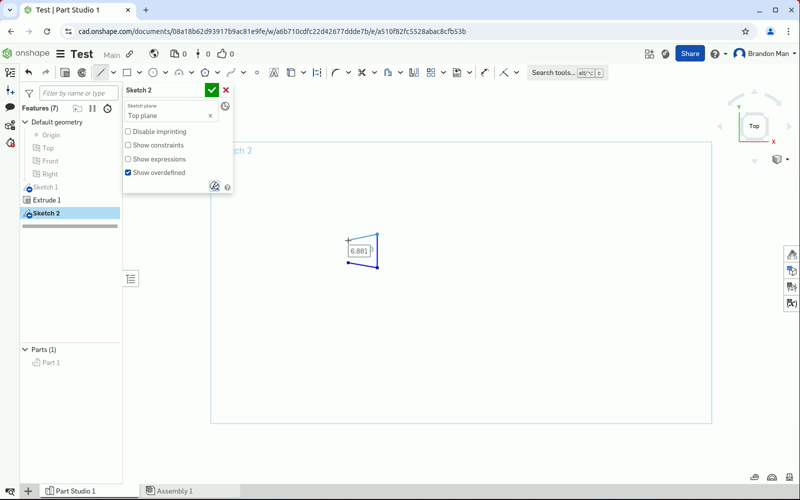
mouse_move(378, 240)
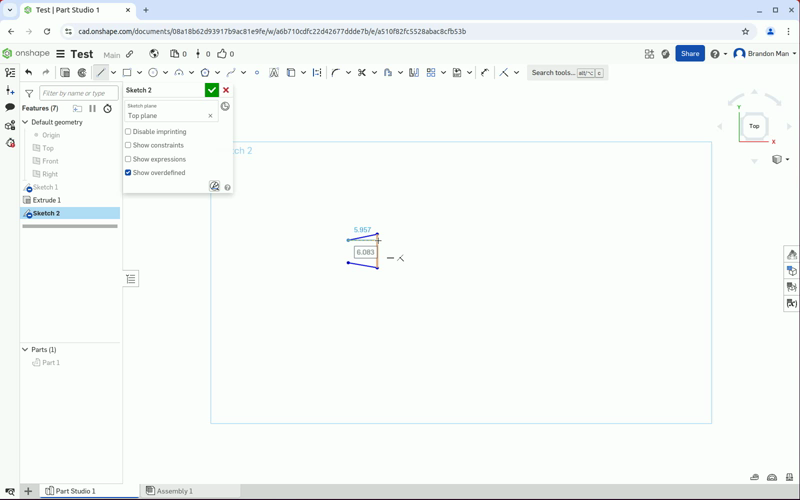
key_down(shift)
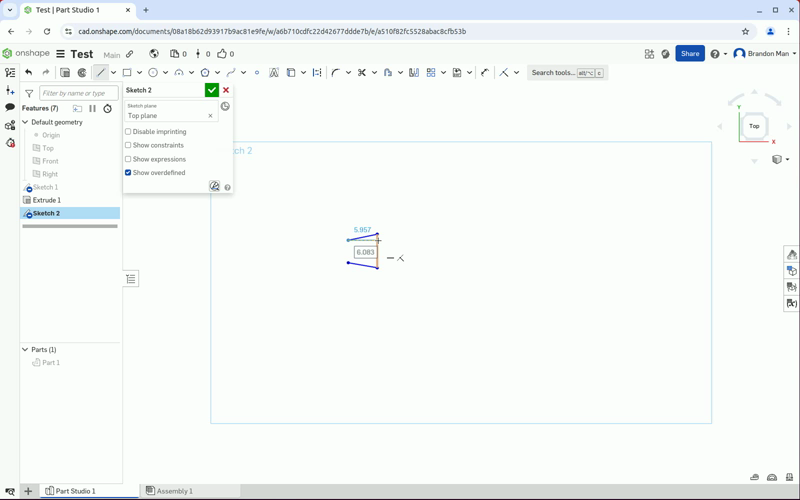
mouse_move(348, 262)
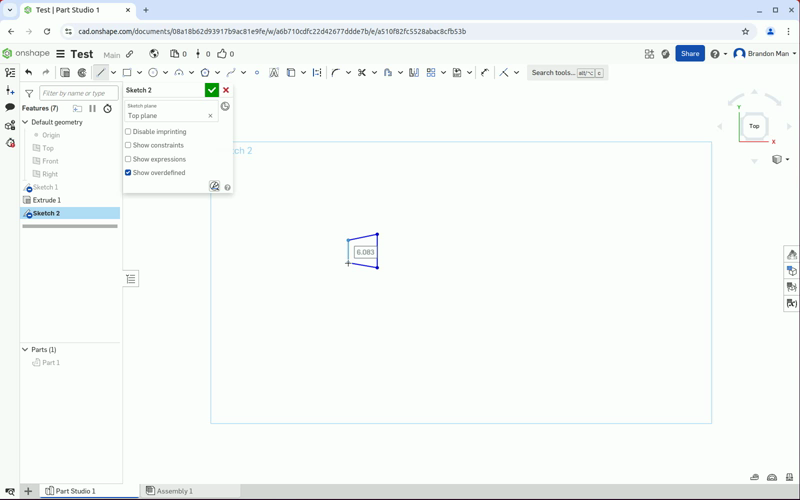
key_up(shift)
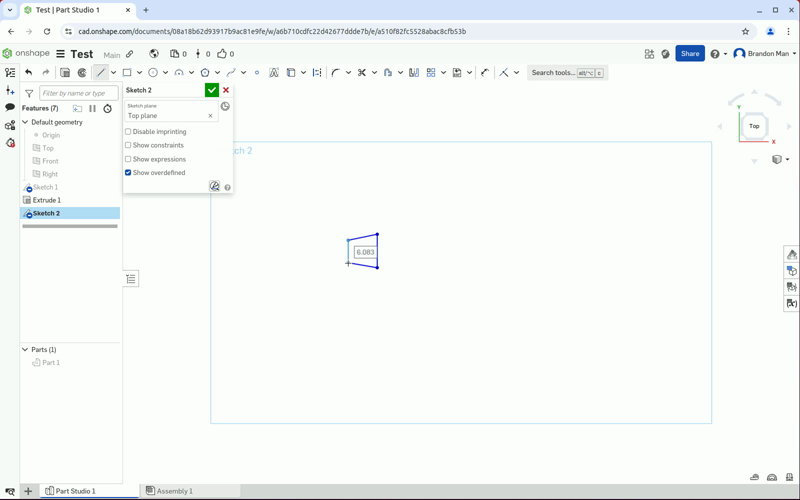
click(348, 262)
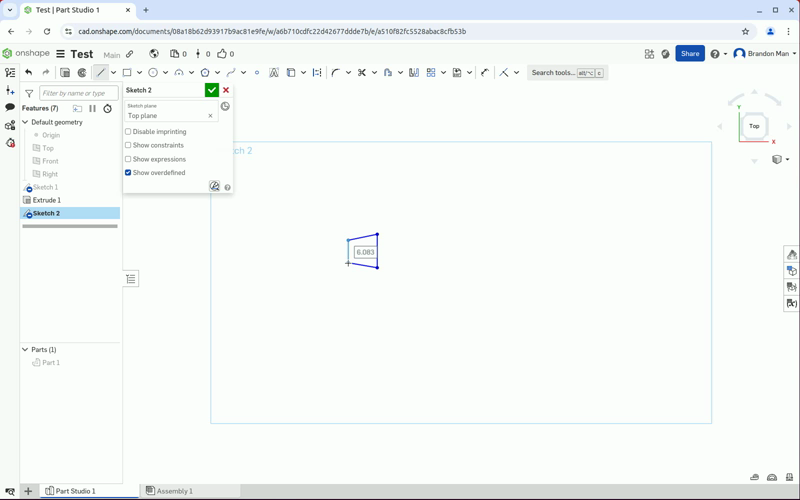
key(esc)
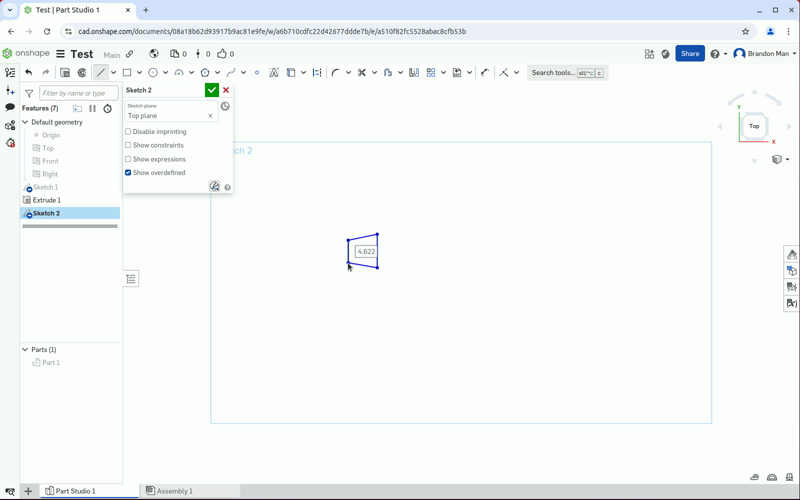
mouse_move(374, 241)
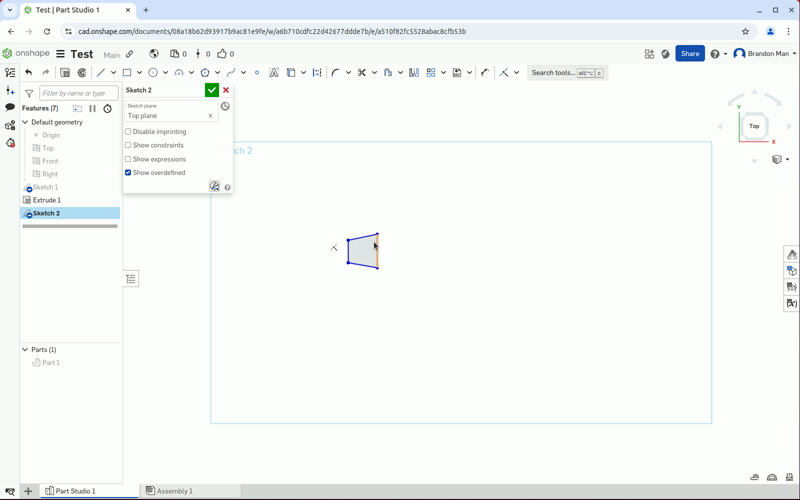
scroll(6)
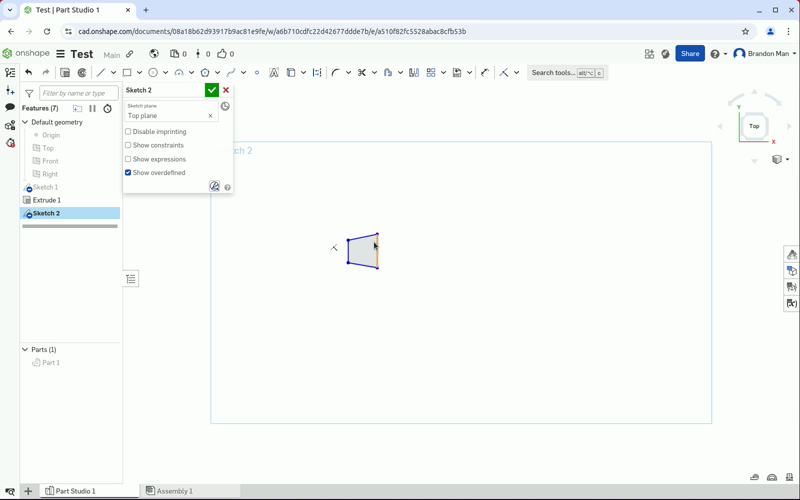
scroll(6)
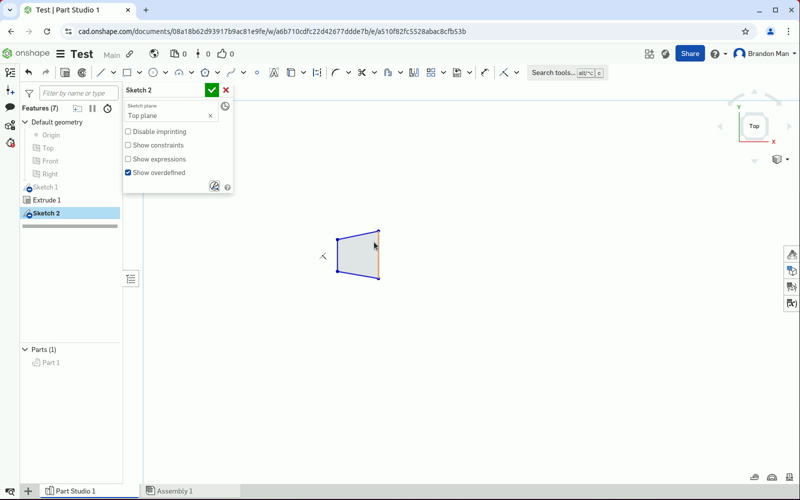
scroll(6)
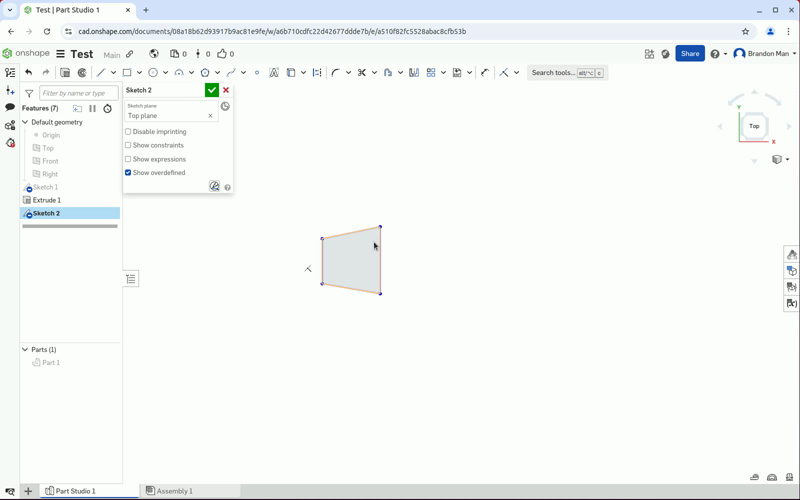
scroll(6)
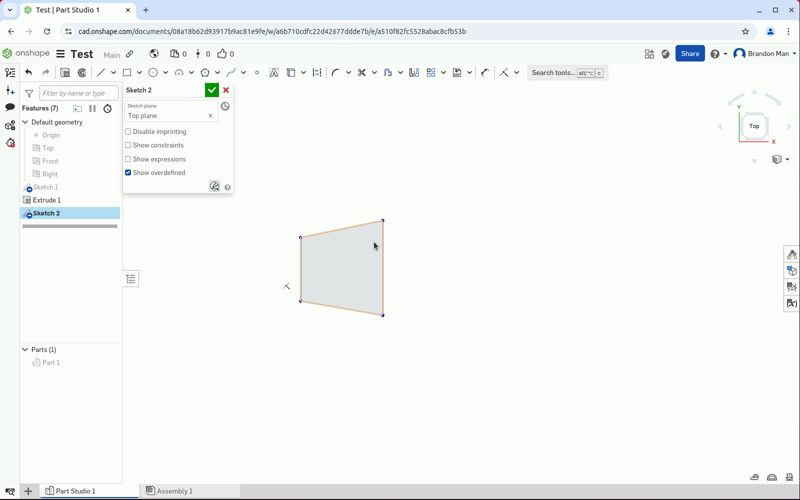
scroll(6)
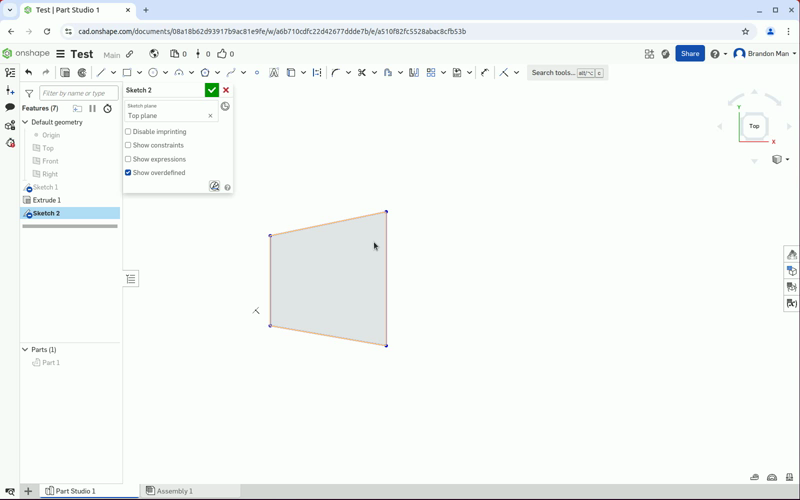
scroll(6)
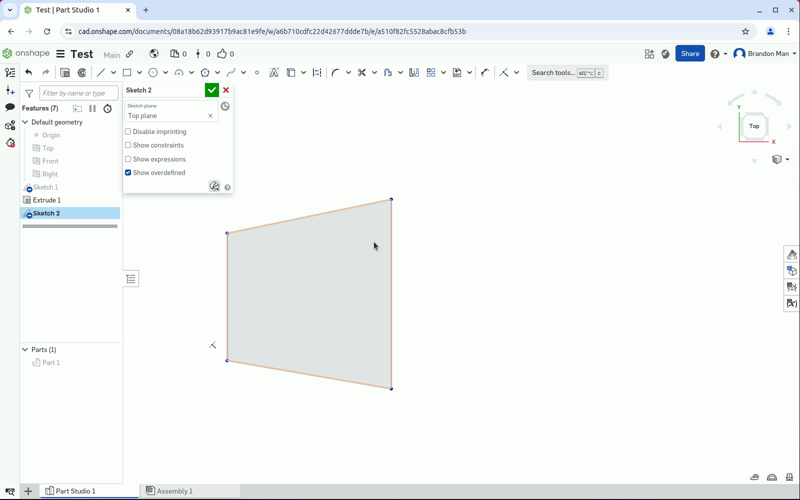
scroll(6)
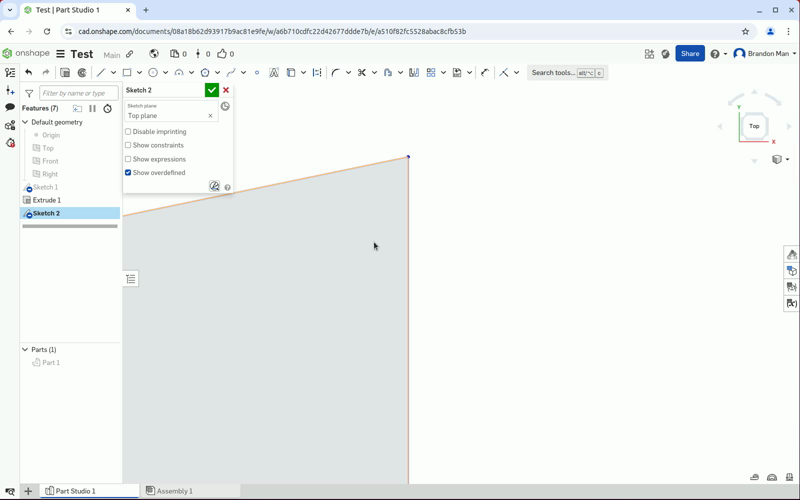
click(374, 241)
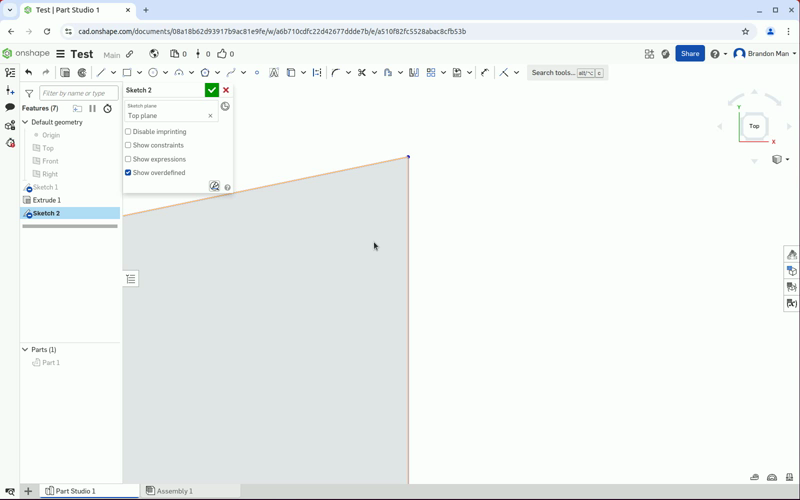
scroll(-6)
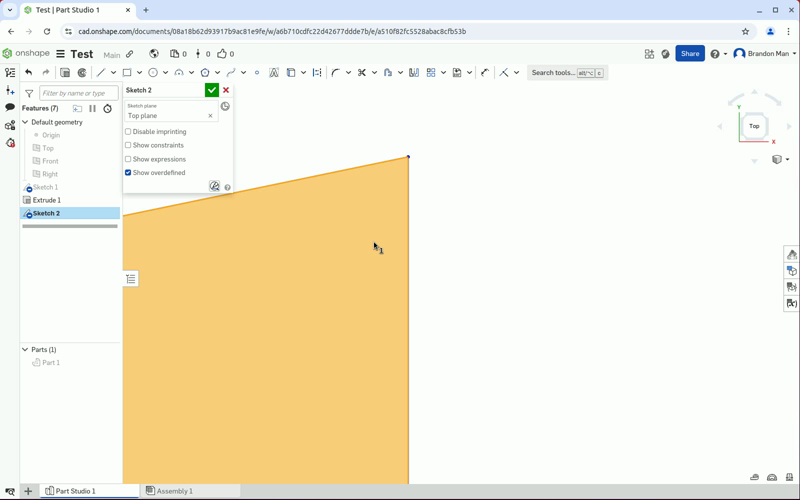
scroll(-6)
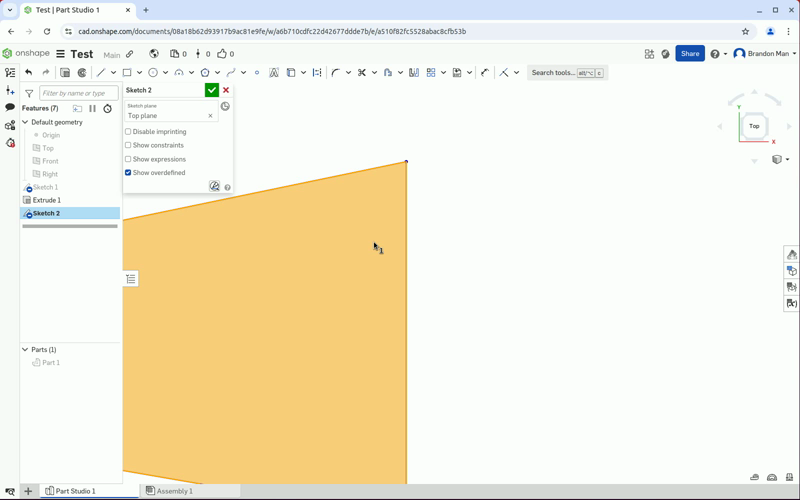
scroll(-6)
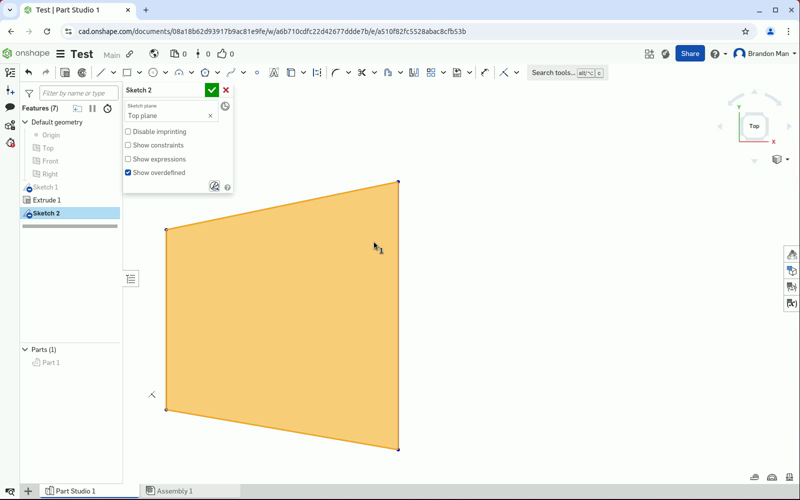
scroll(-6)
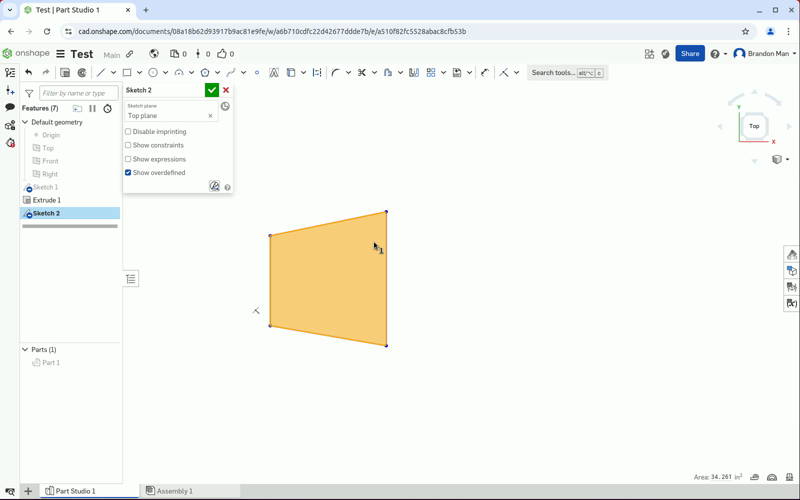
scroll(-6)
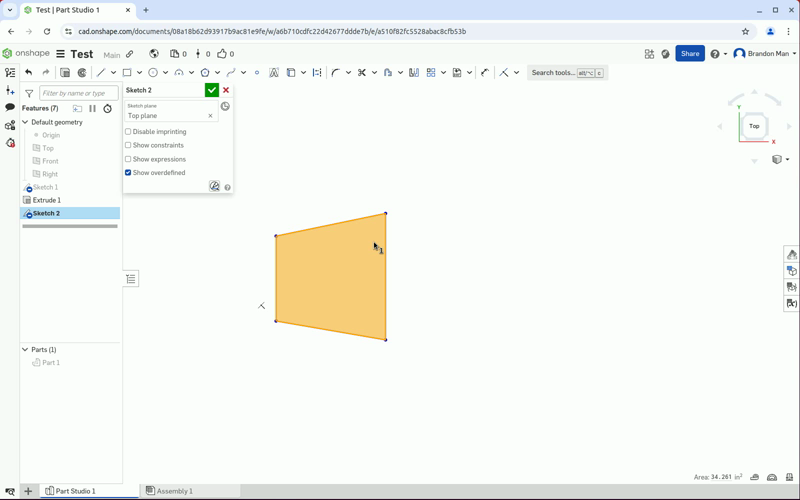
scroll(-6)
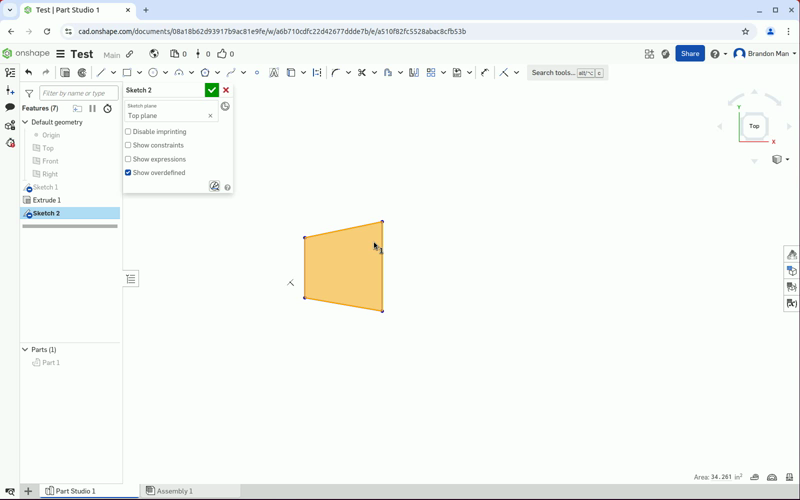
scroll(-6)
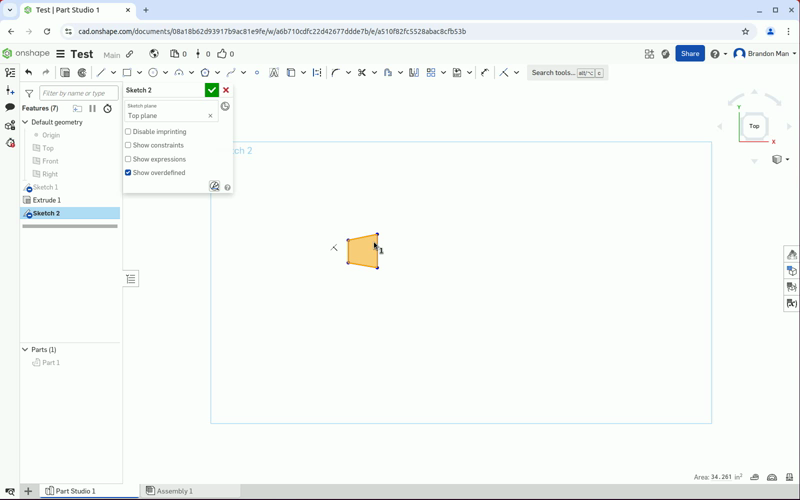
mouse_move(73, 352)
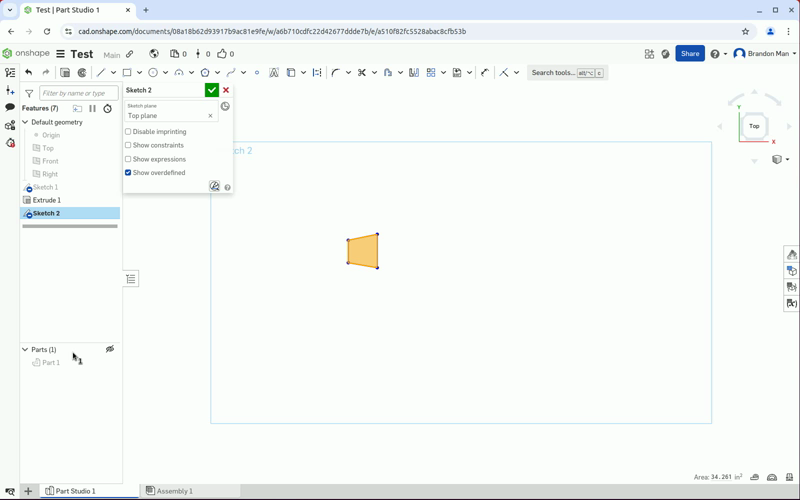
key(shift+y)
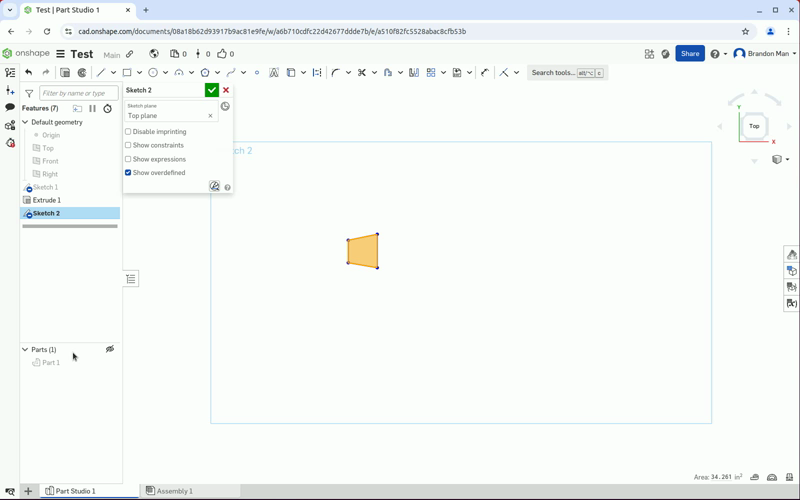
key(shift+e)
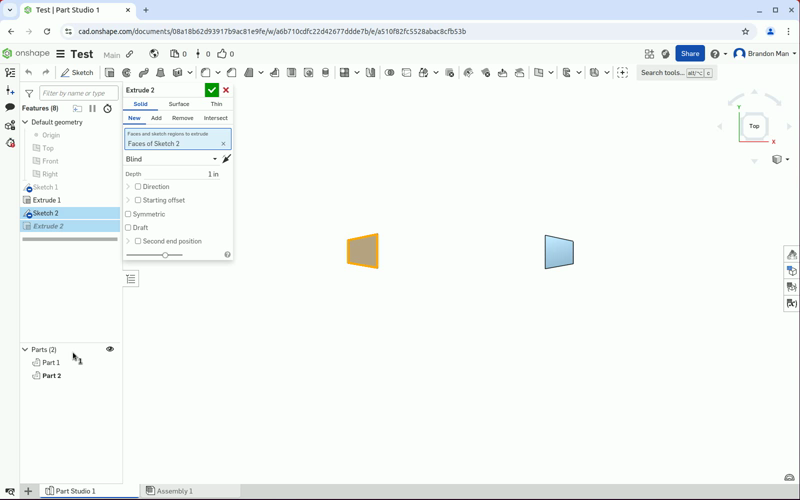
mouse_move(143, 106)
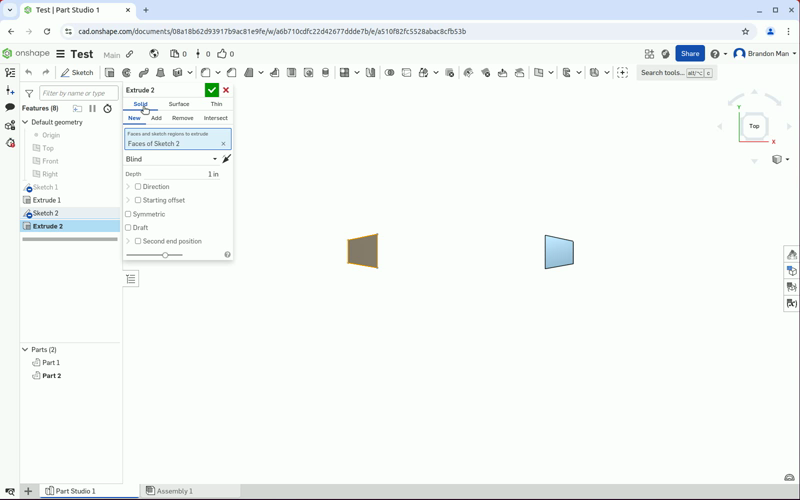
click(143, 106)
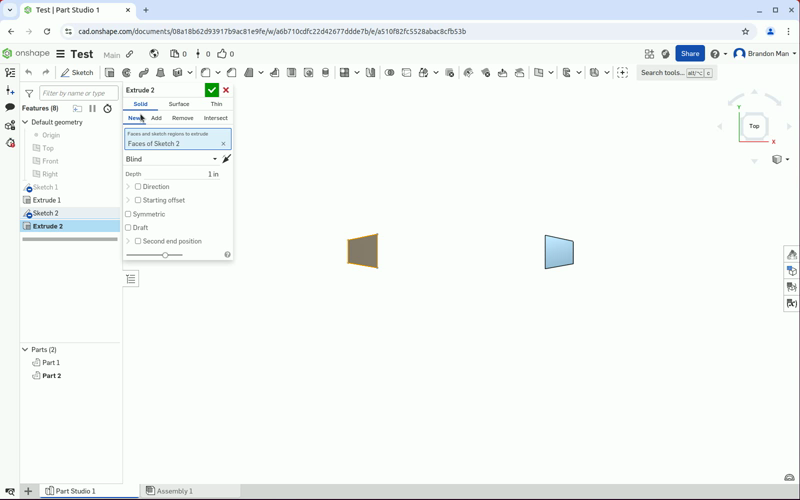
mouse_move(137, 120)
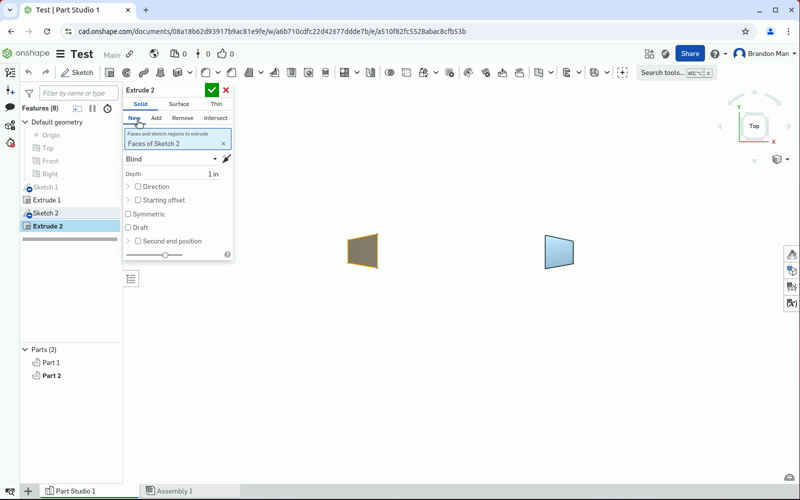
click(137, 120)
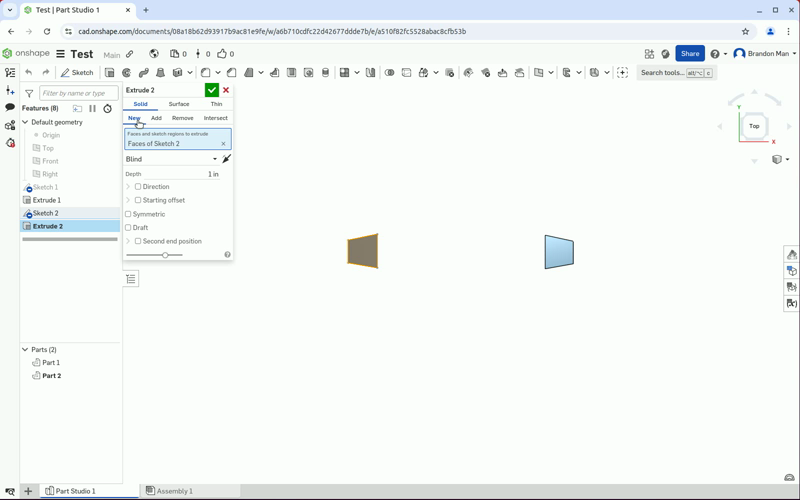
key(tab, 4)
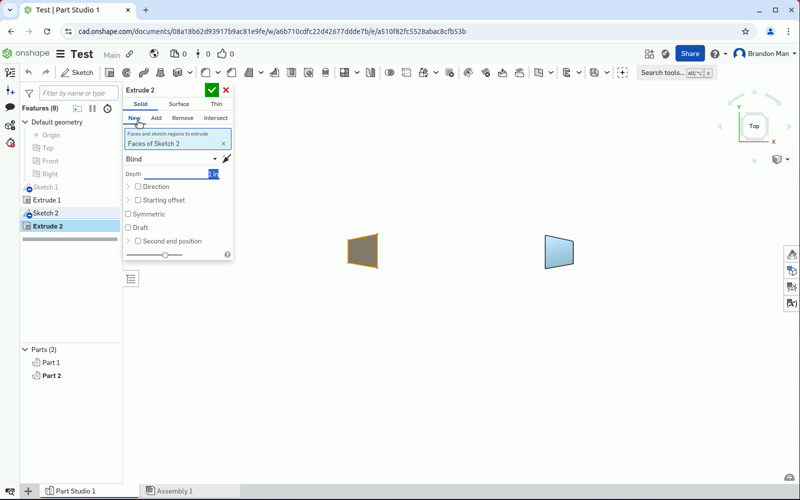
text(0.241)
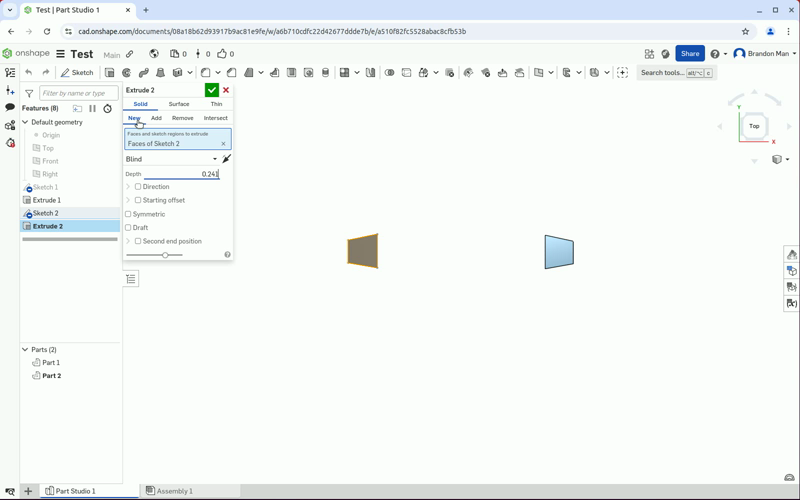
key(enter)
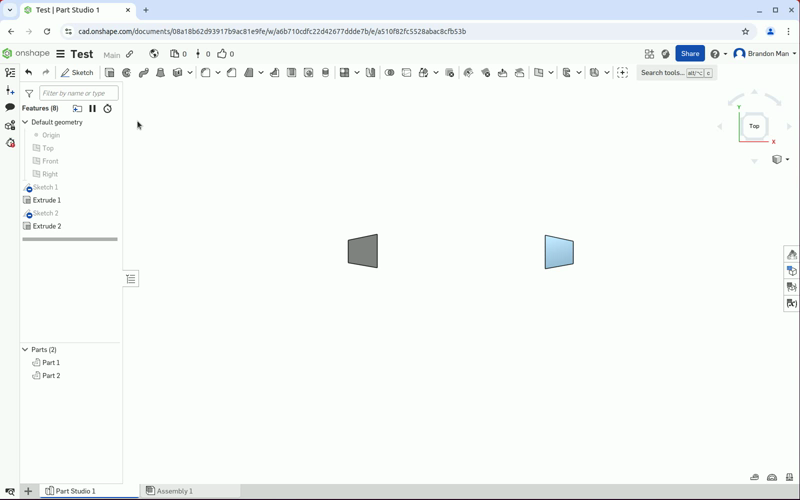
key(shift+h)
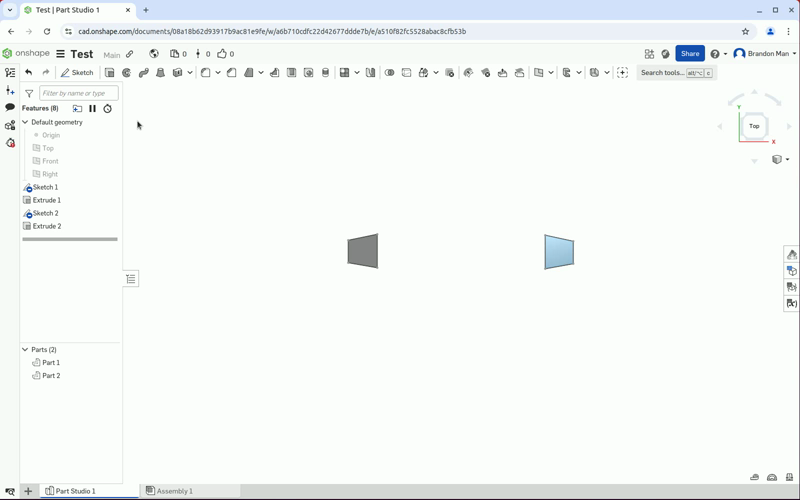
key(shift+h)
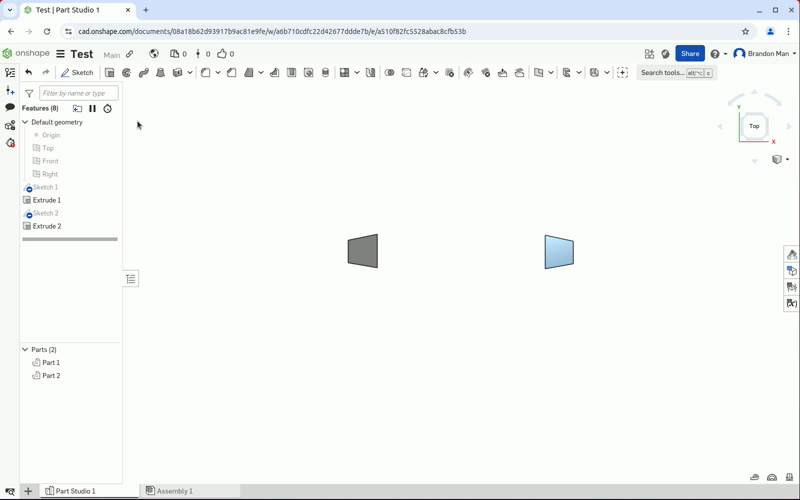
mouse_move(73, 189)
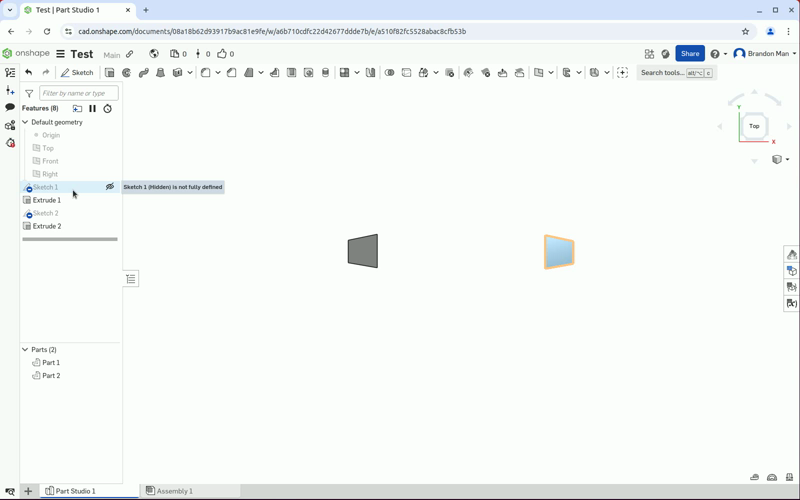
click(73, 189)
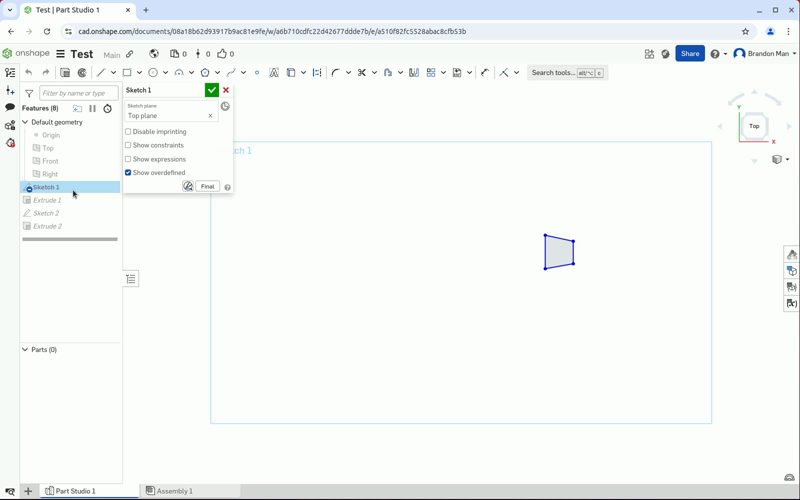
mouse_move(229, 92)
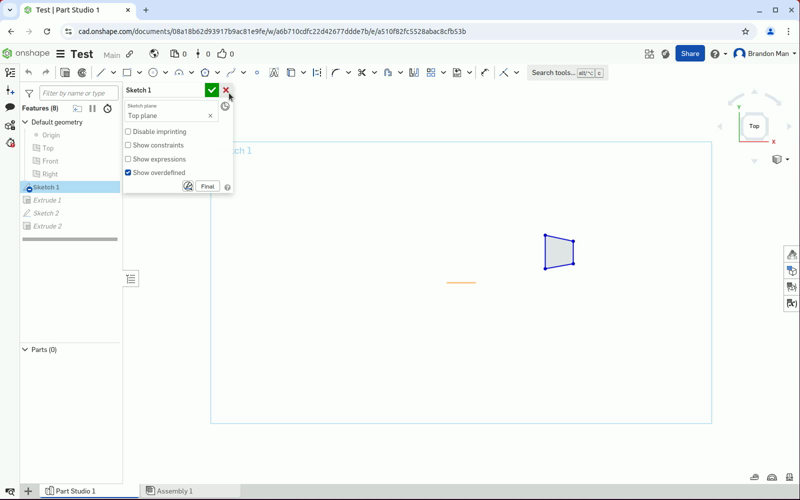
click(229, 92)
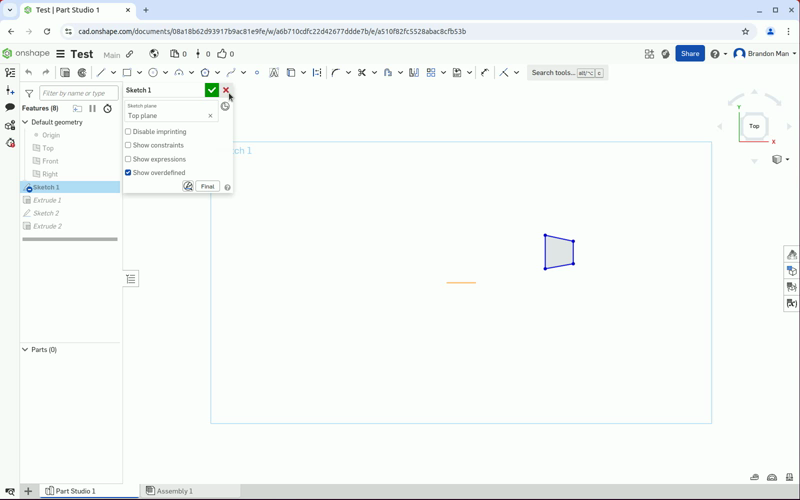
key(shift+s)
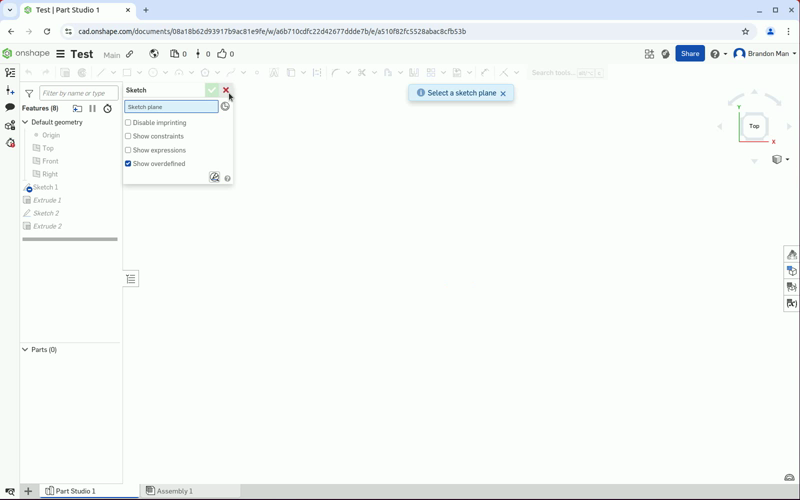
mouse_move(73, 150)
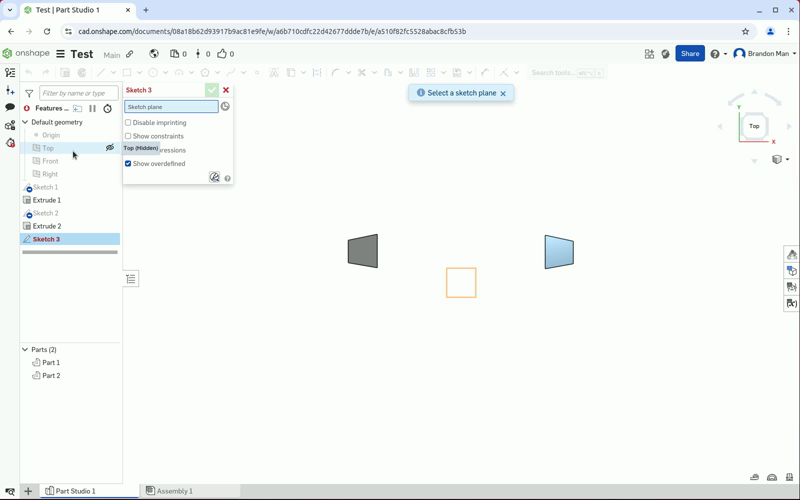
click(73, 150)
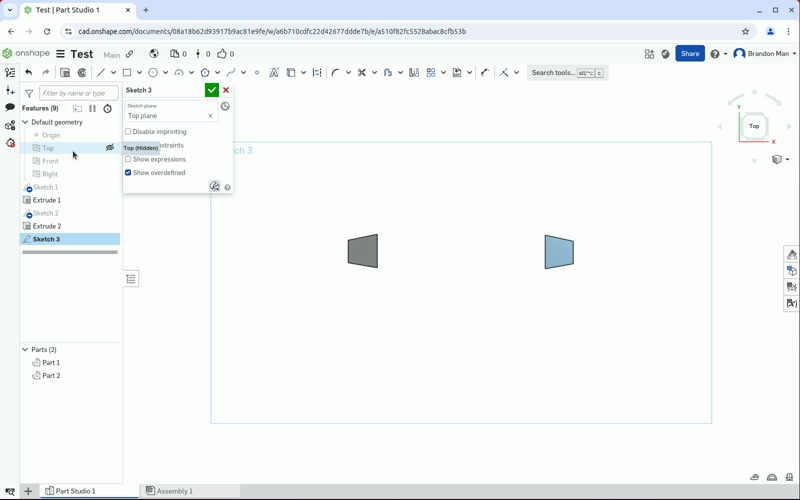
mouse_move(73, 352)
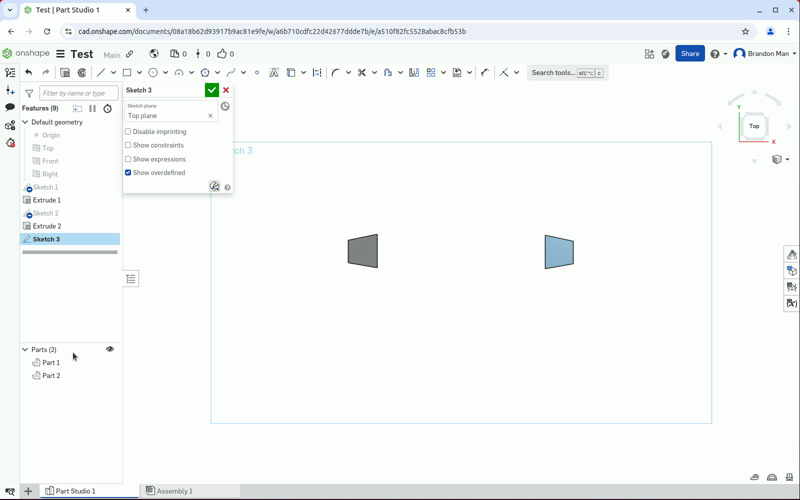
key(y)
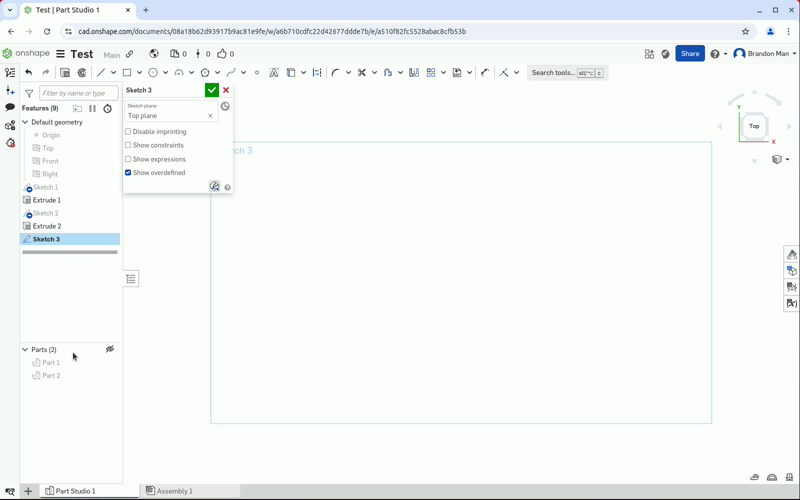
key(l)
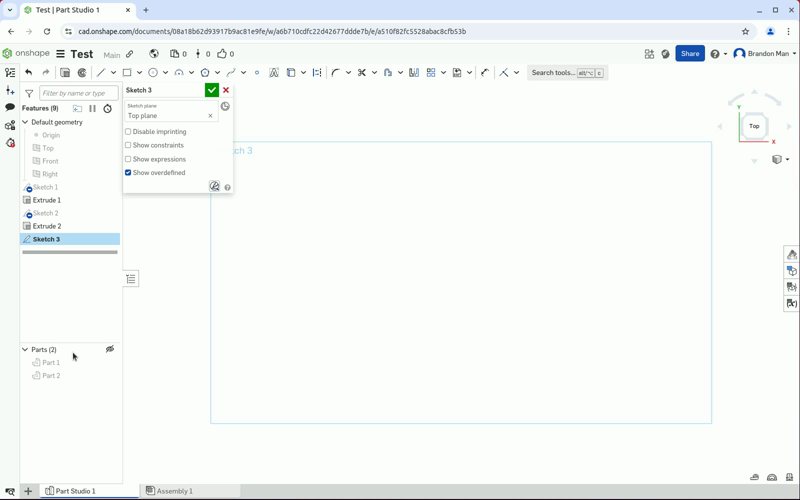
key_down(shift)
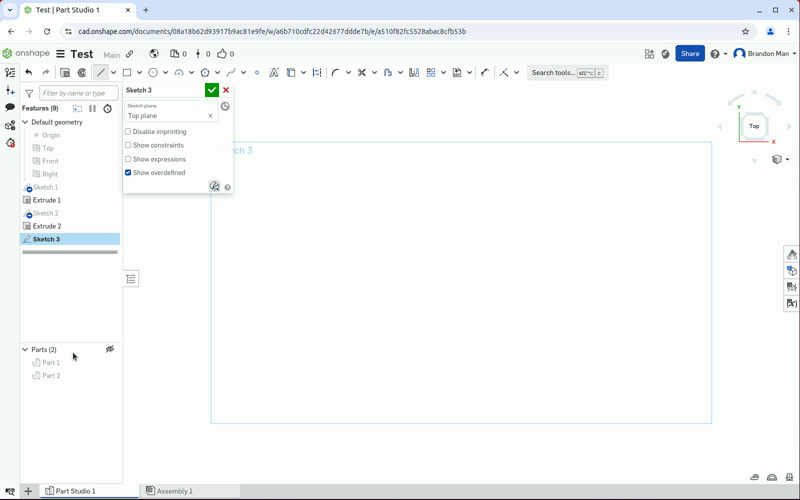
mouse_move(516, 273)
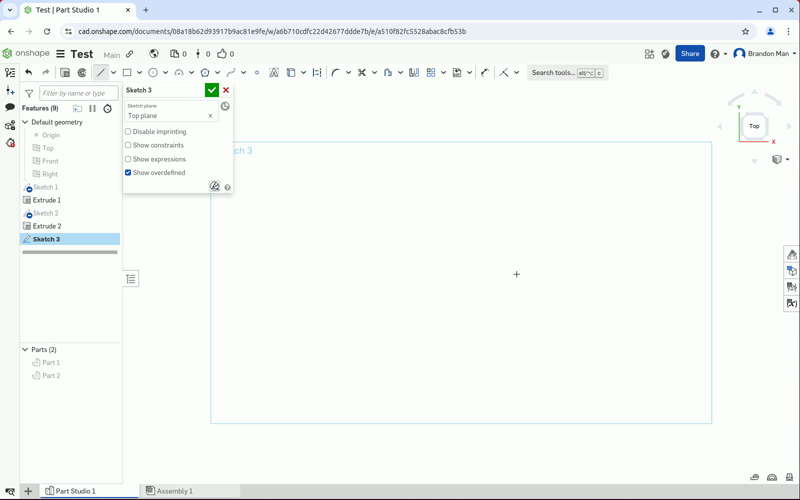
click(516, 273)
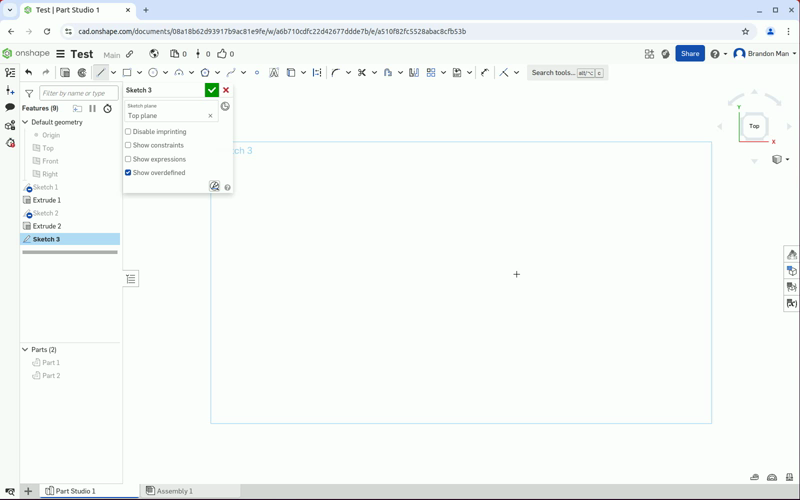
key_up(shift)
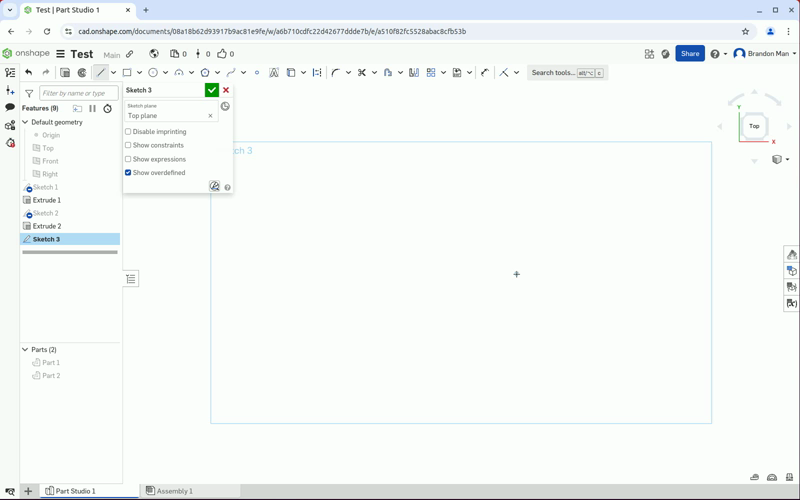
key_down(shift)
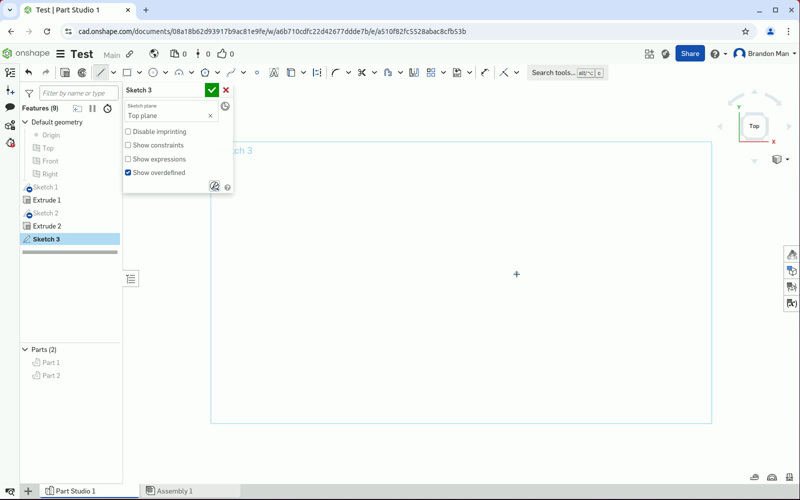
mouse_move(546, 273)
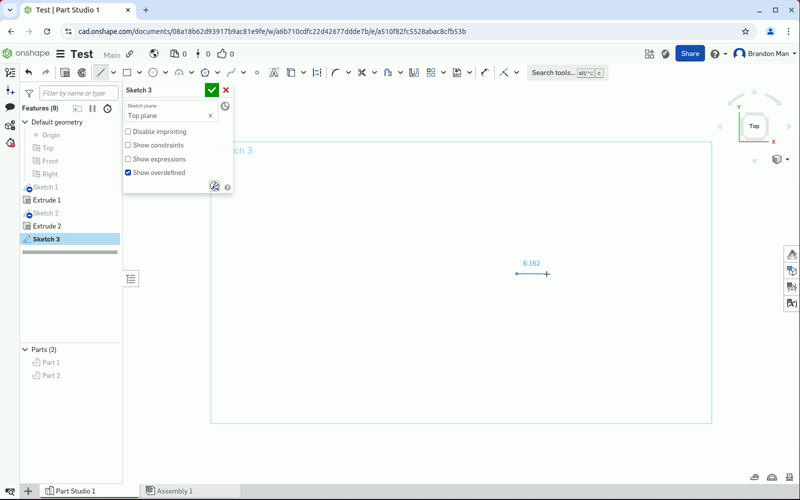
mouse_move(545, 268)
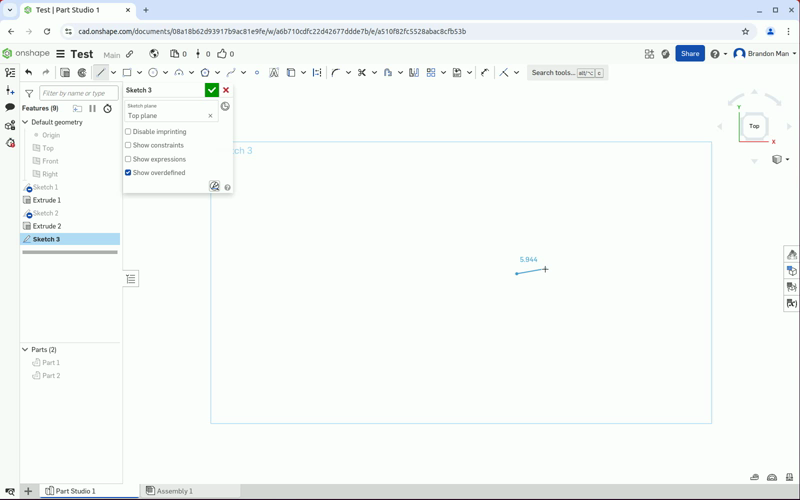
click(545, 268)
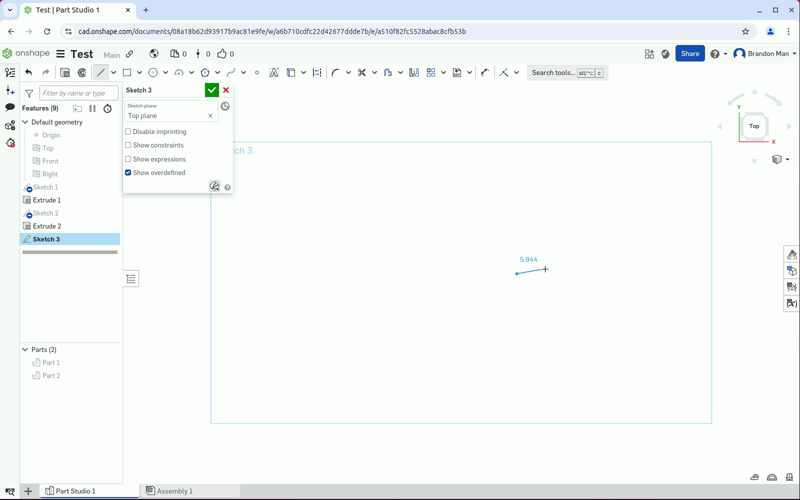
key_up(shift)
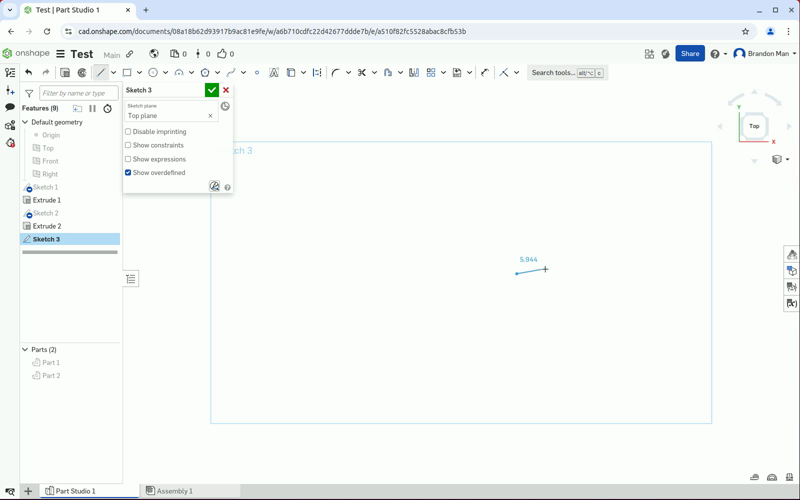
key_down(shift)
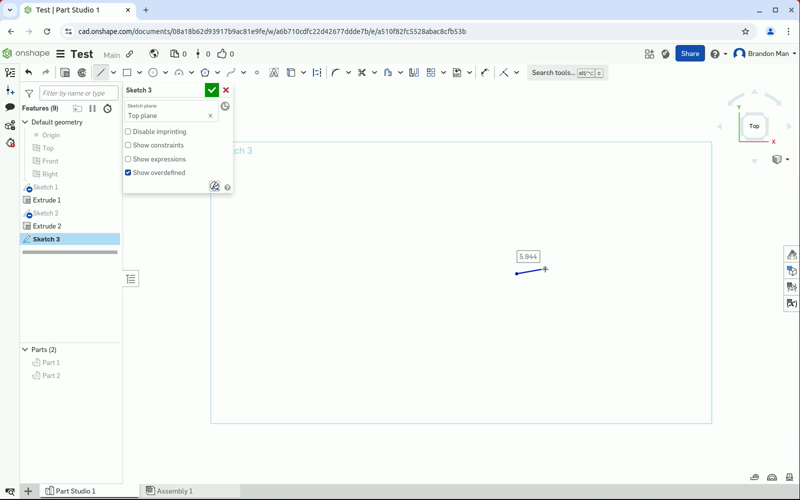
mouse_move(575, 268)
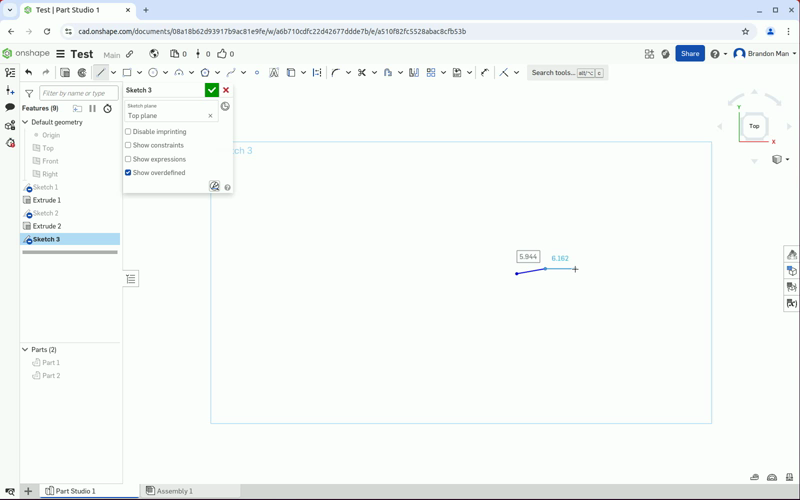
mouse_move(545, 235)
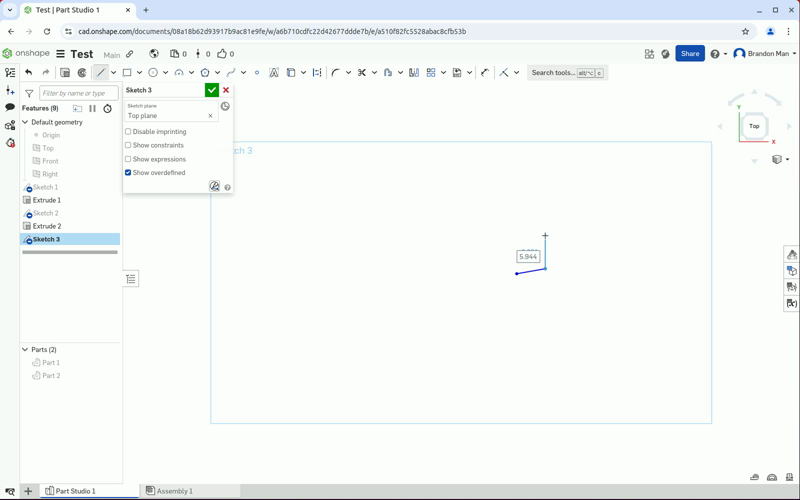
click(545, 235)
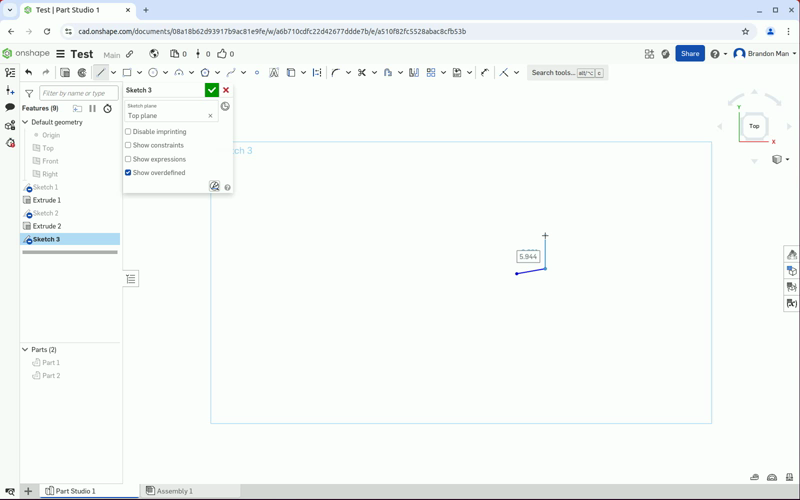
key_up(shift)
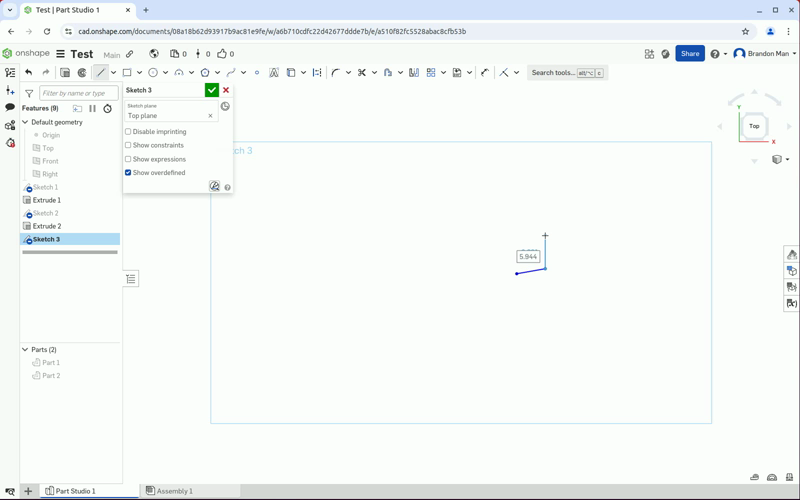
key_down(shift)
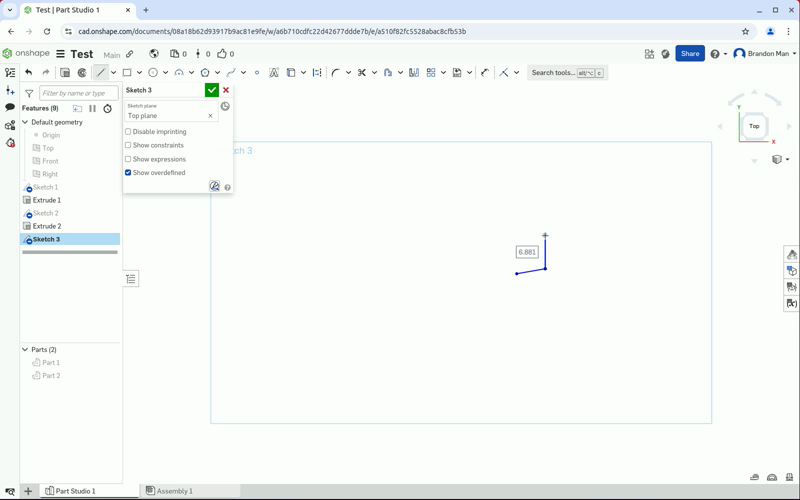
mouse_move(575, 235)
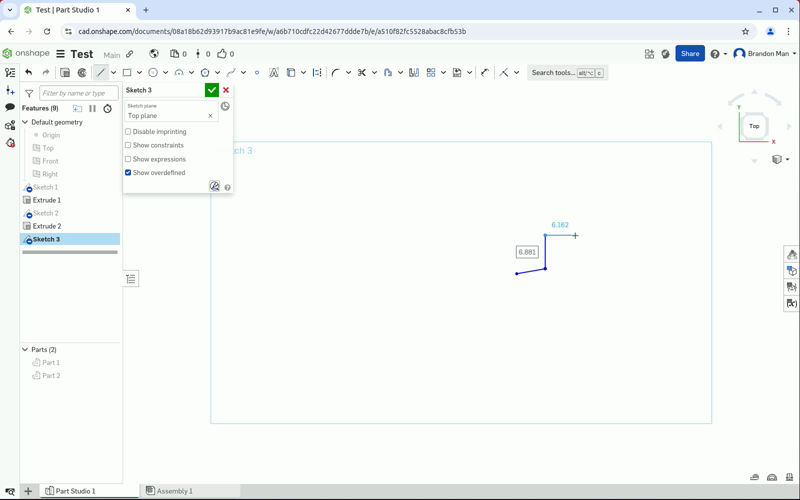
mouse_move(516, 230)
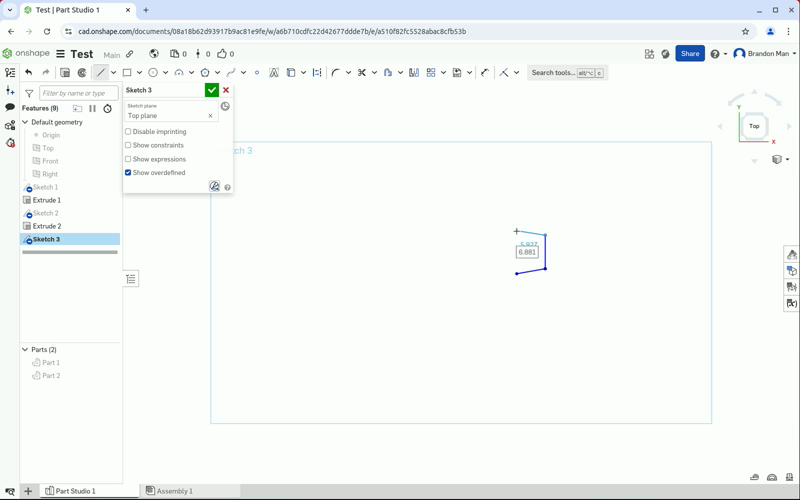
click(516, 230)
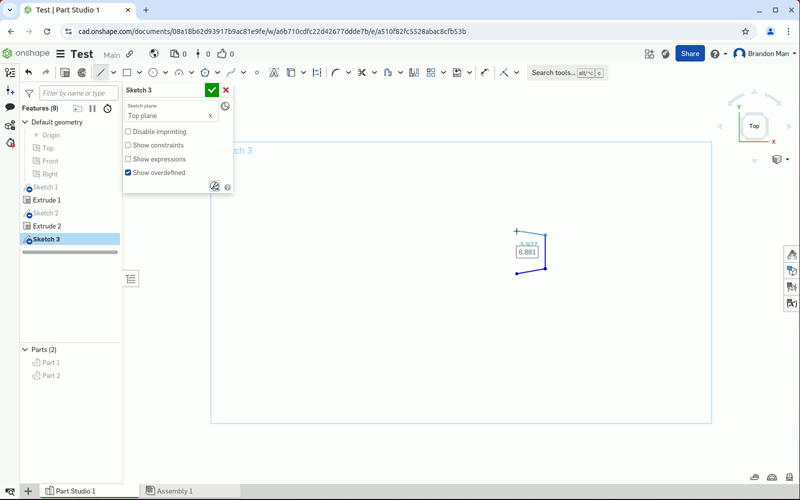
key_up(shift)
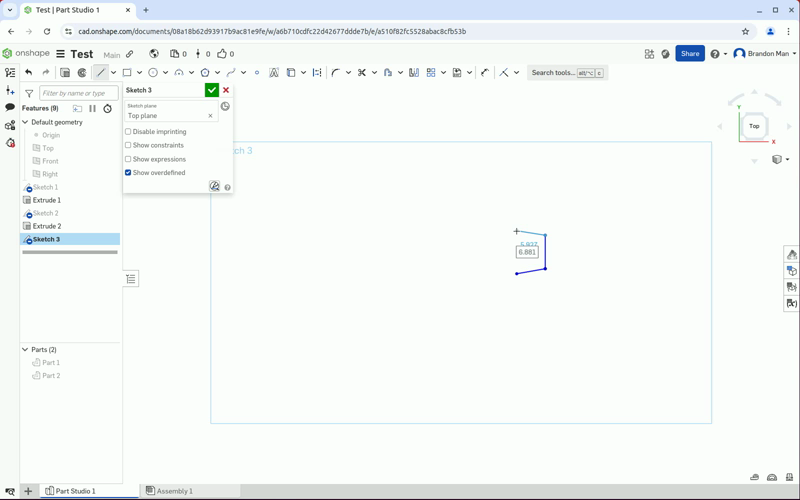
mouse_move(546, 230)
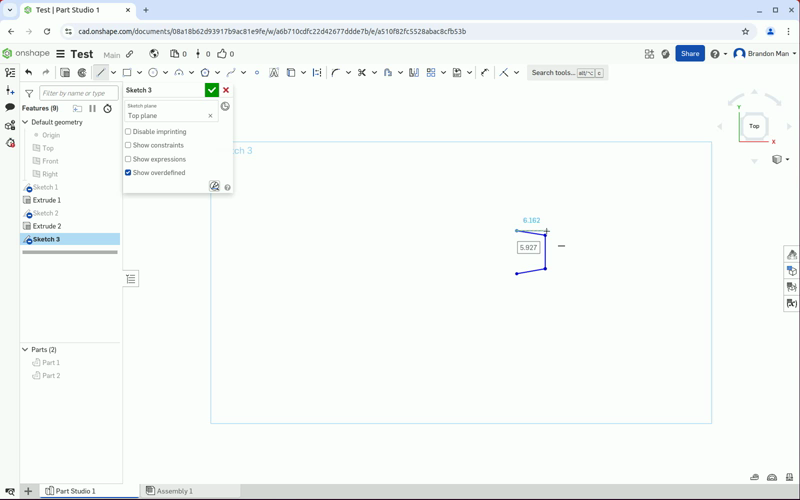
key_down(shift)
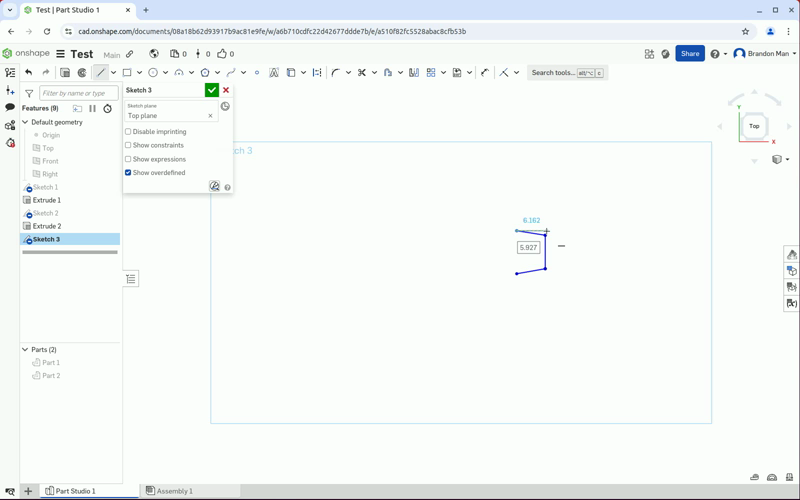
mouse_move(516, 273)
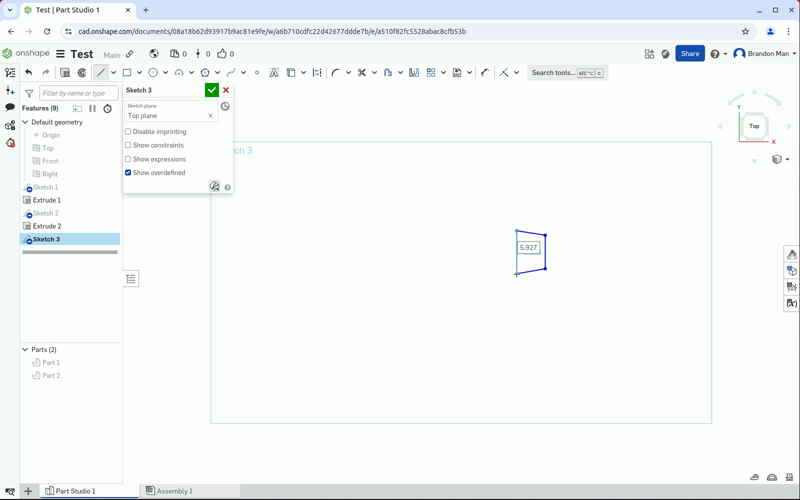
key_up(shift)
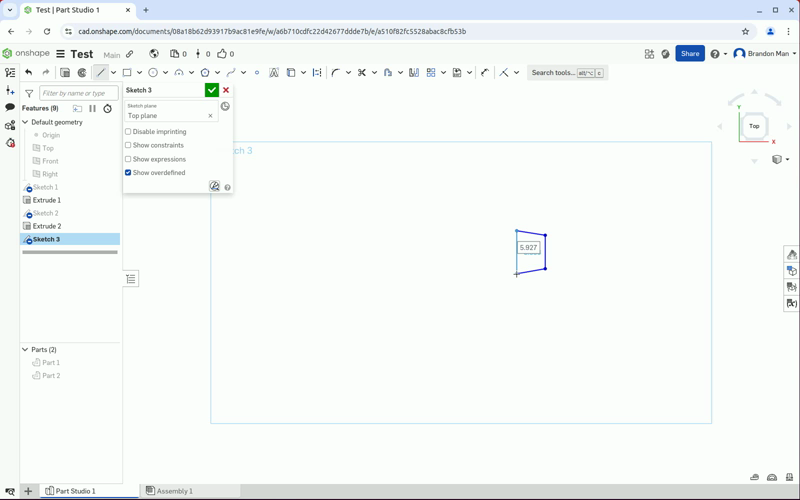
click(516, 273)
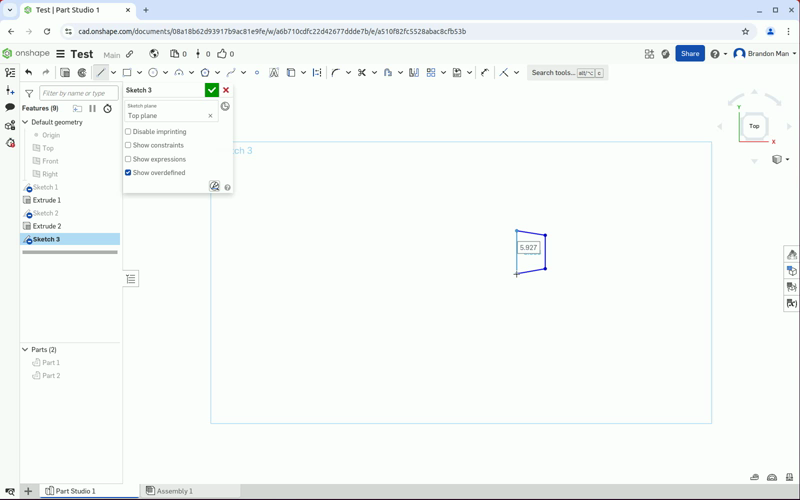
key(esc)
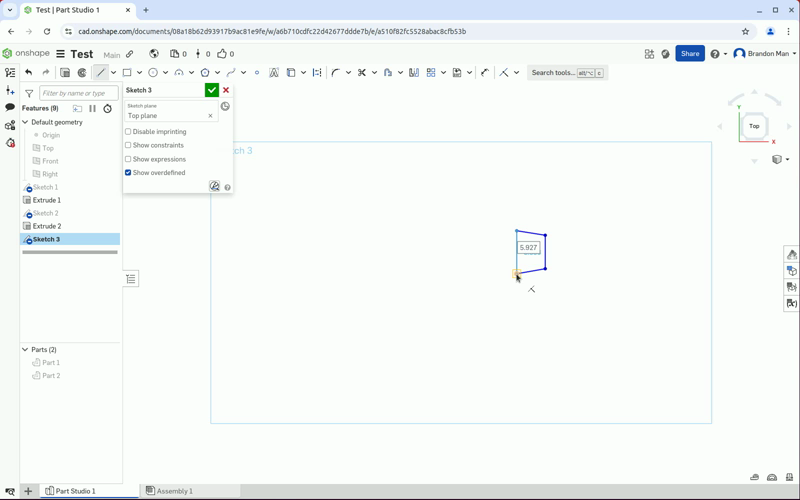
mouse_move(541, 246)
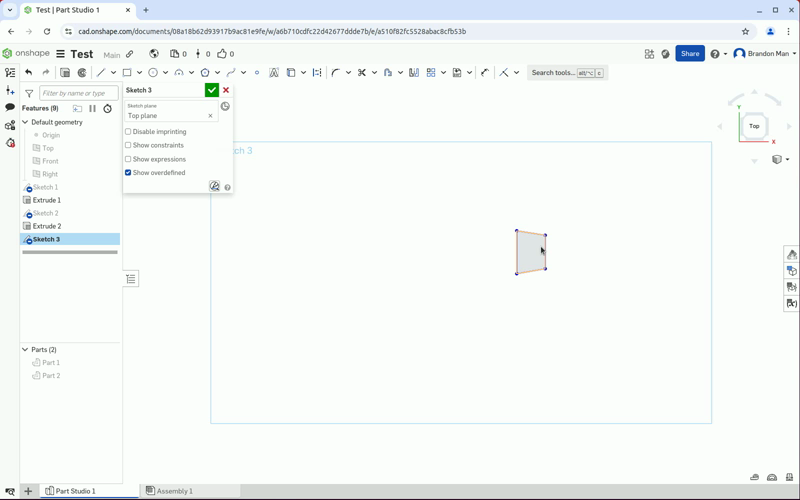
scroll(6)
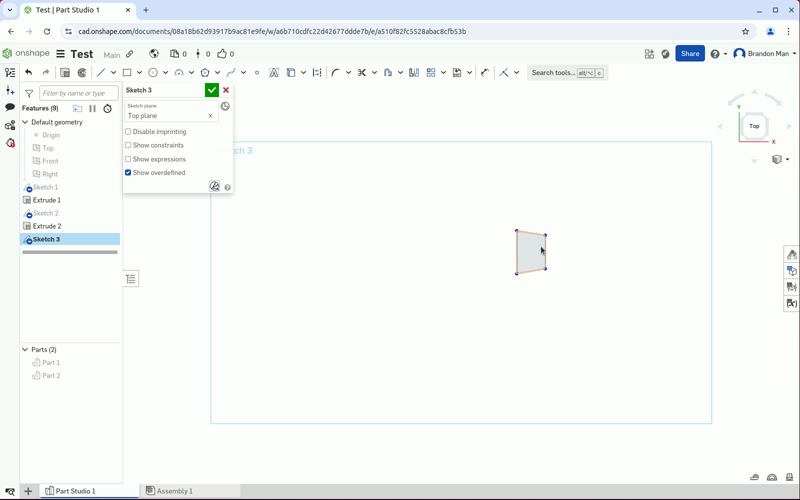
scroll(6)
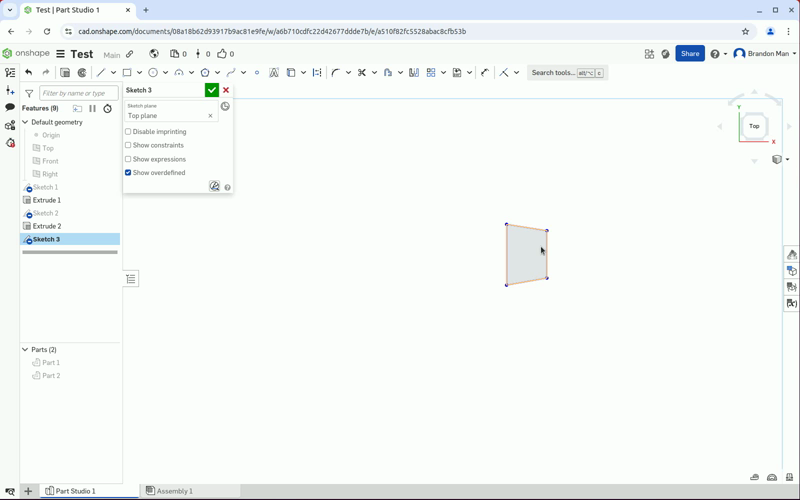
scroll(6)
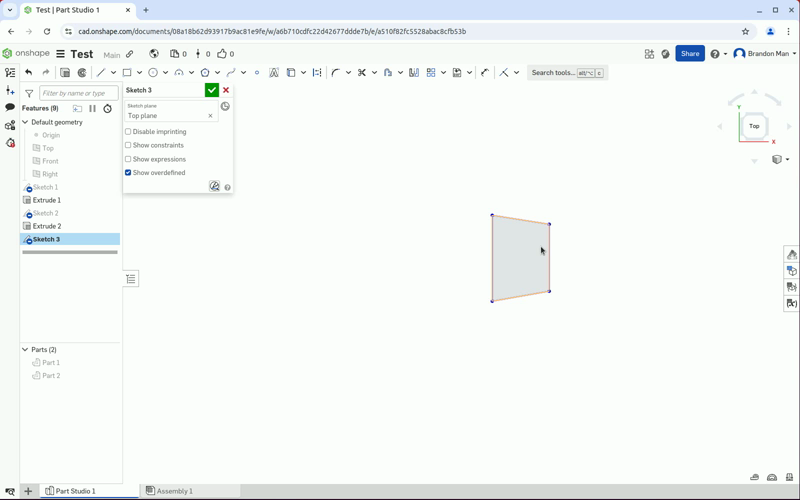
scroll(6)
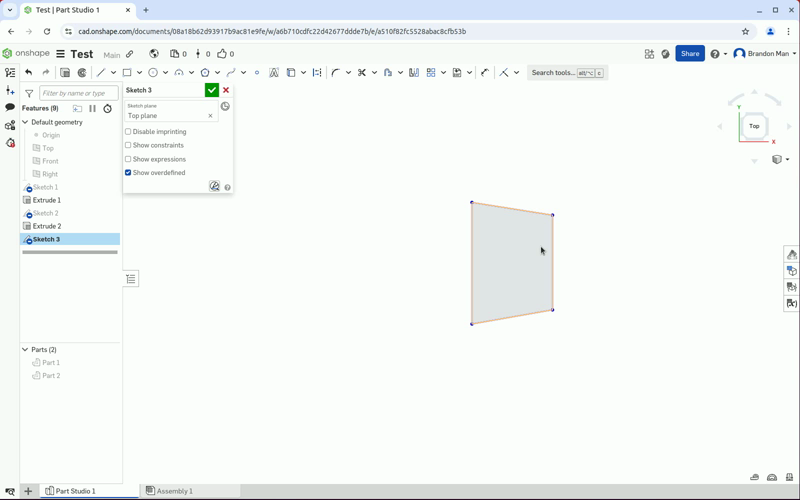
scroll(6)
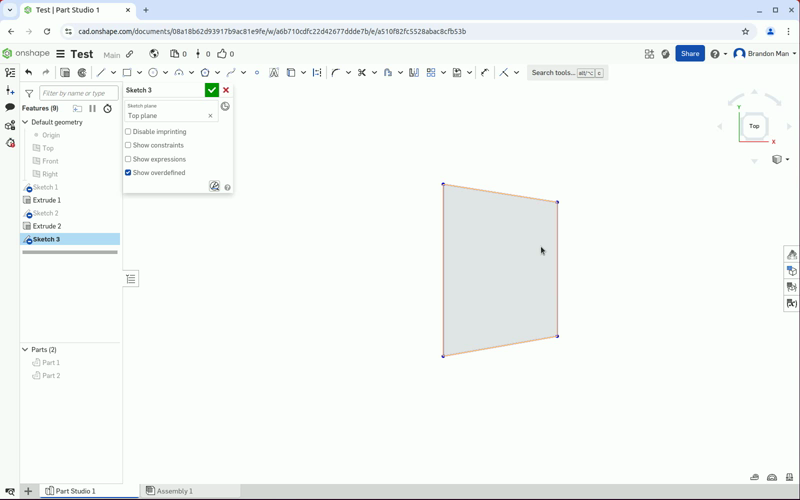
scroll(6)
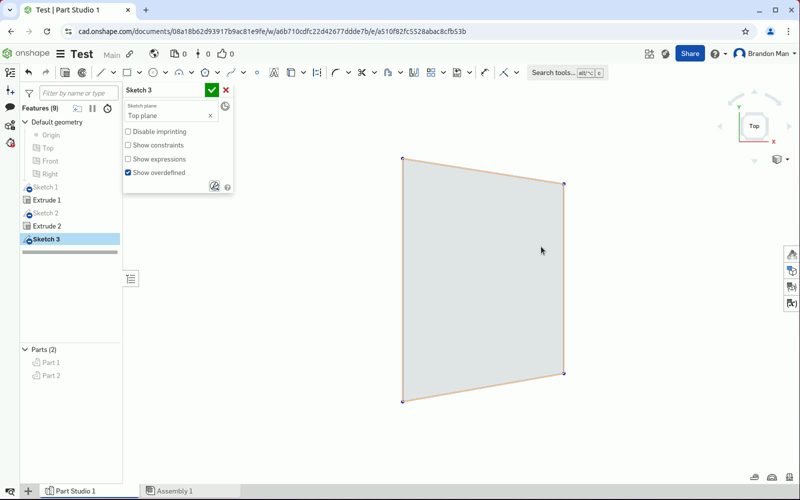
scroll(6)
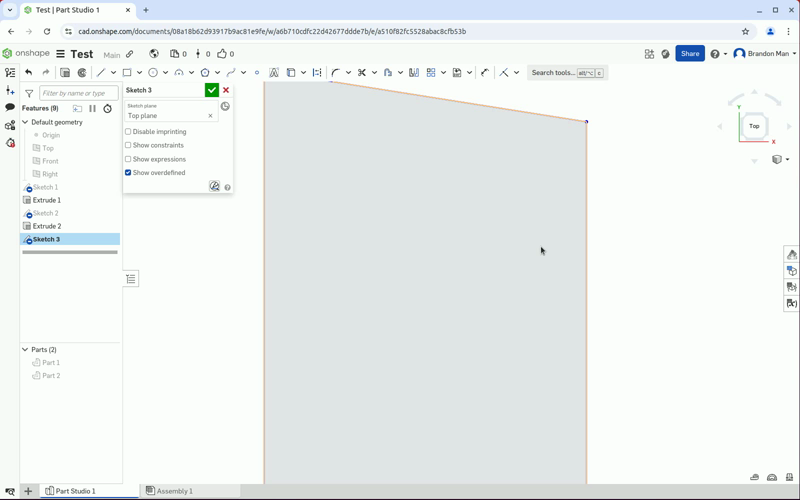
click(541, 246)
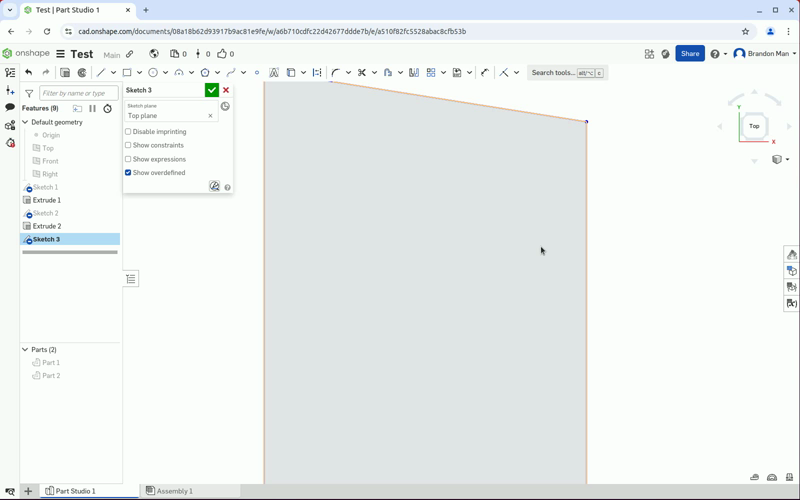
scroll(-6)
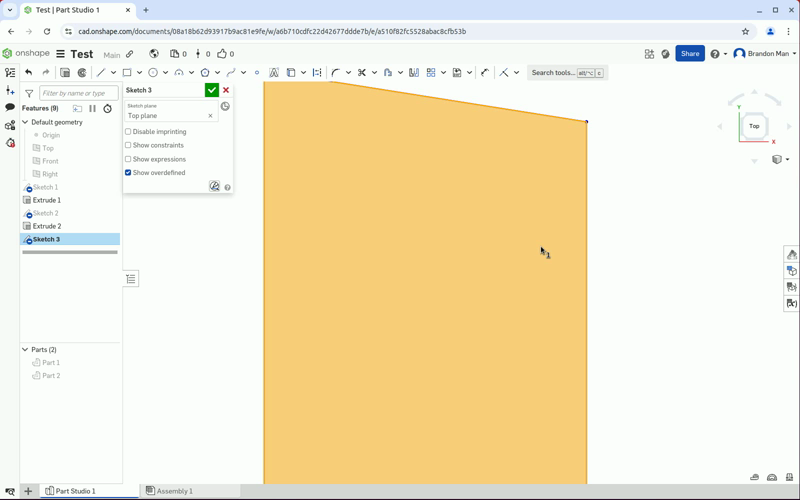
scroll(-6)
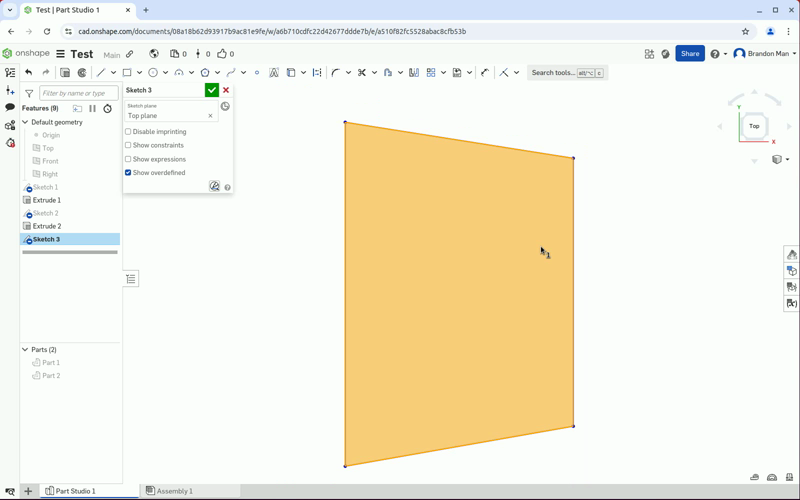
scroll(-6)
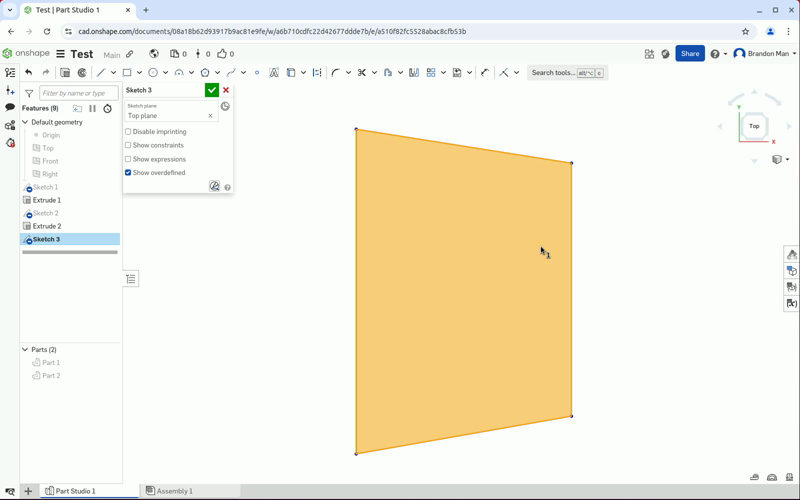
scroll(-6)
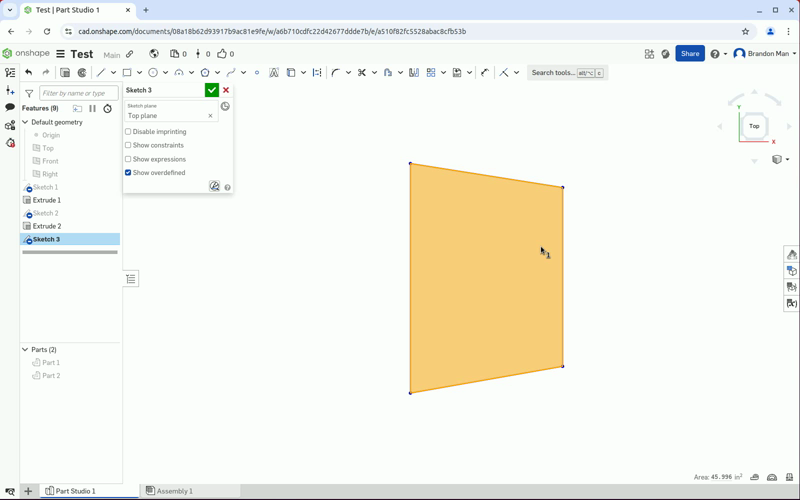
scroll(-6)
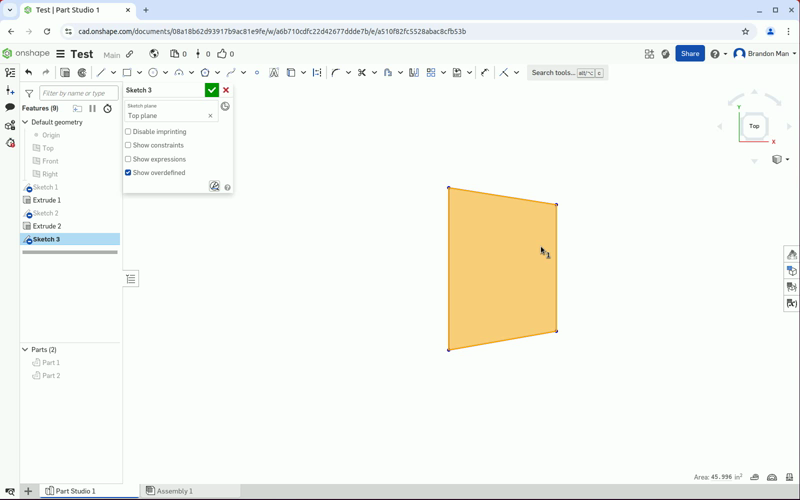
scroll(-6)
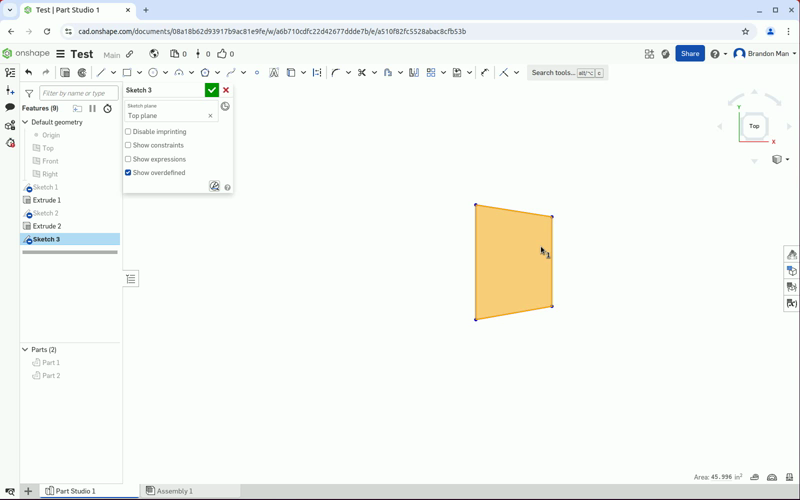
scroll(-6)
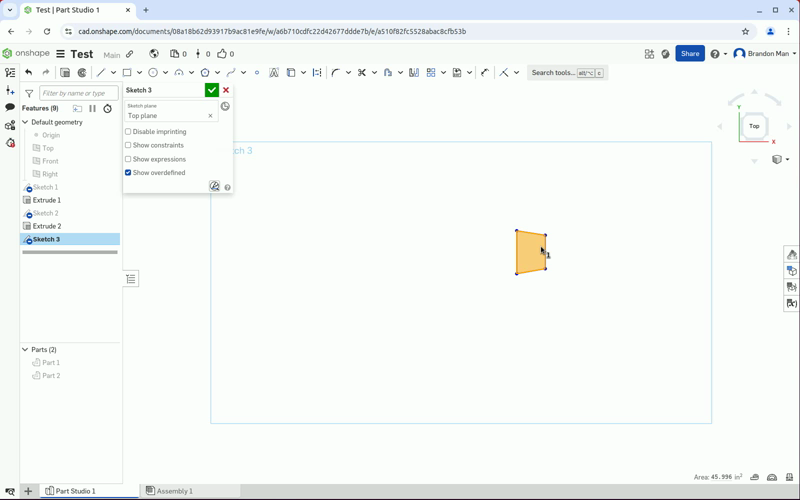
mouse_move(73, 352)
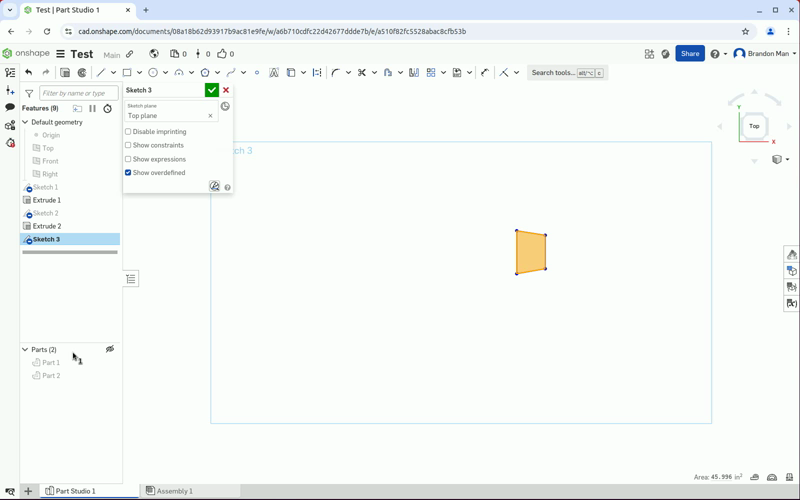
key(shift+y)
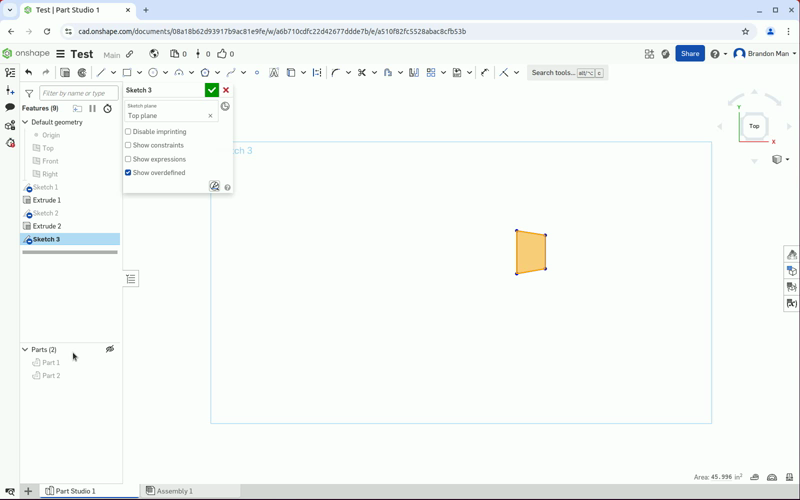
key(shift+e)
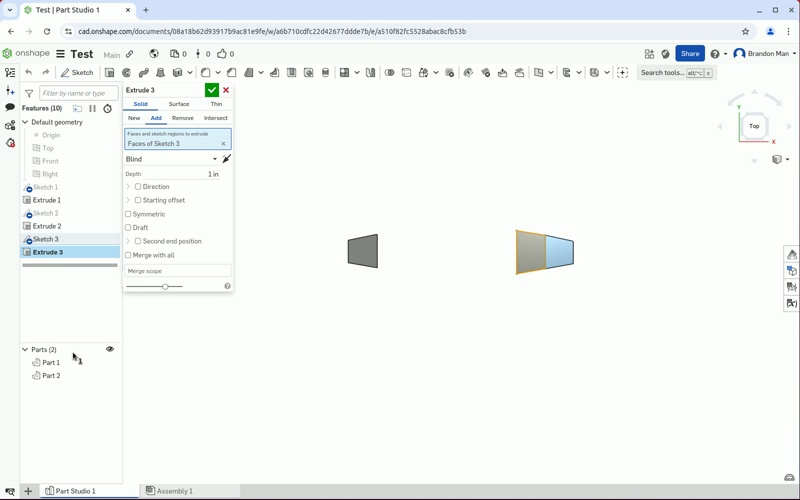
mouse_move(143, 106)
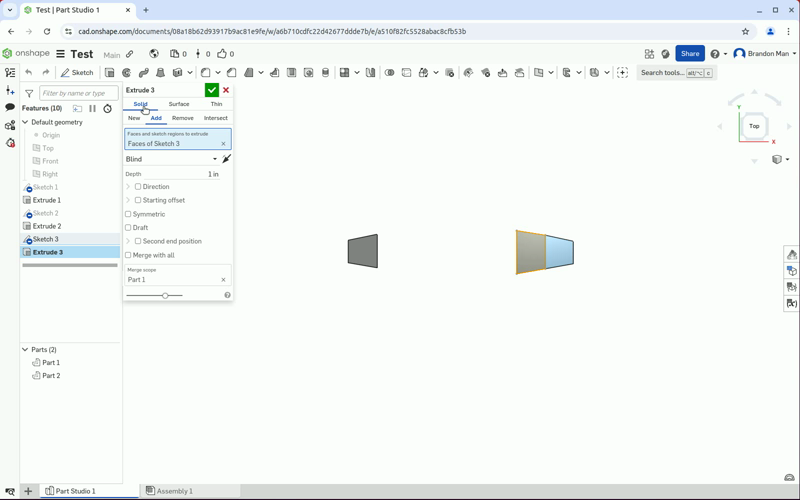
click(143, 106)
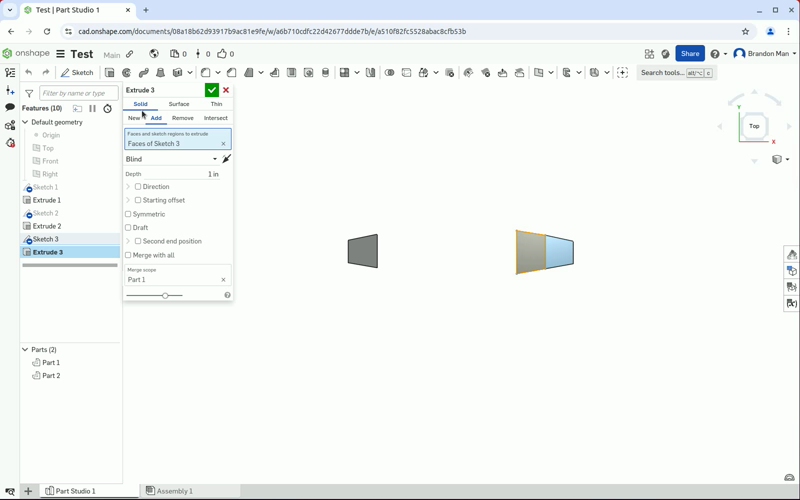
mouse_move(137, 120)
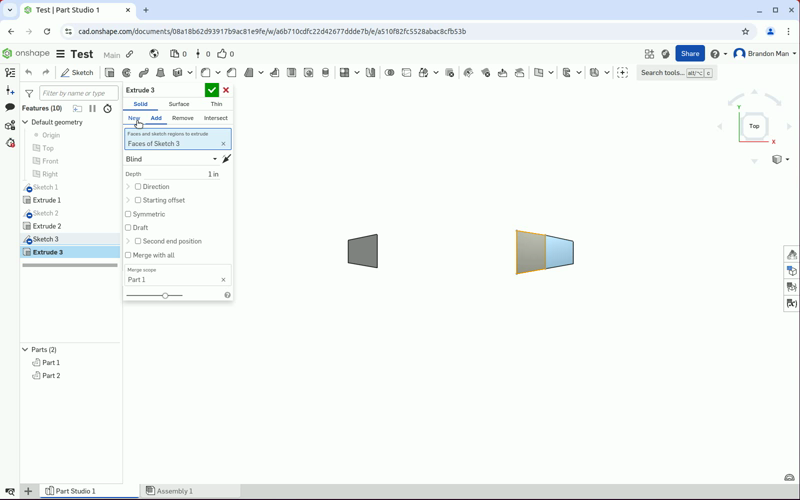
click(137, 120)
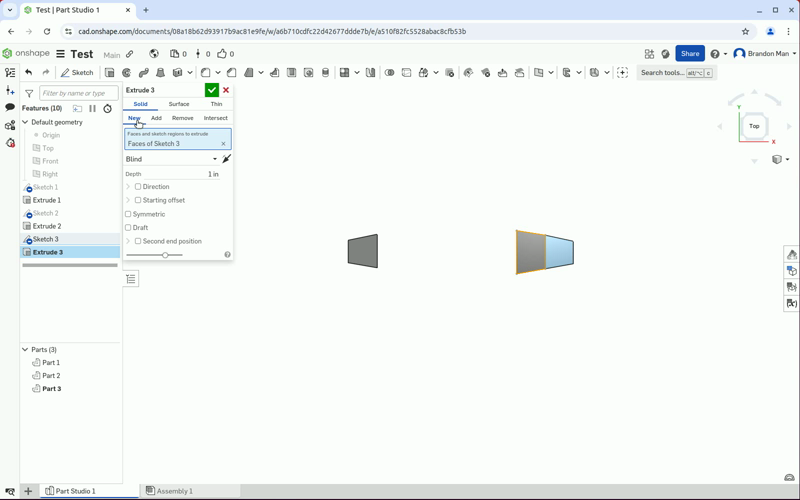
key(tab, 4)
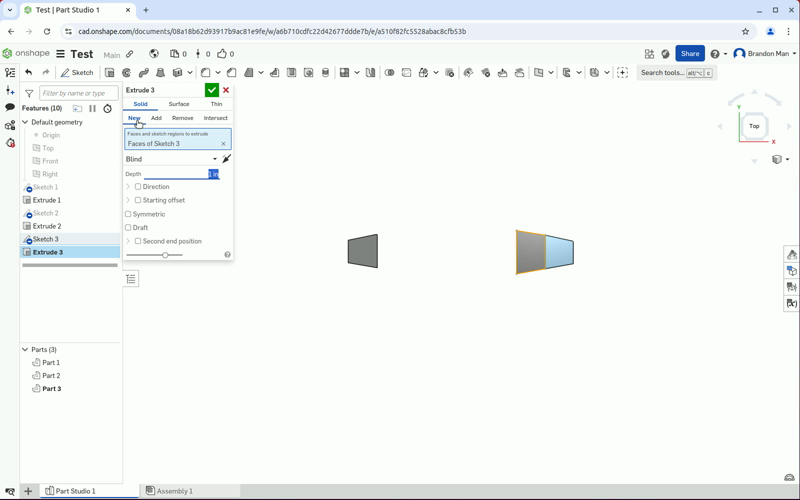
text(0.241)
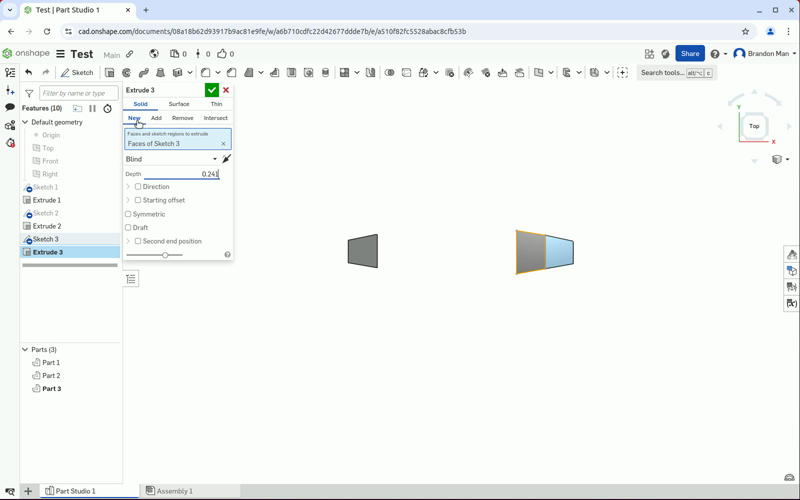
key(enter)
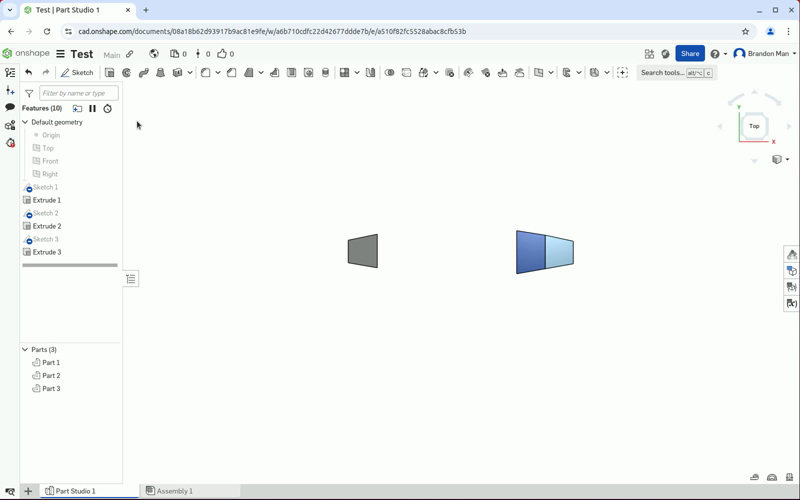
key(shift+h)
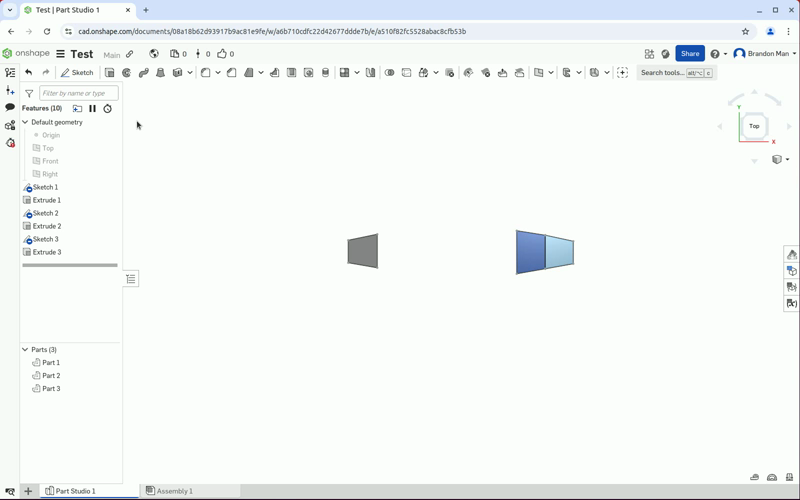
key(shift+h)
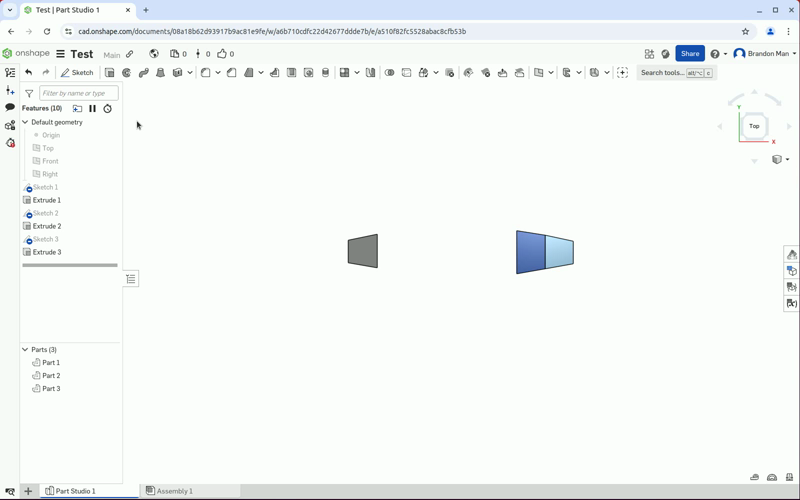
mouse_move(73, 189)
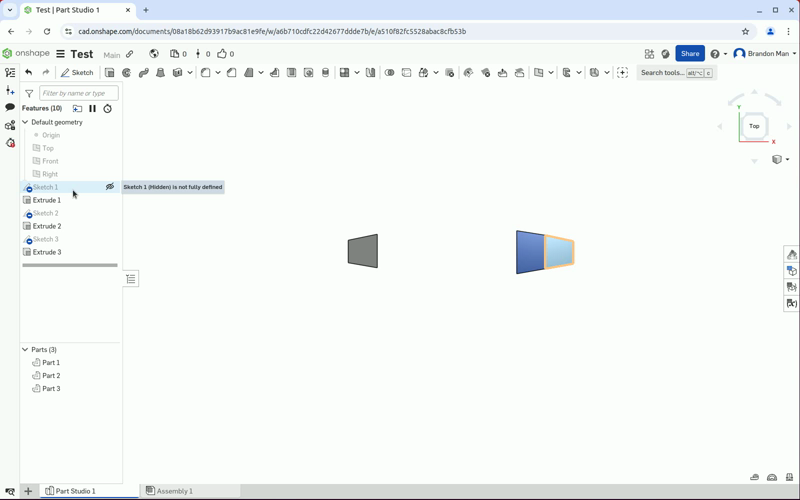
click(73, 189)
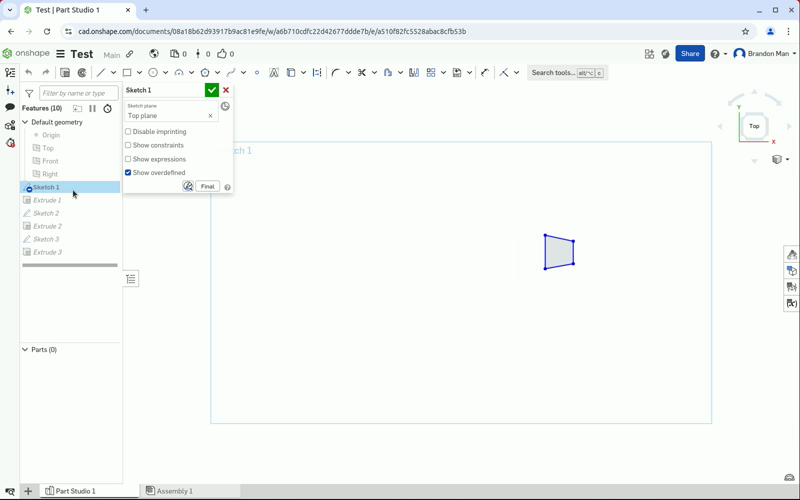
mouse_move(229, 92)
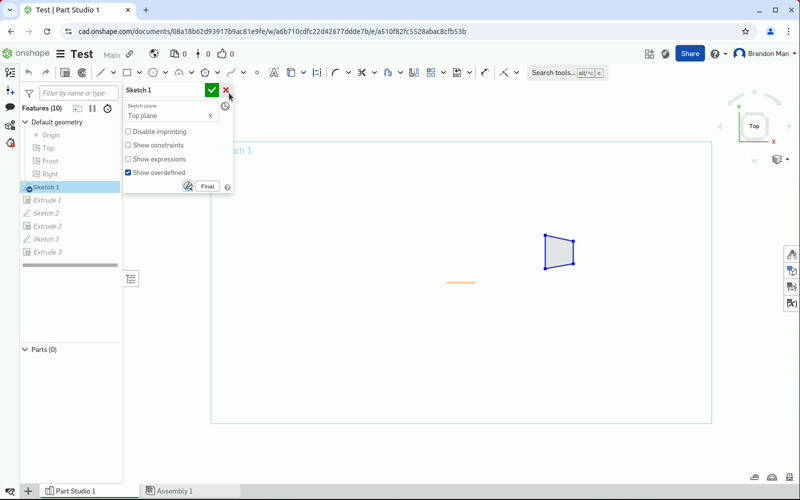
click(229, 92)
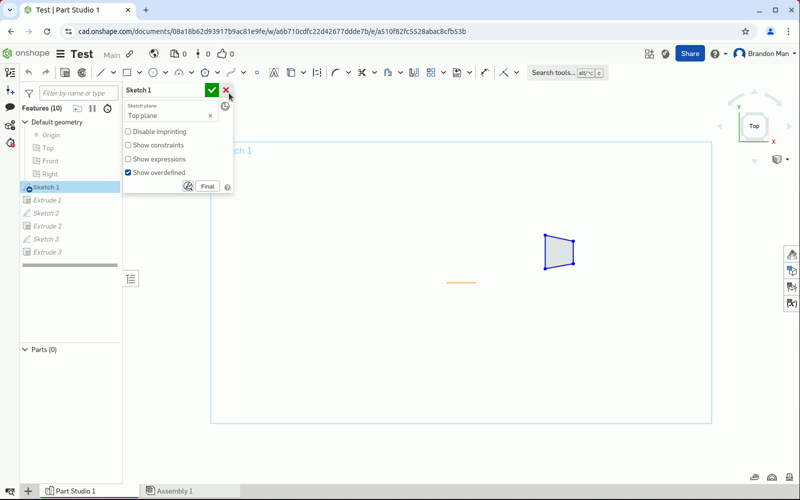
key(shift+s)
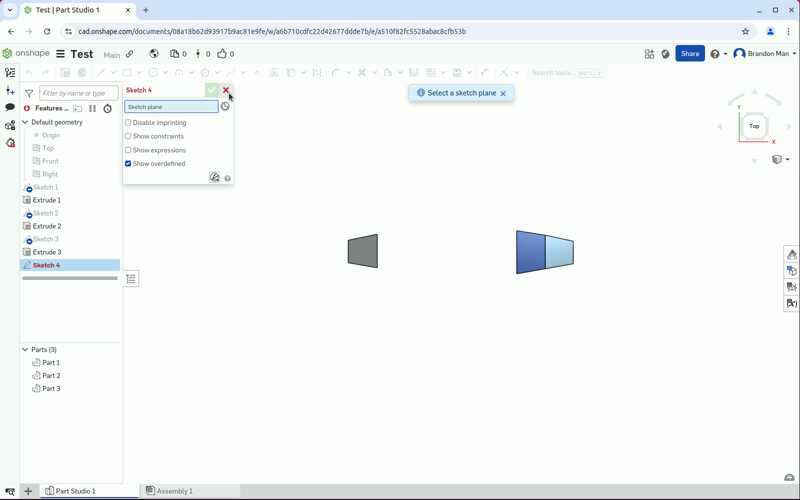
mouse_move(73, 150)
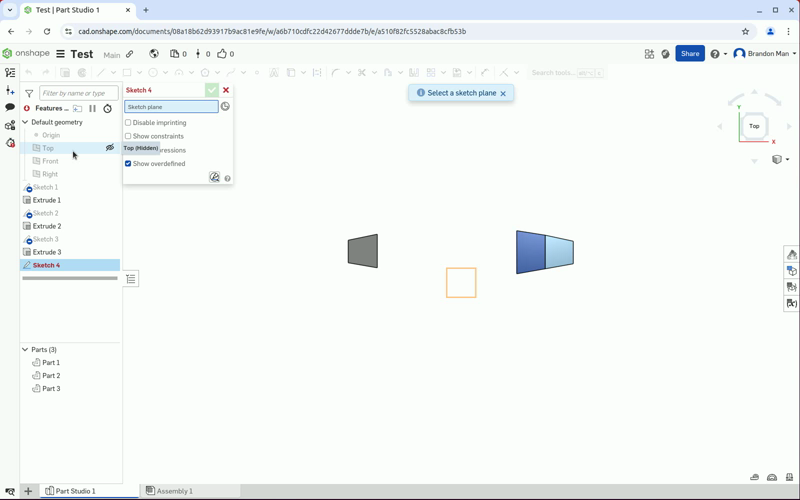
click(73, 150)
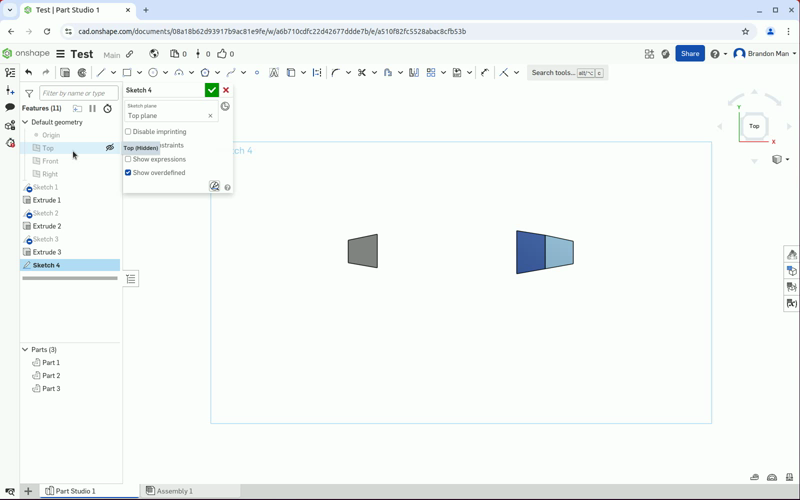
mouse_move(73, 352)
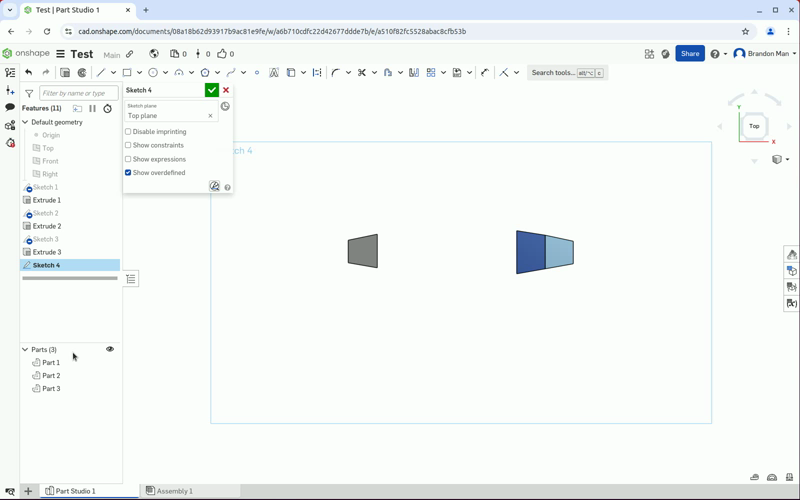
key(y)
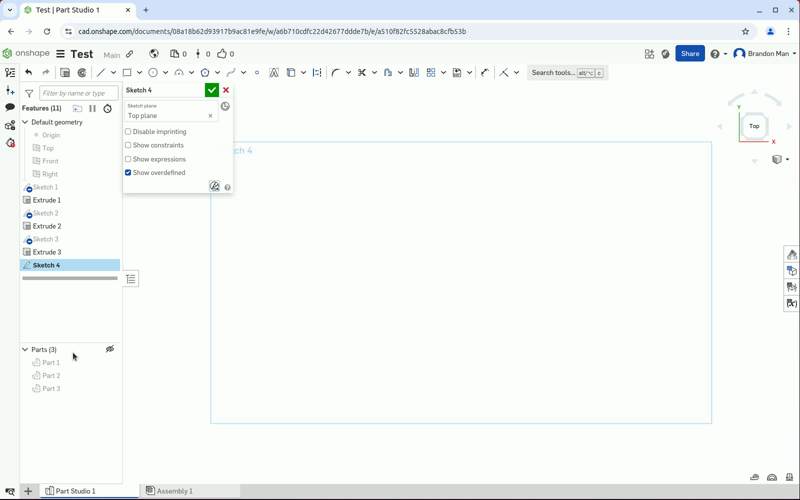
key(l)
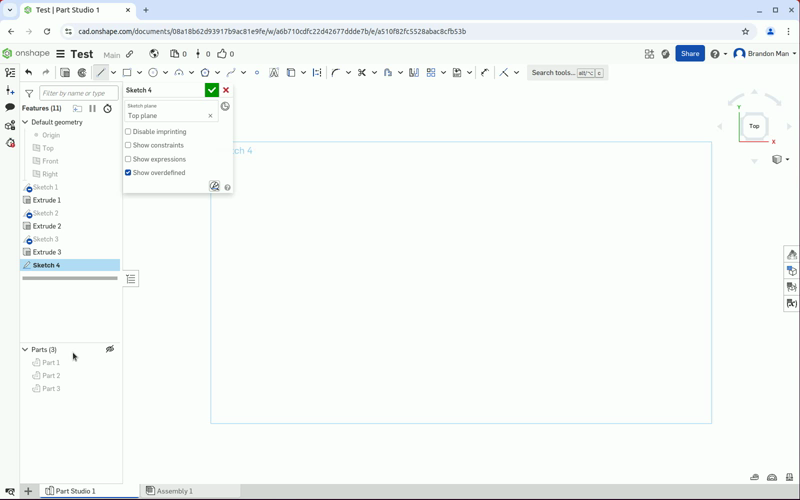
key_down(shift)
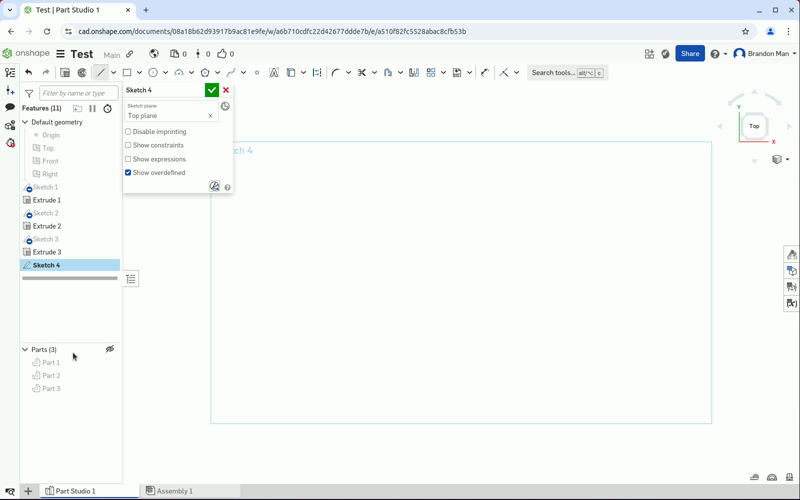
mouse_move(489, 278)
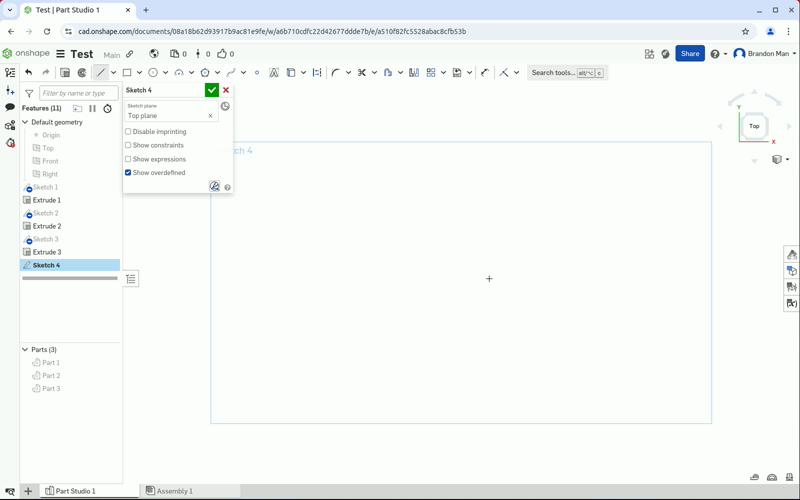
click(489, 278)
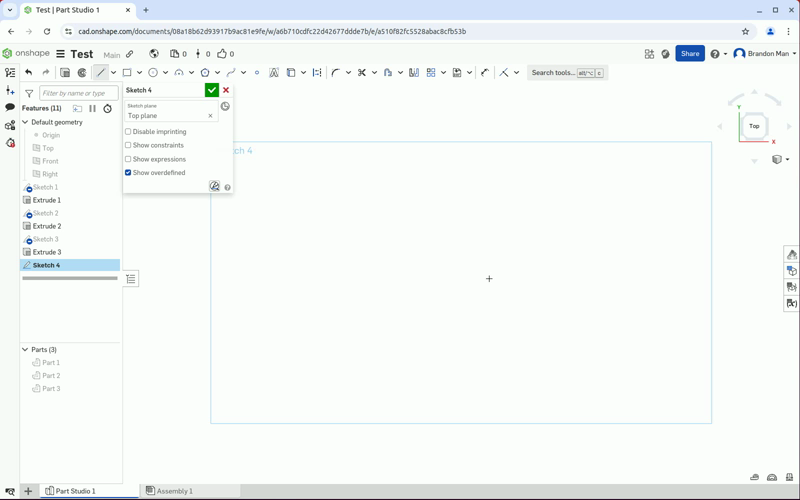
key_up(shift)
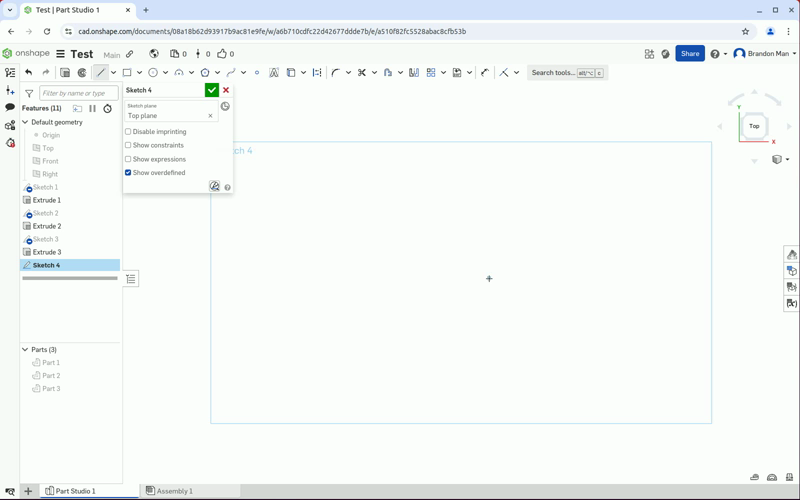
key_down(shift)
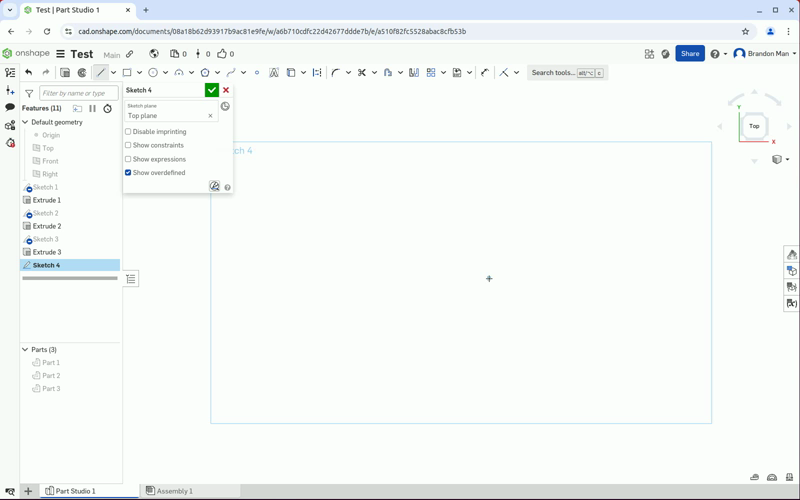
mouse_move(519, 278)
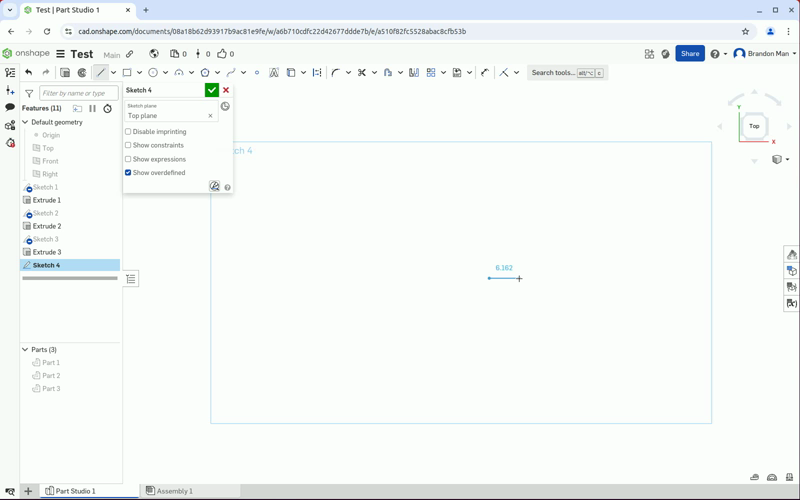
mouse_move(517, 273)
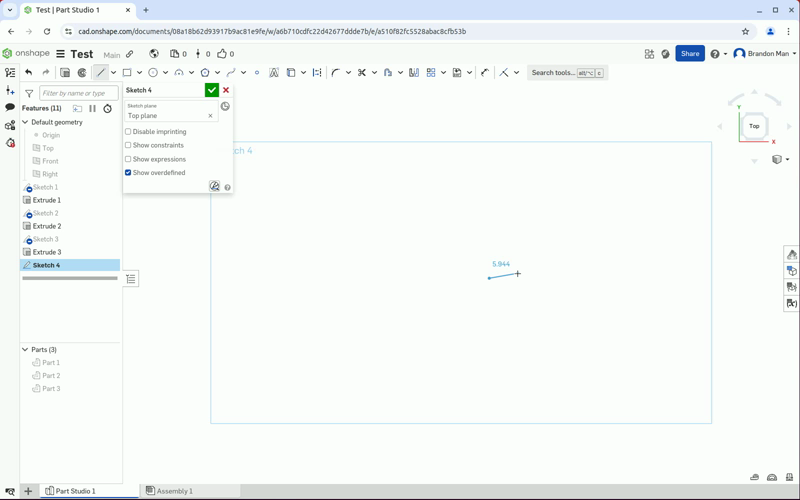
click(517, 273)
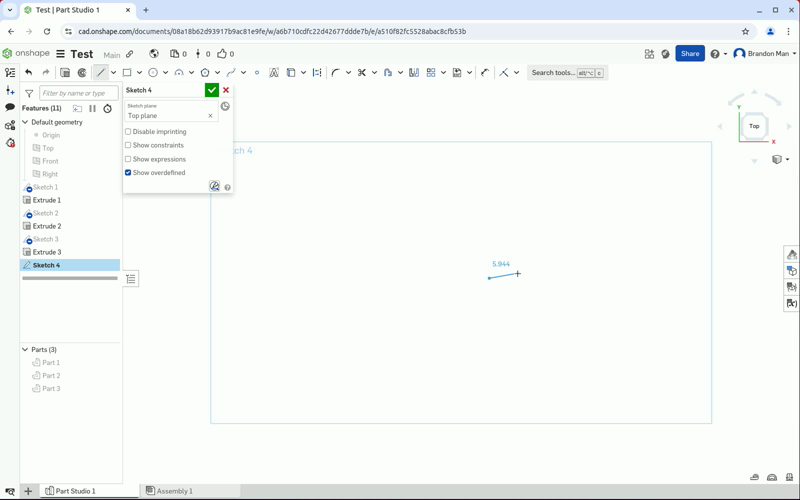
key_up(shift)
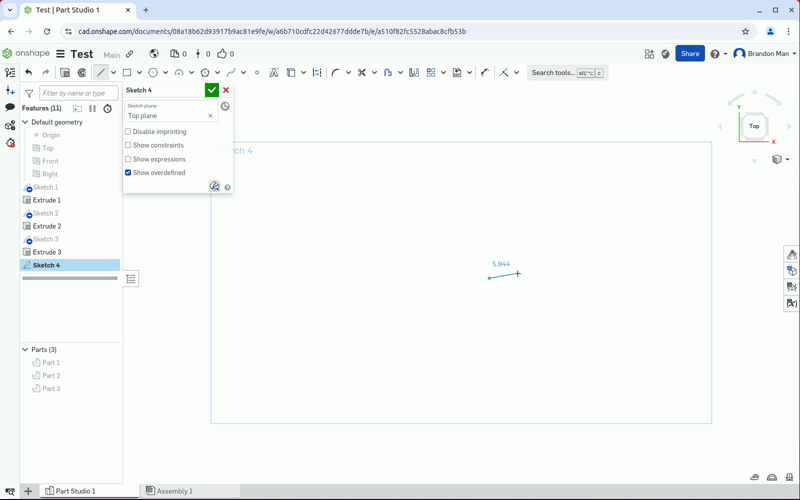
key_down(shift)
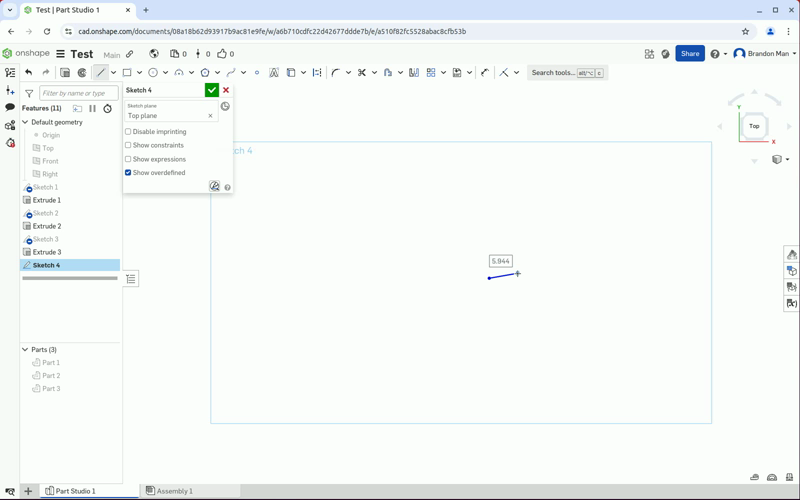
mouse_move(547, 273)
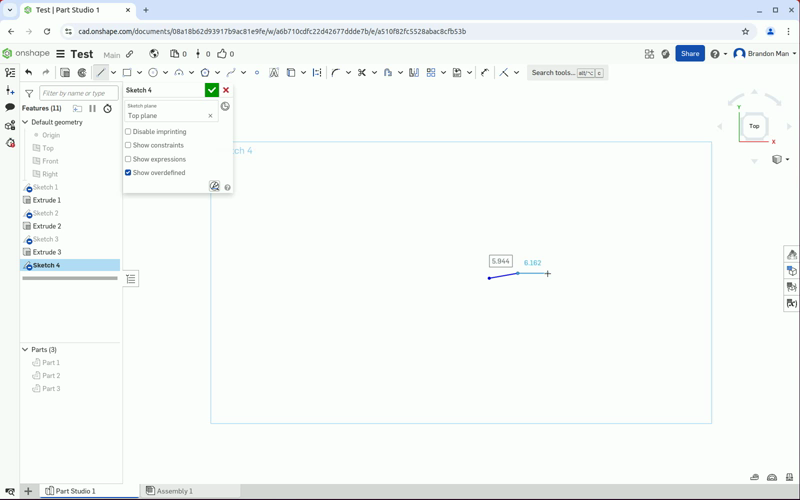
mouse_move(517, 229)
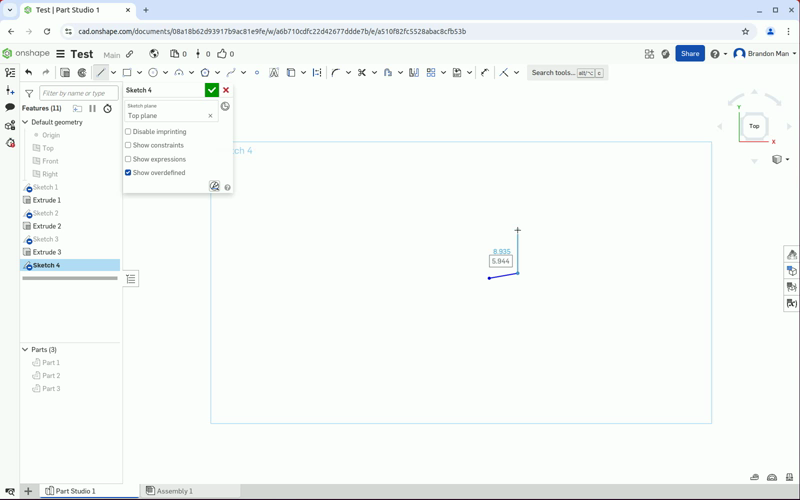
click(517, 229)
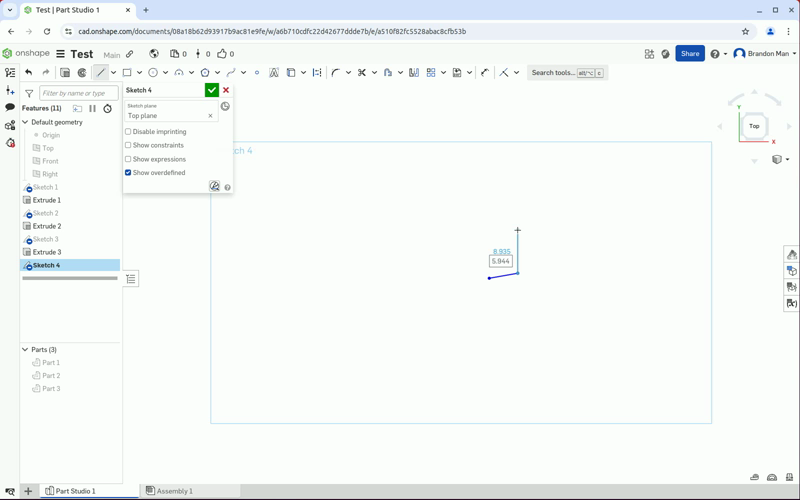
key_up(shift)
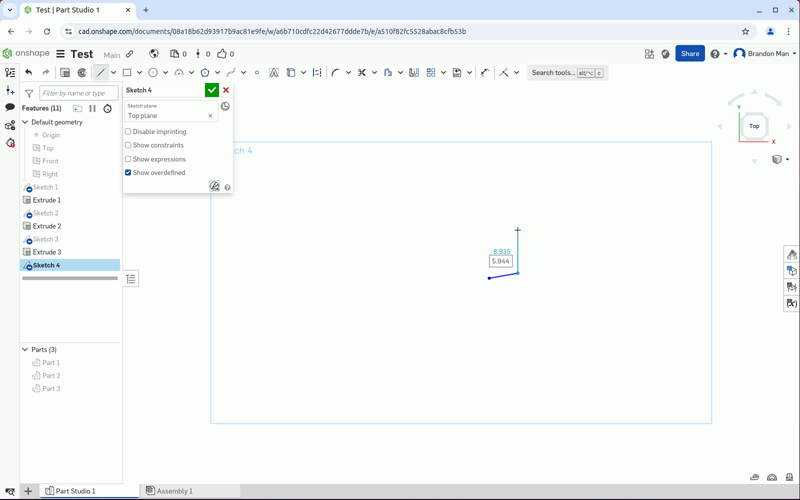
key_down(shift)
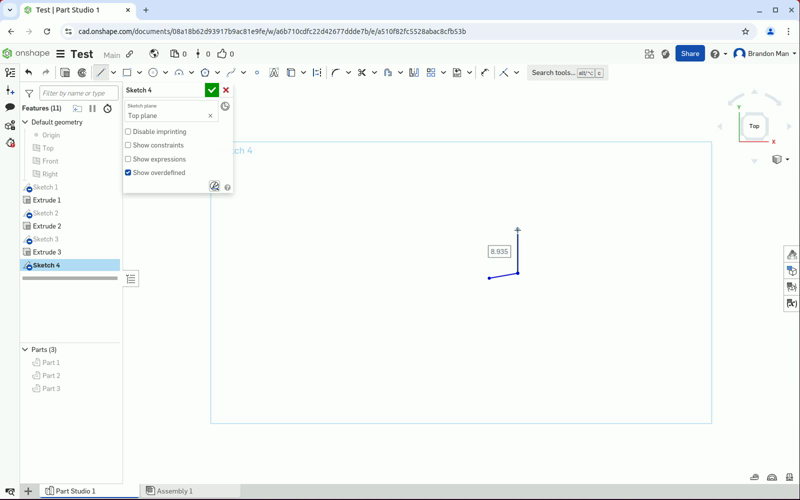
mouse_move(547, 229)
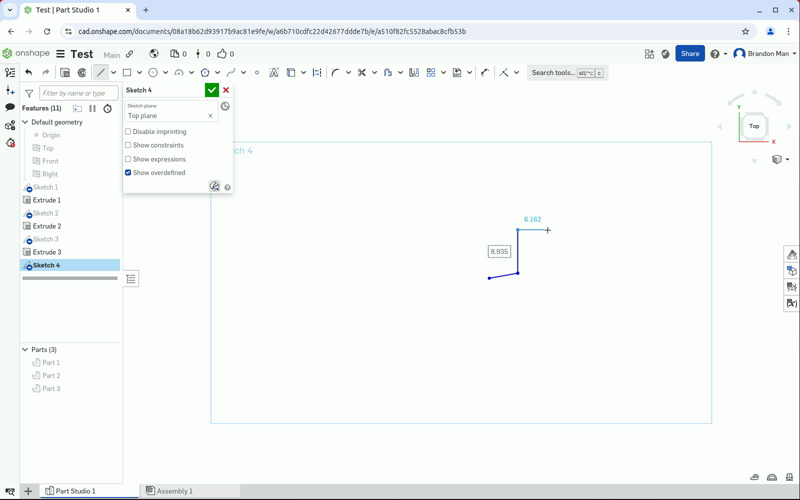
mouse_move(489, 227)
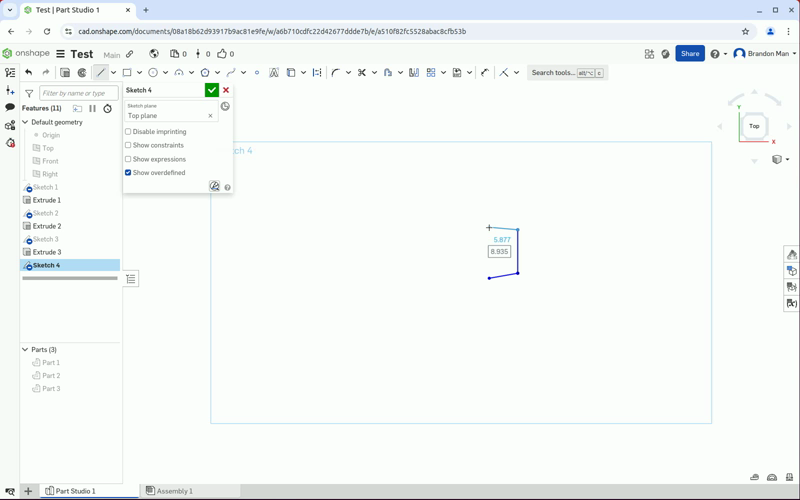
click(489, 227)
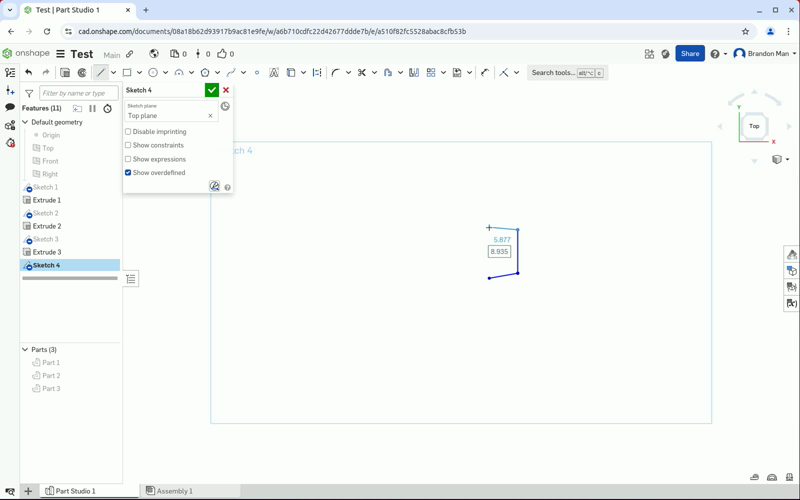
key_up(shift)
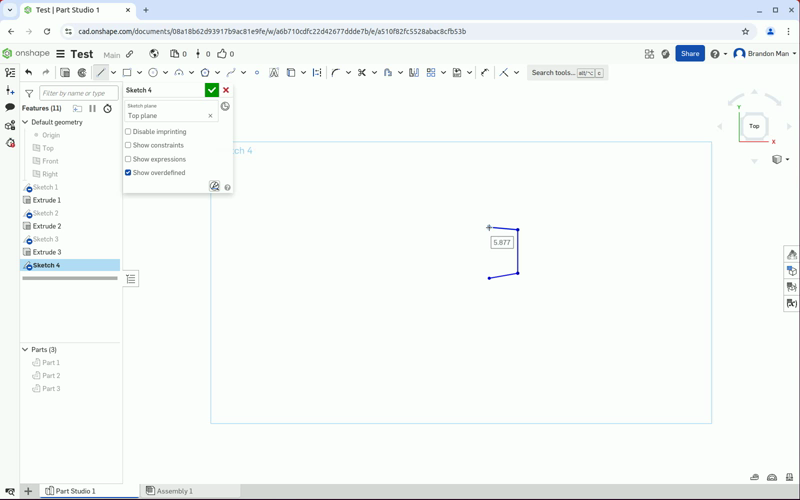
mouse_move(519, 227)
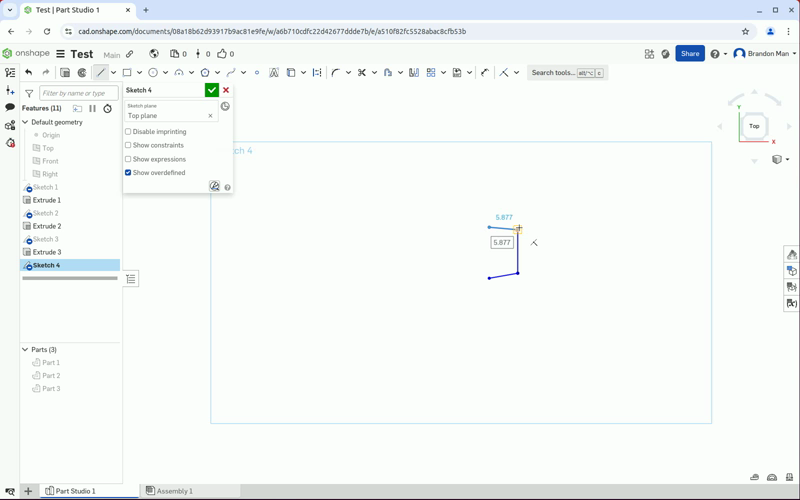
key_down(shift)
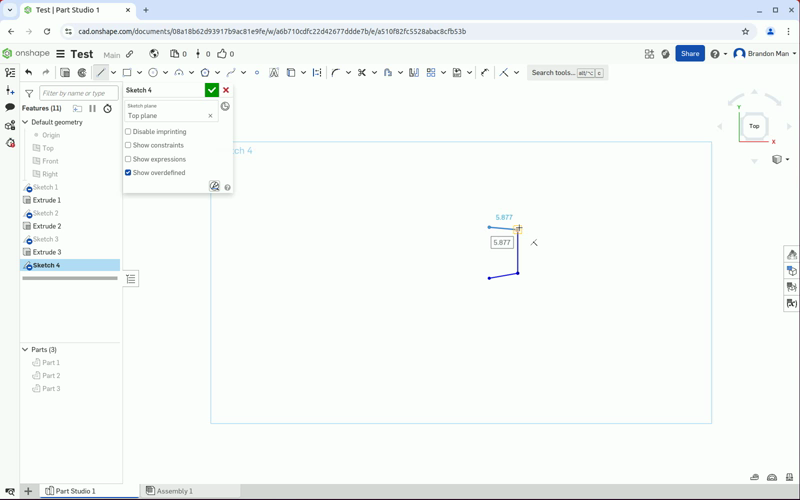
mouse_move(489, 278)
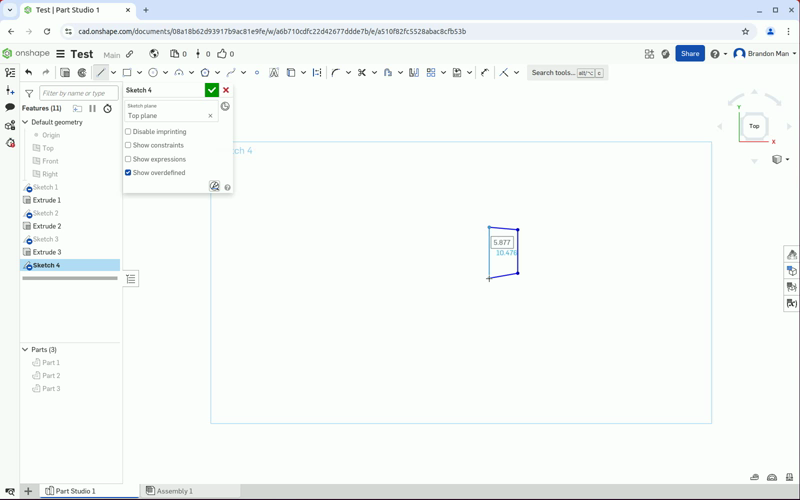
key_up(shift)
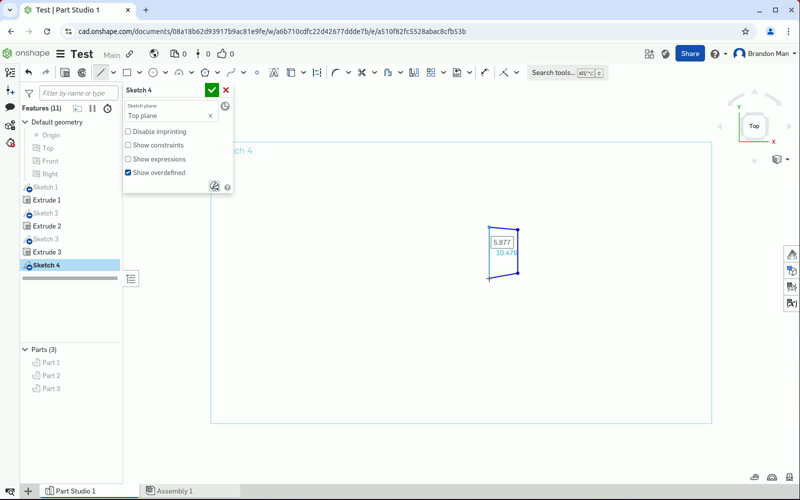
click(489, 278)
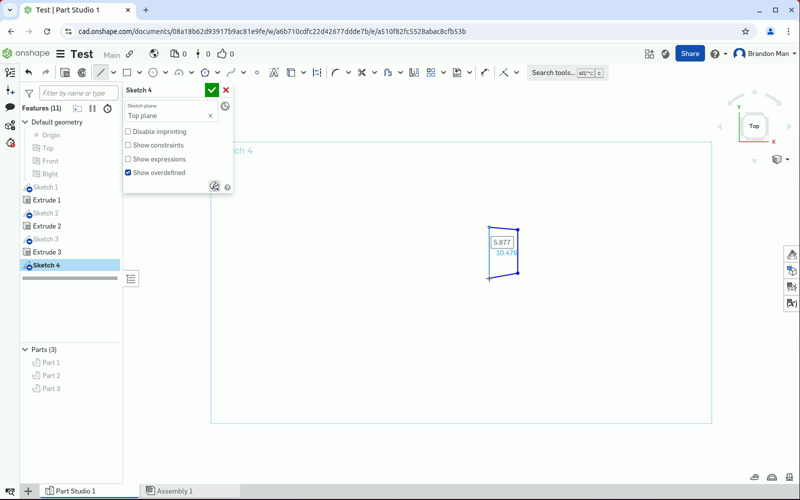
key(esc)
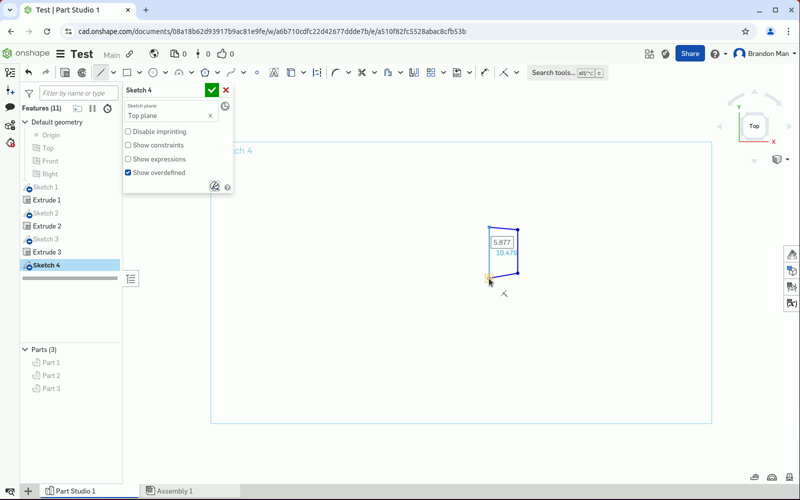
mouse_move(498, 236)
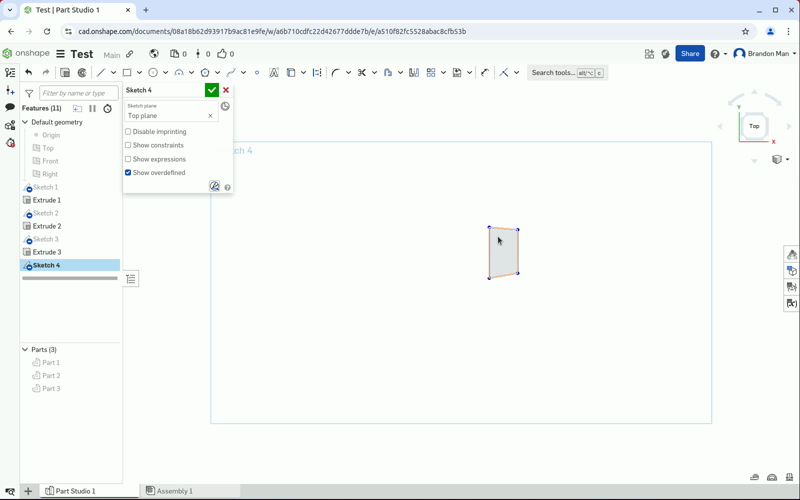
scroll(6)
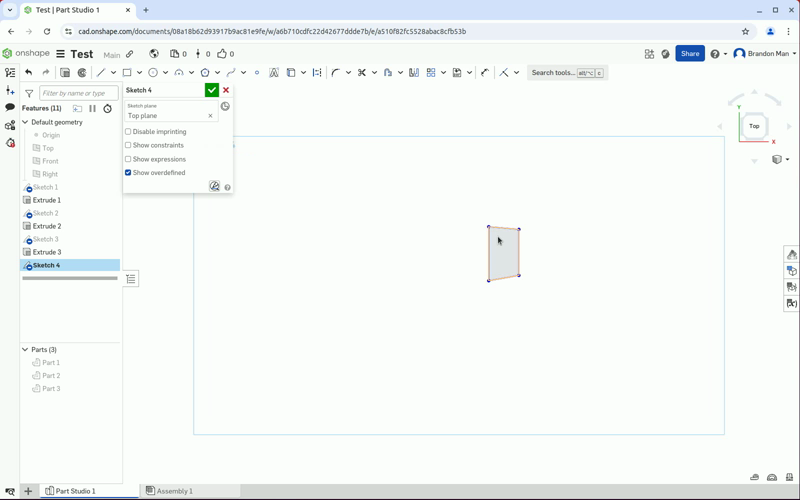
scroll(6)
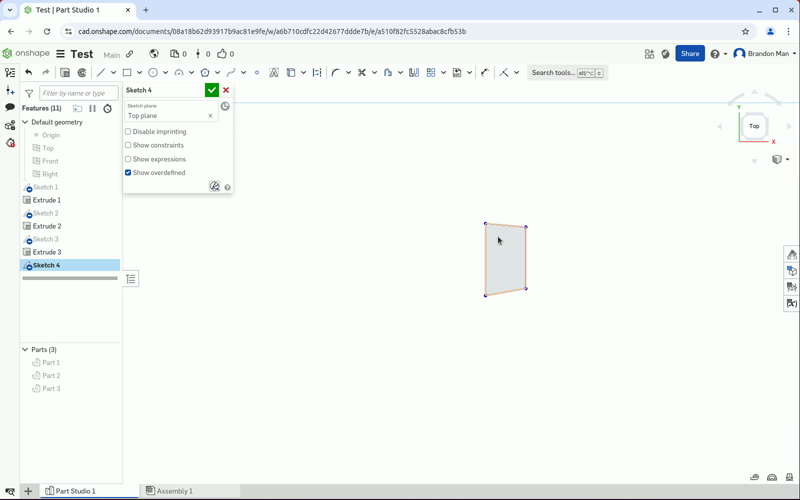
scroll(6)
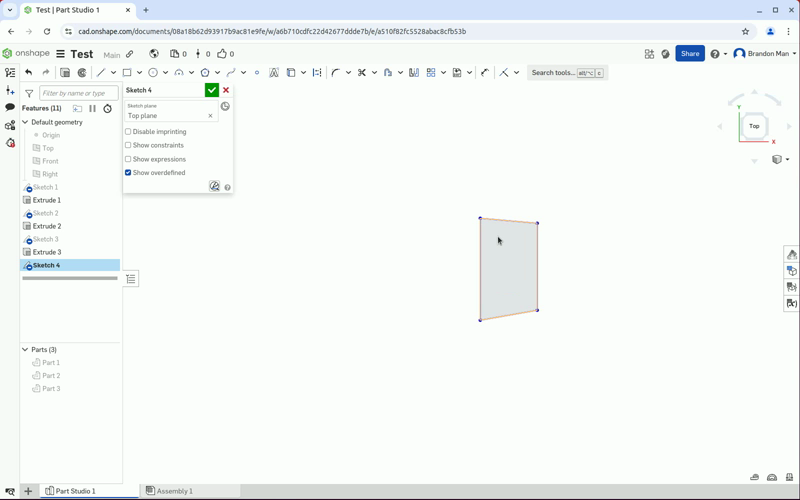
scroll(6)
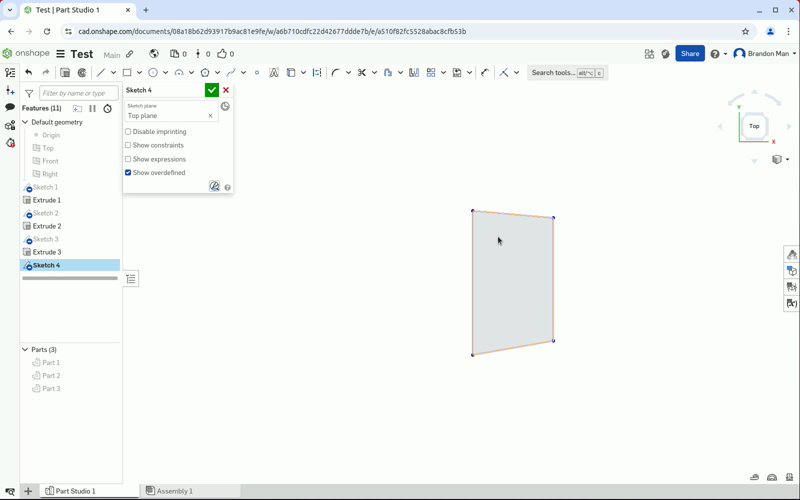
scroll(6)
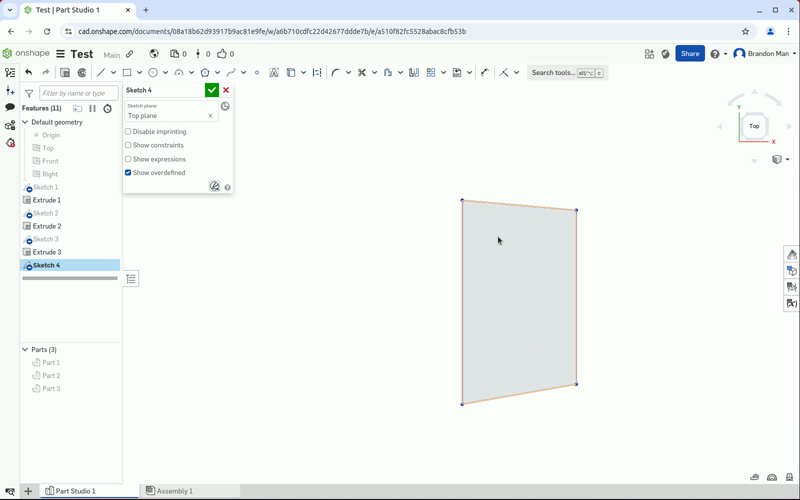
scroll(6)
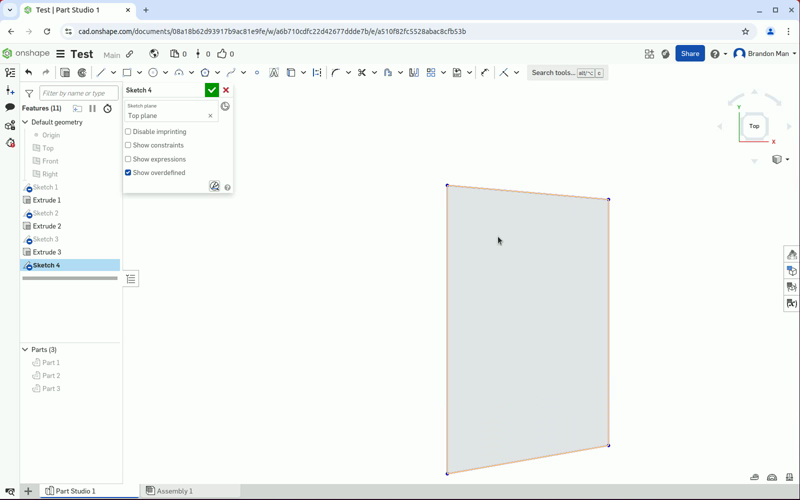
scroll(6)
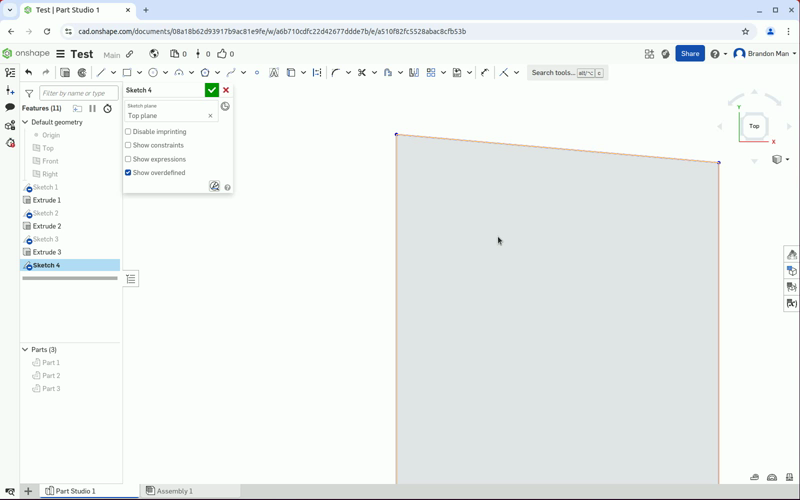
click(498, 236)
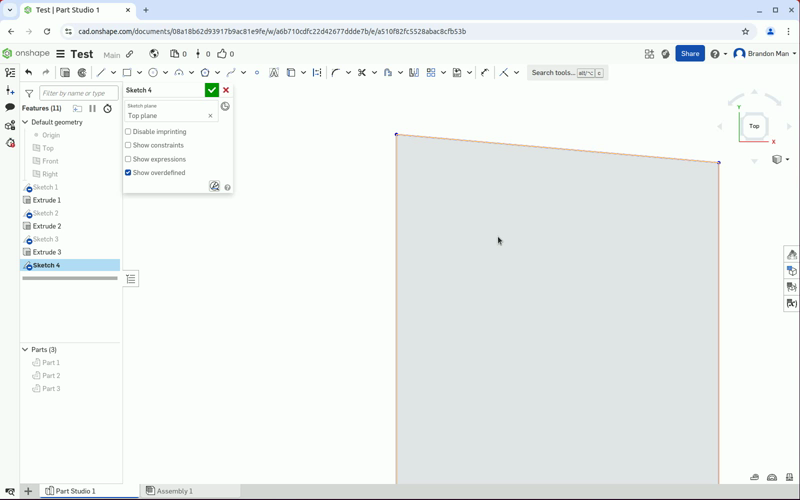
scroll(-6)
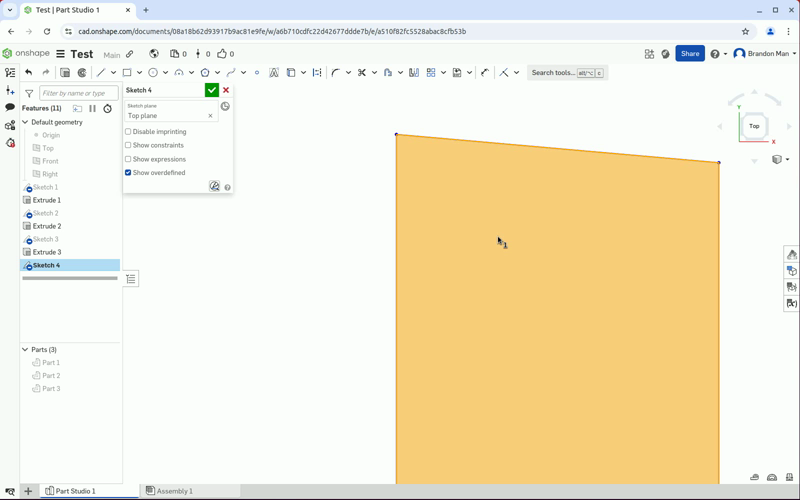
scroll(-6)
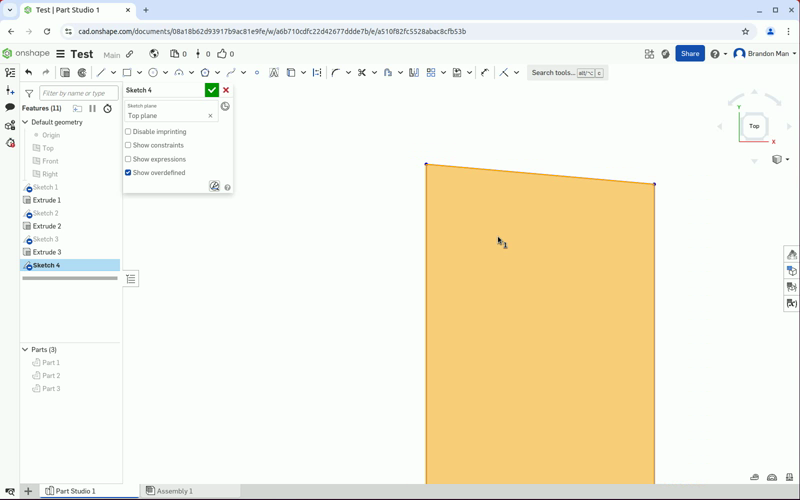
scroll(-6)
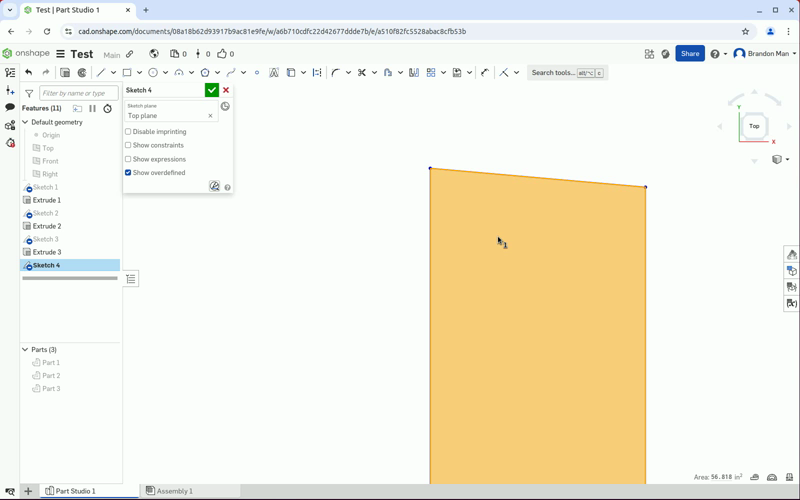
scroll(-6)
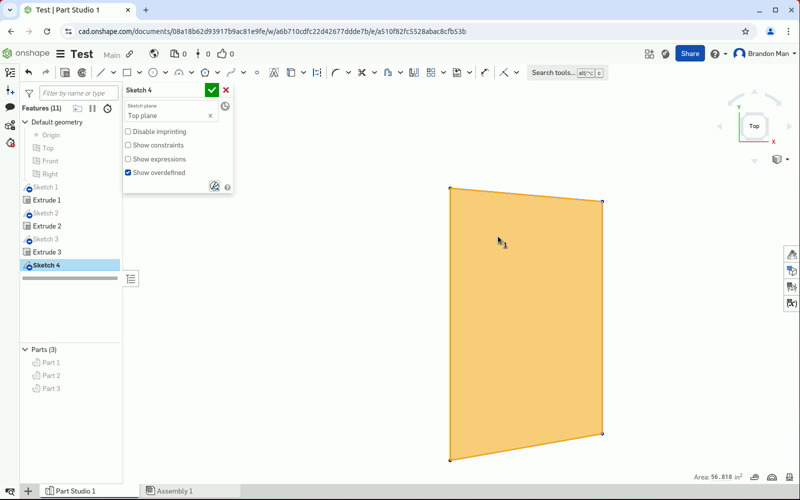
scroll(-6)
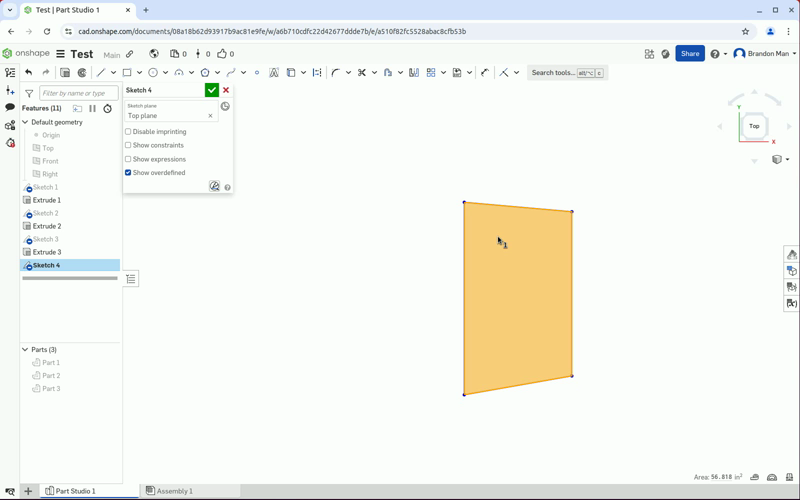
scroll(-6)
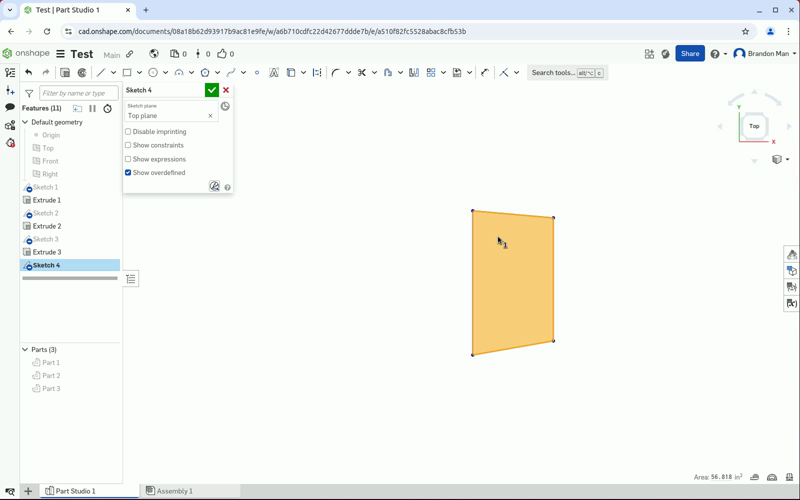
scroll(-6)
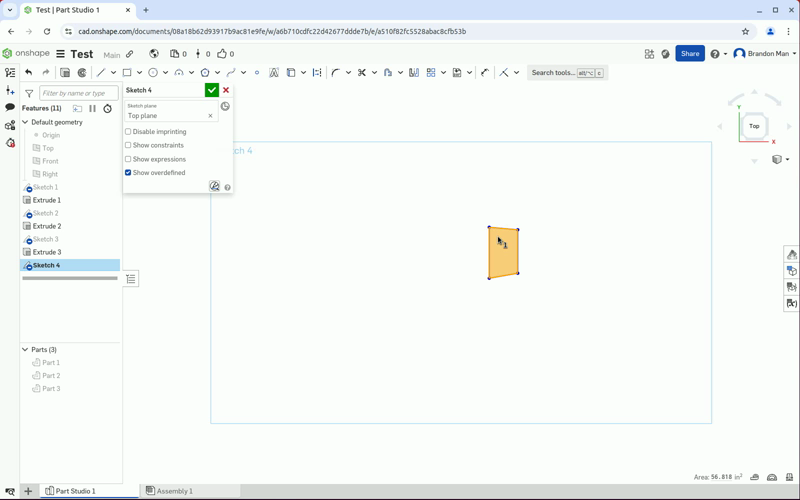
mouse_move(73, 352)
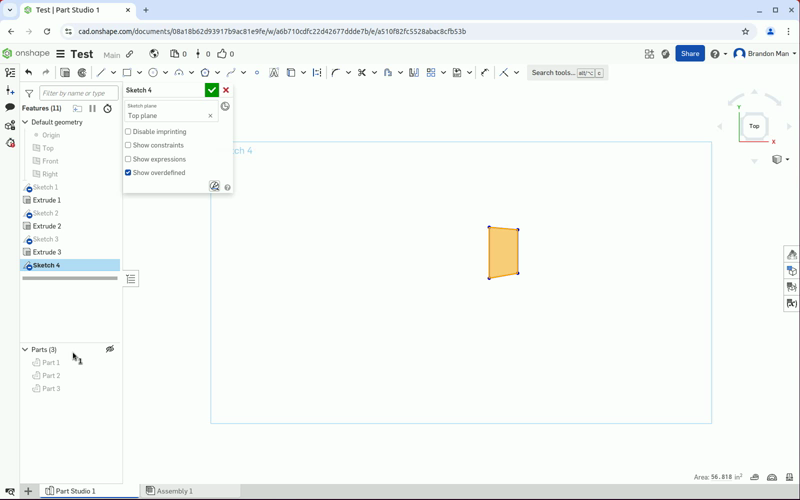
key(shift+y)
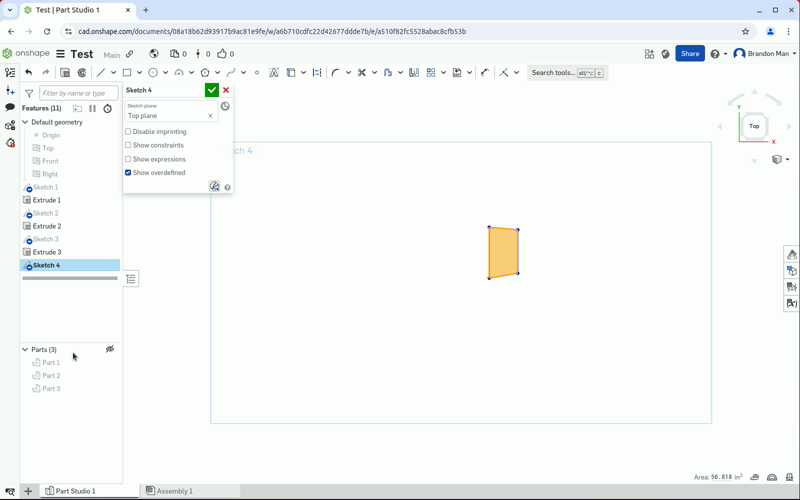
key(shift+e)
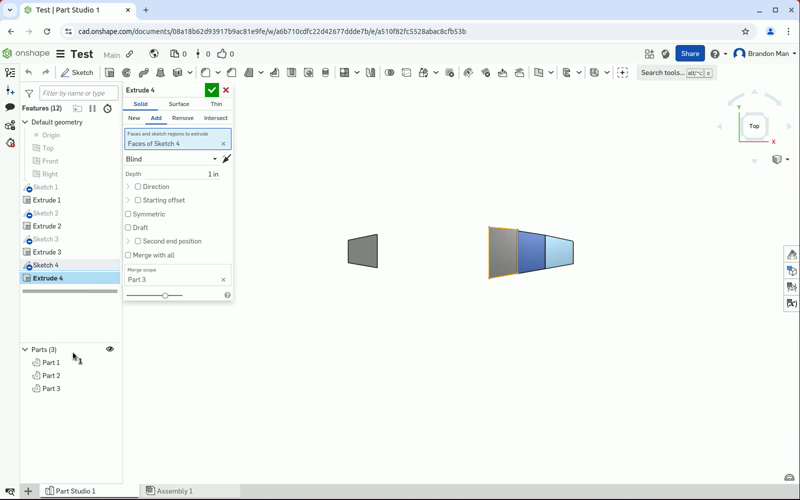
mouse_move(143, 106)
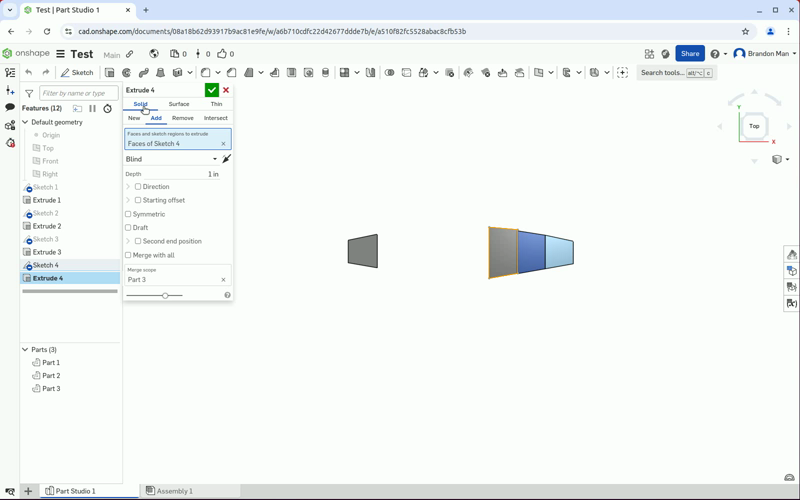
click(143, 106)
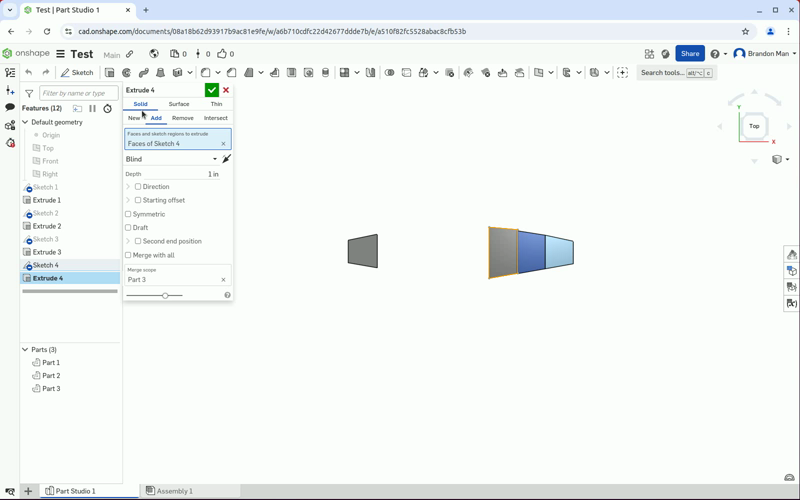
mouse_move(137, 120)
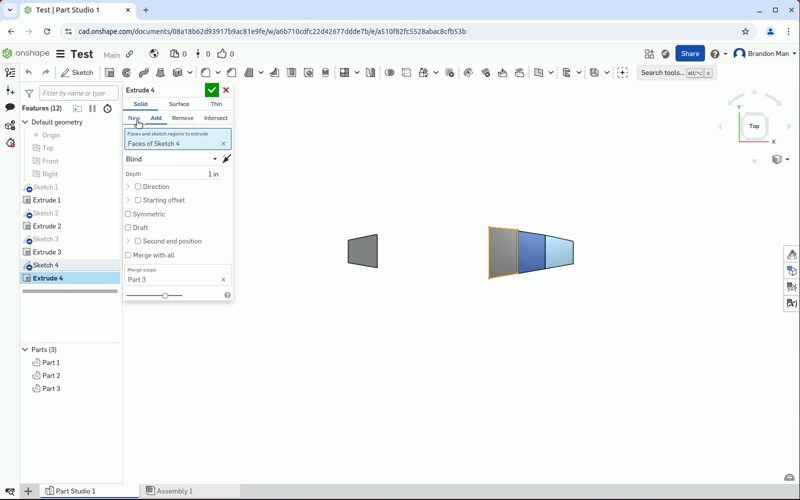
click(137, 120)
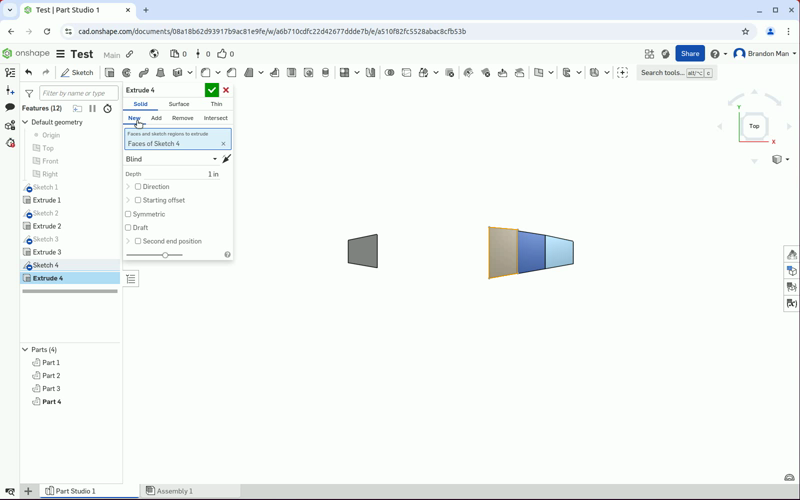
key(tab, 4)
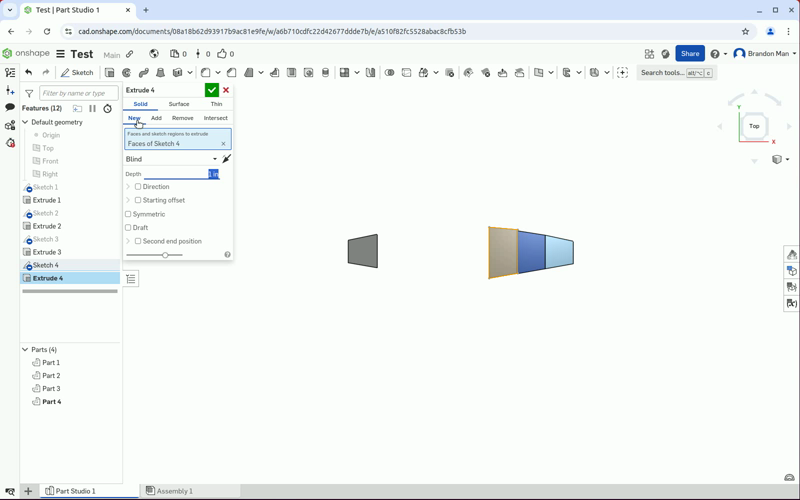
text(0.241)
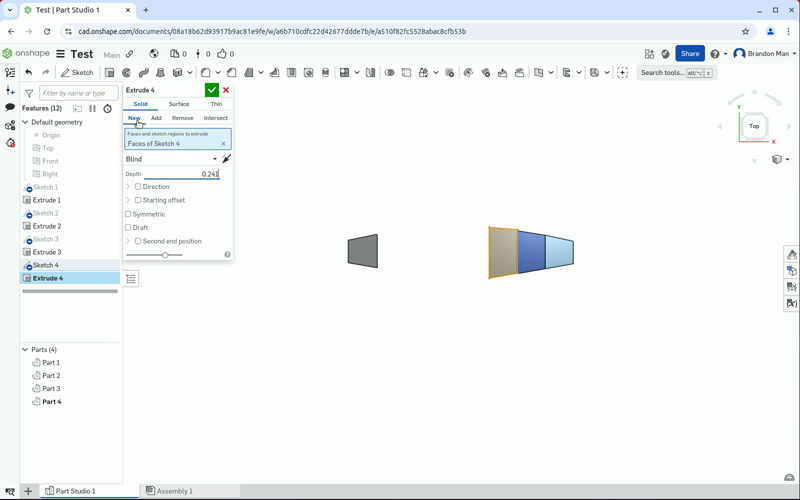
key(enter)
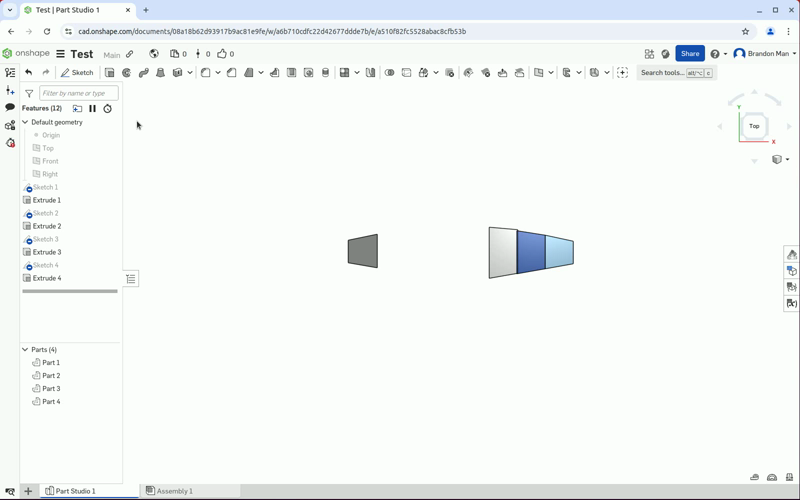
key(shift+h)
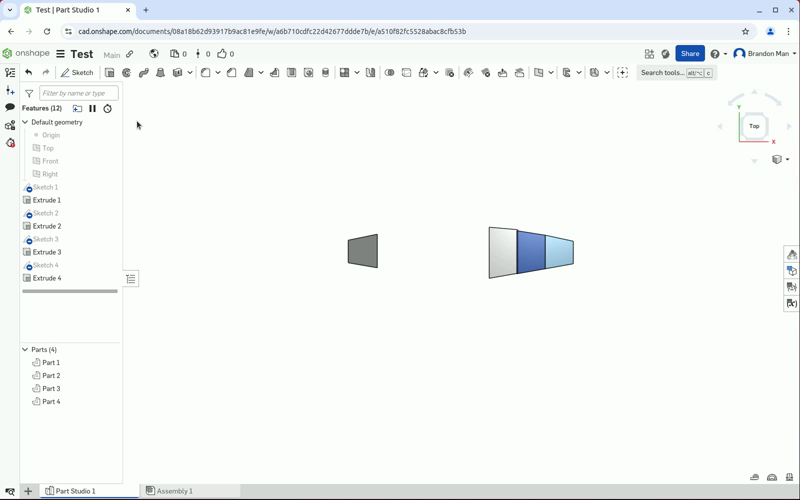
key(shift+h)
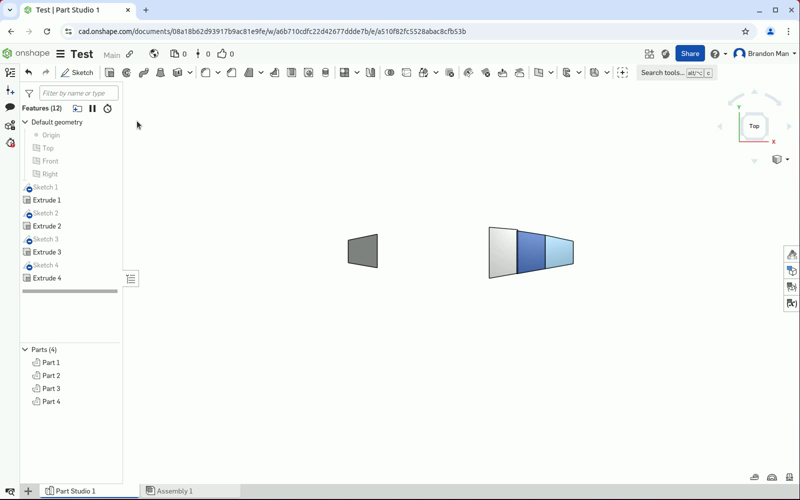
mouse_move(73, 189)
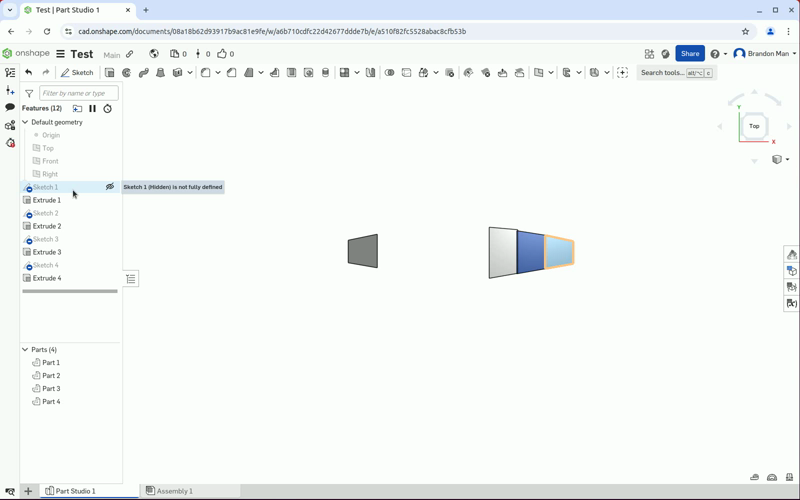
click(73, 189)
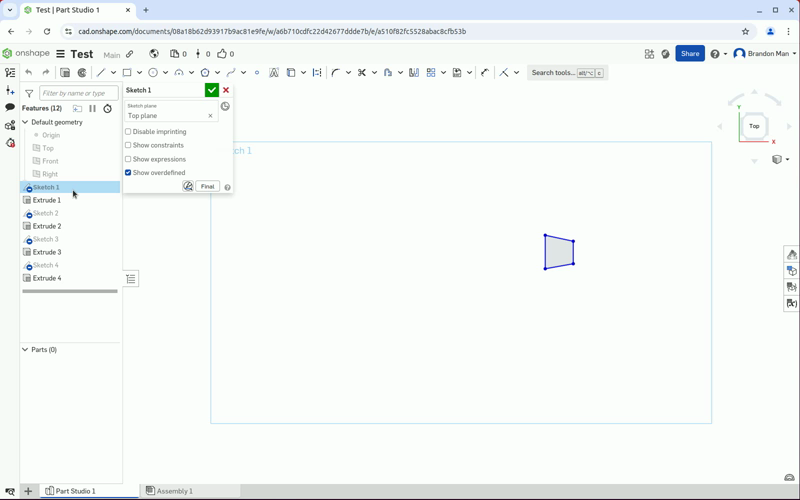
mouse_move(229, 92)
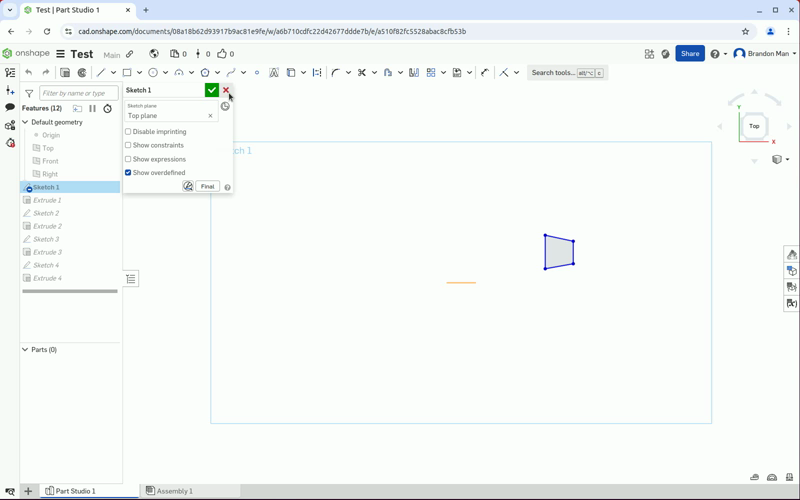
click(229, 92)
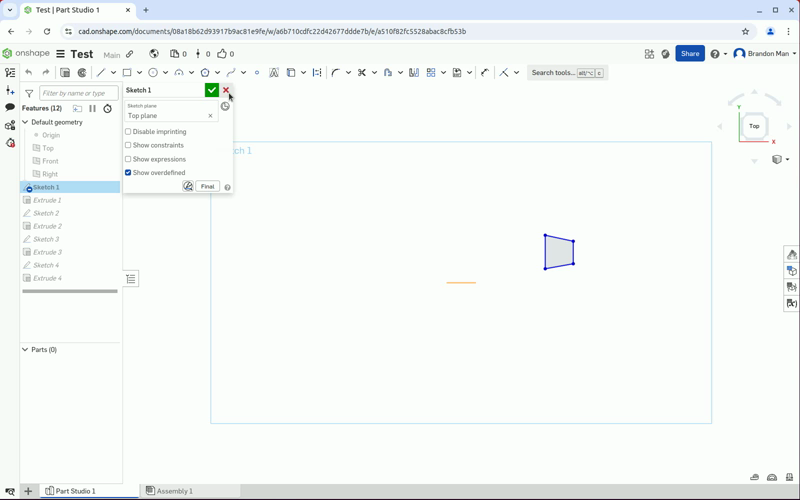
key(shift+s)
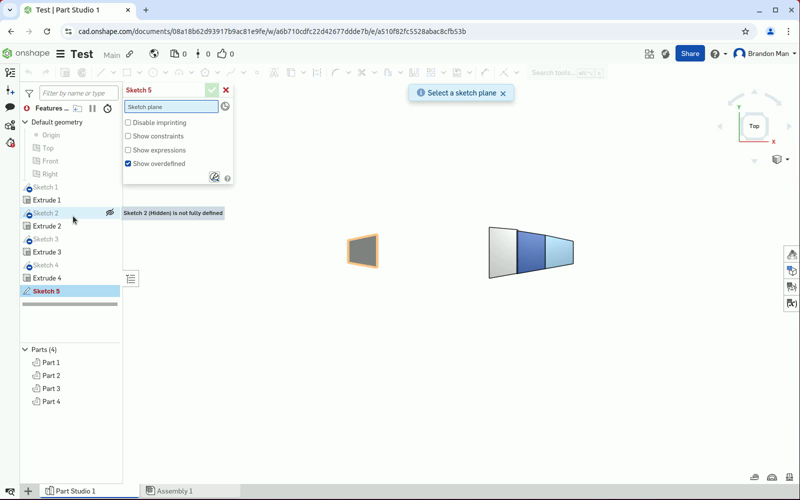
scroll(3)
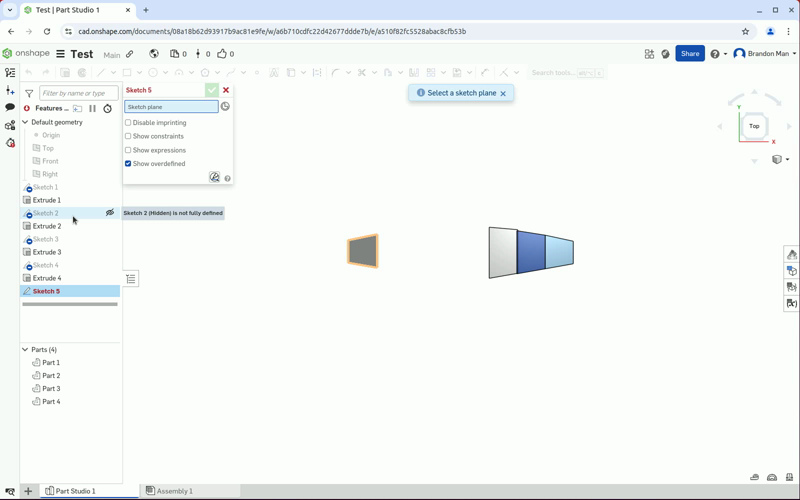
mouse_move(73, 150)
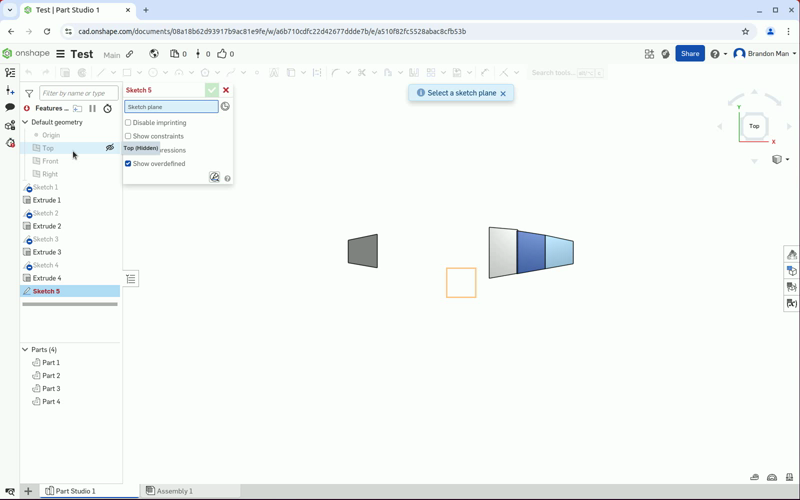
click(73, 150)
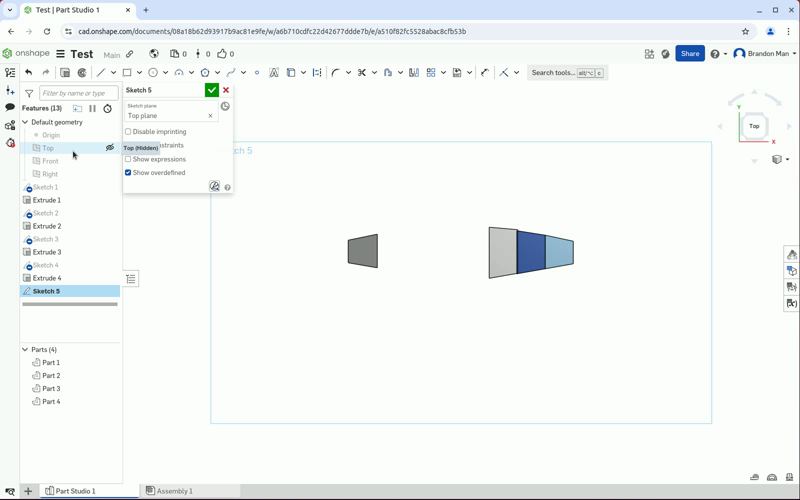
mouse_move(73, 352)
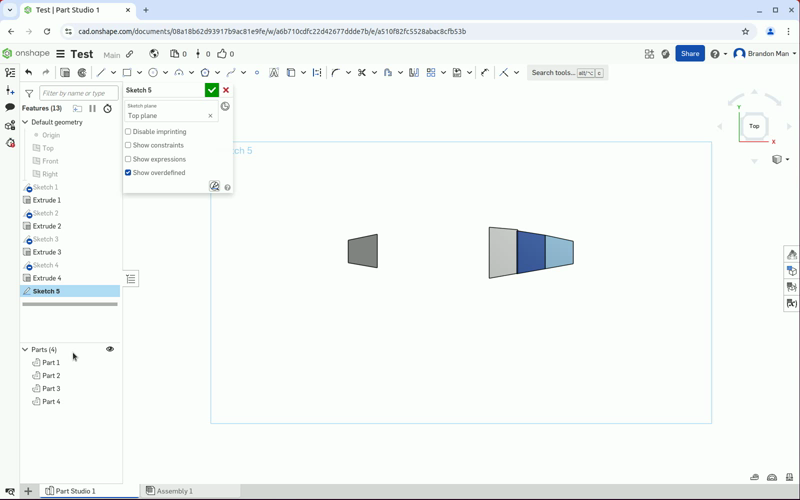
key(y)
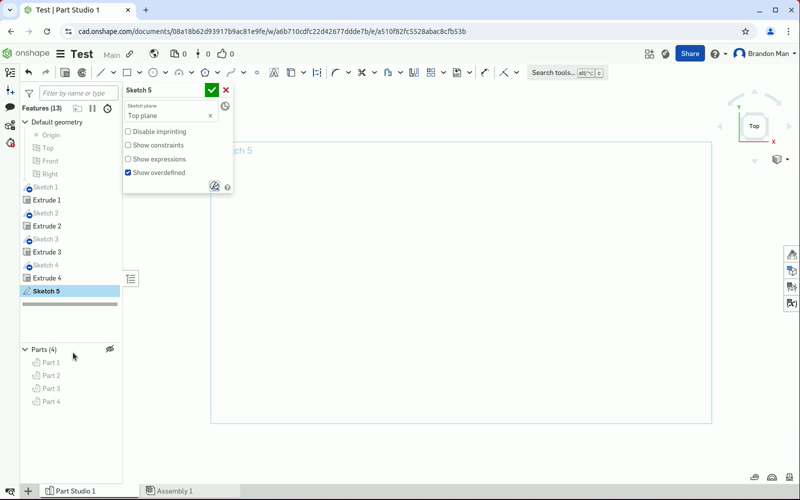
key(l)
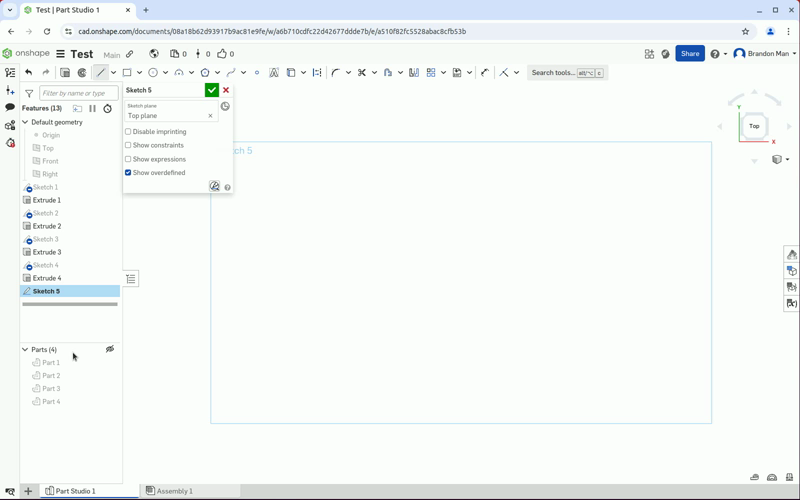
key_down(shift)
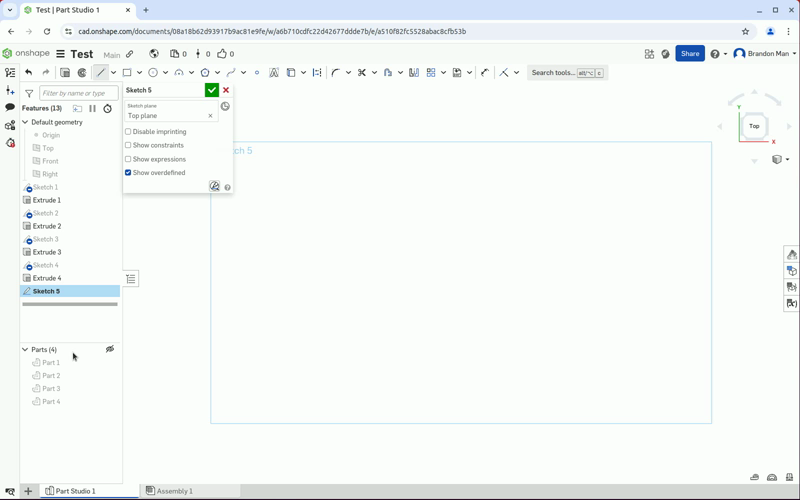
mouse_move(460, 282)
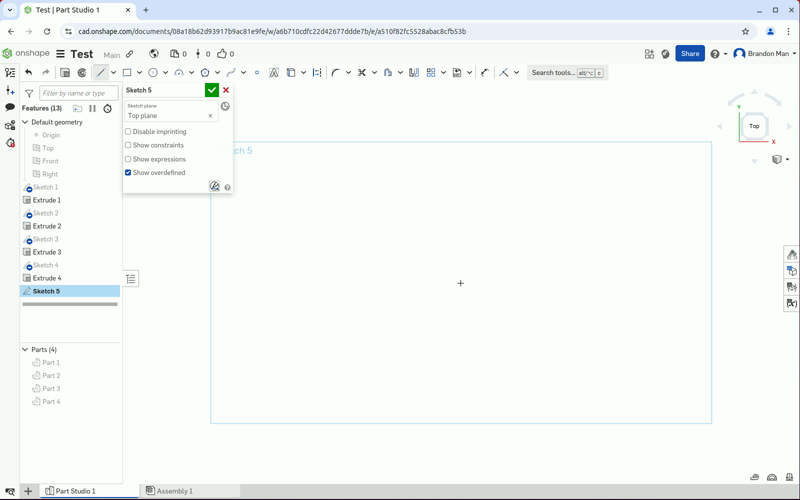
click(460, 282)
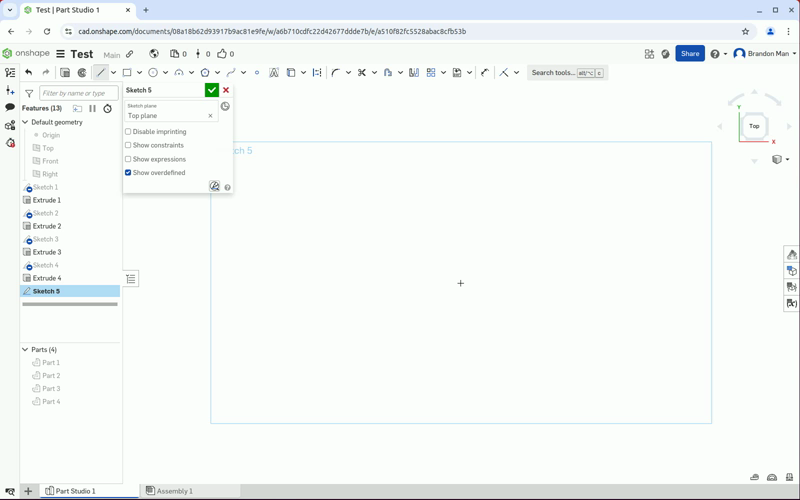
key_up(shift)
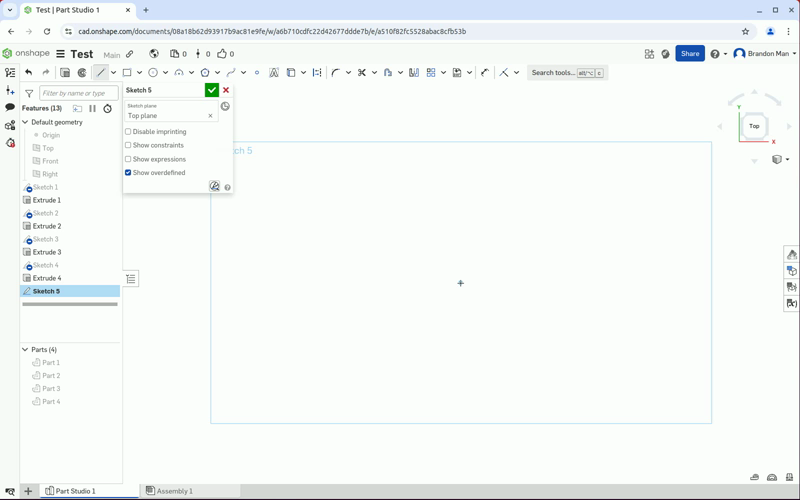
key_down(shift)
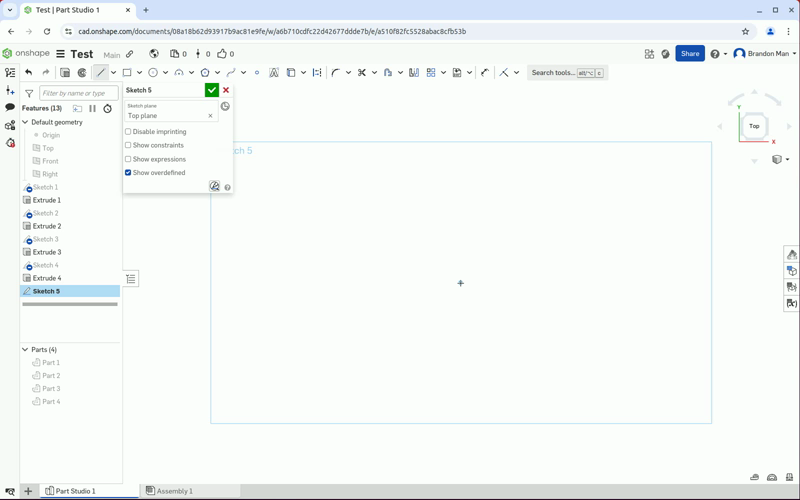
mouse_move(490, 282)
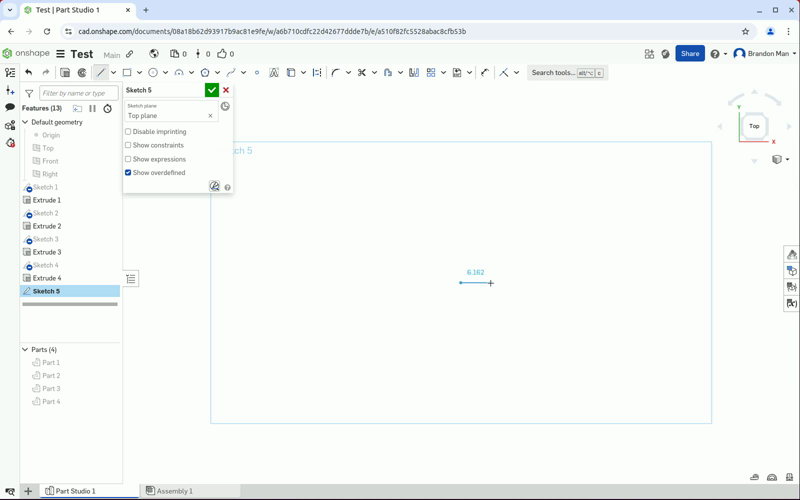
mouse_move(489, 278)
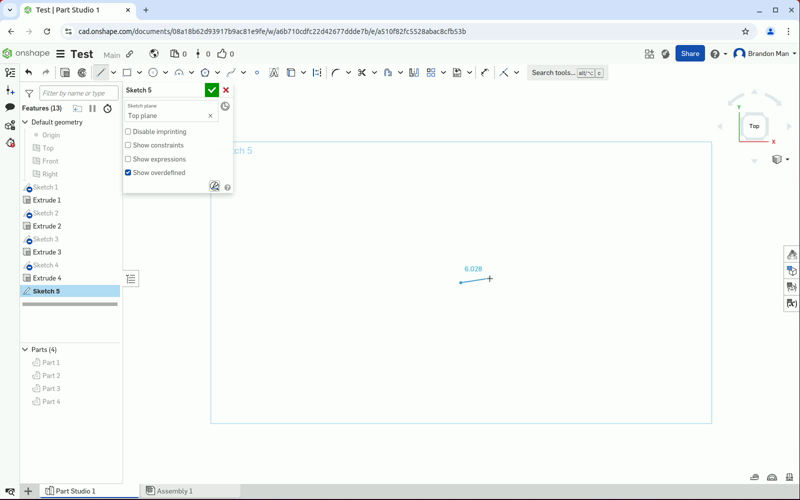
click(489, 278)
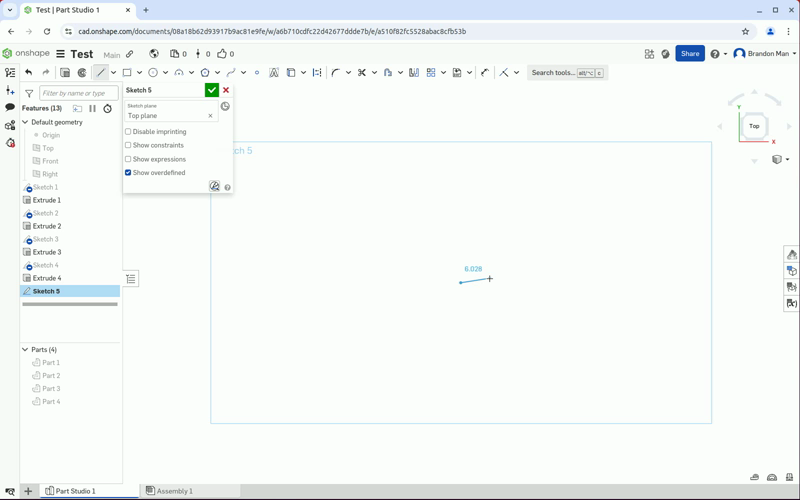
key_up(shift)
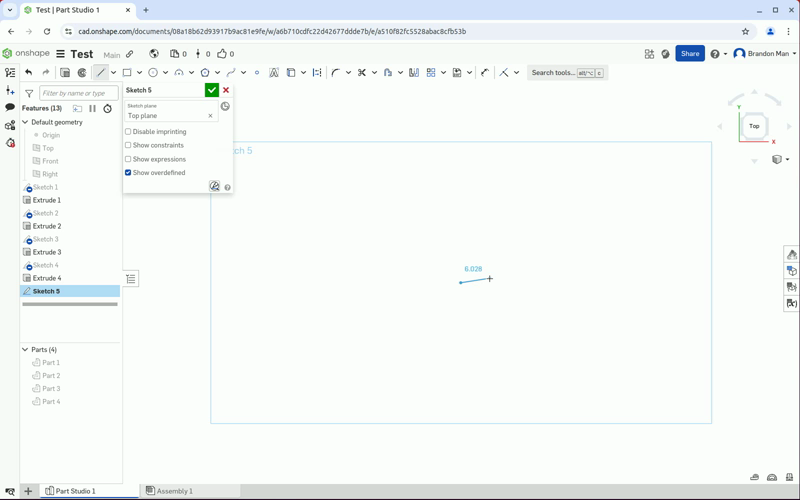
key_down(shift)
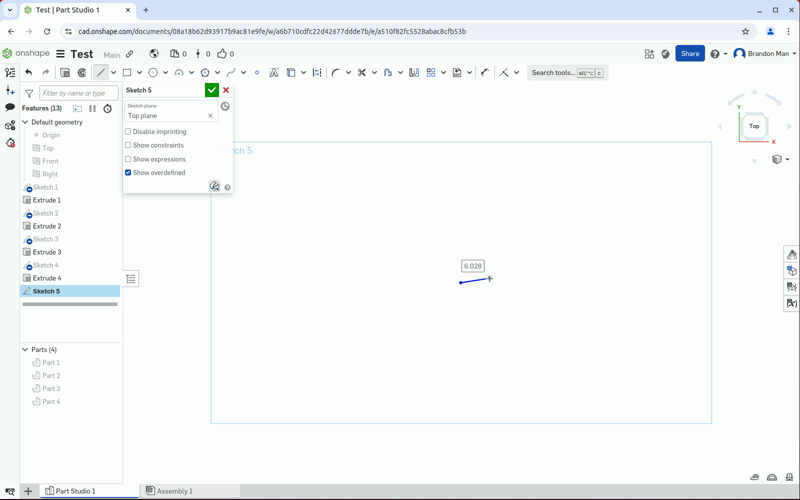
mouse_move(519, 278)
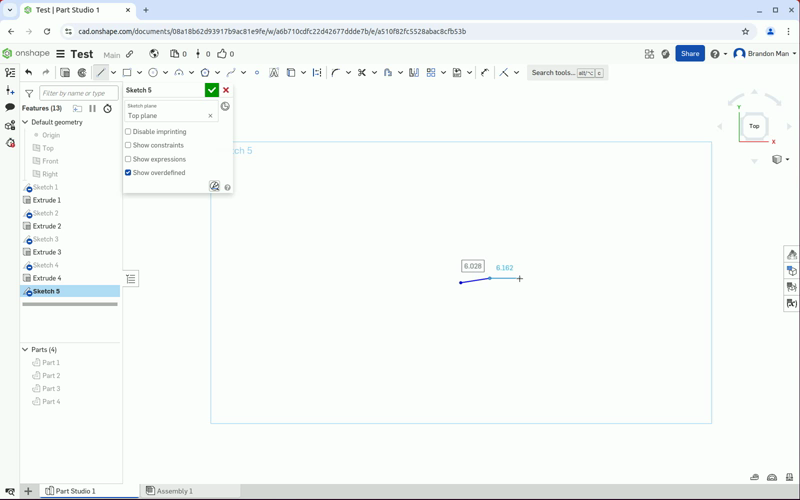
mouse_move(489, 226)
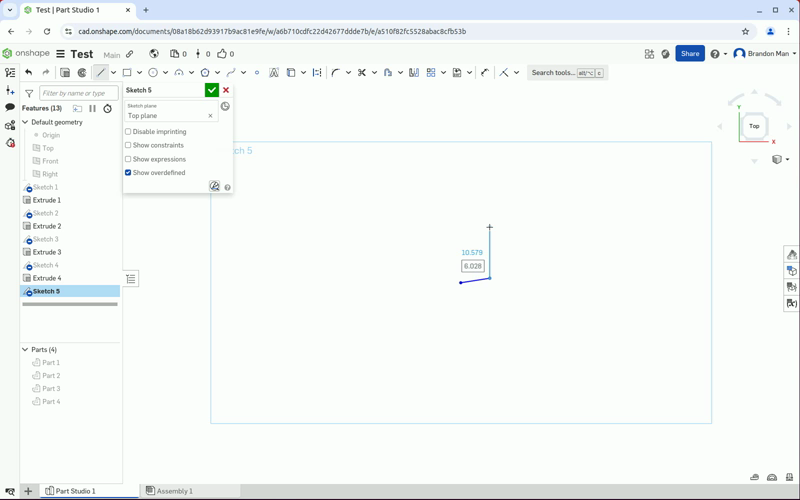
click(489, 226)
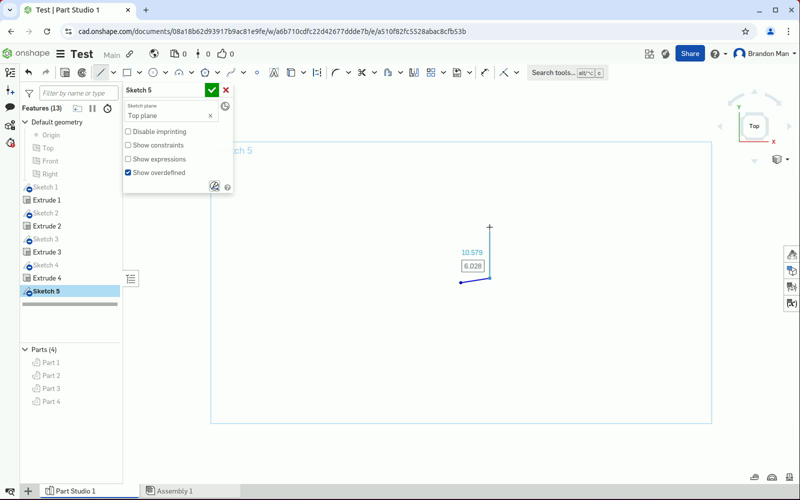
key_up(shift)
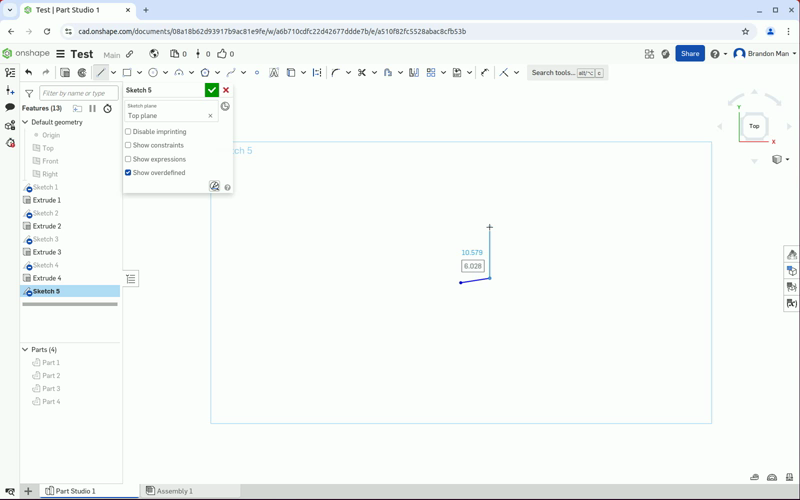
key_down(shift)
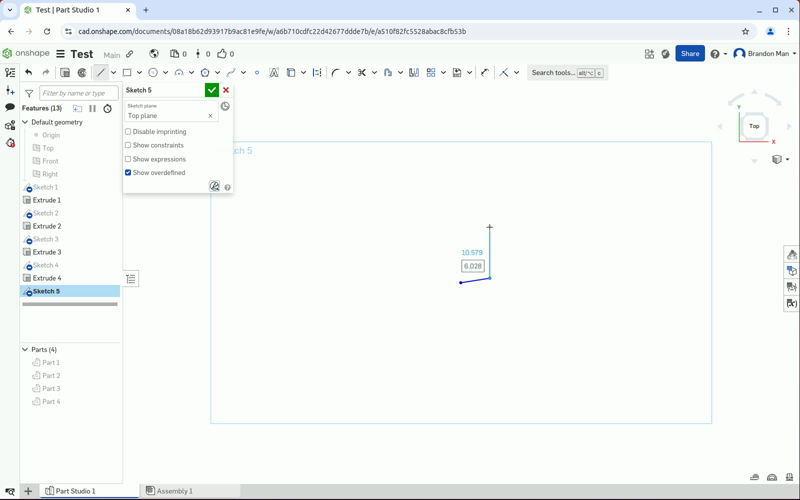
mouse_move(519, 226)
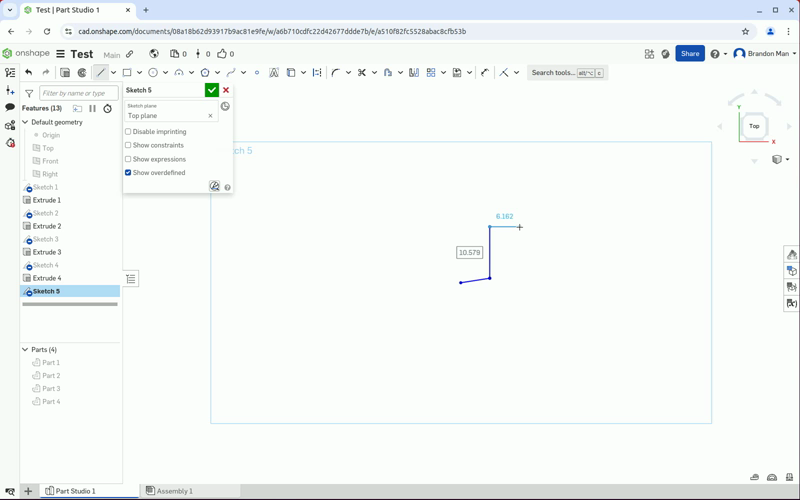
mouse_move(460, 226)
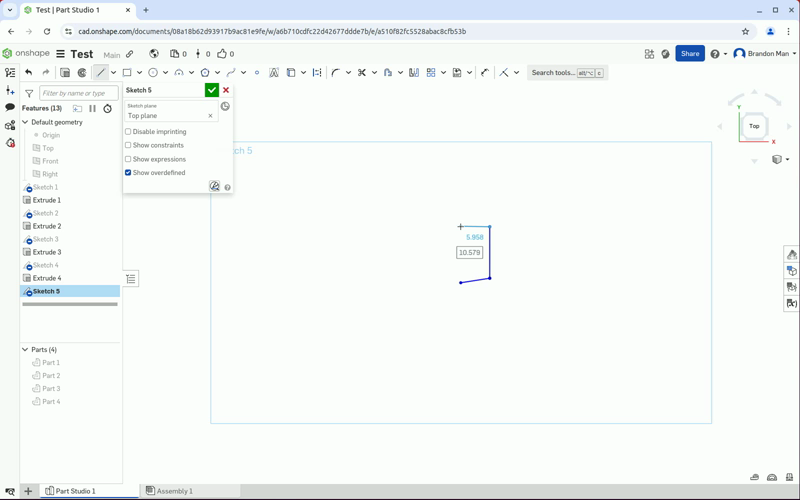
click(460, 226)
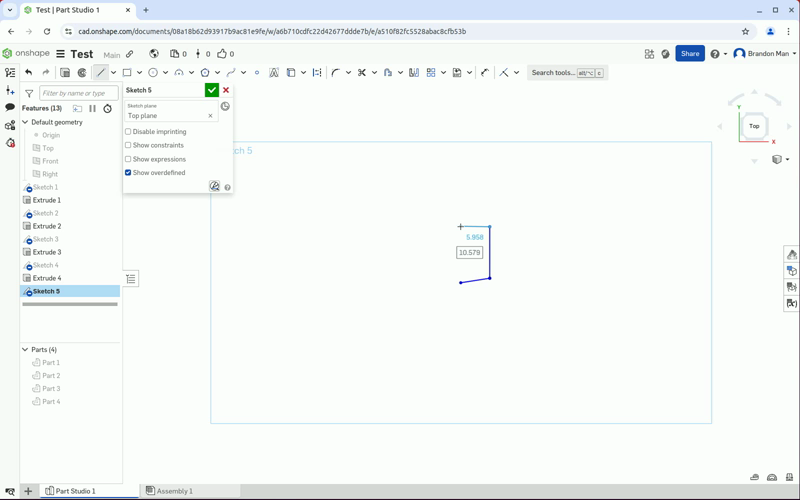
key_up(shift)
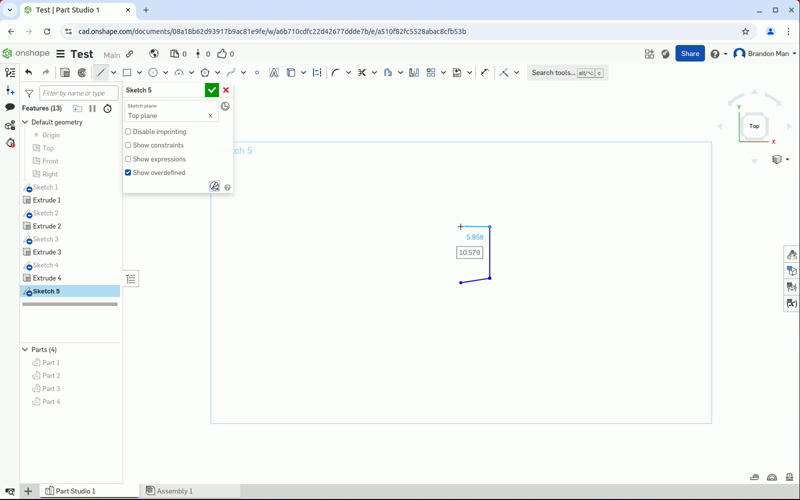
mouse_move(490, 226)
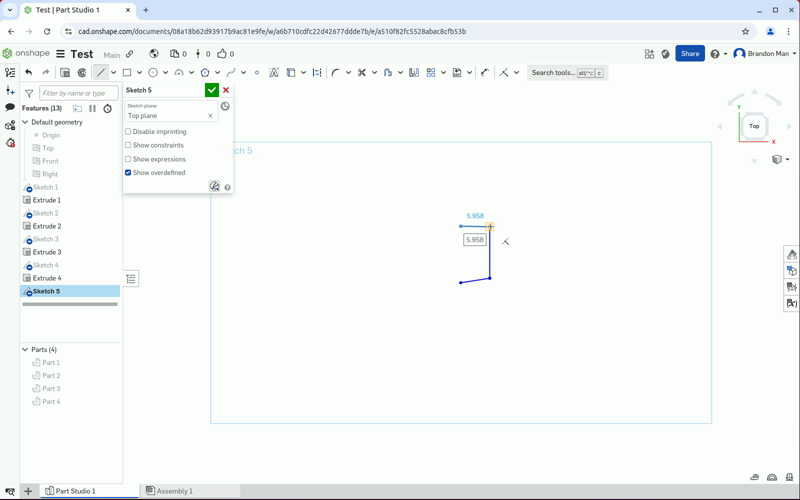
key_down(shift)
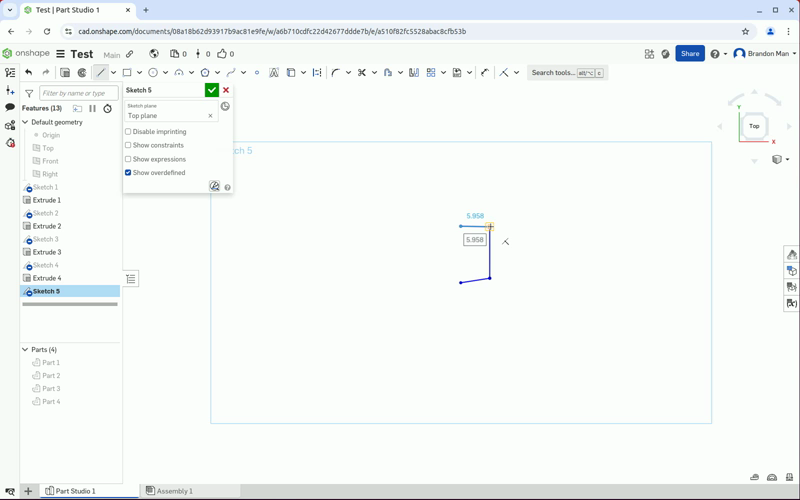
mouse_move(460, 282)
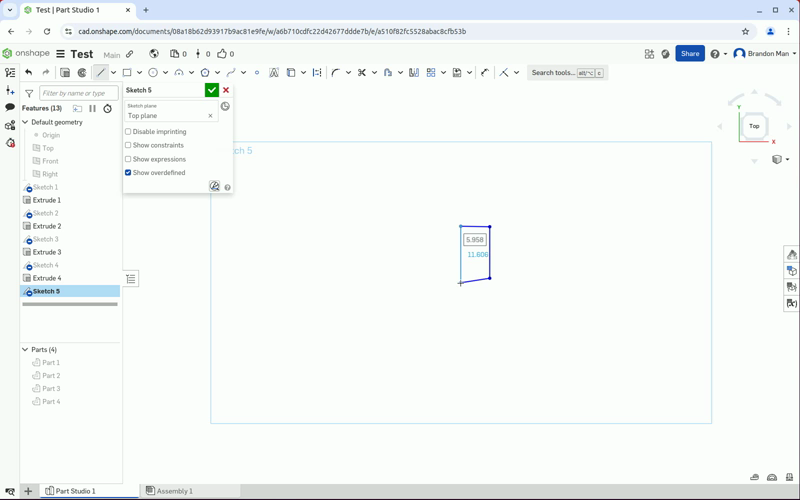
key_up(shift)
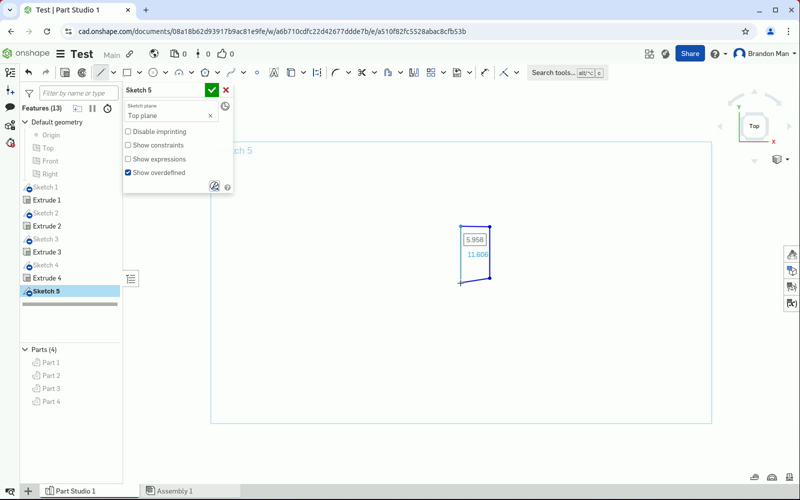
click(460, 282)
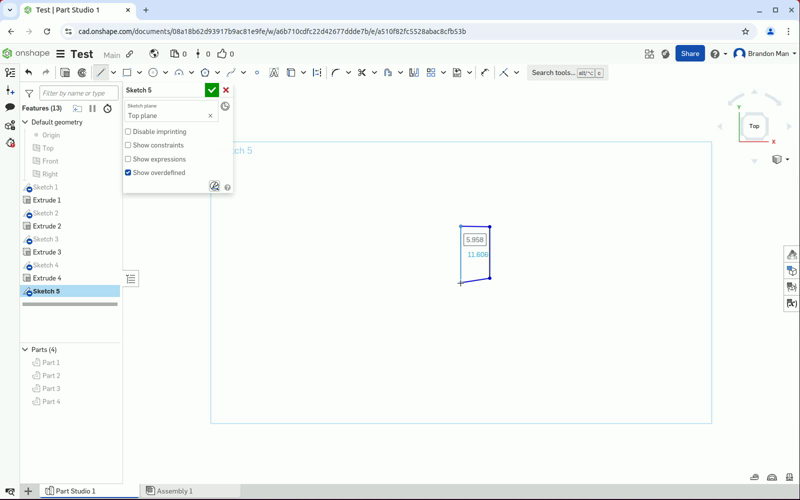
key(esc)
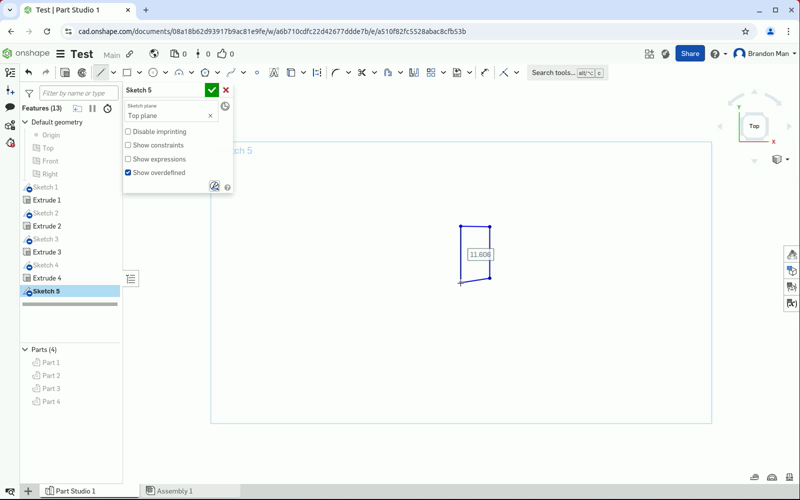
mouse_move(475, 260)
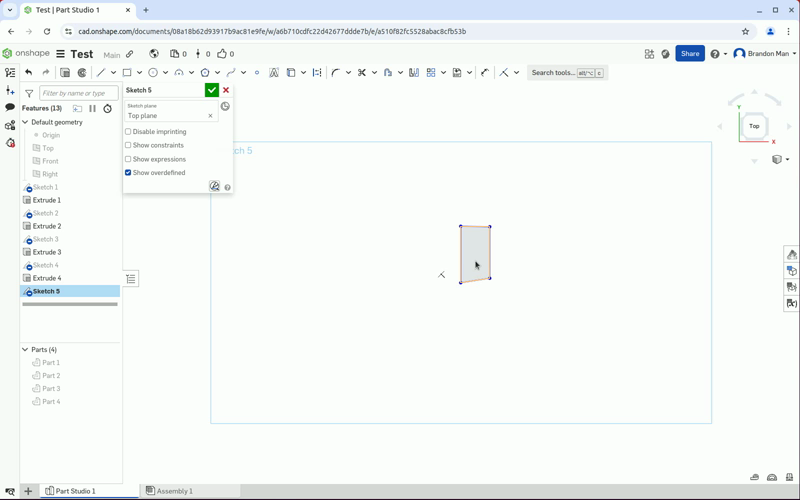
scroll(6)
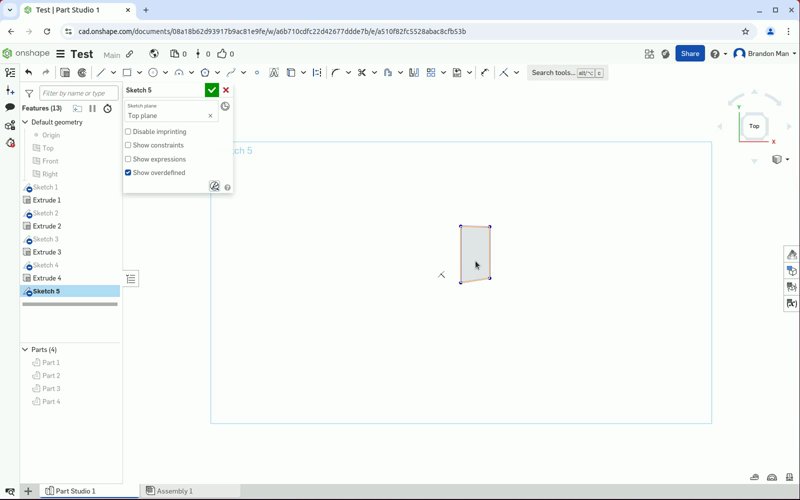
scroll(6)
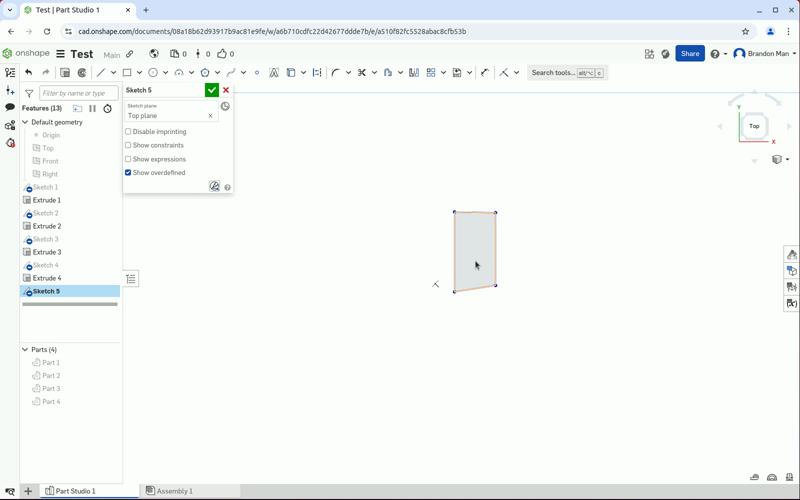
scroll(6)
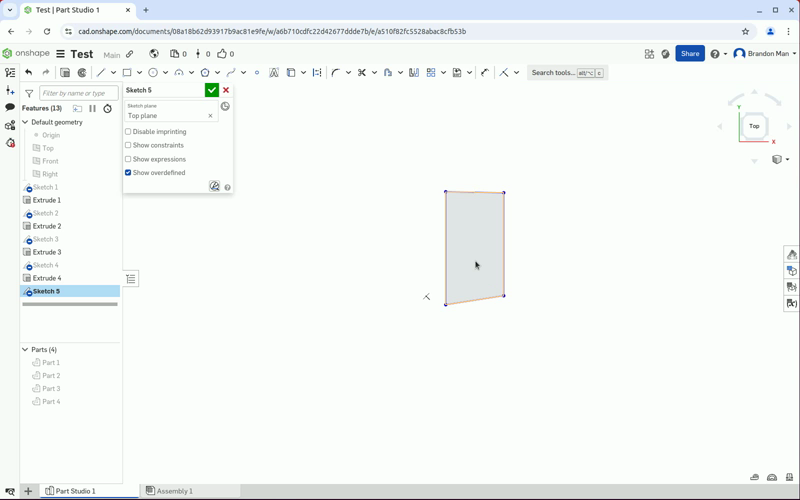
scroll(6)
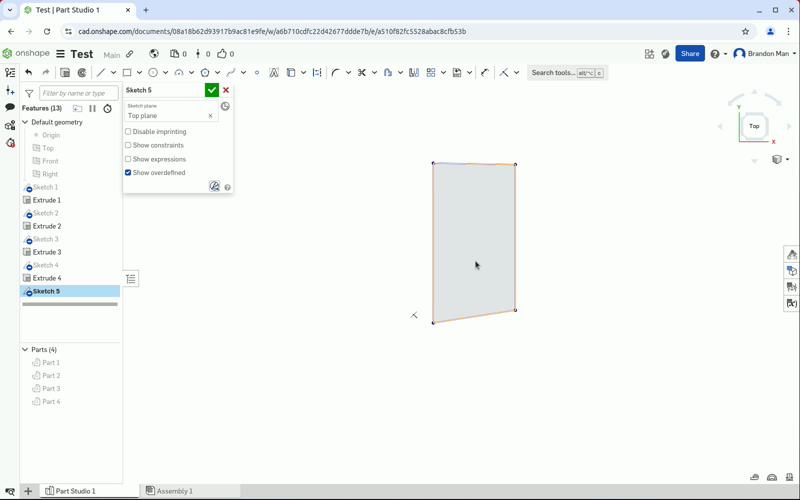
scroll(6)
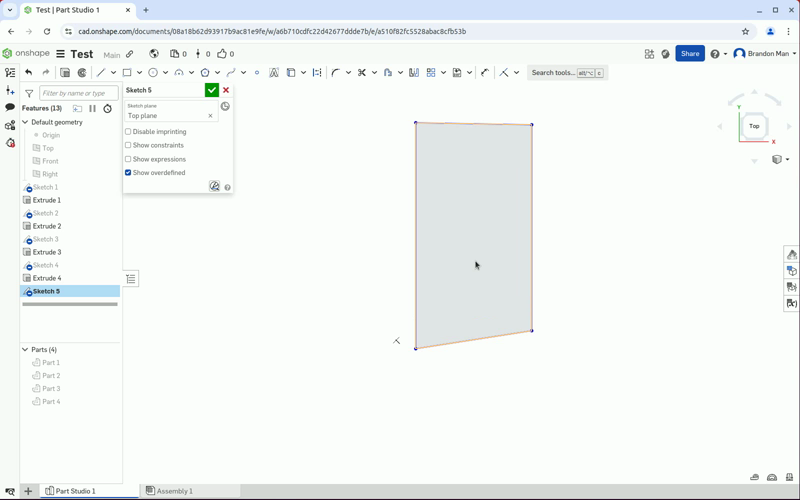
scroll(6)
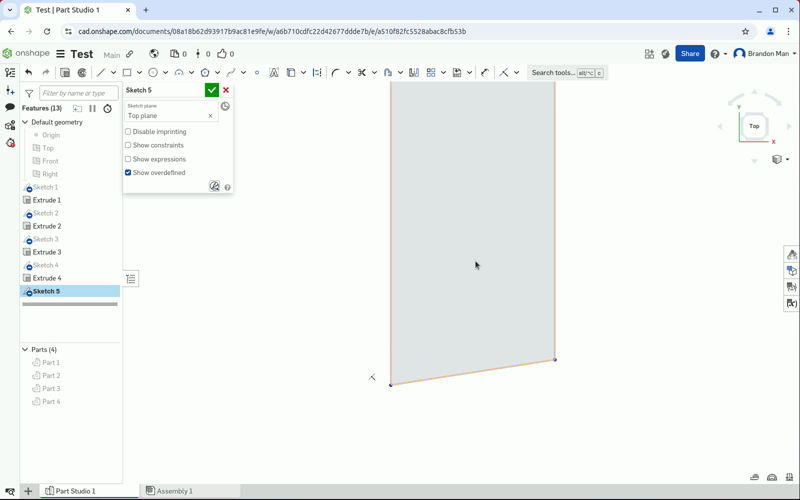
scroll(6)
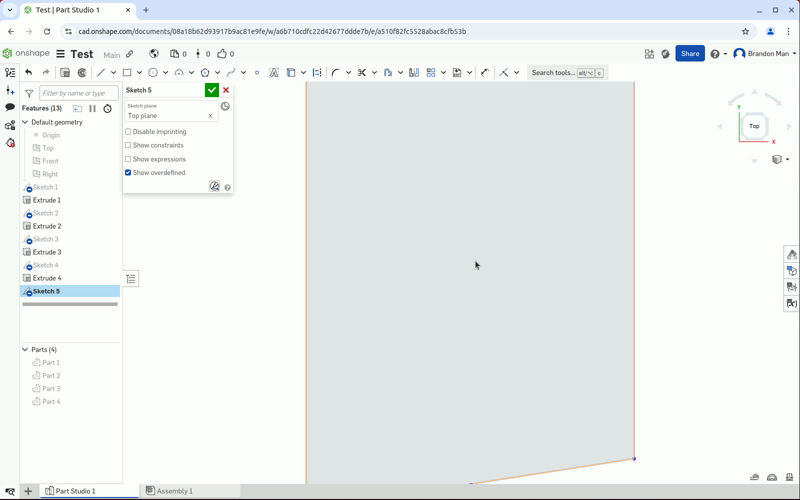
click(475, 260)
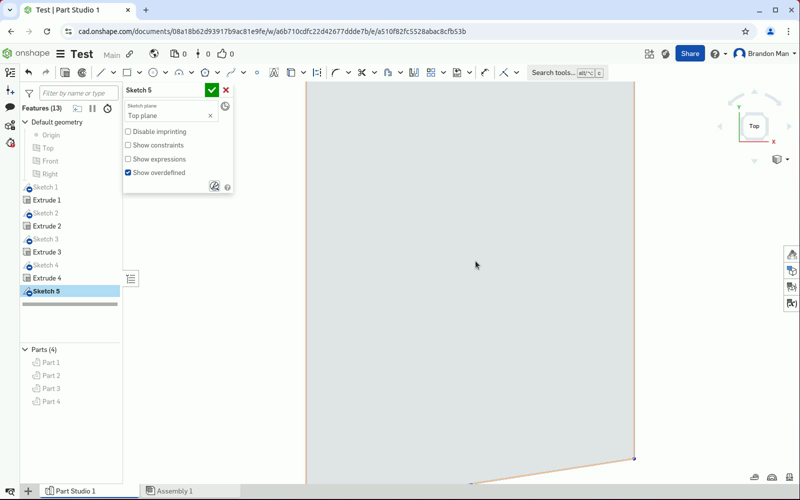
scroll(-6)
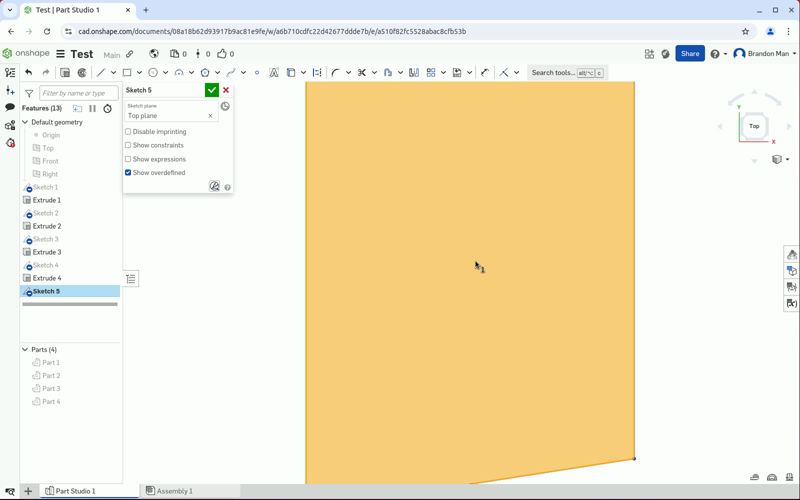
scroll(-6)
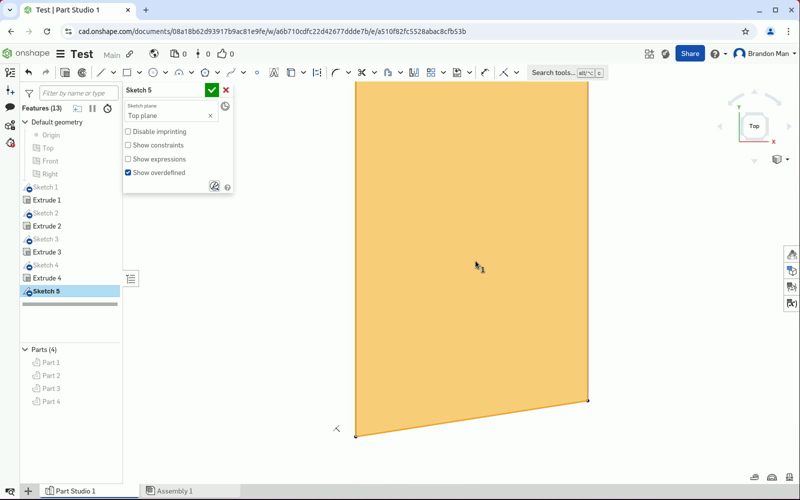
scroll(-6)
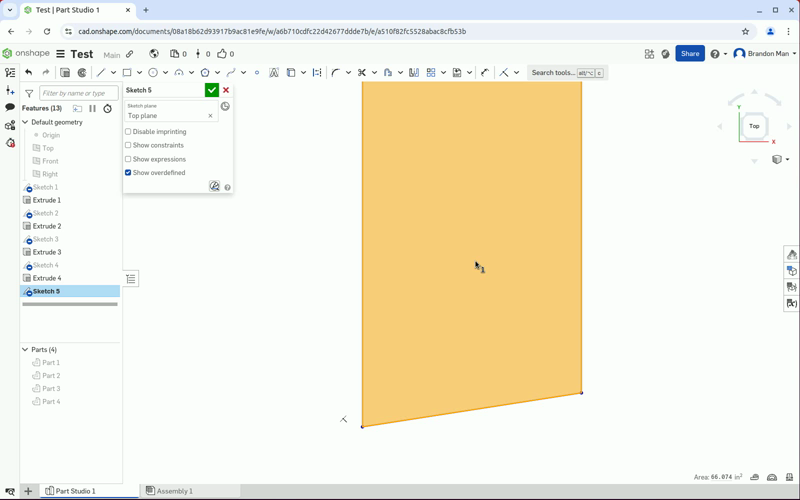
scroll(-6)
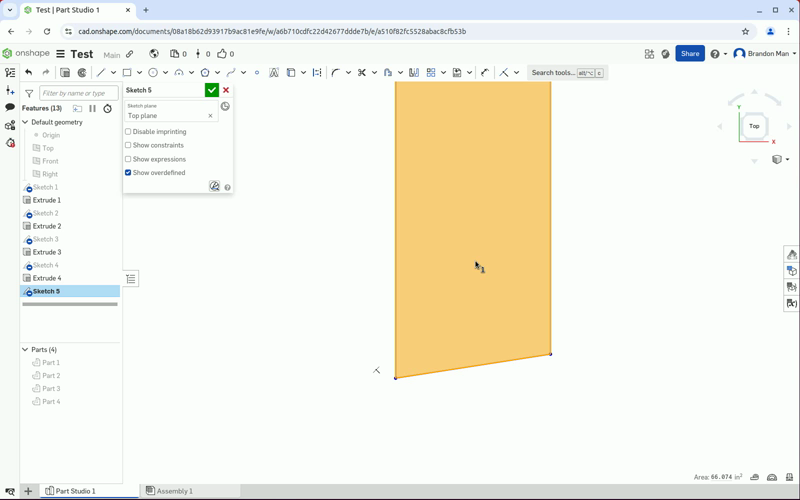
scroll(-6)
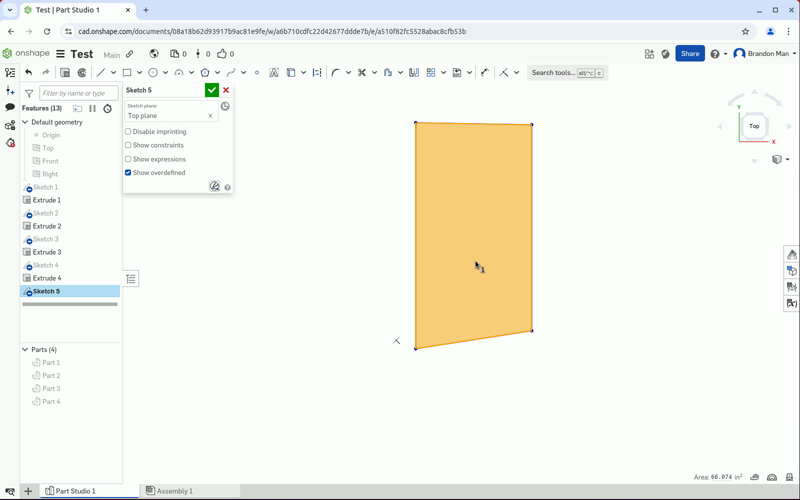
scroll(-6)
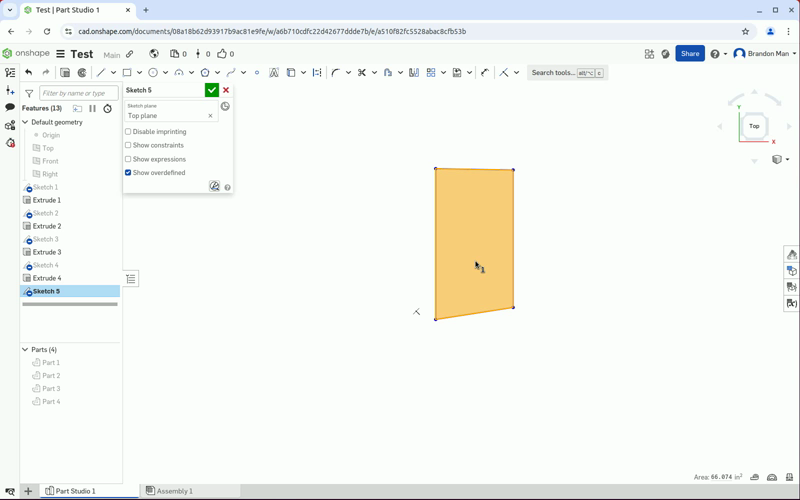
scroll(-6)
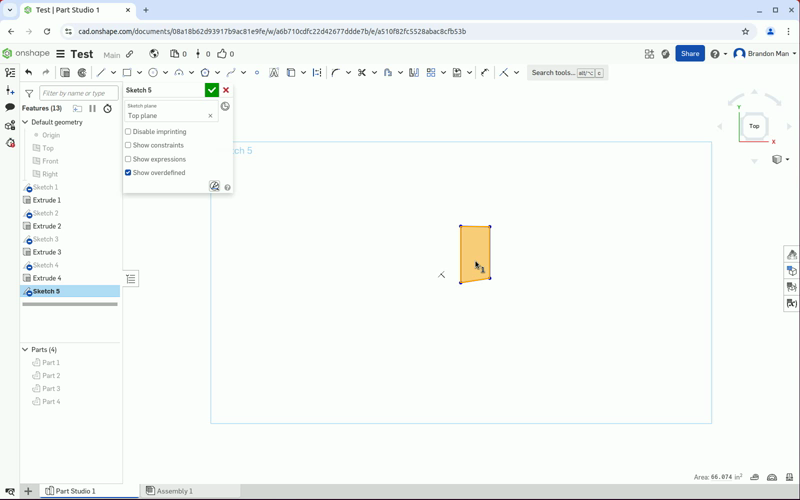
mouse_move(73, 352)
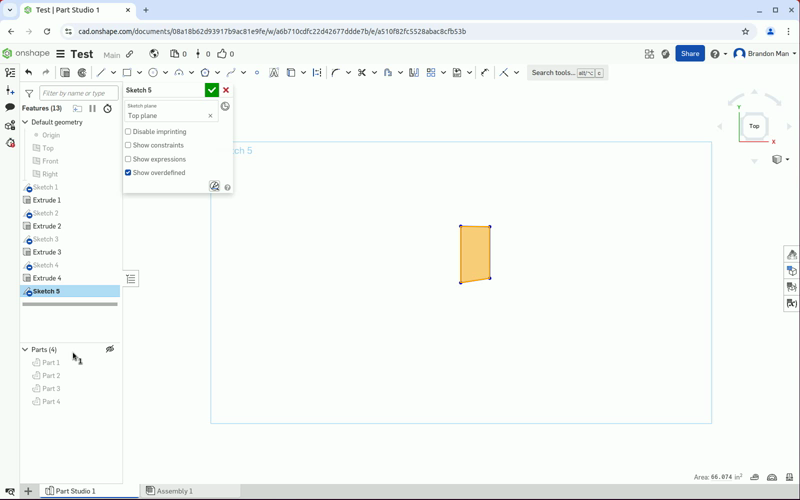
key(shift+y)
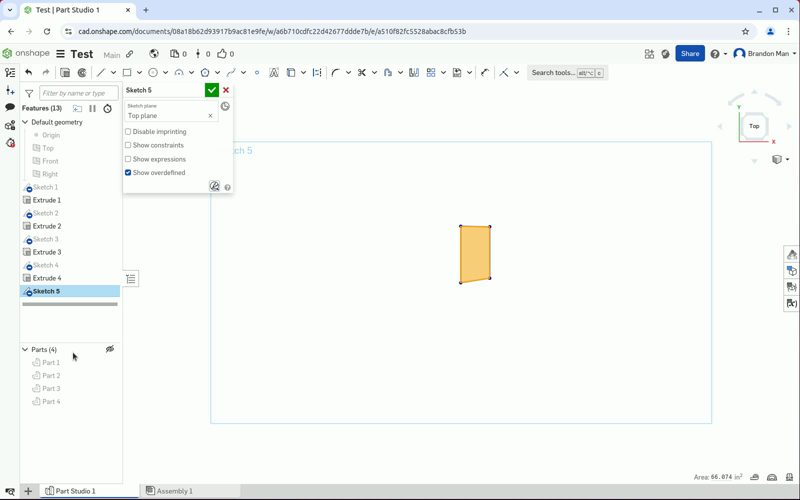
key(shift+e)
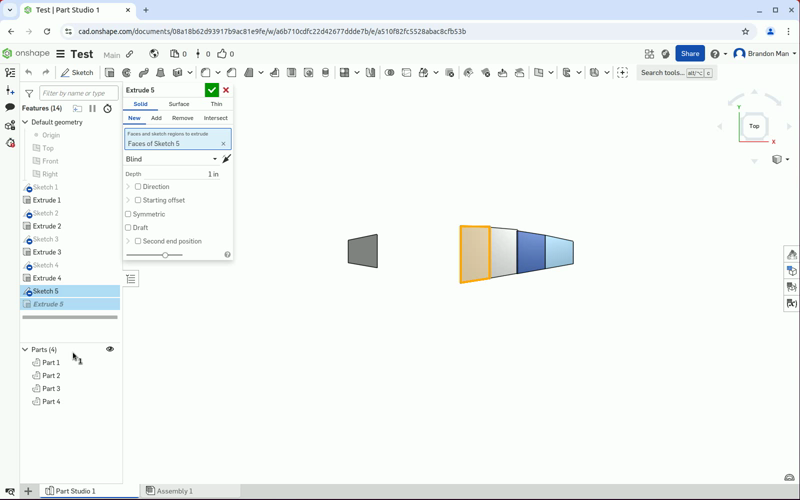
mouse_move(143, 106)
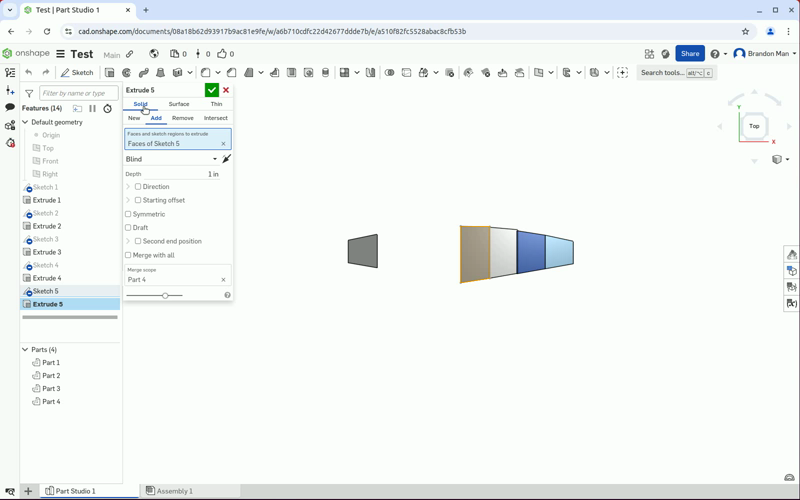
click(143, 106)
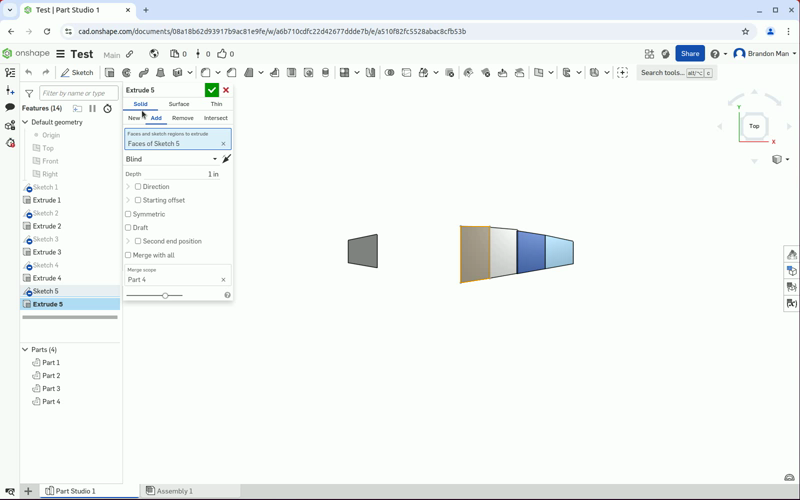
mouse_move(137, 120)
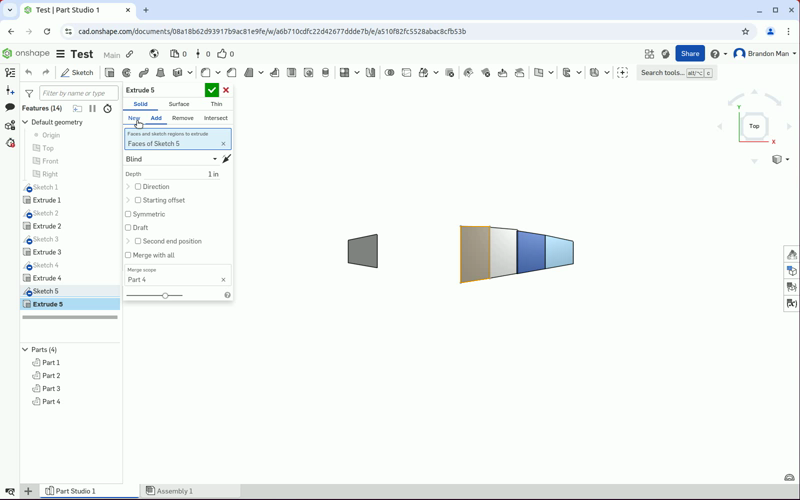
click(137, 120)
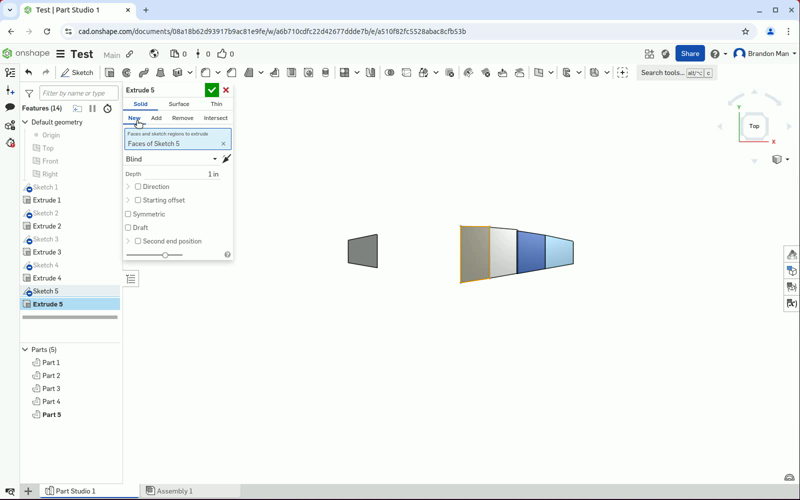
key(tab, 4)
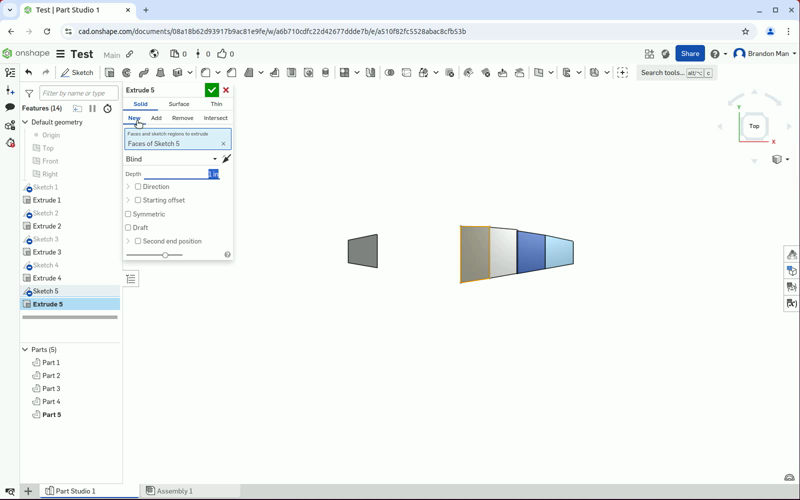
text(0.241)
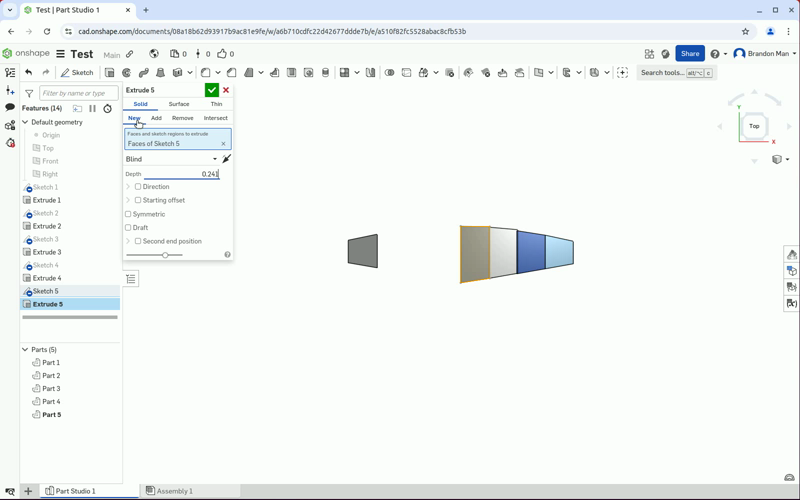
key(enter)
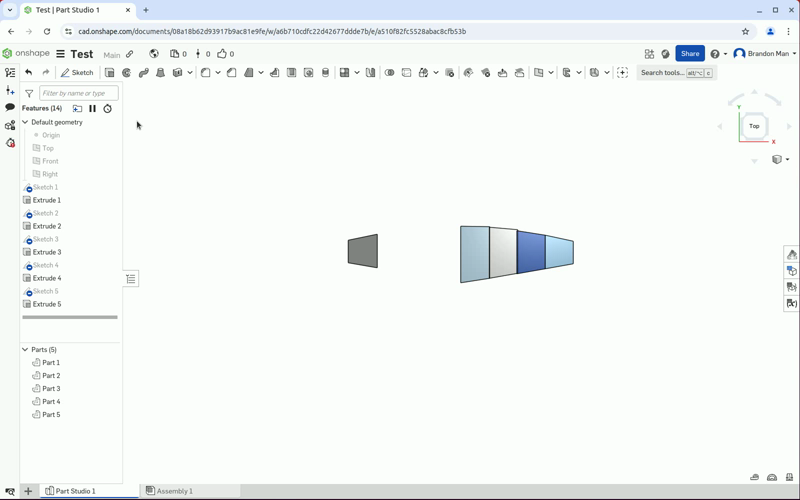
key(shift+h)
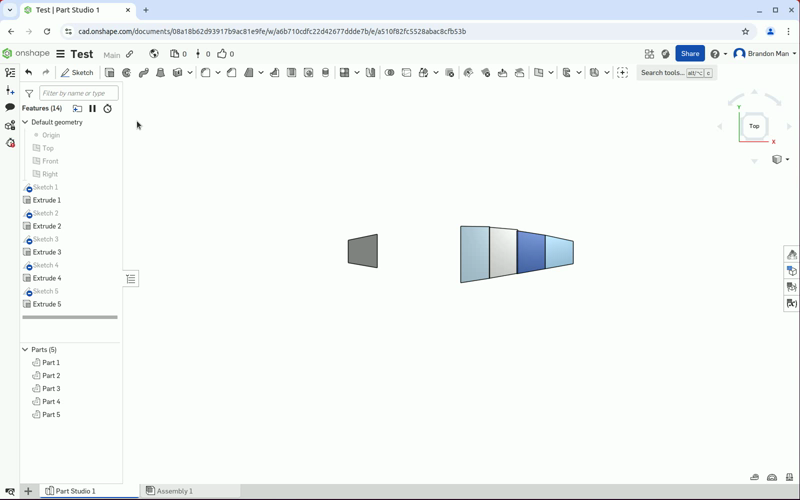
key(shift+h)
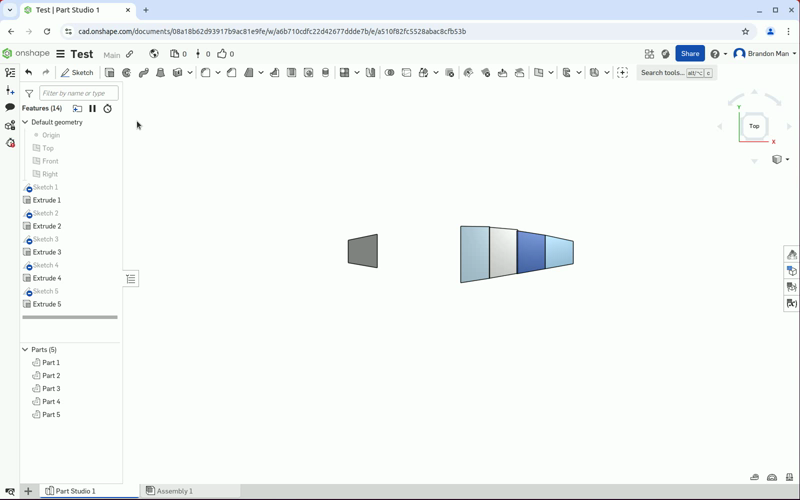
mouse_move(73, 189)
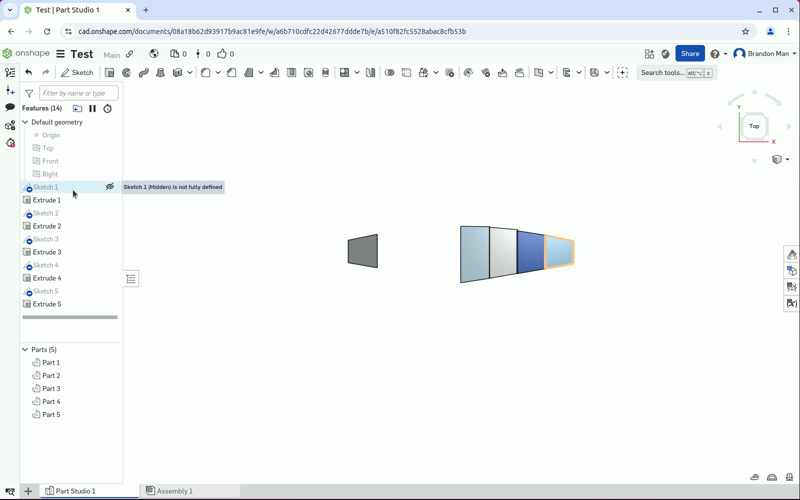
click(73, 189)
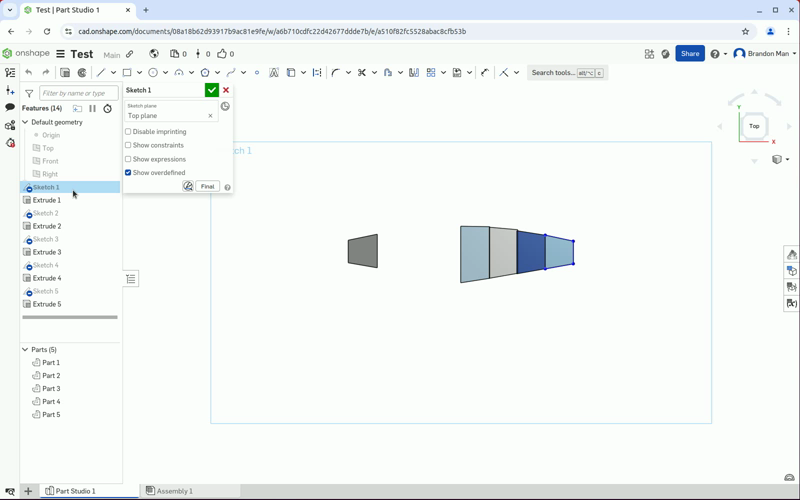
mouse_move(229, 92)
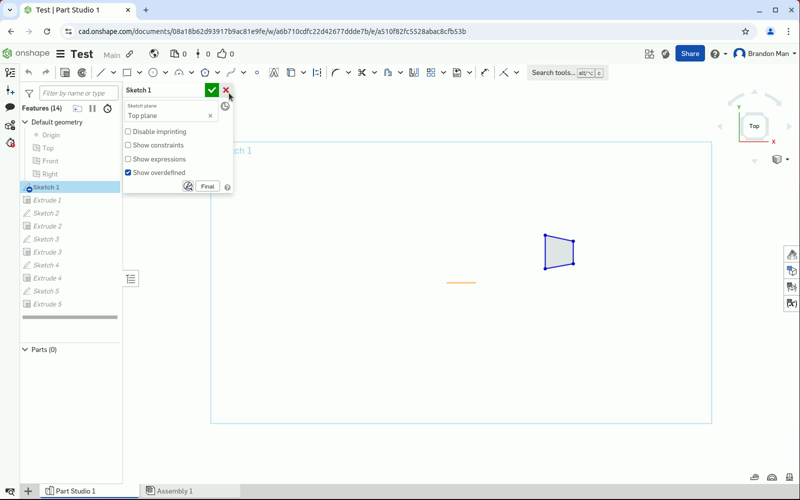
click(229, 92)
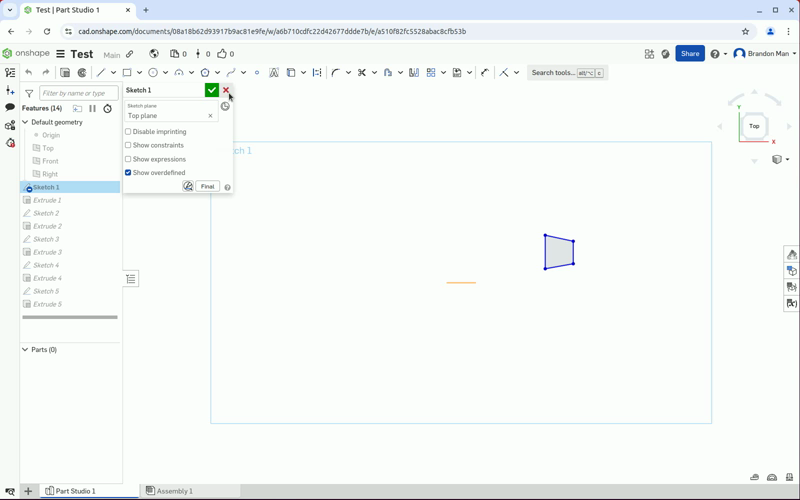
key(shift+s)
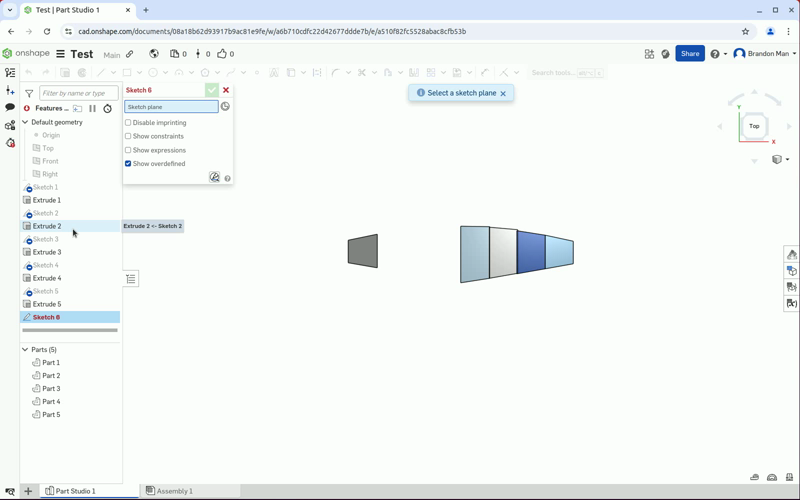
scroll(3)
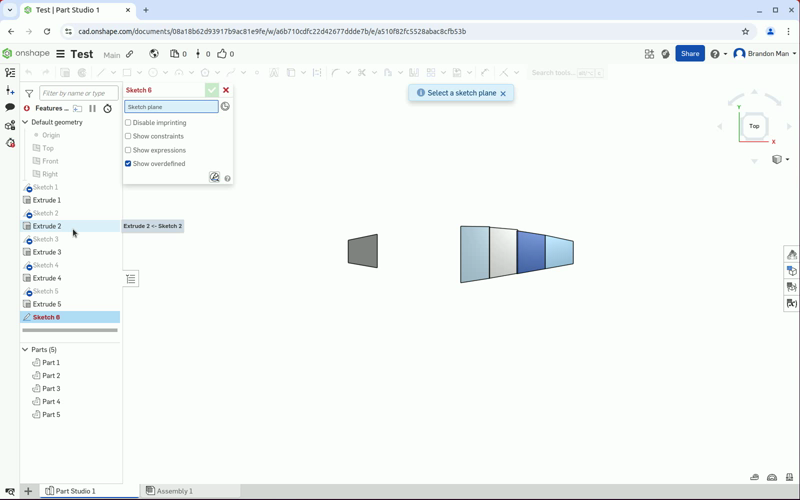
mouse_move(73, 150)
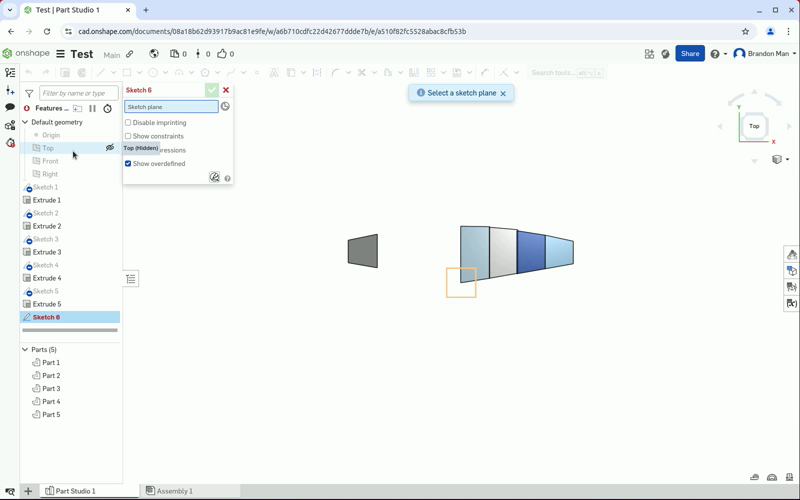
click(73, 150)
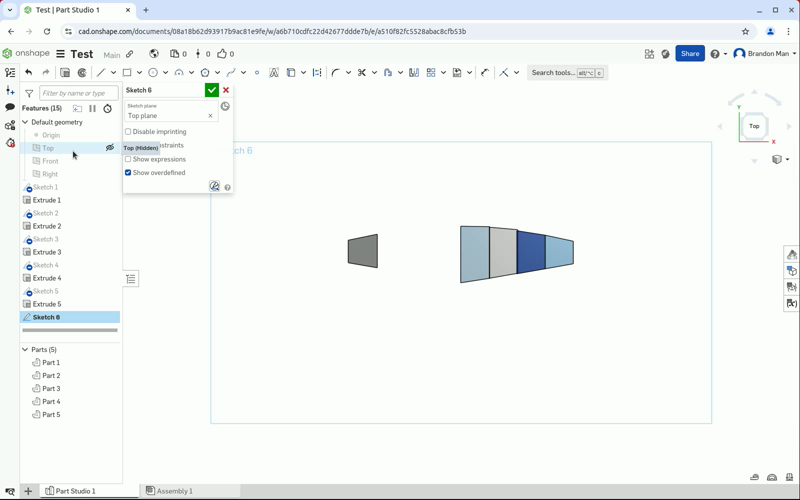
mouse_move(73, 352)
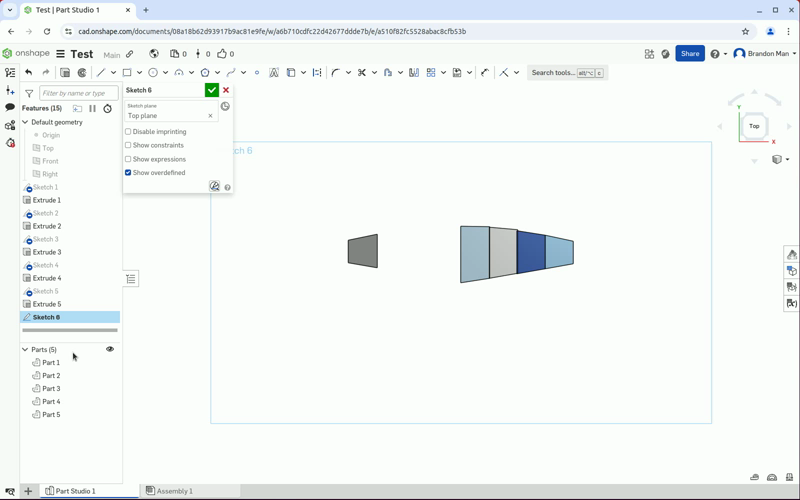
key(y)
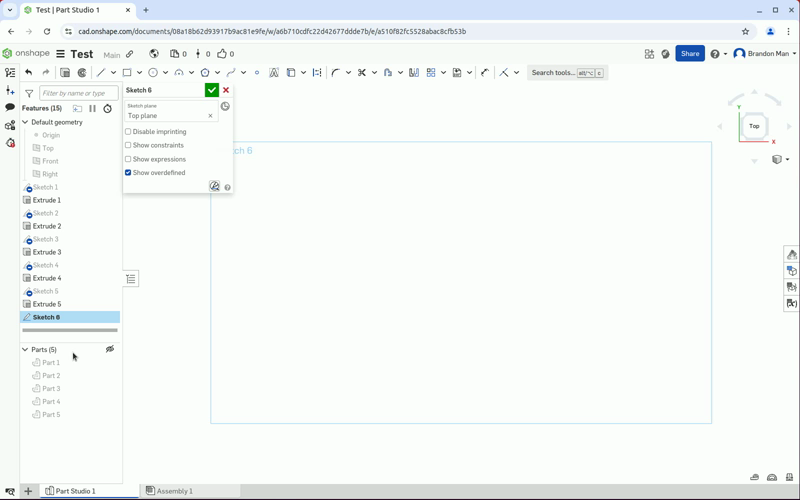
key(l)
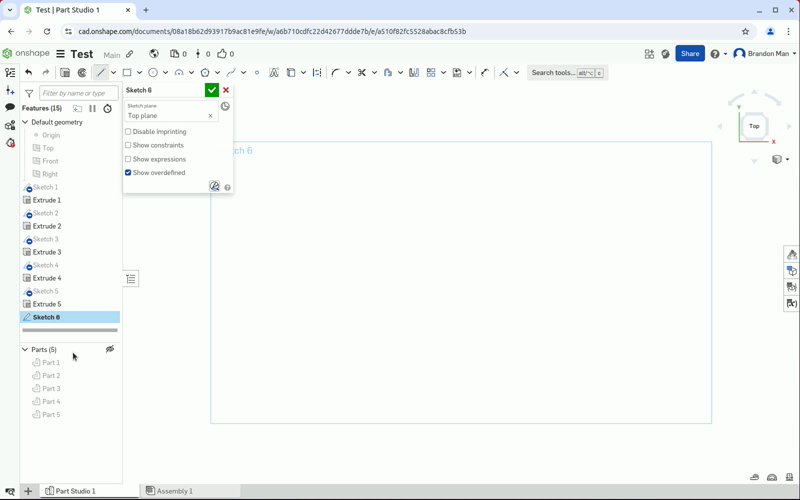
key_down(shift)
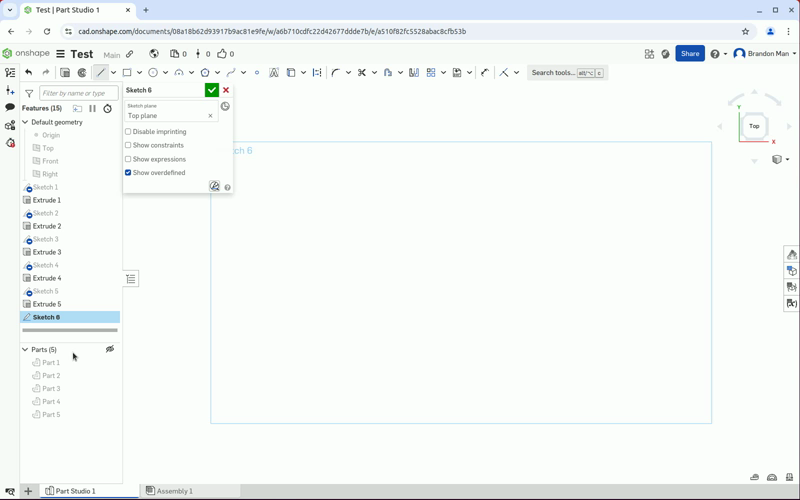
mouse_move(432, 278)
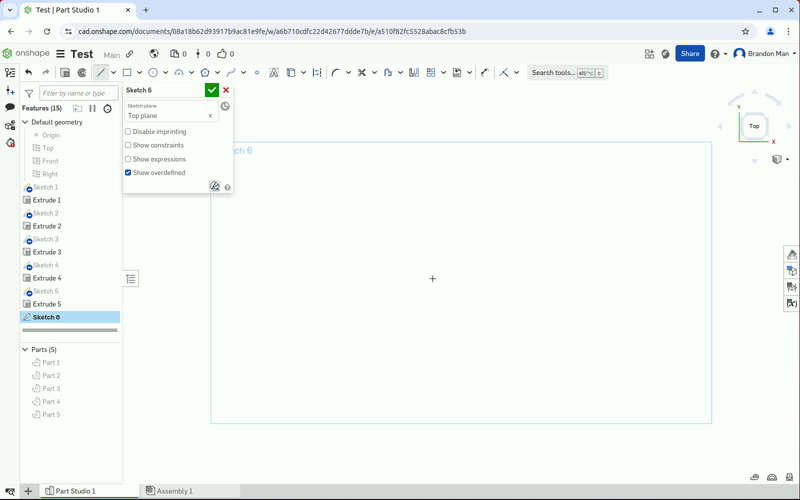
click(432, 278)
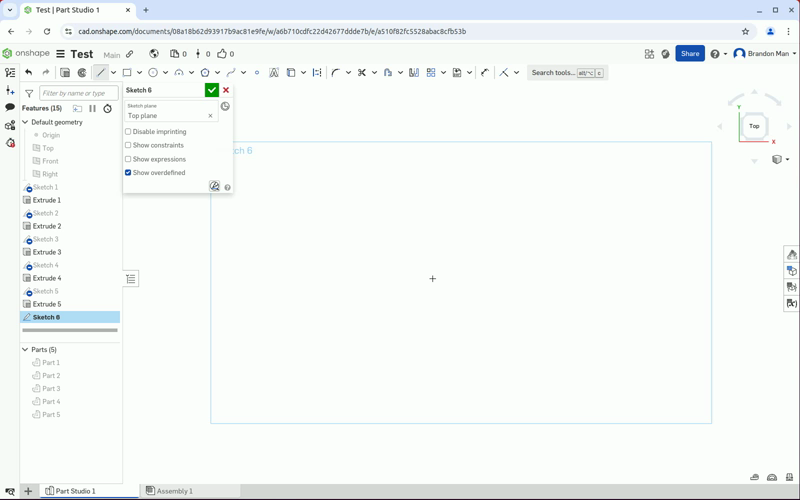
key_up(shift)
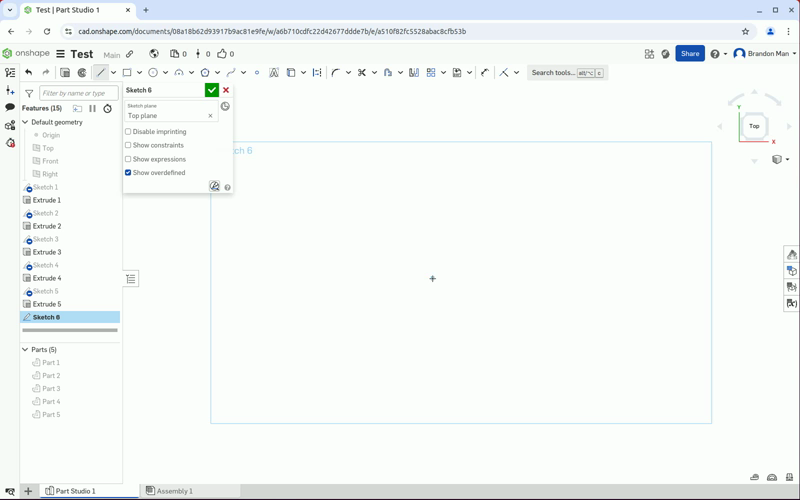
key_down(shift)
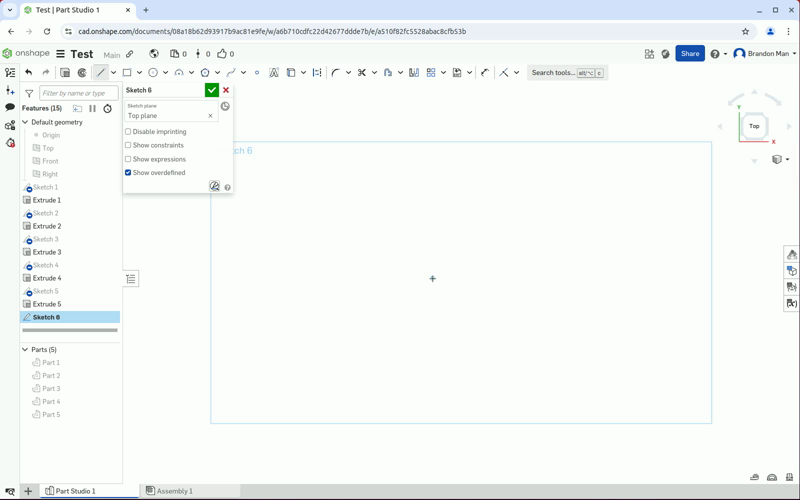
mouse_move(462, 278)
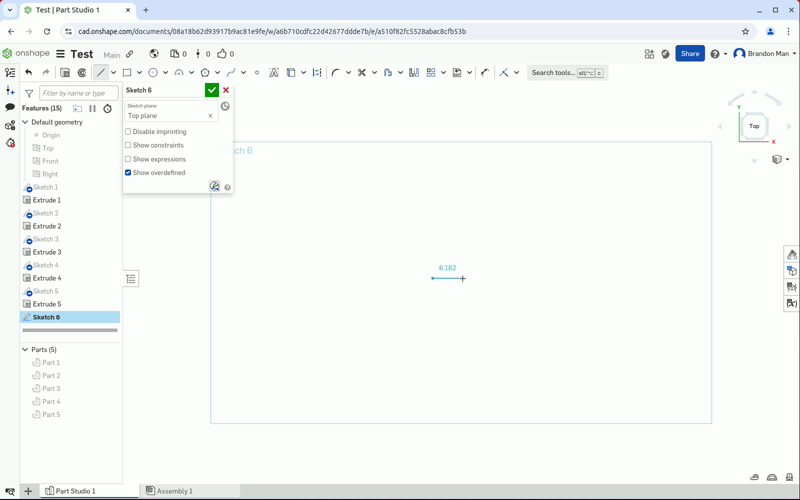
mouse_move(461, 283)
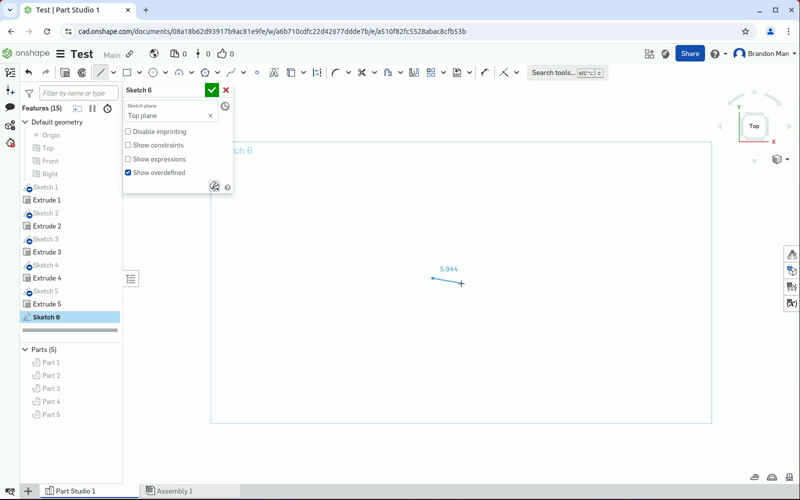
click(461, 283)
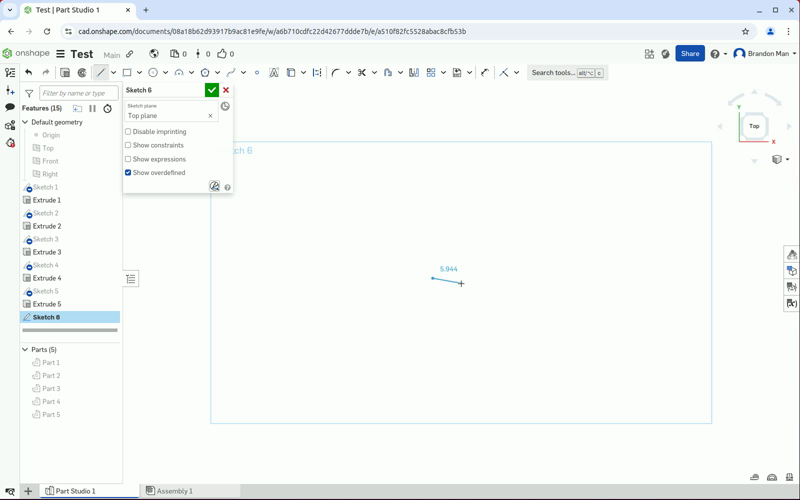
key_up(shift)
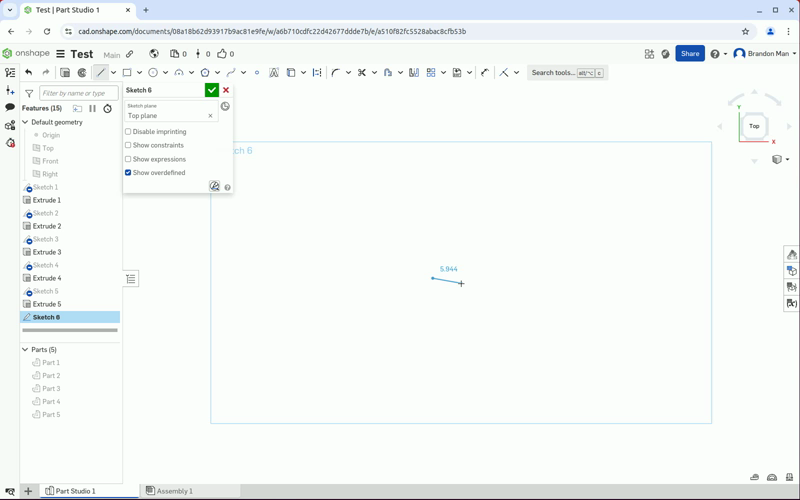
key_down(shift)
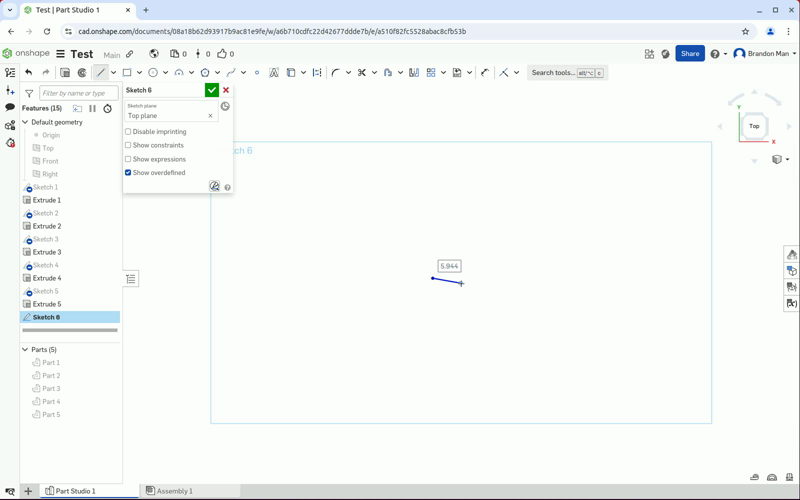
mouse_move(491, 283)
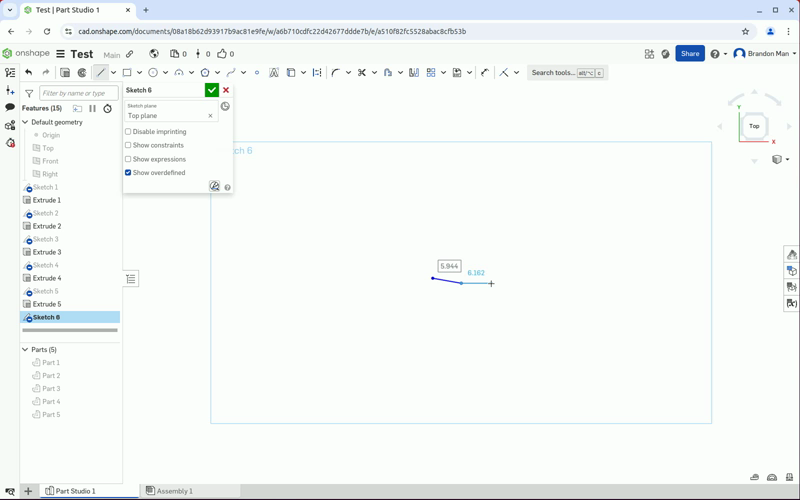
mouse_move(461, 227)
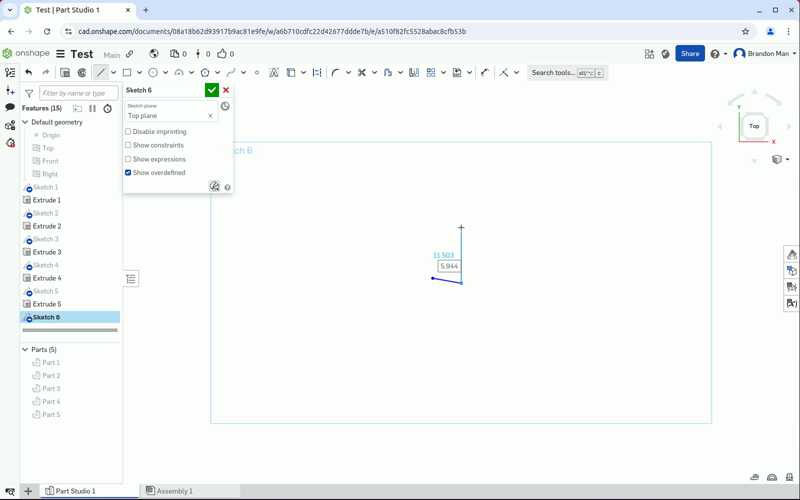
click(461, 227)
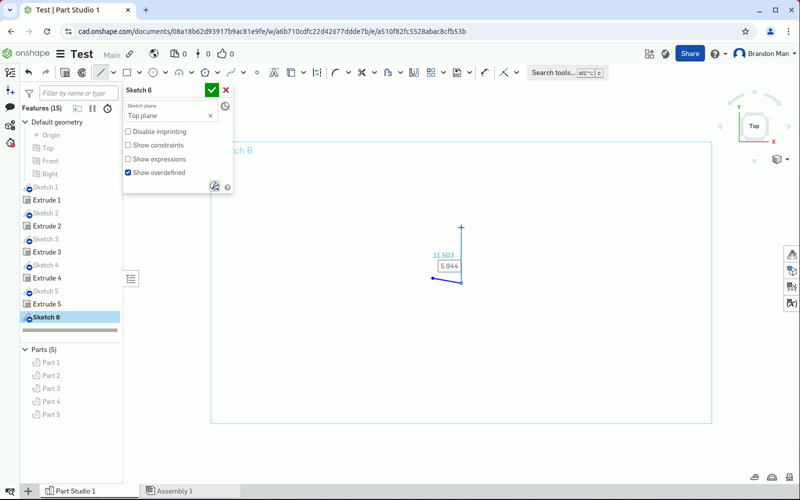
key_up(shift)
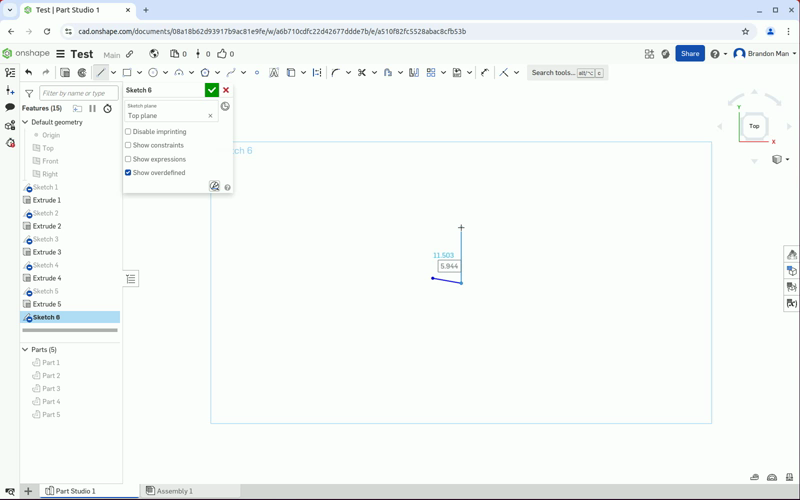
key_down(shift)
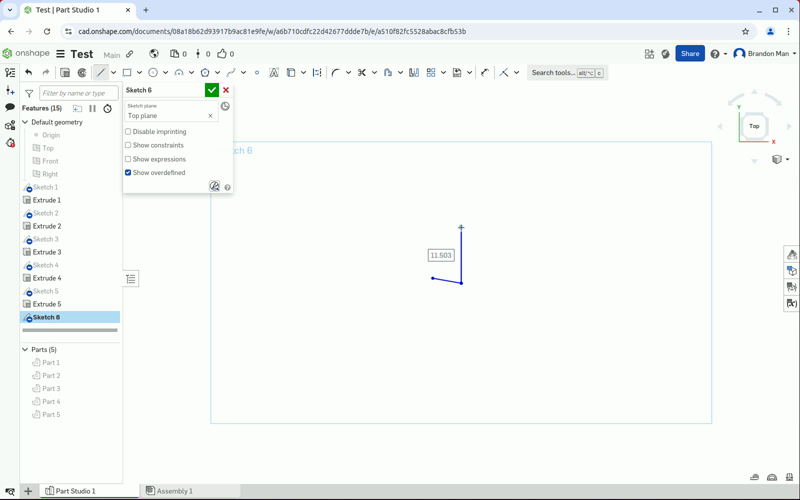
mouse_move(491, 227)
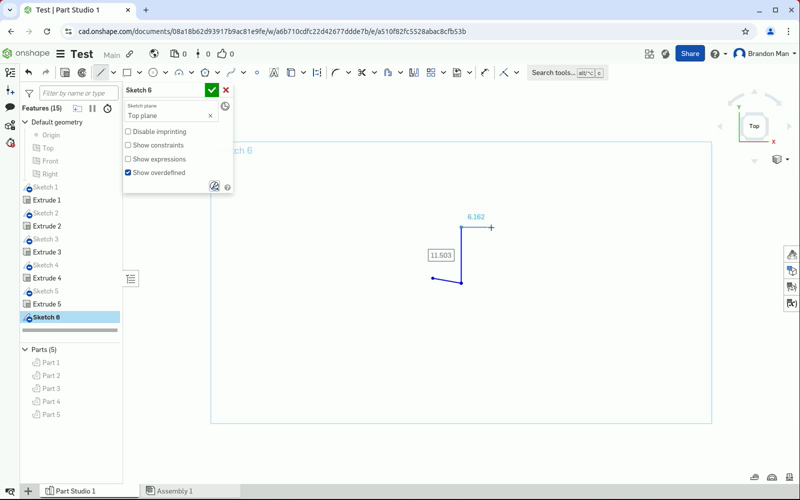
mouse_move(432, 228)
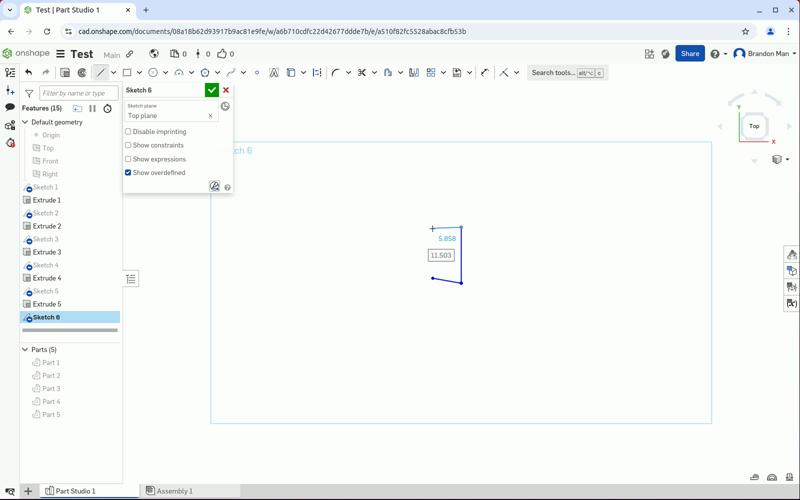
click(432, 228)
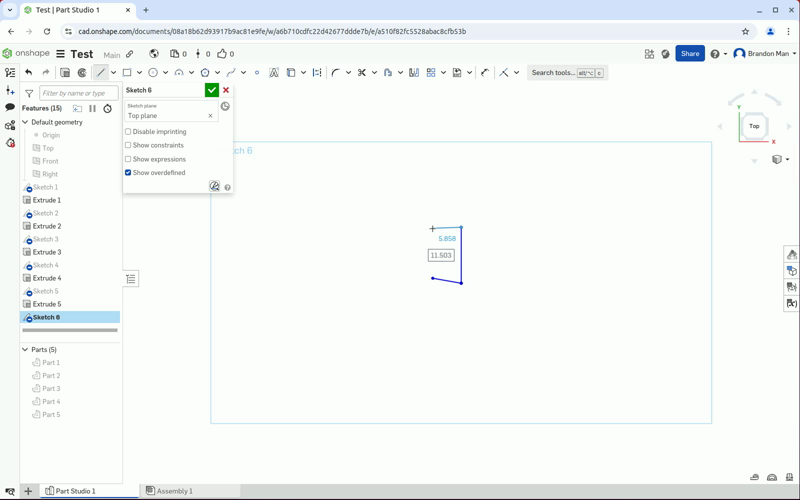
key_up(shift)
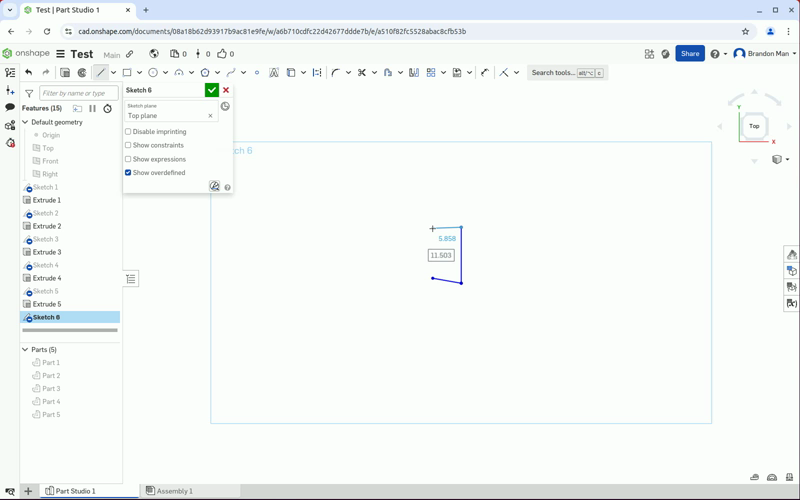
mouse_move(462, 228)
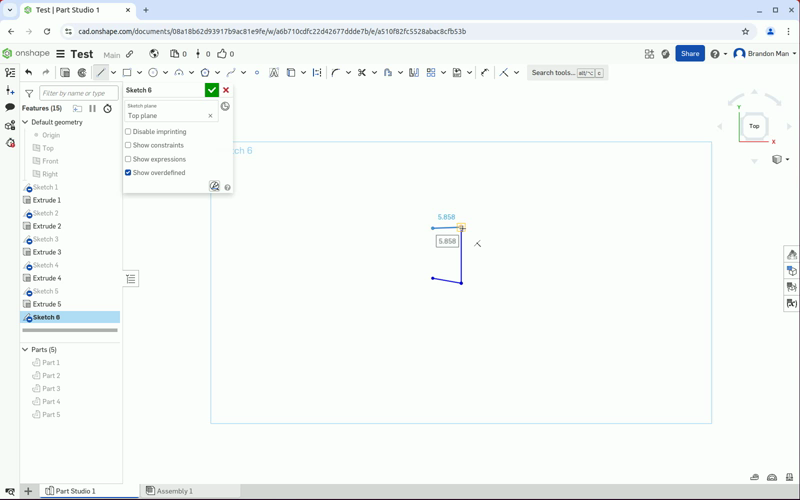
key_down(shift)
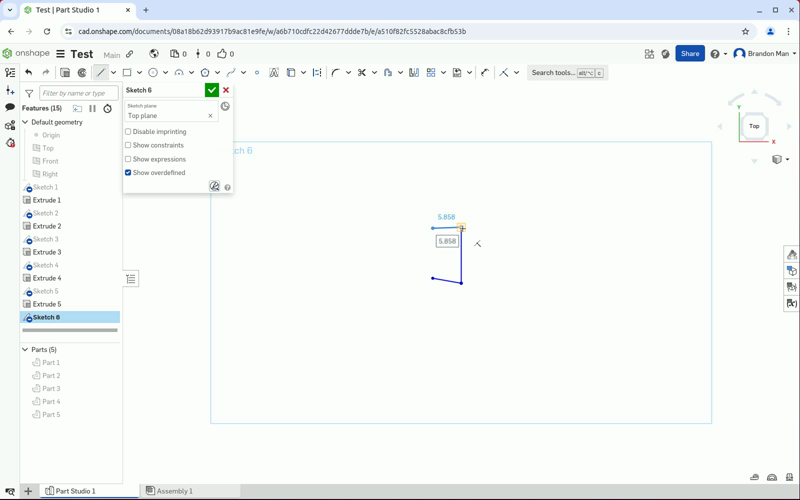
mouse_move(432, 278)
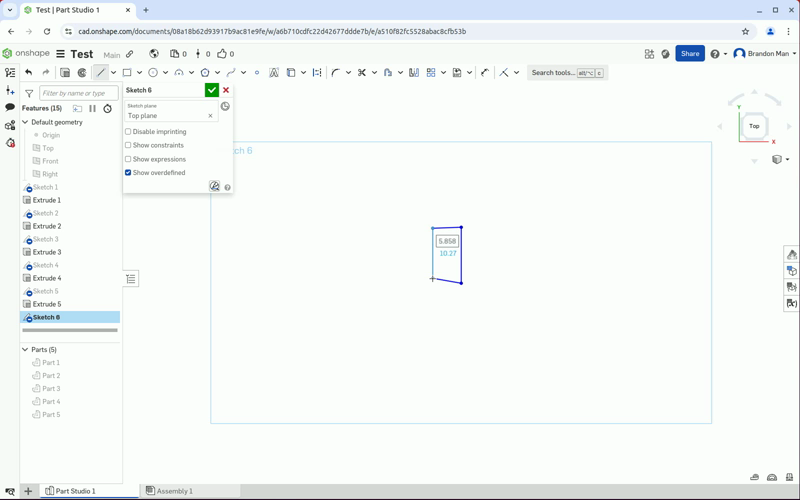
key_up(shift)
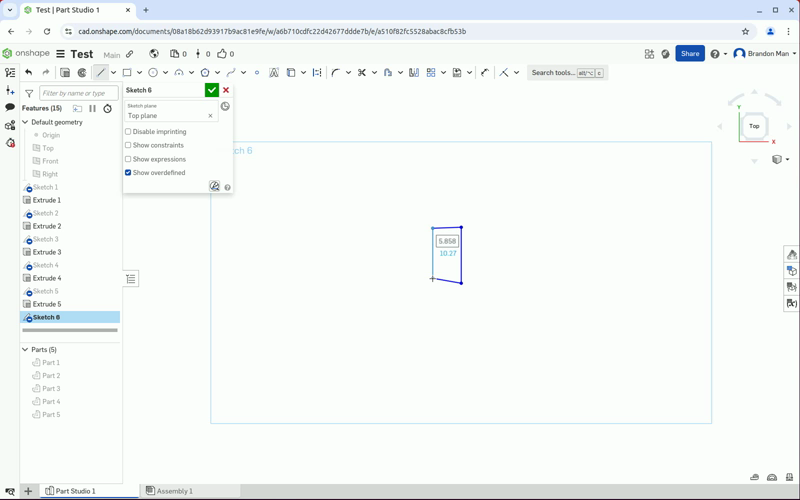
click(432, 278)
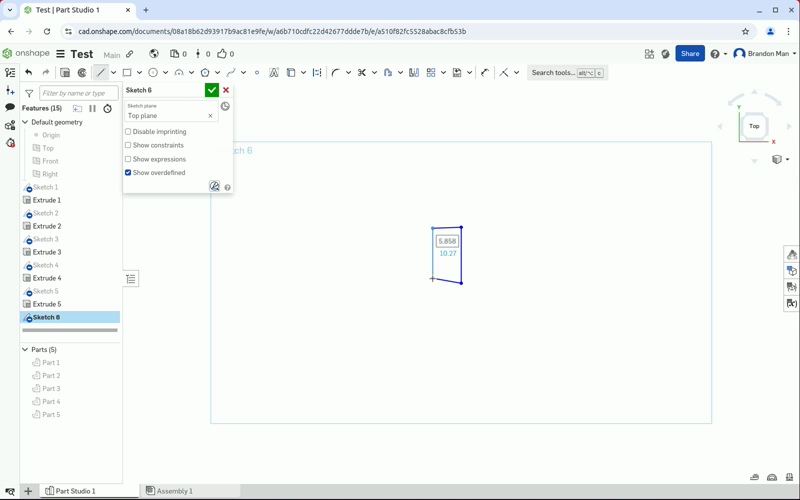
key(esc)
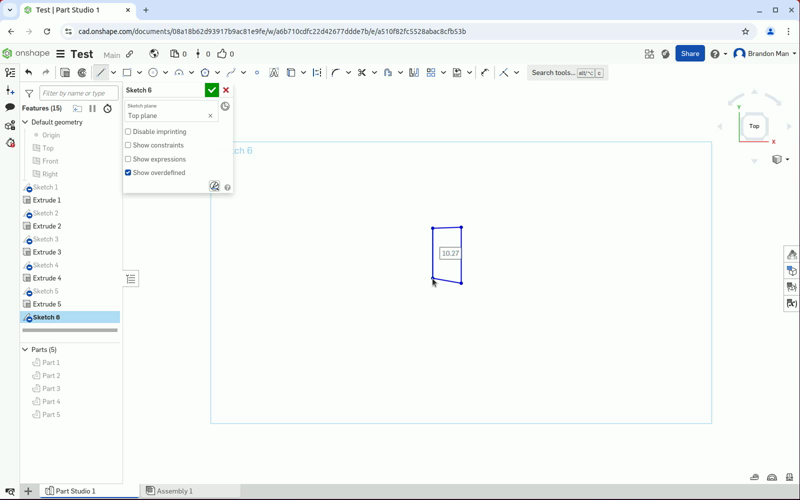
mouse_move(443, 235)
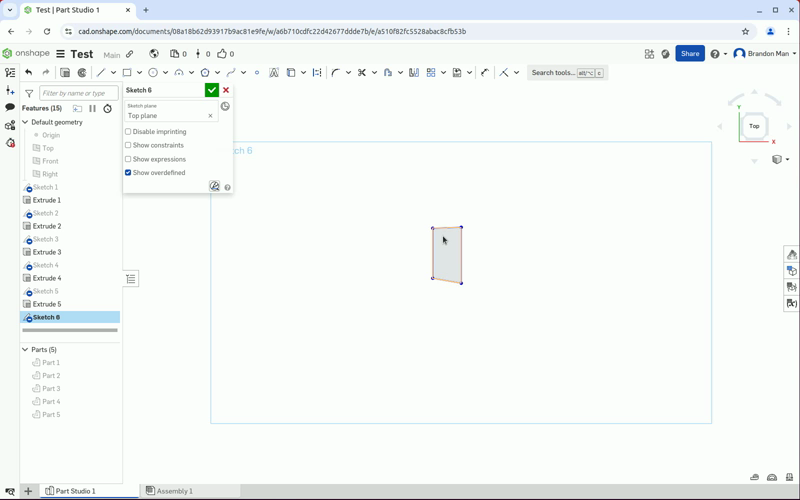
scroll(6)
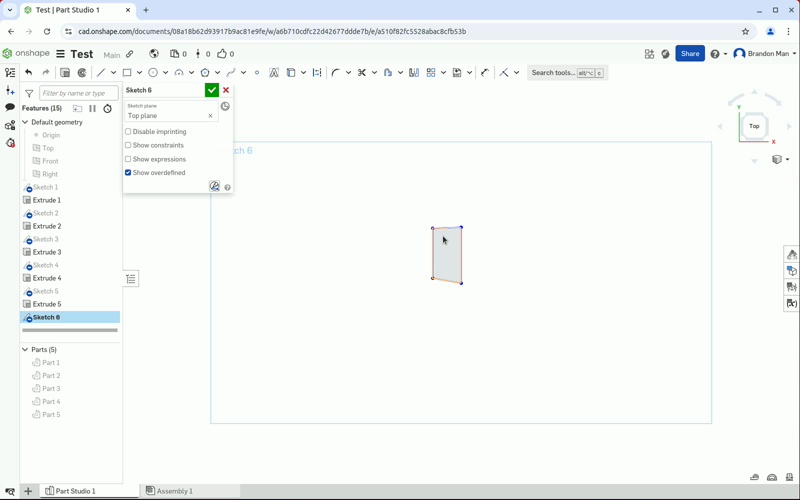
scroll(6)
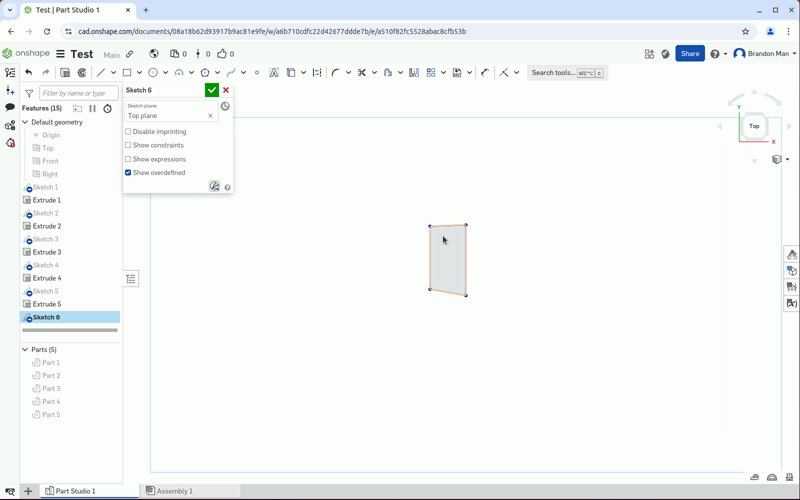
scroll(6)
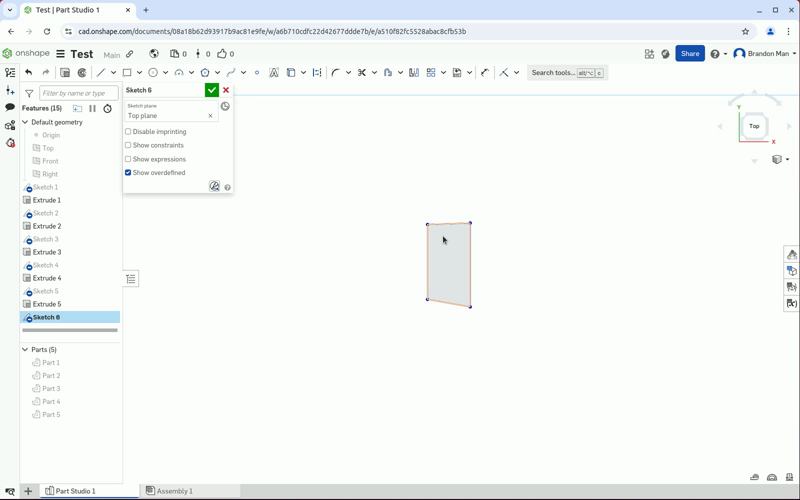
scroll(6)
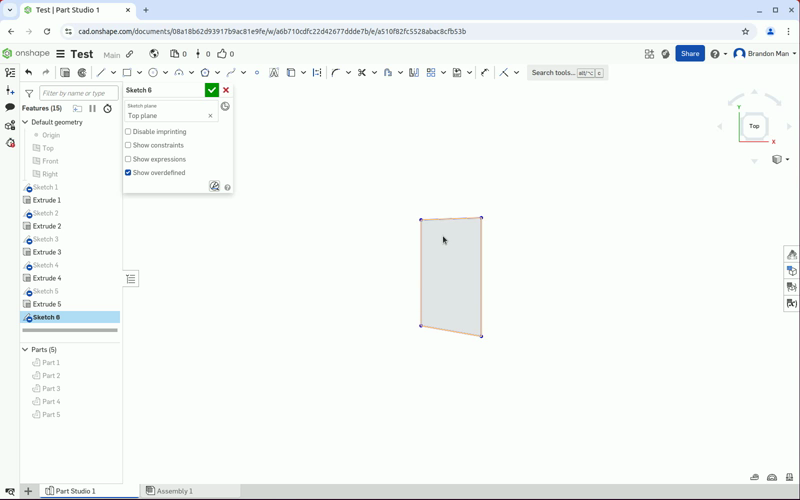
scroll(6)
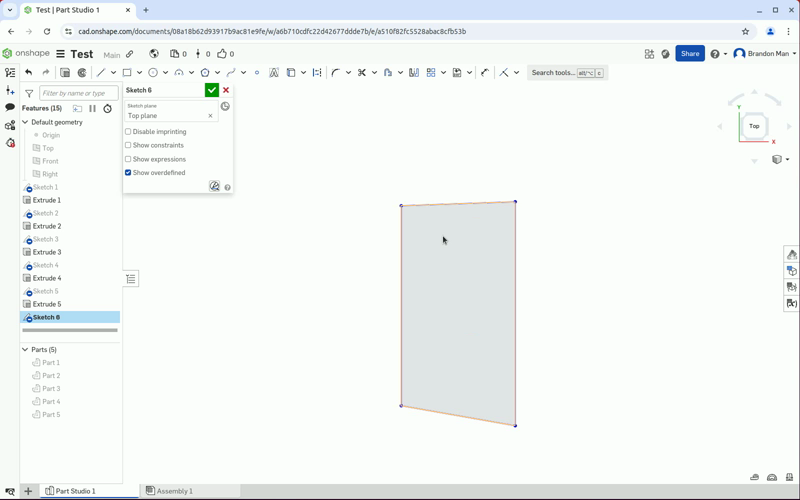
scroll(6)
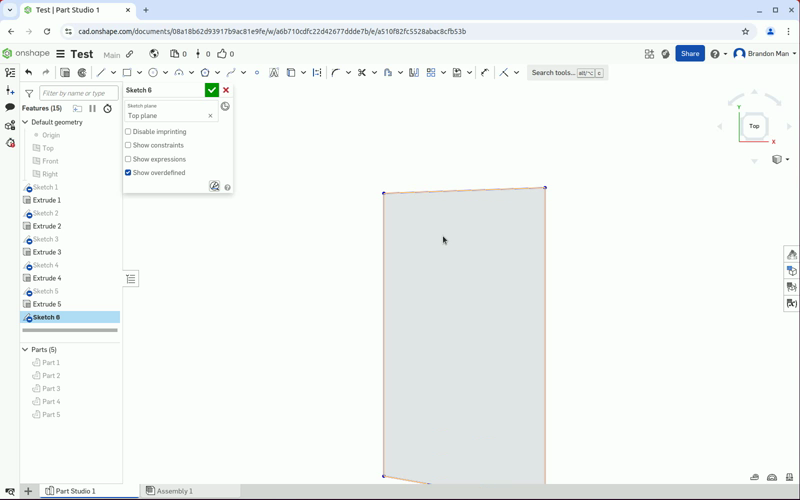
scroll(6)
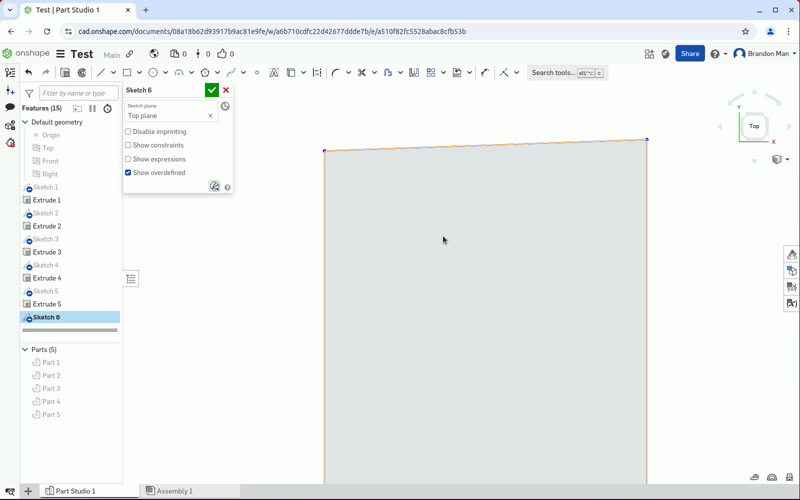
click(443, 235)
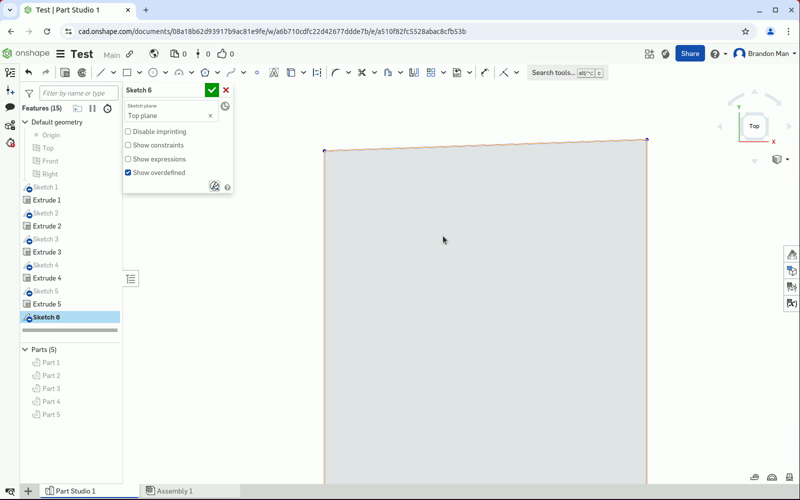
scroll(-6)
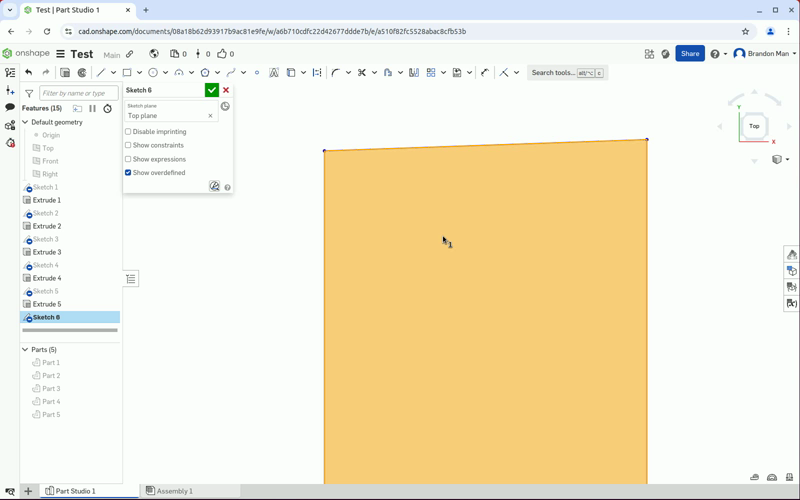
scroll(-6)
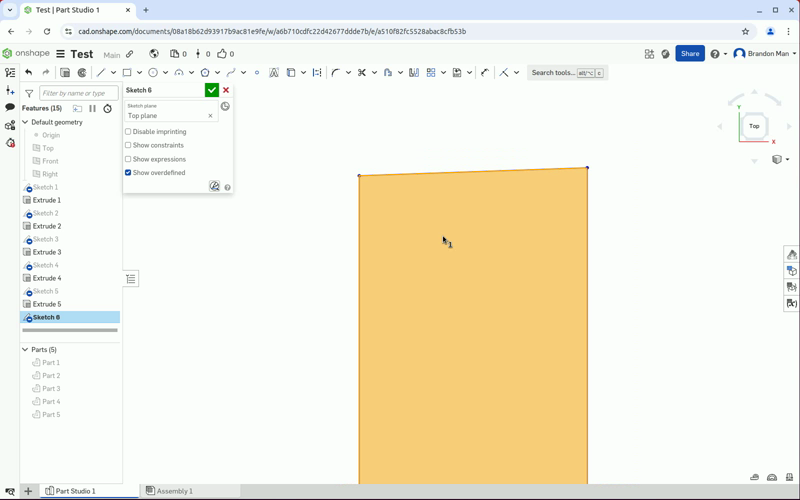
scroll(-6)
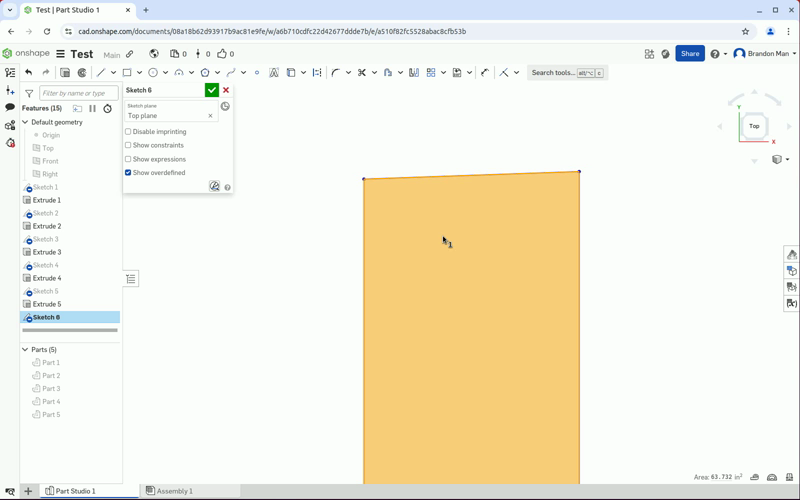
scroll(-6)
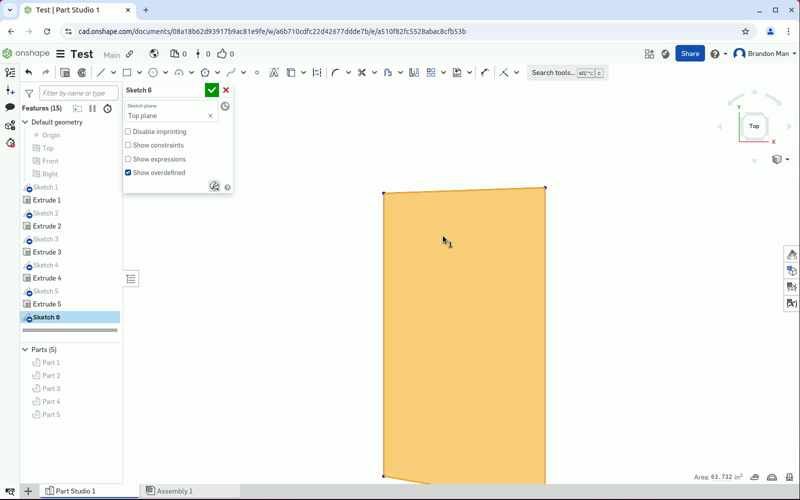
scroll(-6)
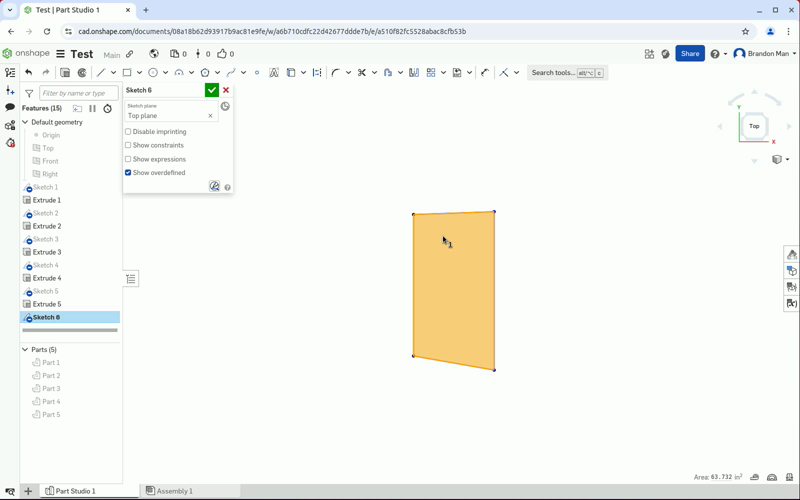
scroll(-6)
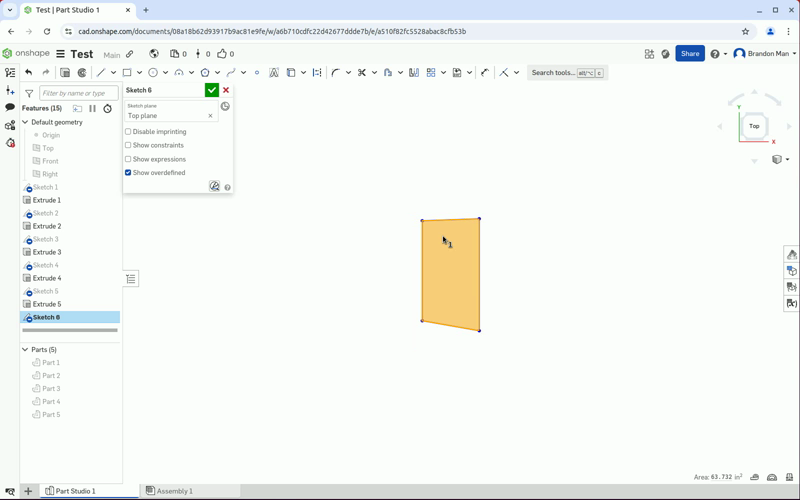
scroll(-6)
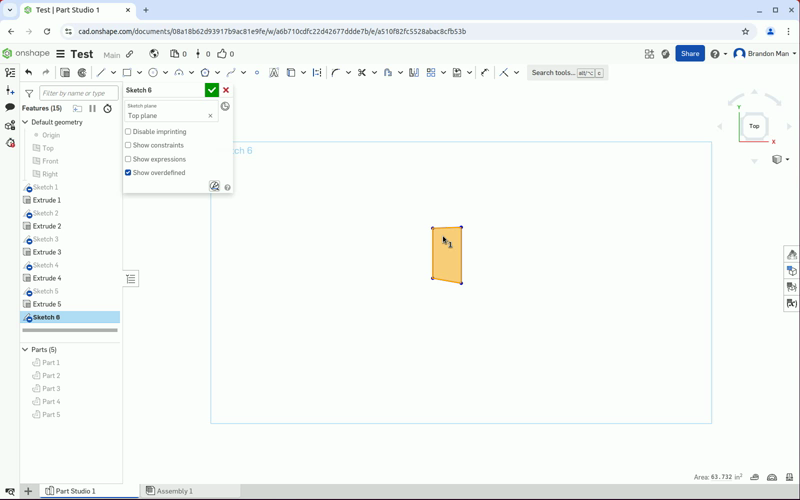
mouse_move(73, 352)
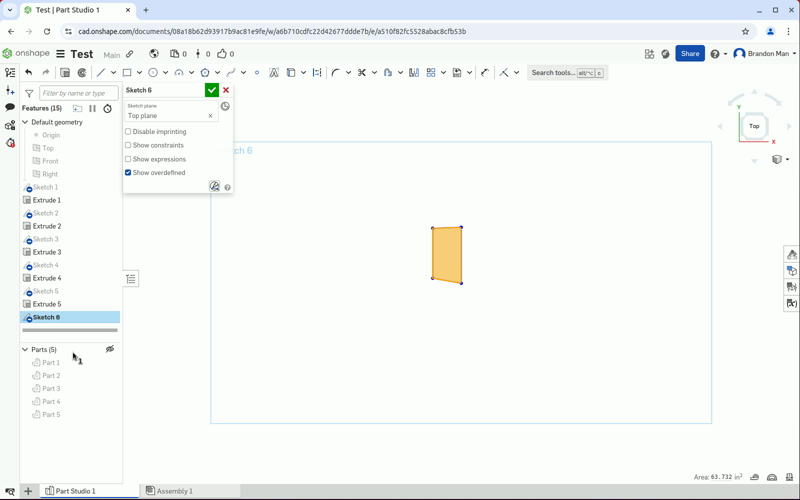
key(shift+y)
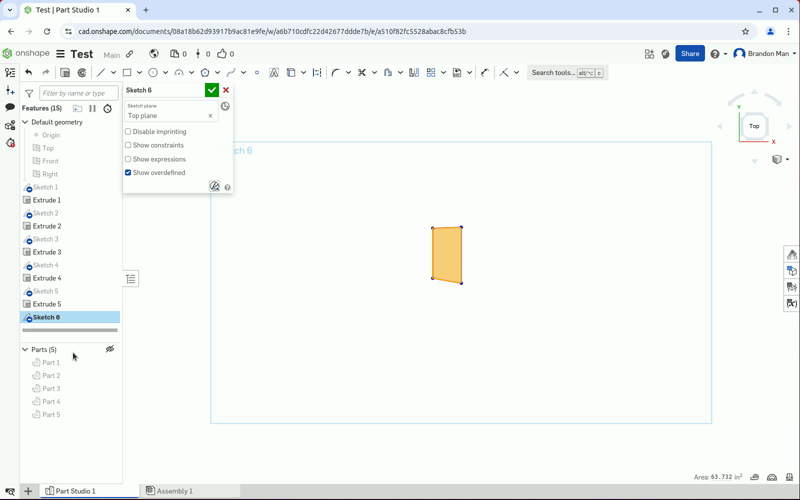
key(shift+e)
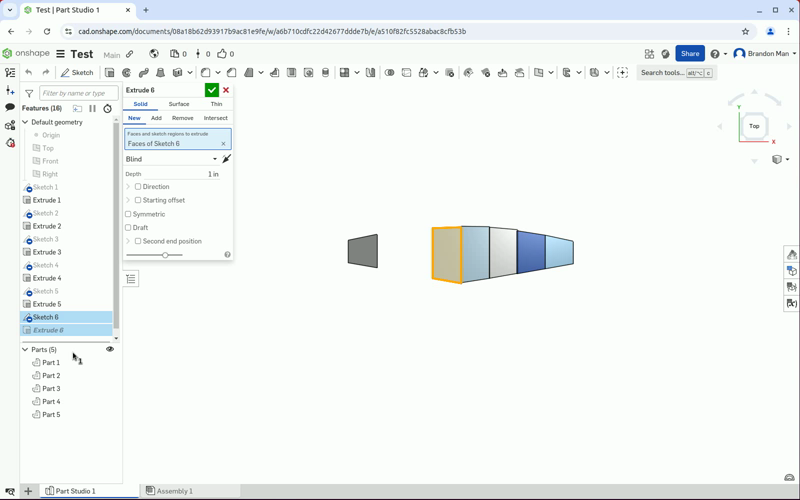
mouse_move(143, 106)
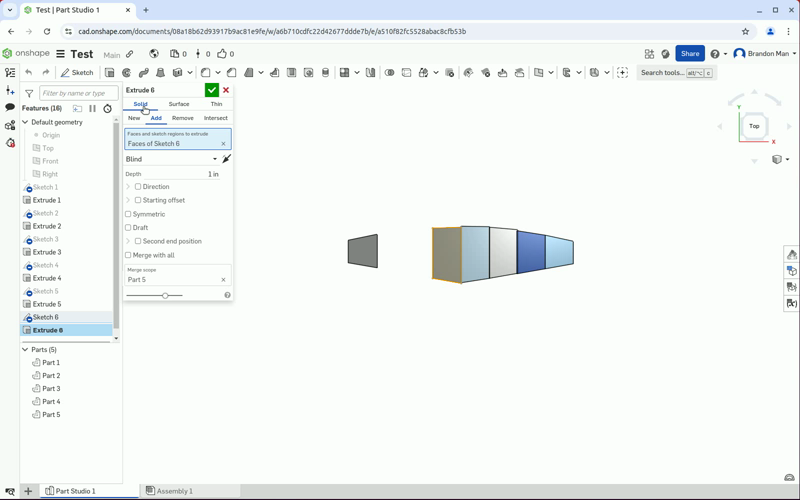
click(143, 106)
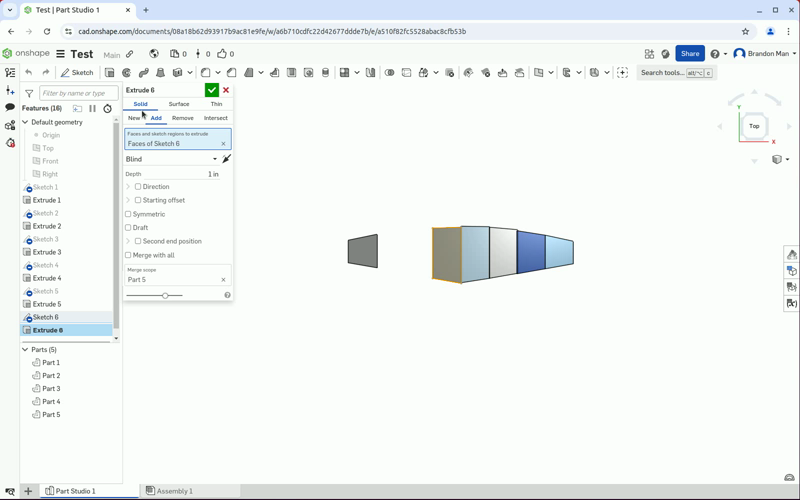
mouse_move(137, 120)
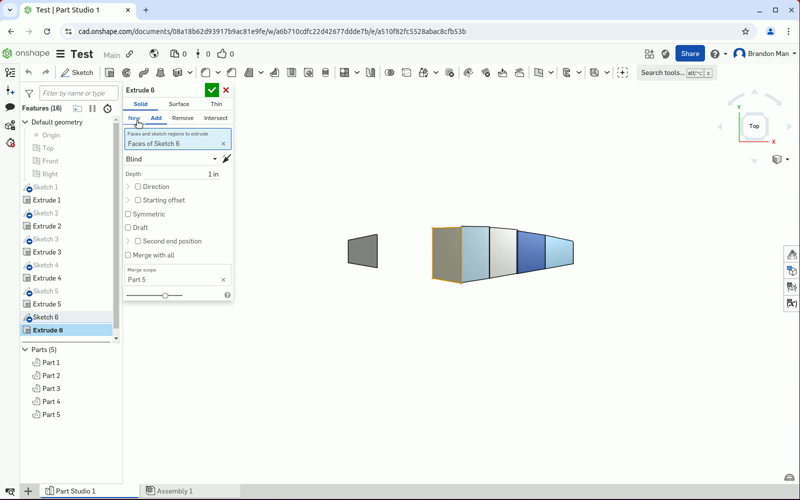
click(137, 120)
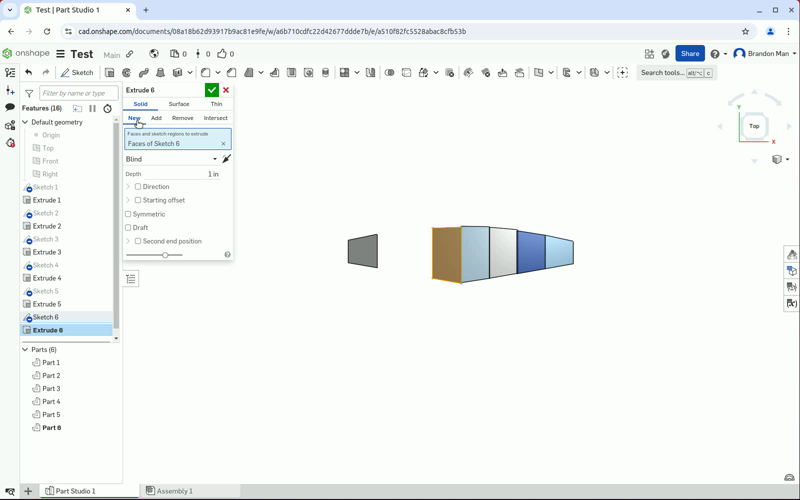
key(tab, 4)
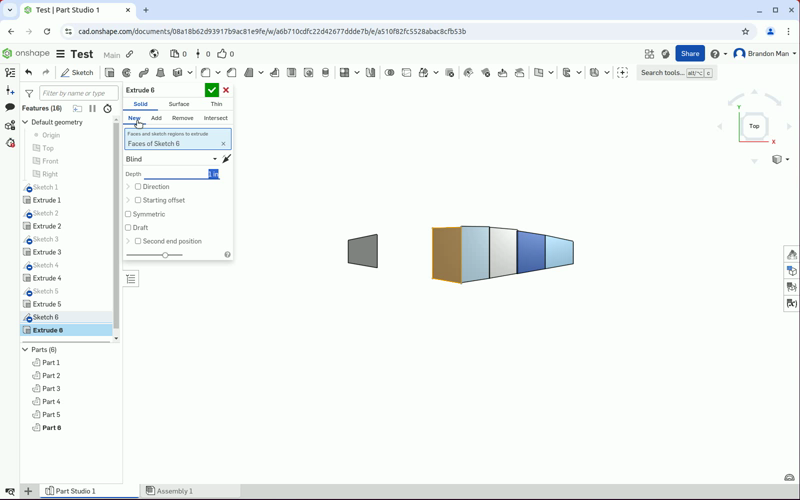
text(0.241)
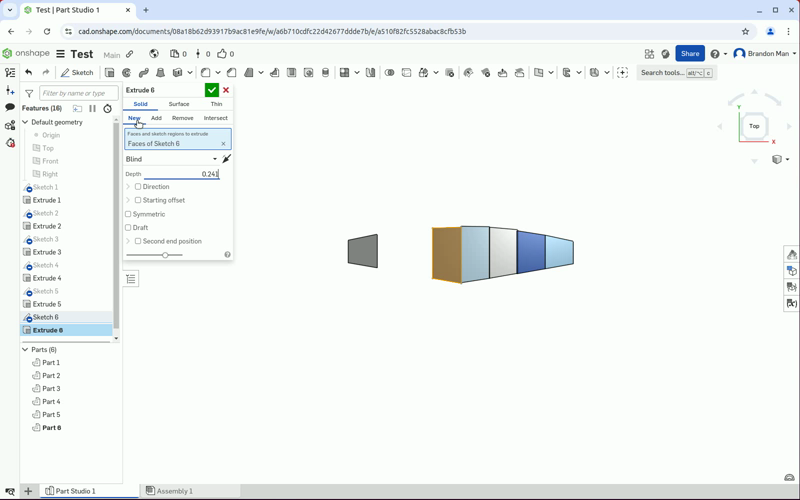
key(enter)
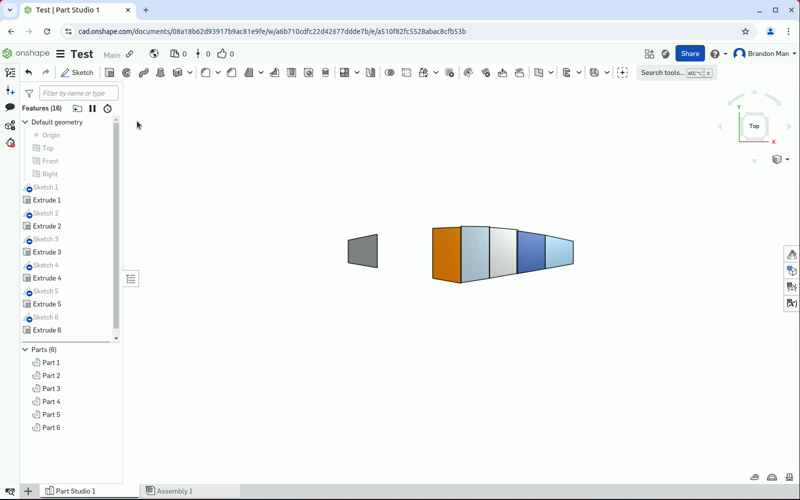
key(shift+h)
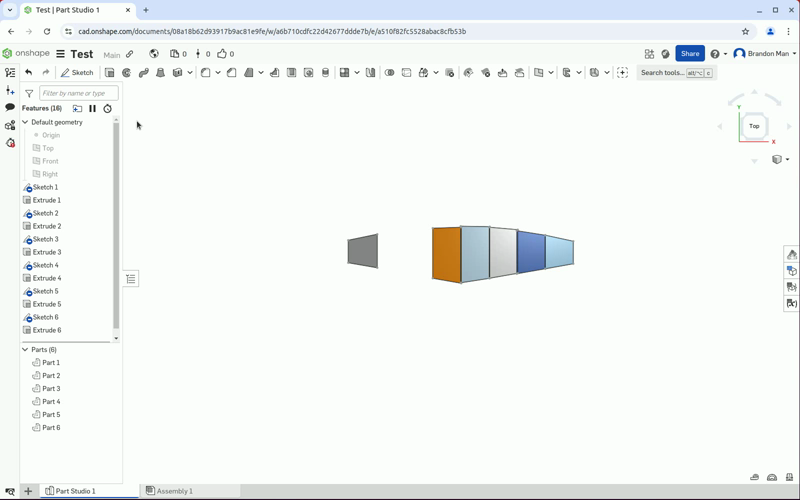
key(shift+h)
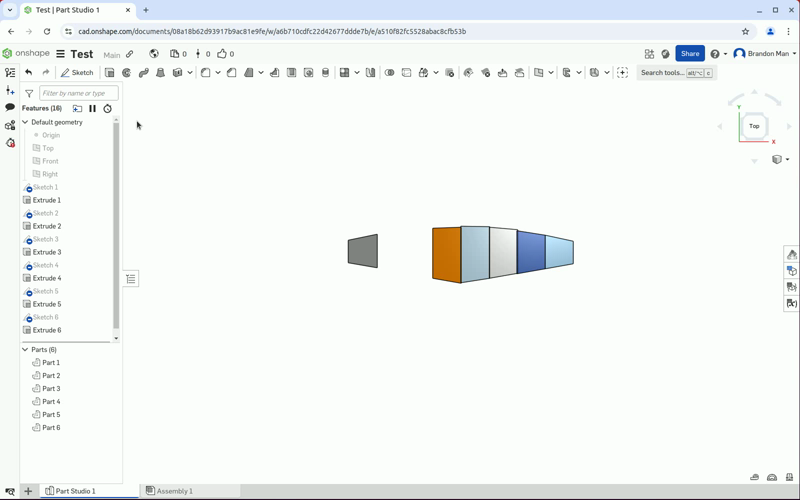
mouse_move(69, 189)
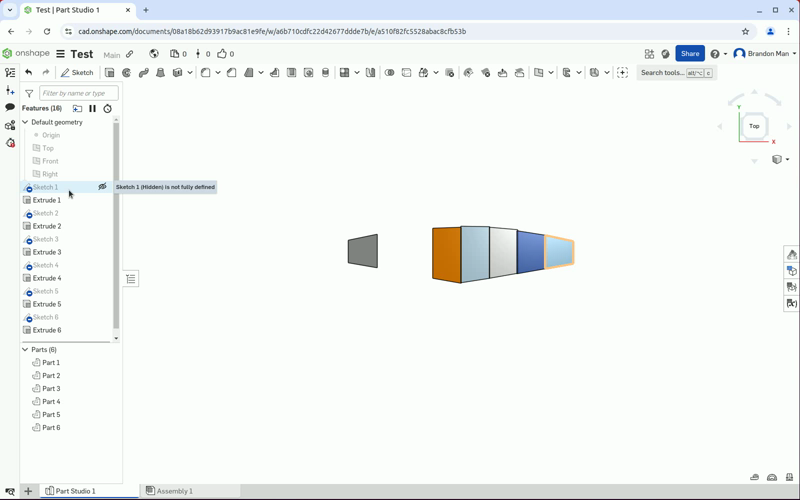
click(69, 189)
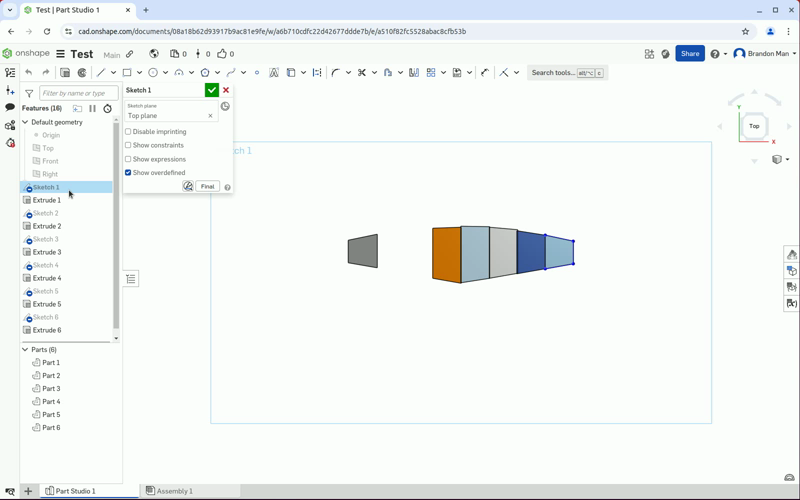
mouse_move(229, 92)
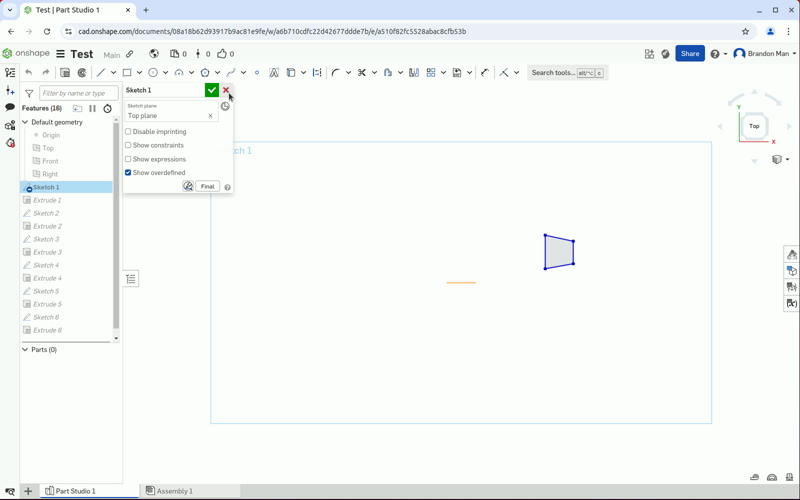
click(229, 92)
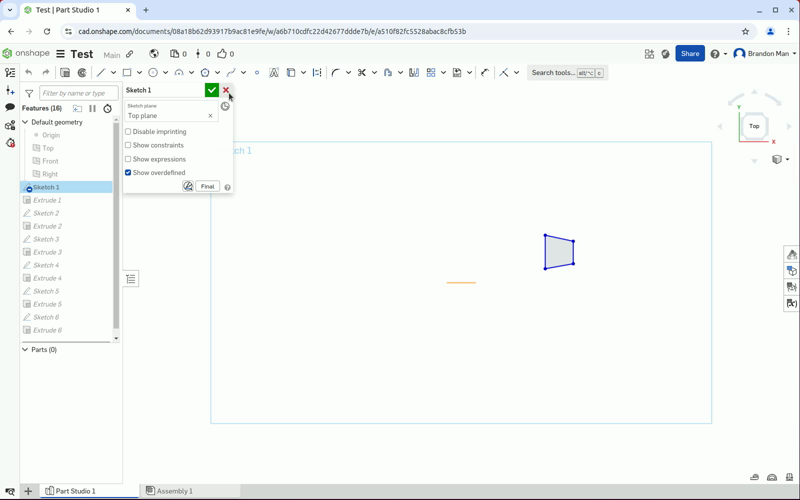
key(shift+s)
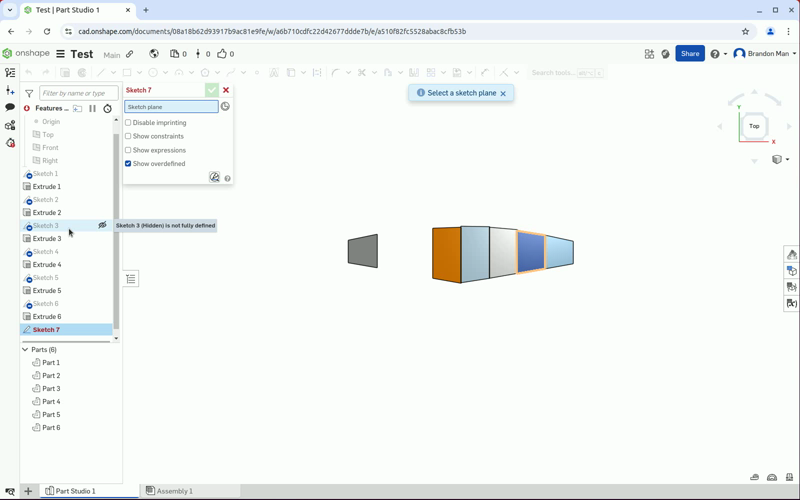
scroll(3)
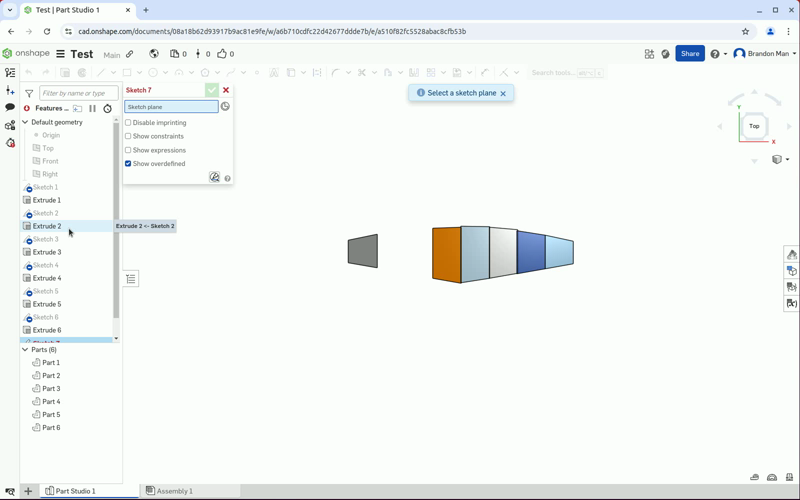
mouse_move(69, 150)
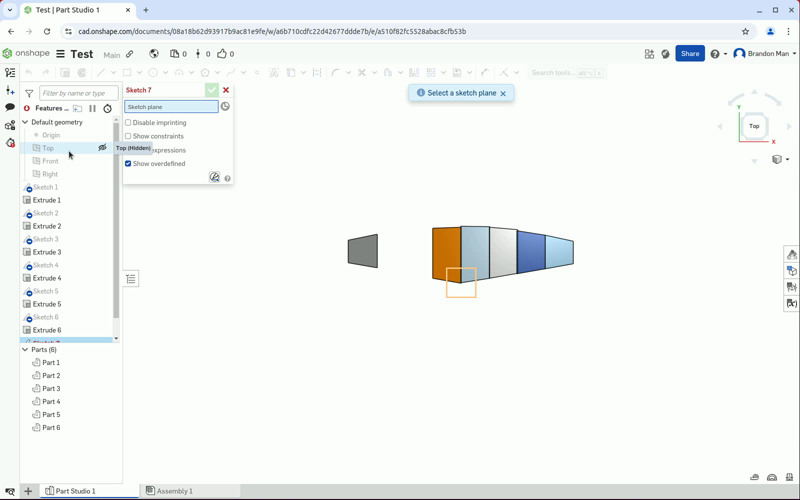
click(69, 150)
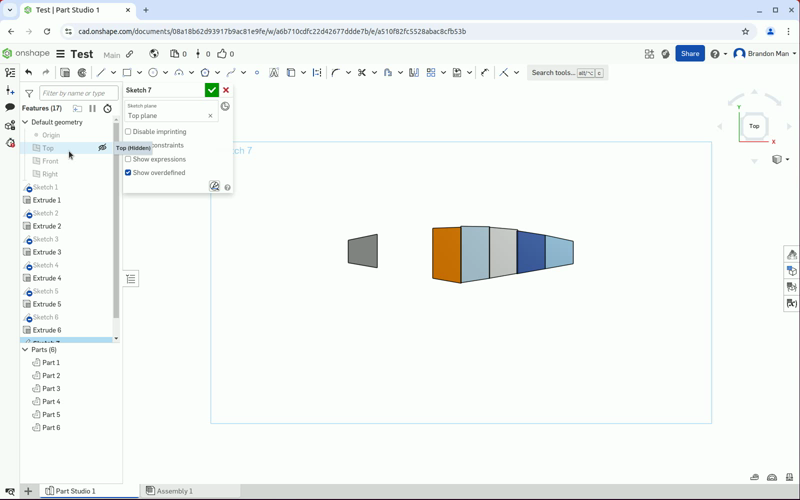
mouse_move(73, 352)
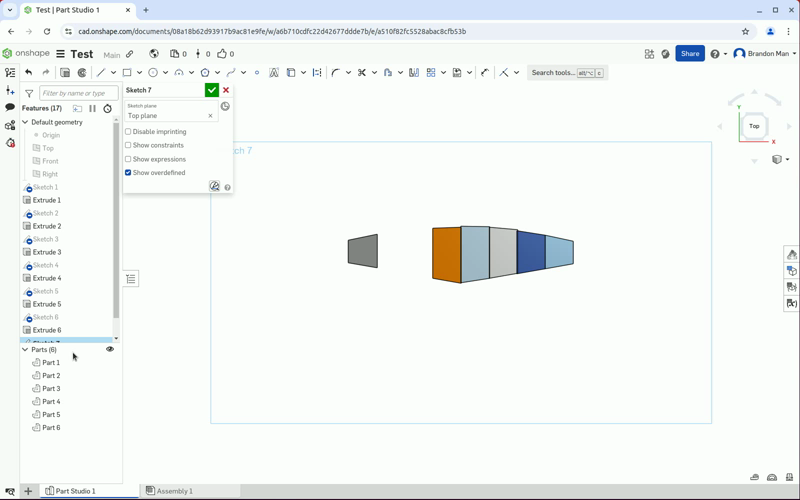
key(y)
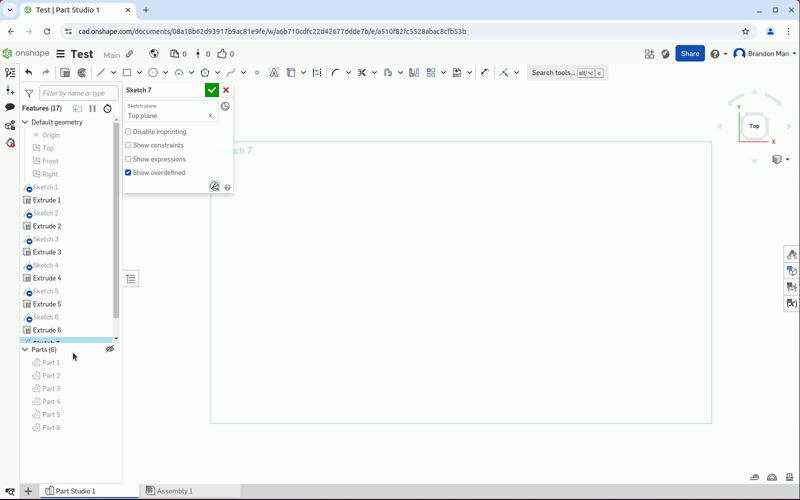
key(l)
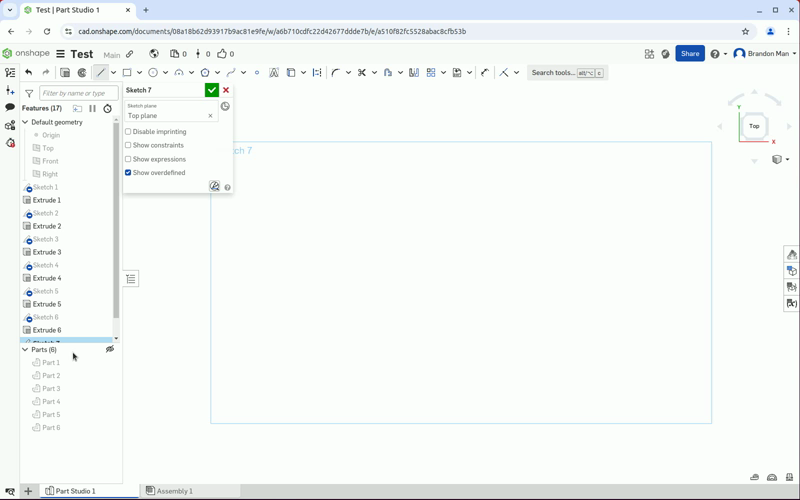
key_down(shift)
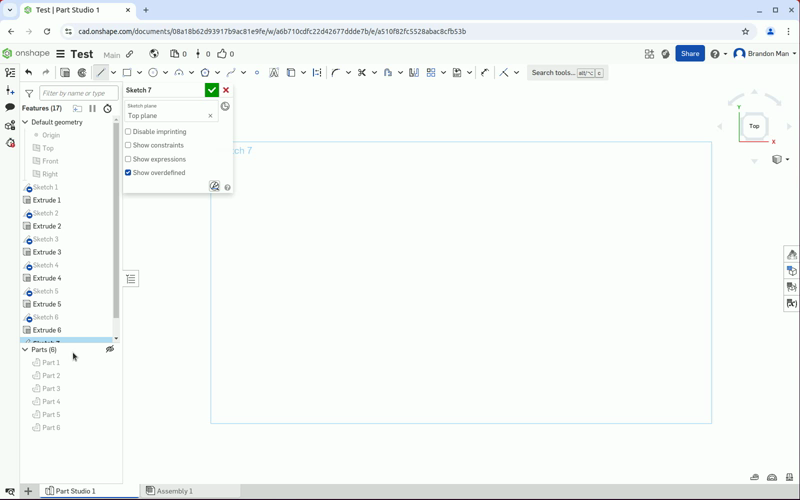
mouse_move(404, 273)
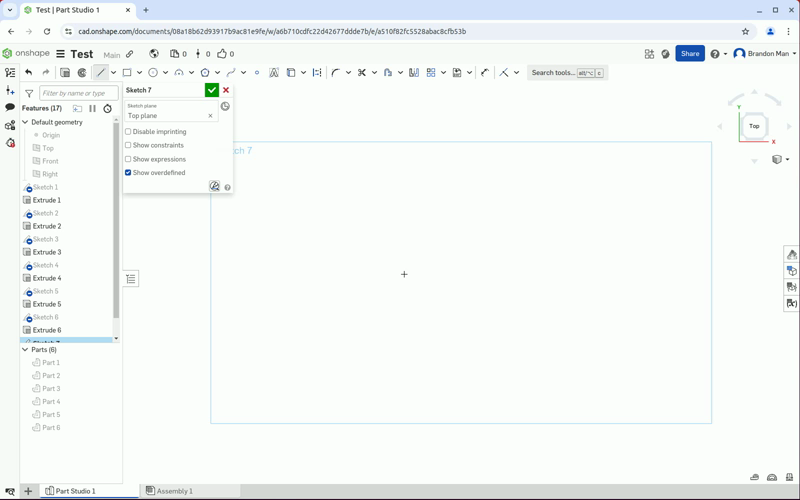
click(404, 273)
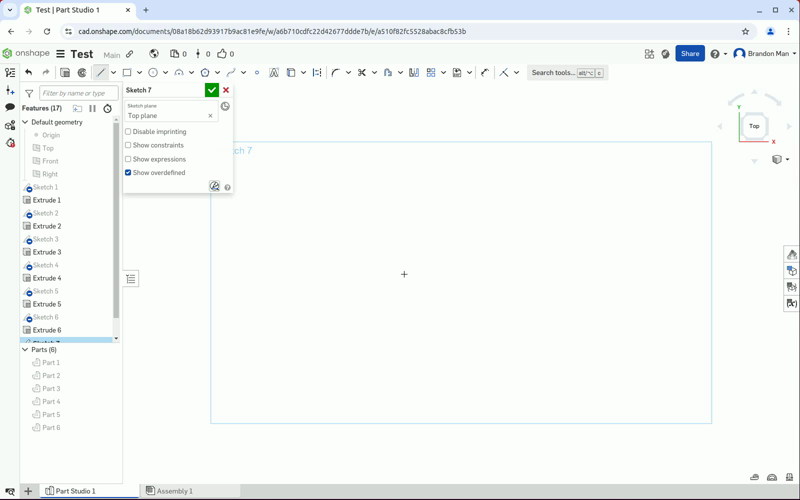
key_up(shift)
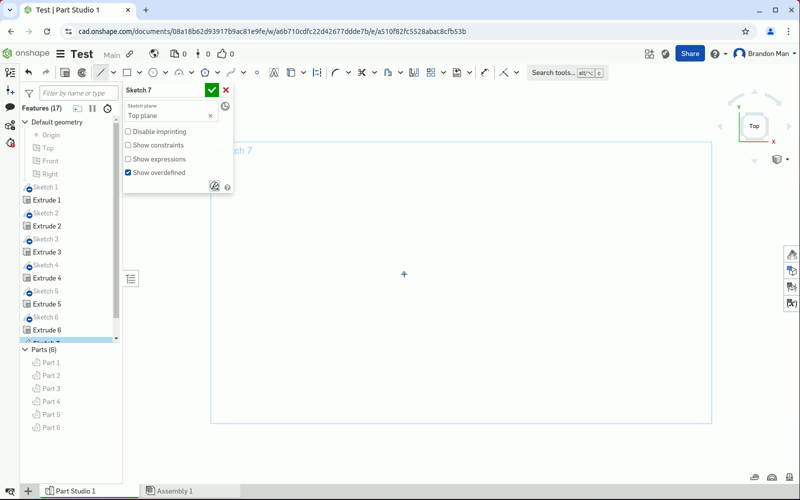
key_down(shift)
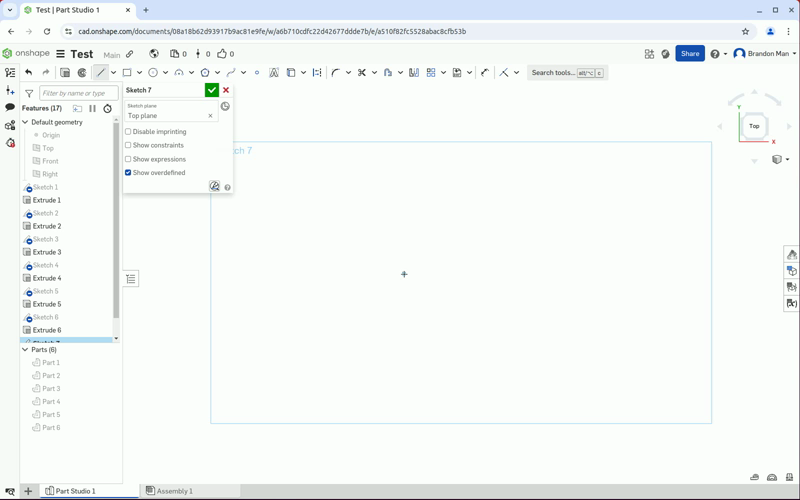
mouse_move(434, 273)
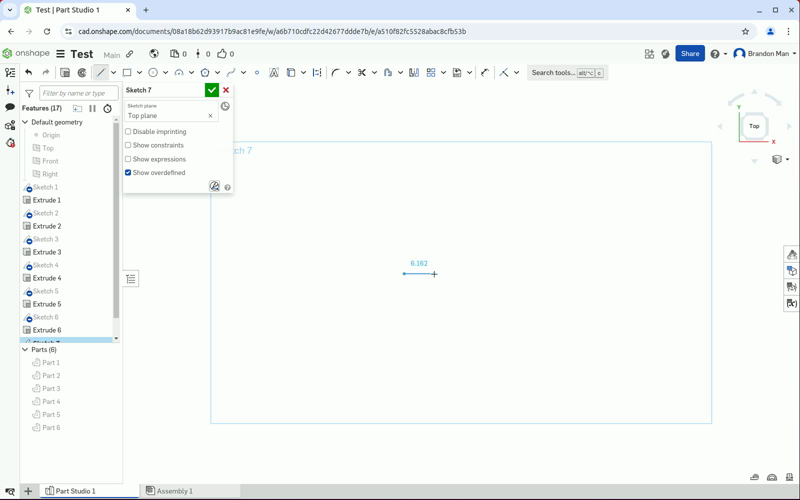
mouse_move(432, 278)
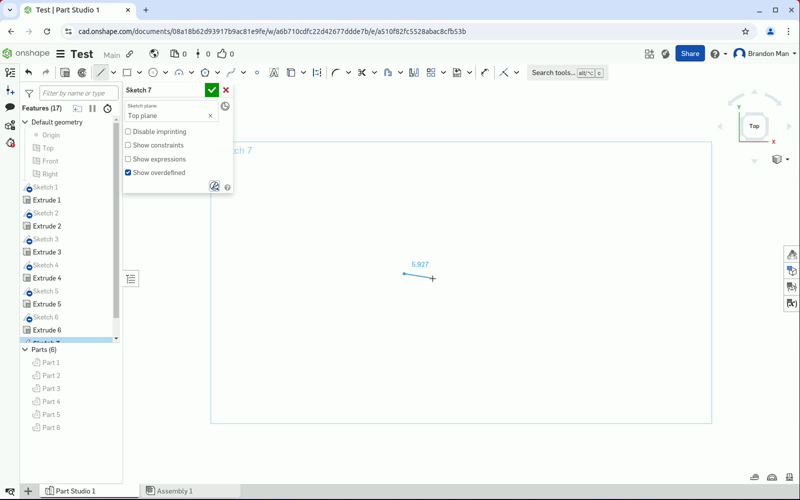
click(432, 278)
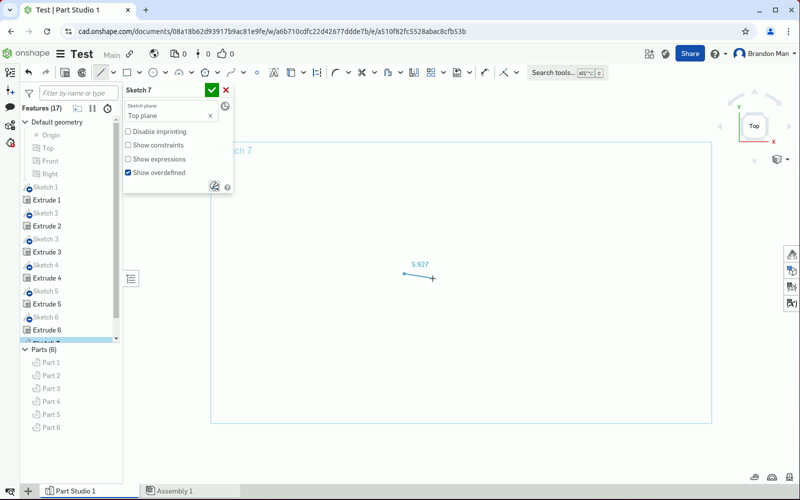
key_up(shift)
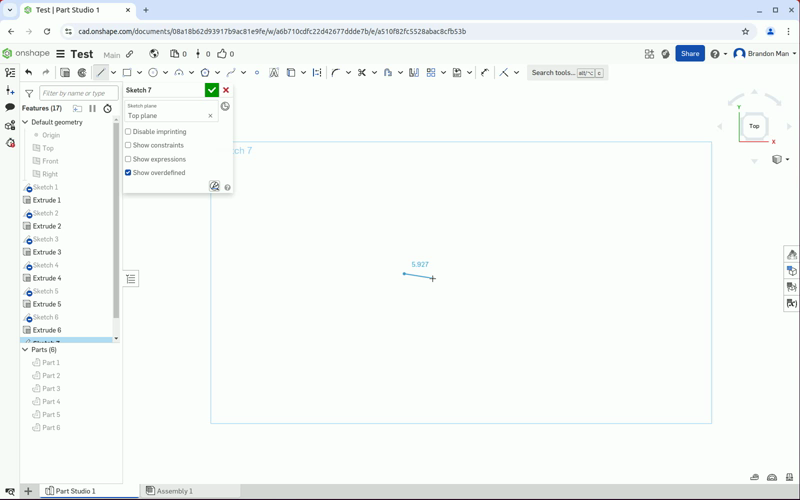
key_down(shift)
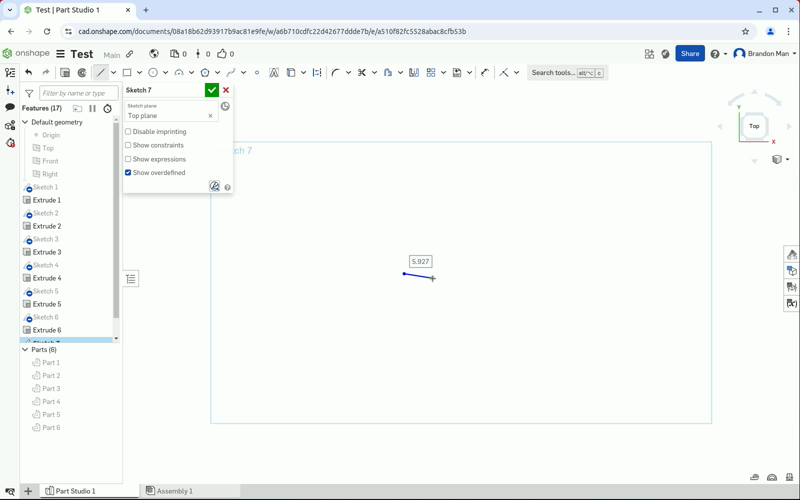
mouse_move(462, 278)
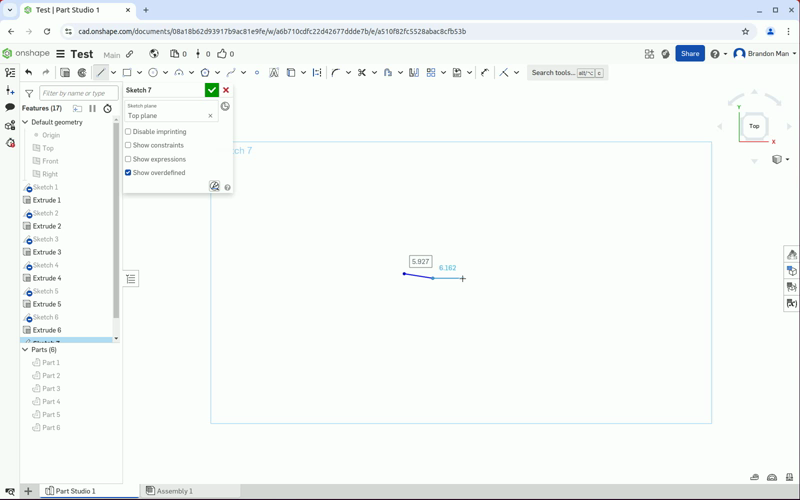
mouse_move(432, 228)
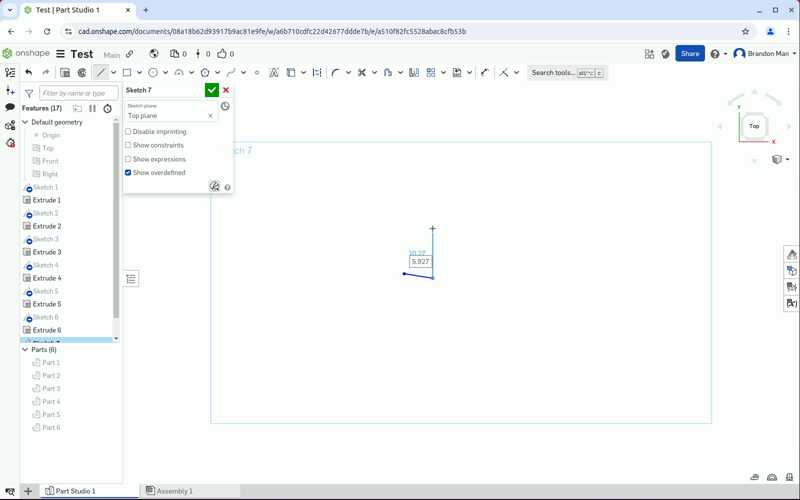
click(432, 228)
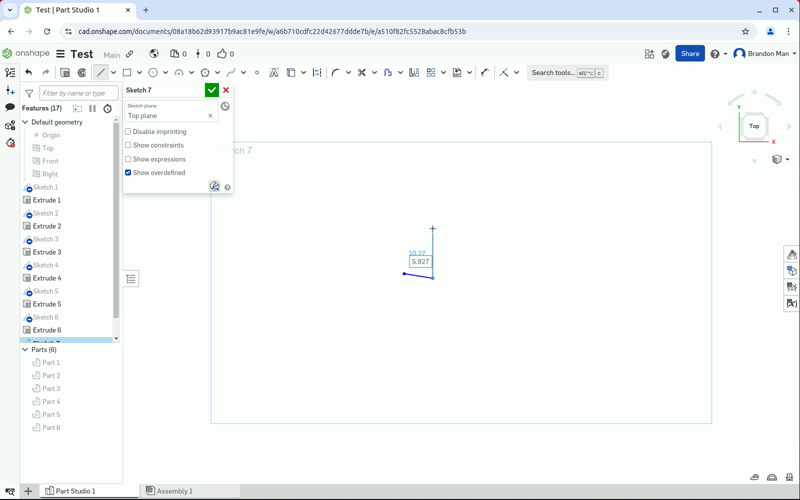
key_up(shift)
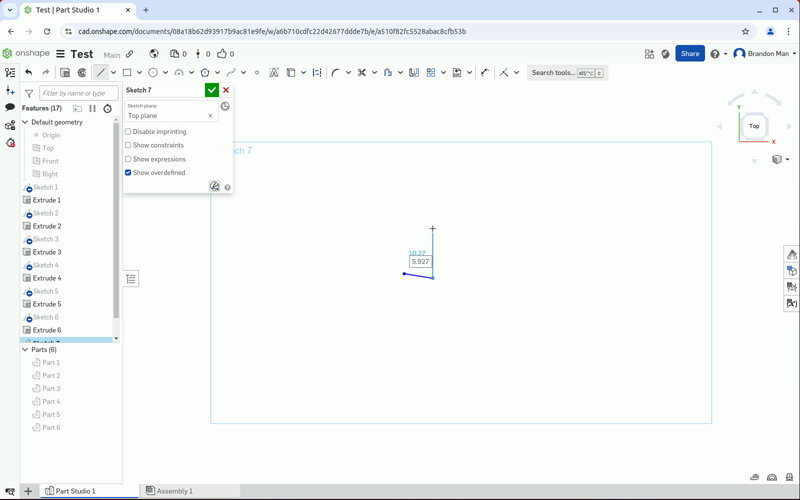
key_down(shift)
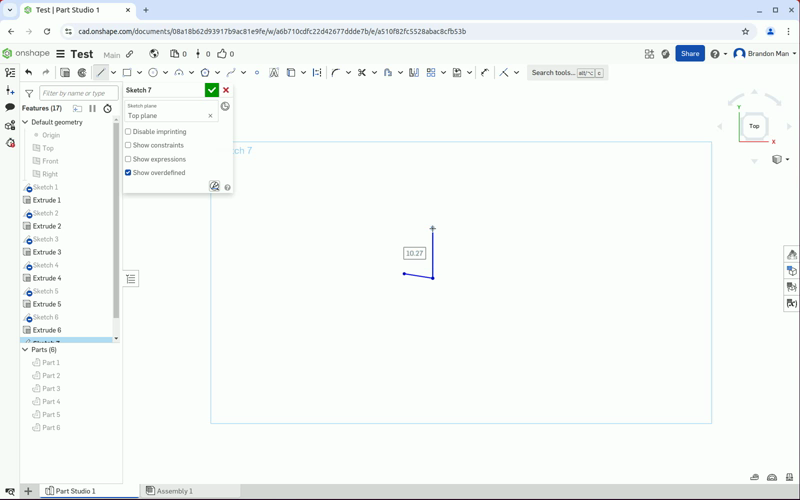
mouse_move(462, 228)
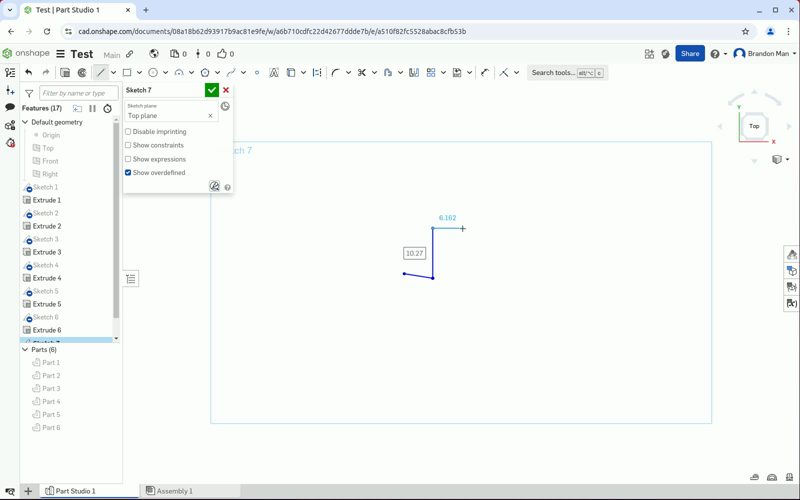
mouse_move(404, 230)
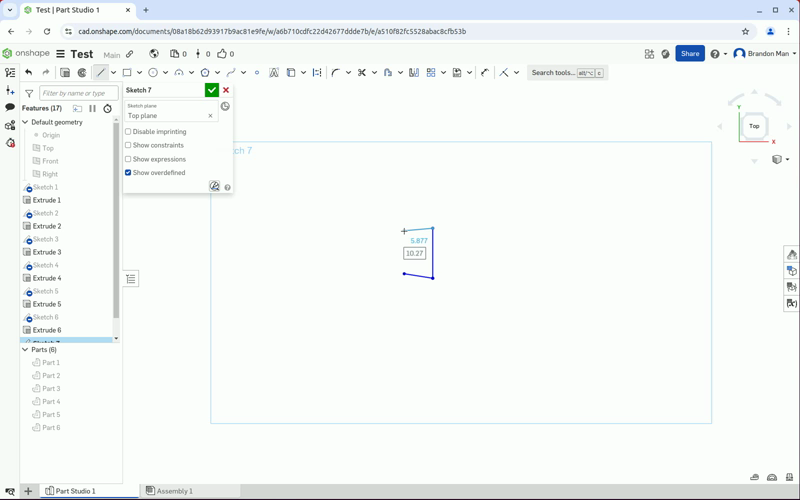
click(404, 230)
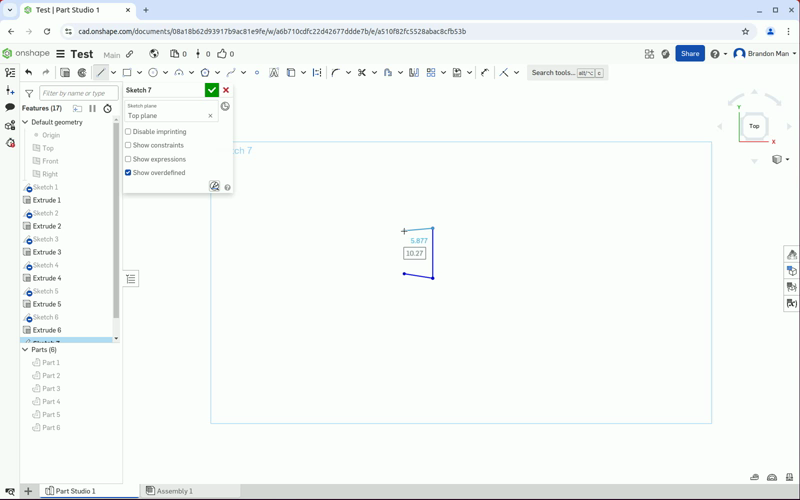
key_up(shift)
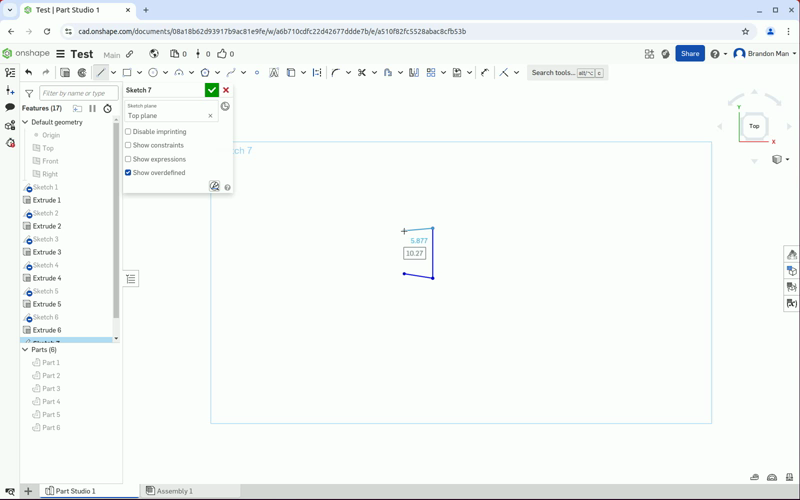
mouse_move(434, 230)
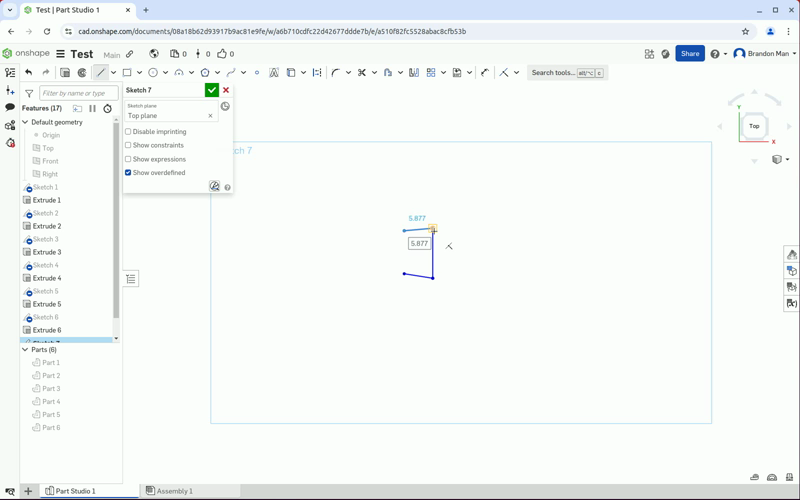
key_down(shift)
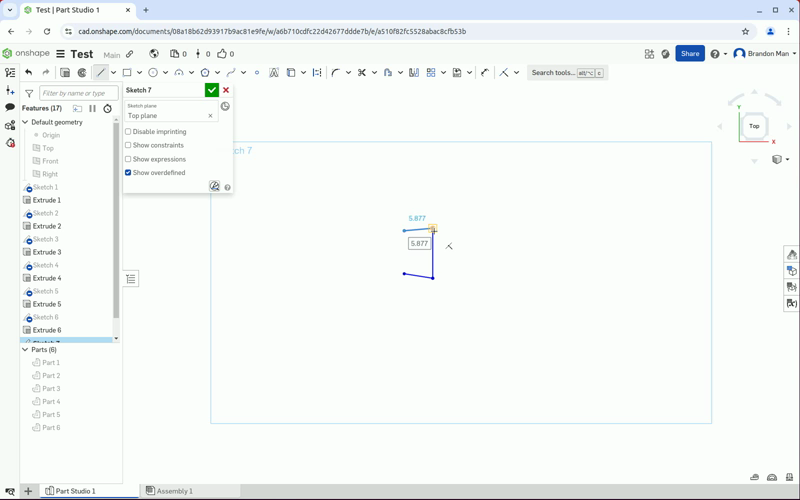
mouse_move(404, 273)
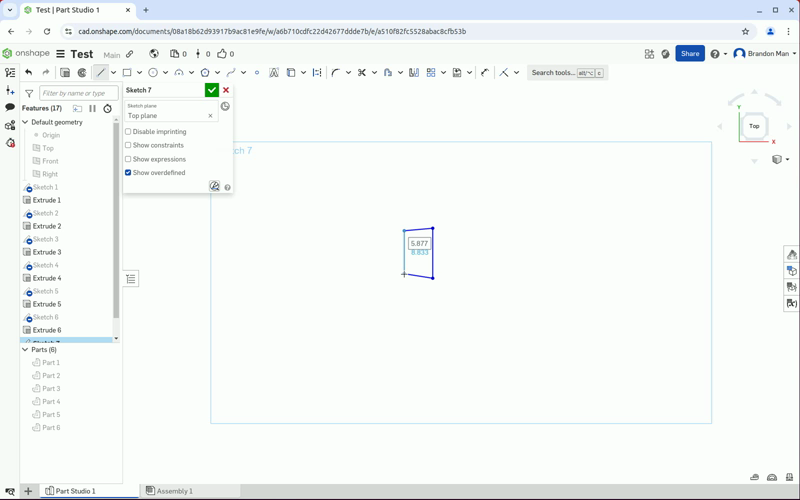
key_up(shift)
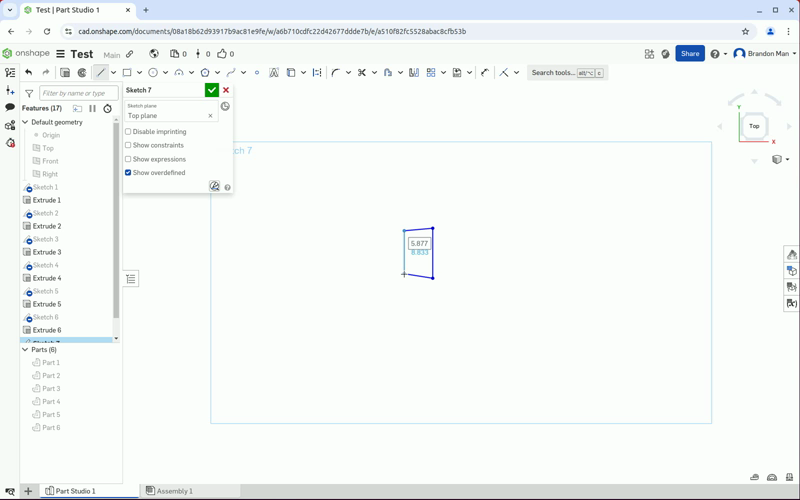
click(404, 273)
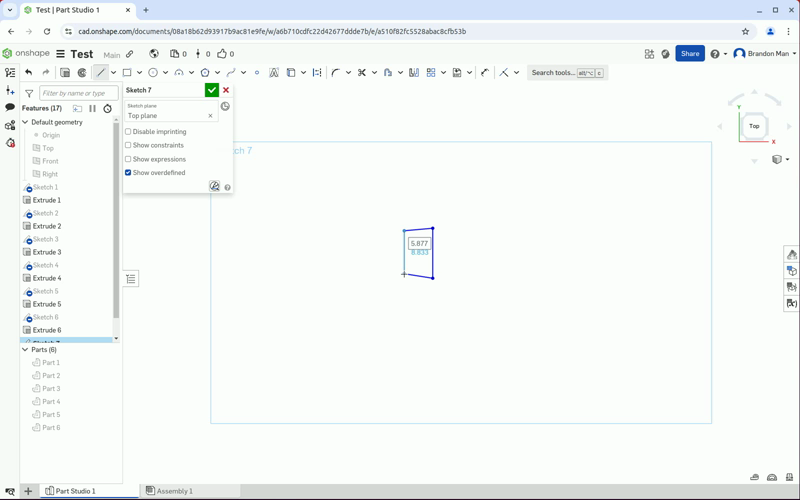
key(esc)
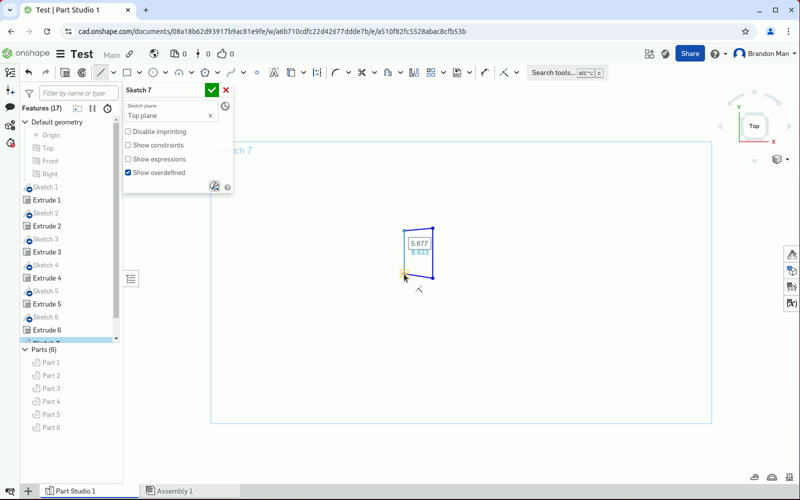
mouse_move(407, 261)
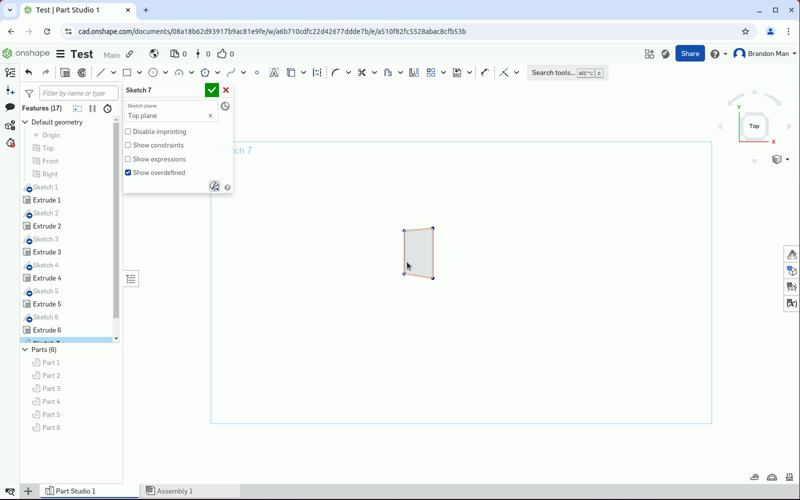
scroll(6)
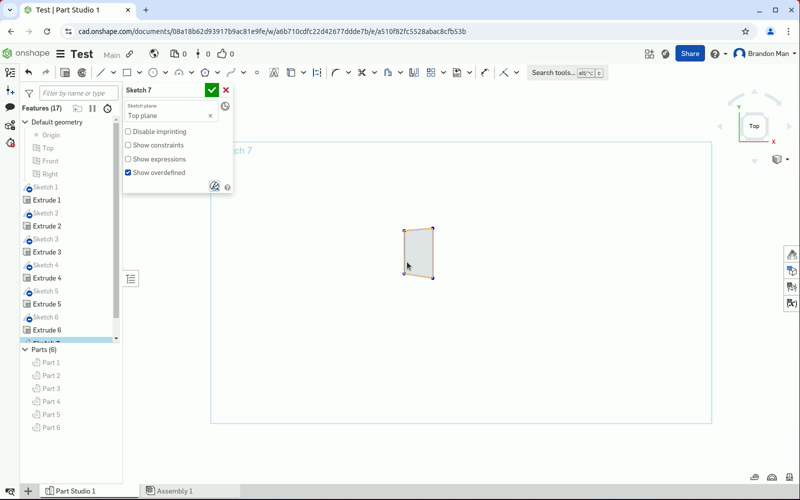
scroll(6)
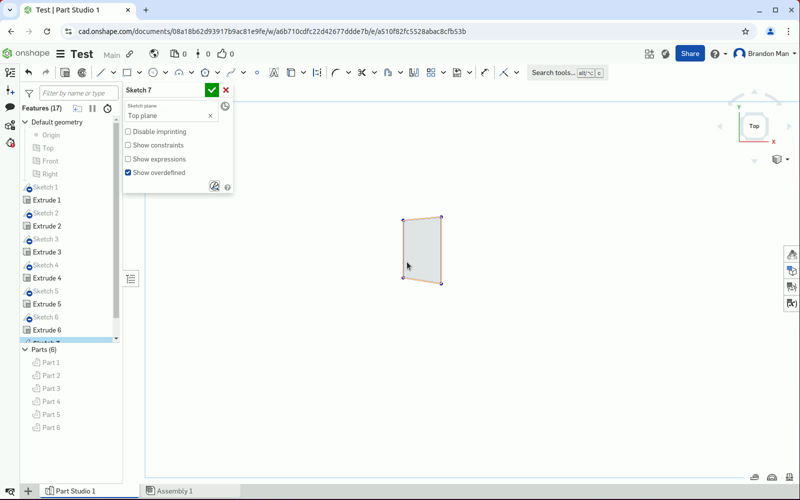
scroll(6)
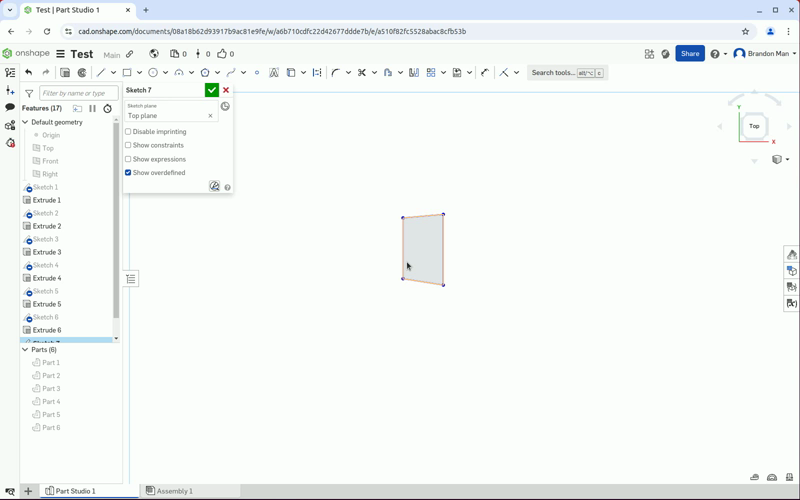
scroll(6)
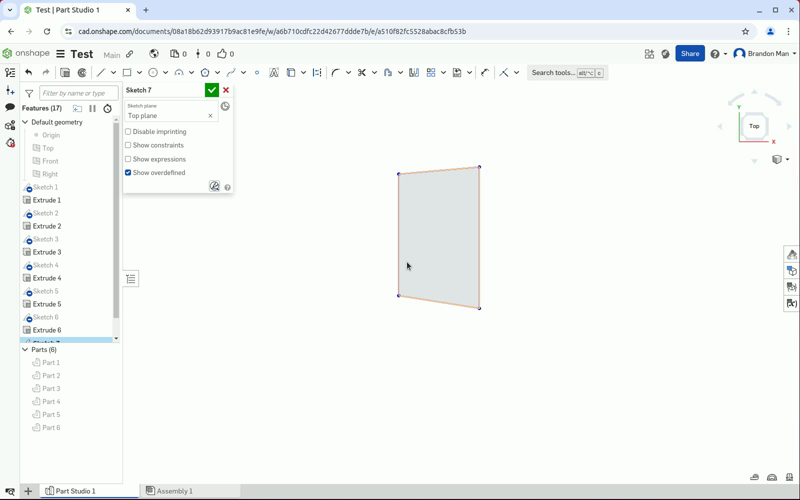
scroll(6)
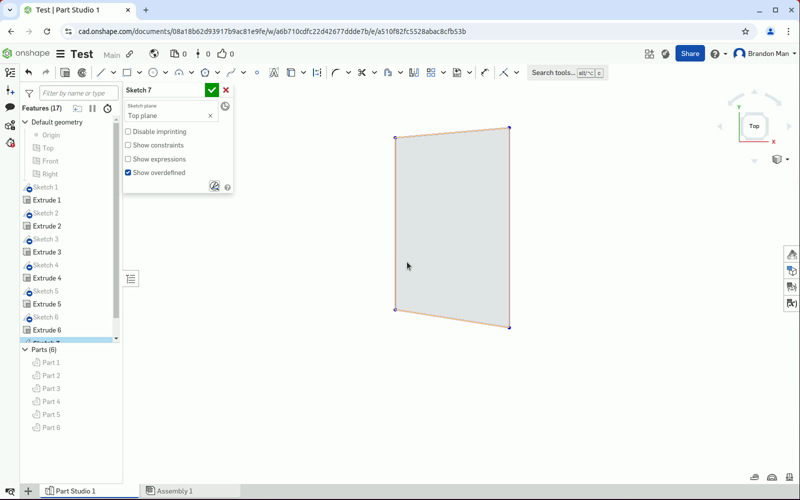
scroll(6)
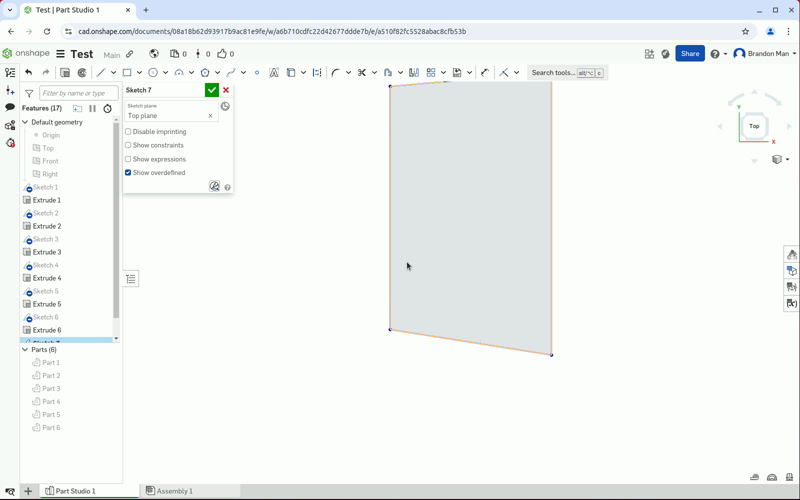
scroll(6)
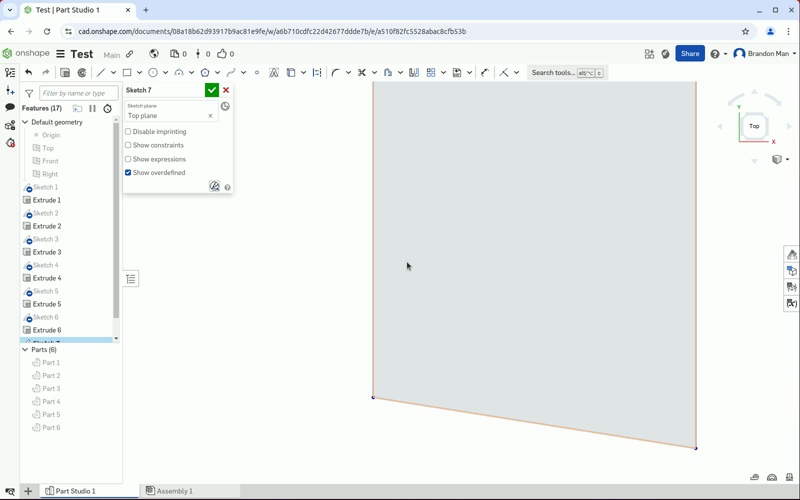
click(407, 261)
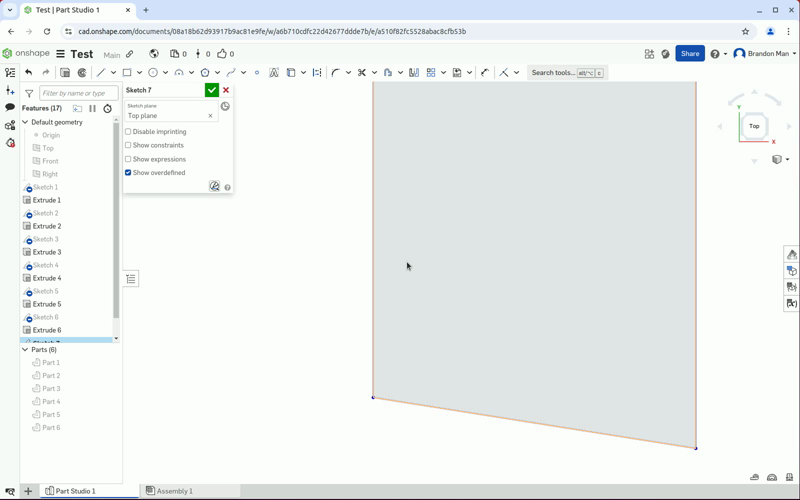
scroll(-6)
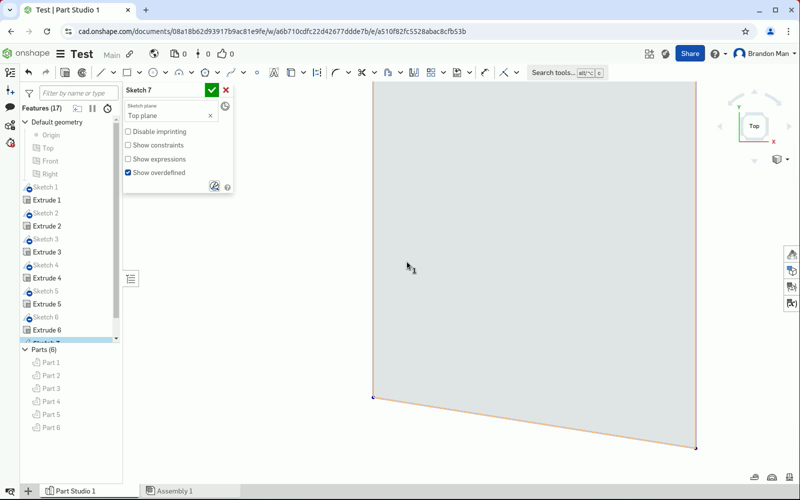
scroll(-6)
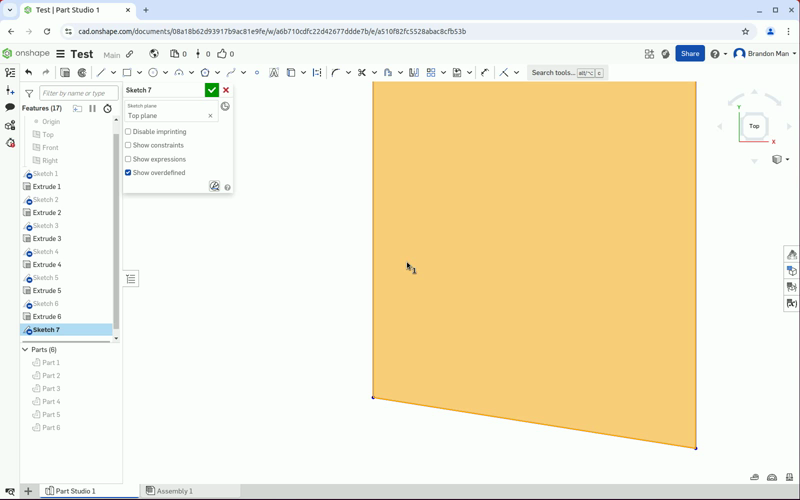
scroll(-6)
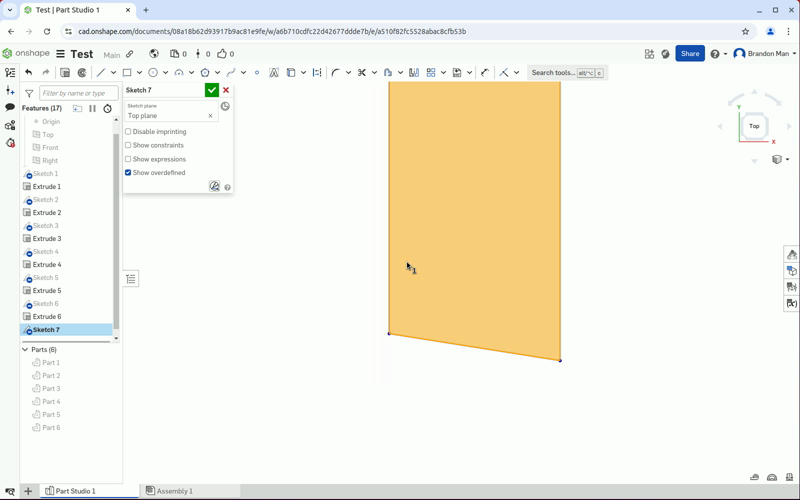
scroll(-6)
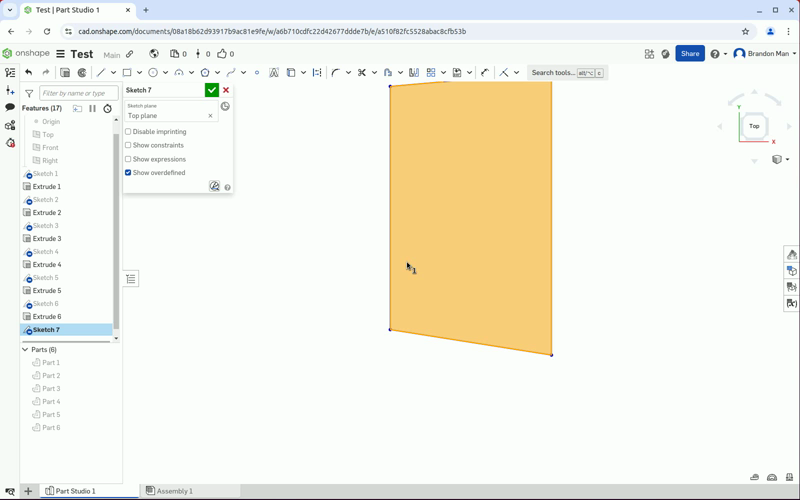
scroll(-6)
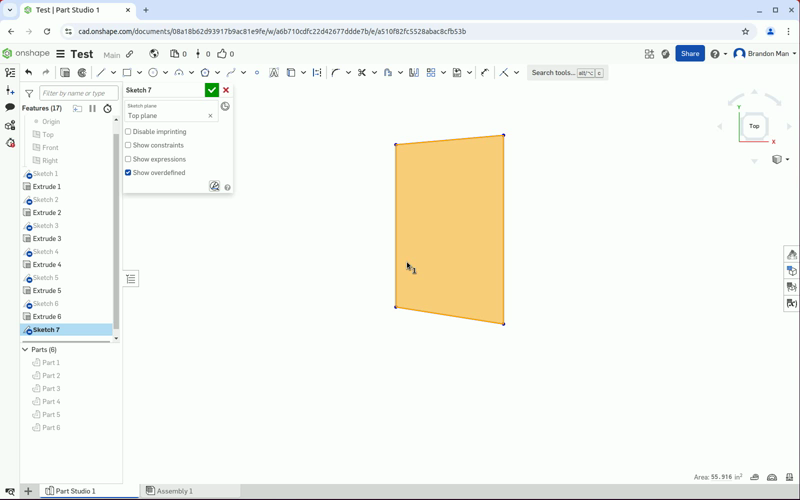
scroll(-6)
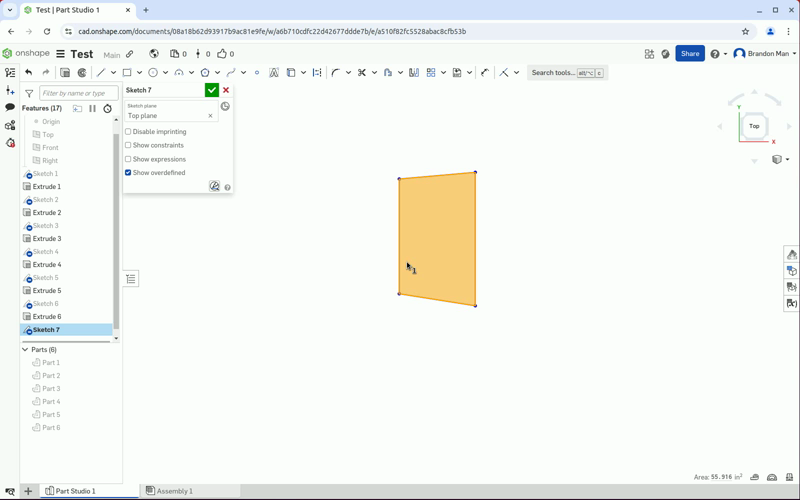
scroll(-6)
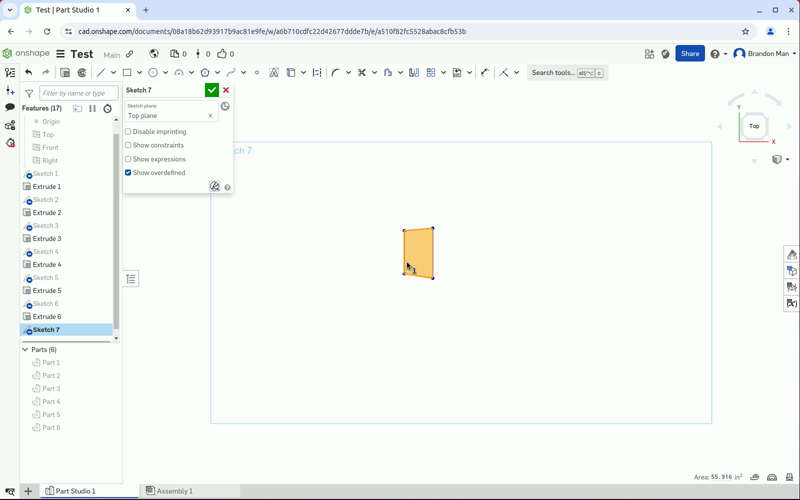
mouse_move(73, 352)
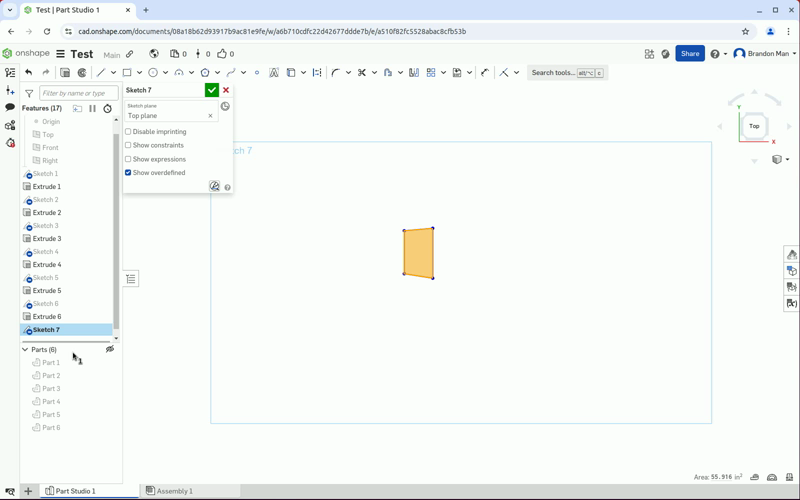
key(shift+y)
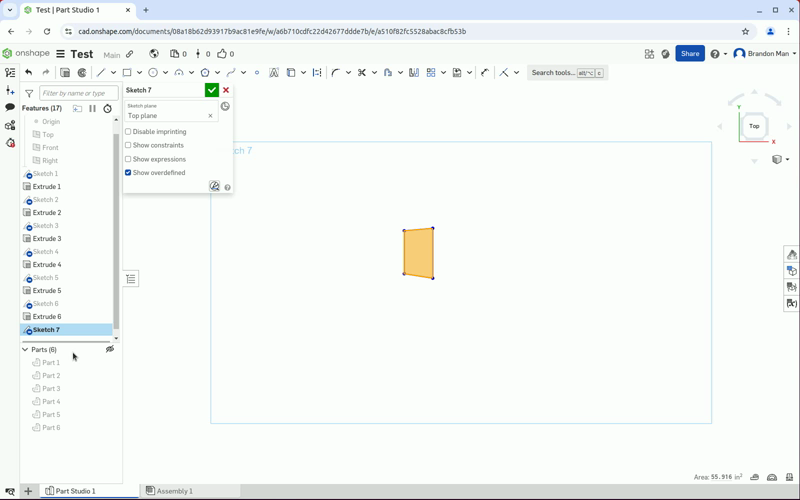
key(shift+e)
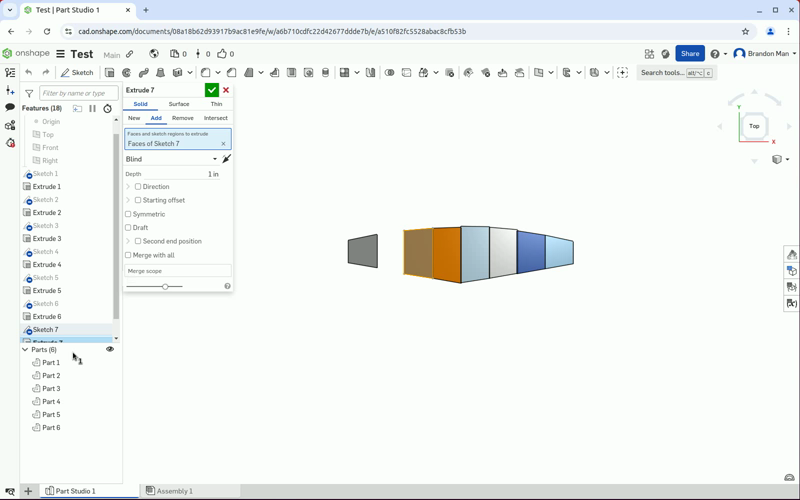
mouse_move(143, 106)
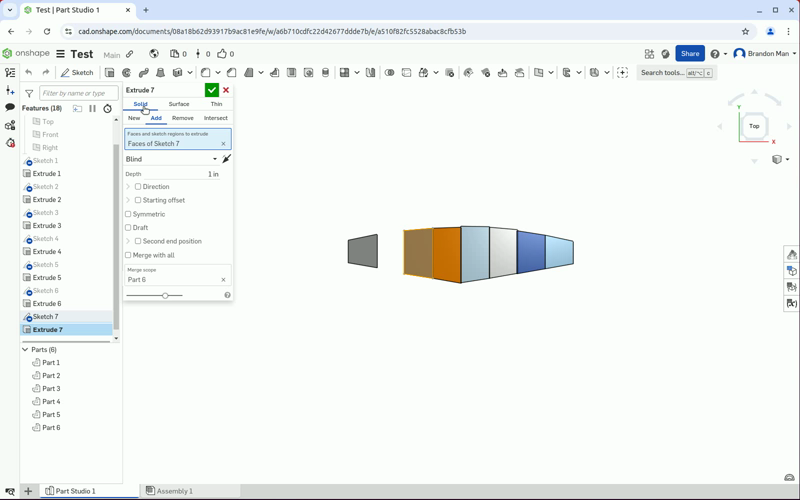
click(143, 106)
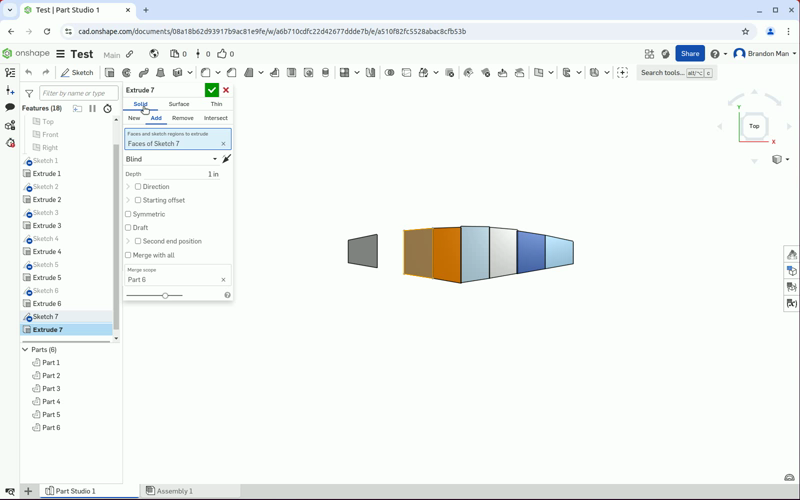
mouse_move(137, 120)
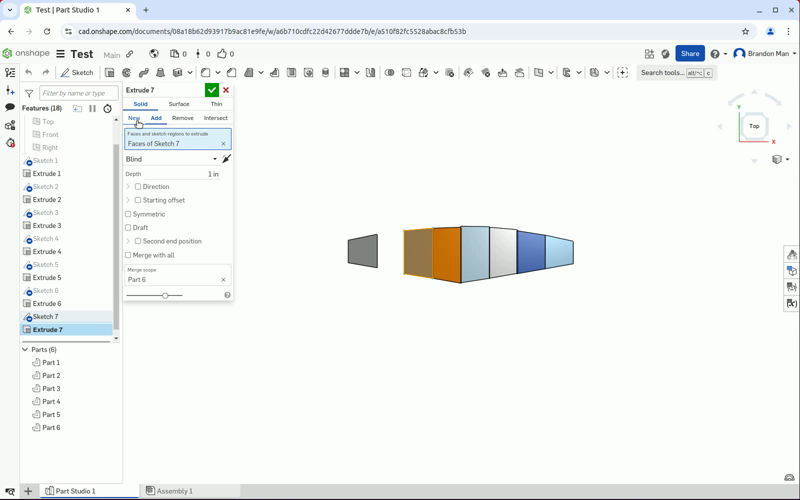
click(137, 120)
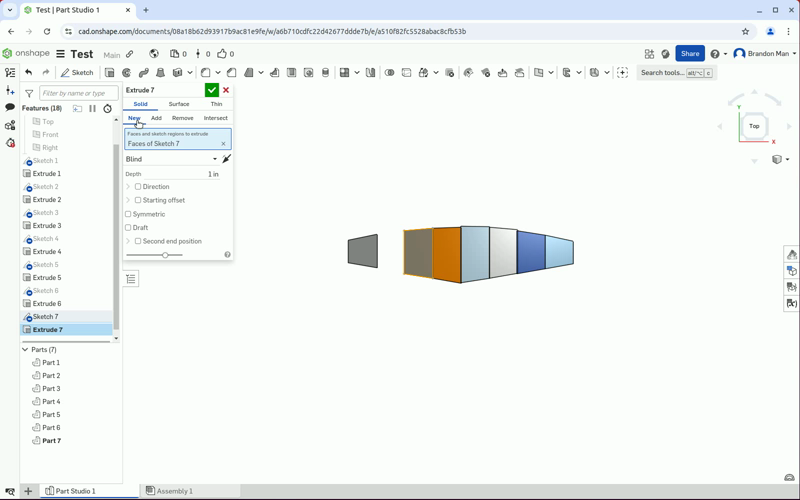
key(tab, 4)
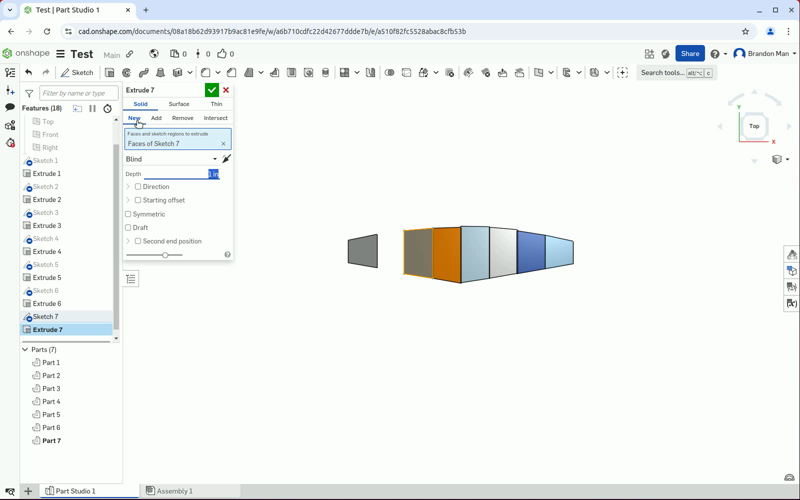
text(0.241)
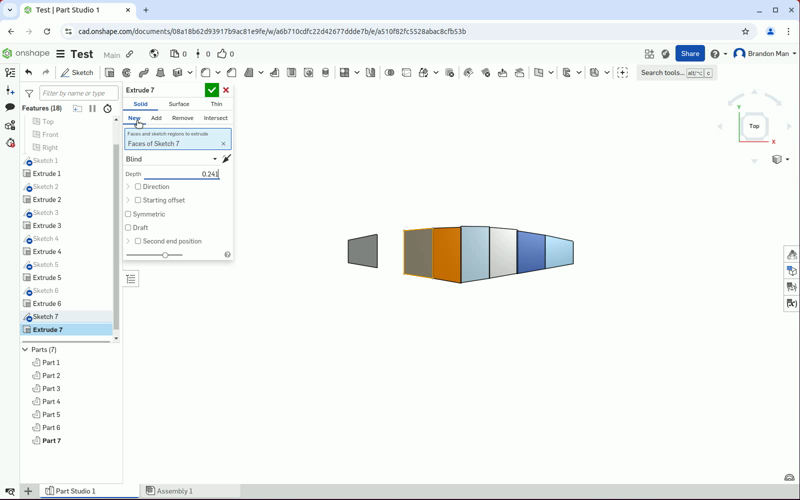
key(enter)
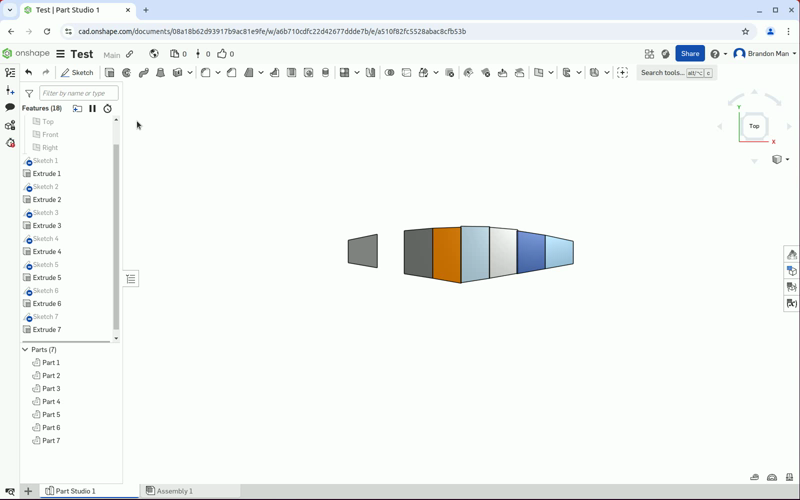
key(shift+h)
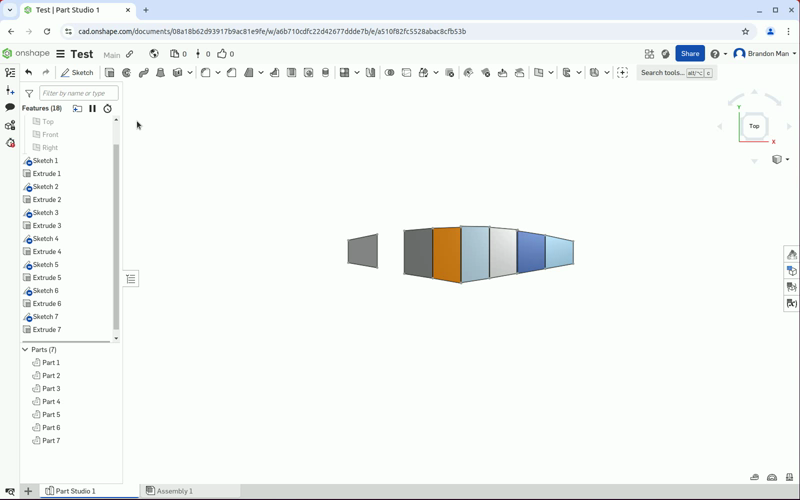
key(shift+h)
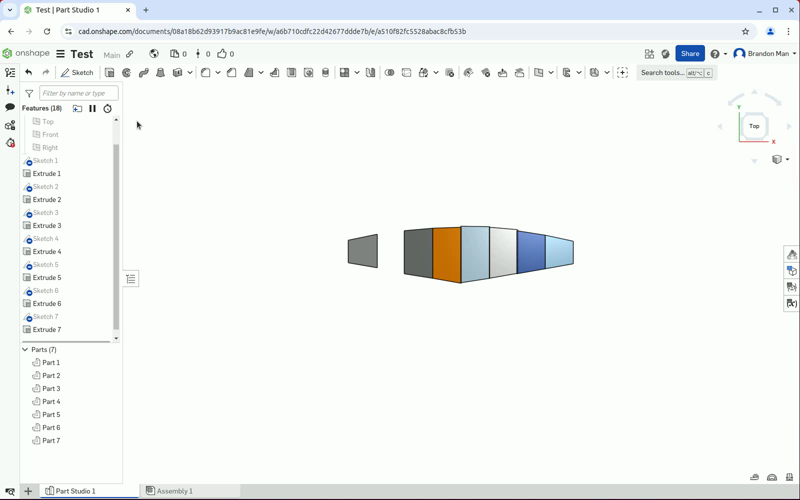
mouse_move(69, 163)
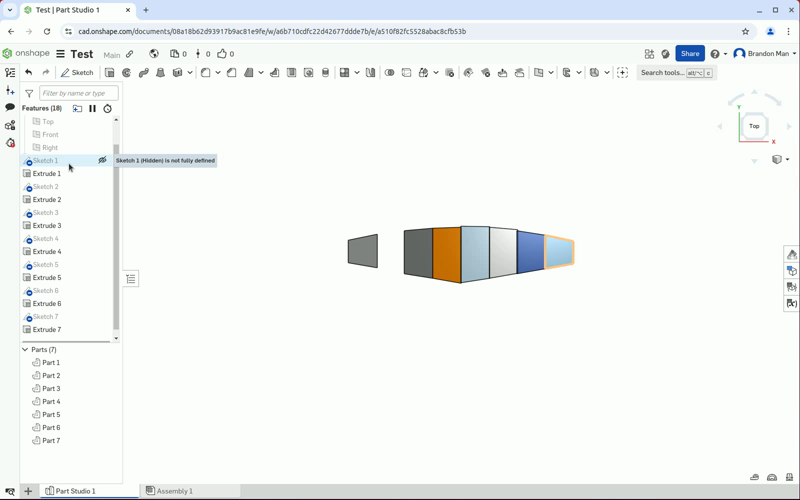
click(69, 163)
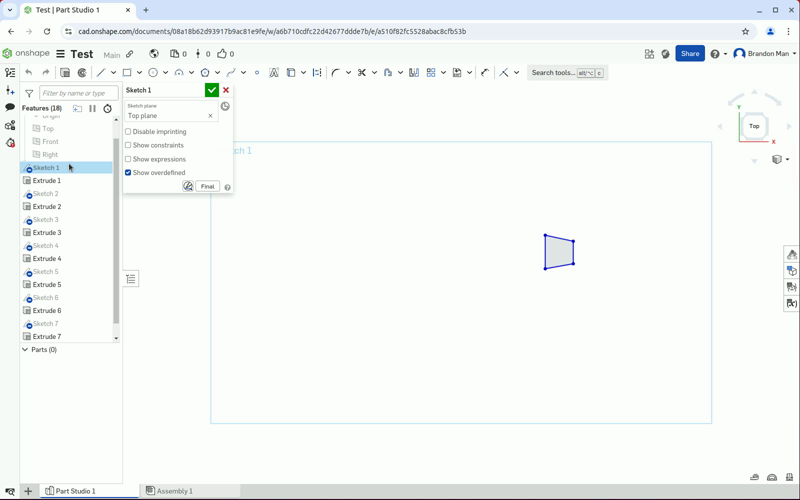
mouse_move(229, 92)
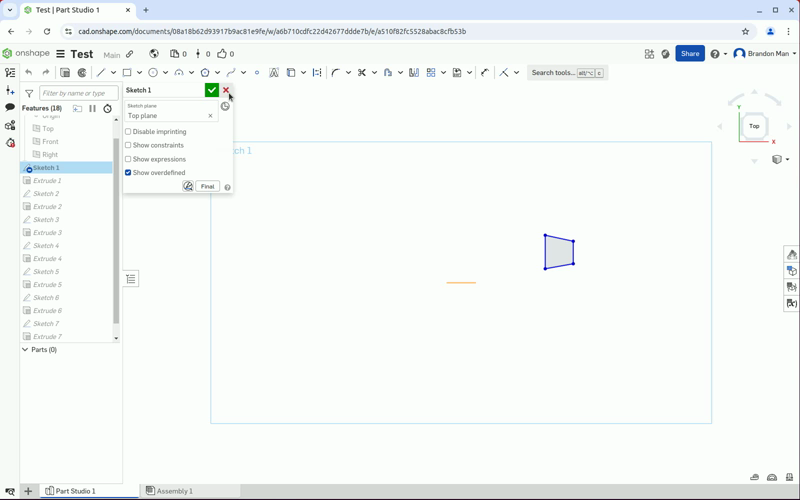
click(229, 92)
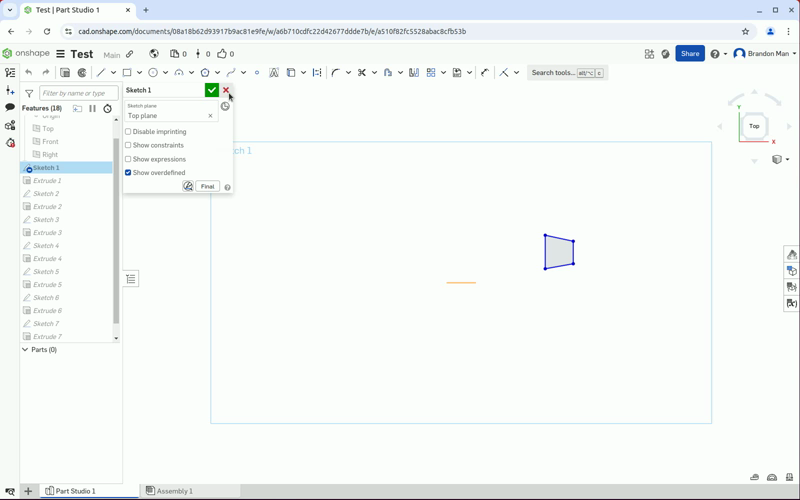
key(shift+s)
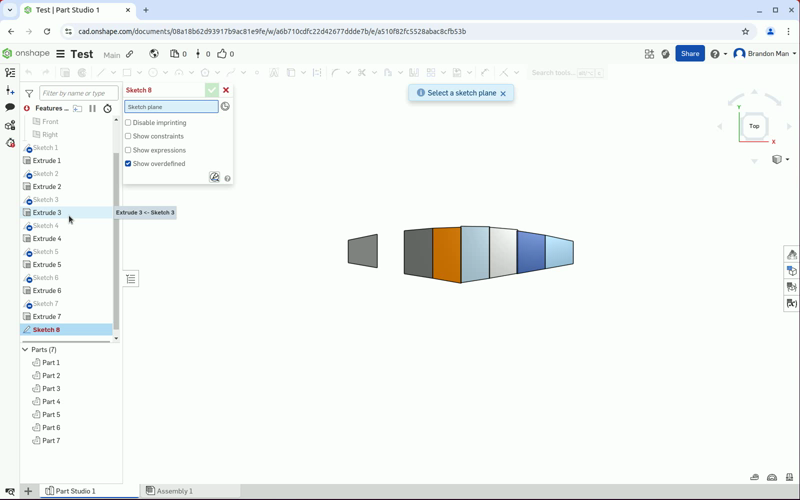
scroll(3)
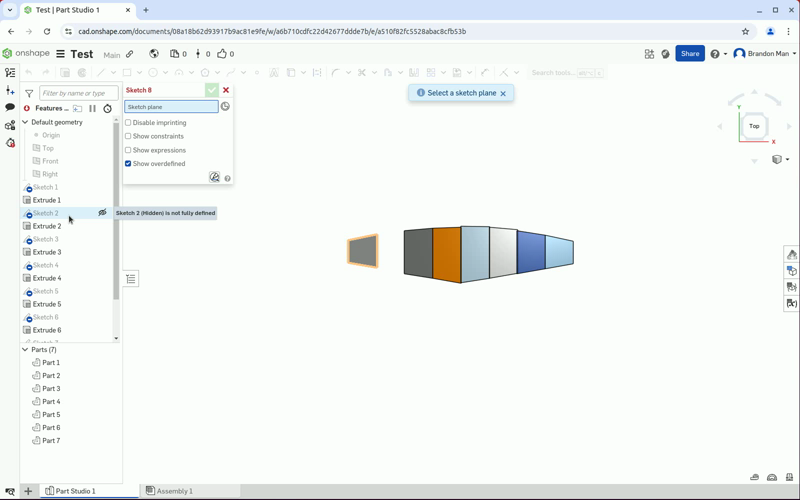
mouse_move(69, 150)
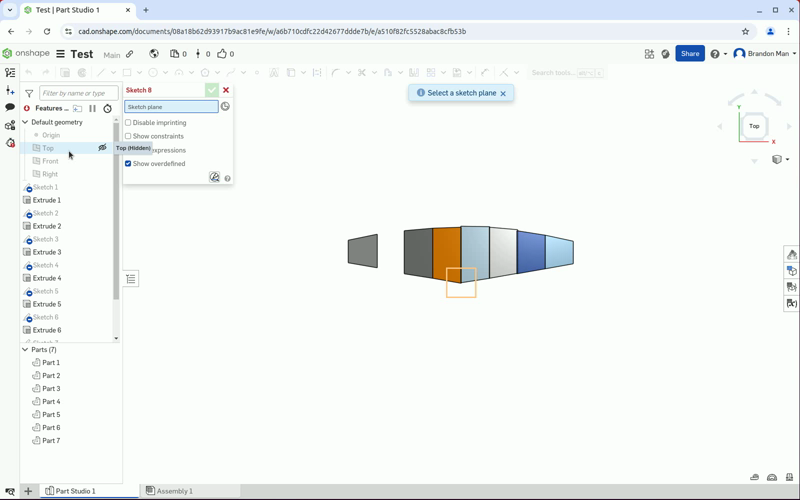
click(69, 150)
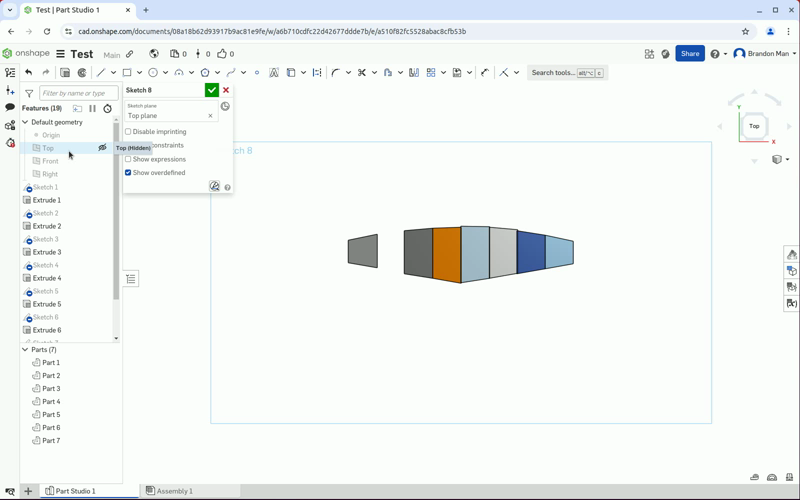
mouse_move(73, 352)
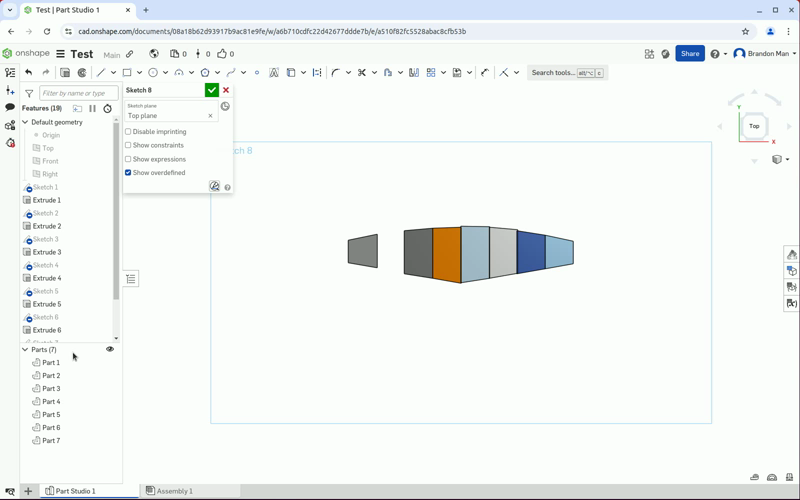
key(y)
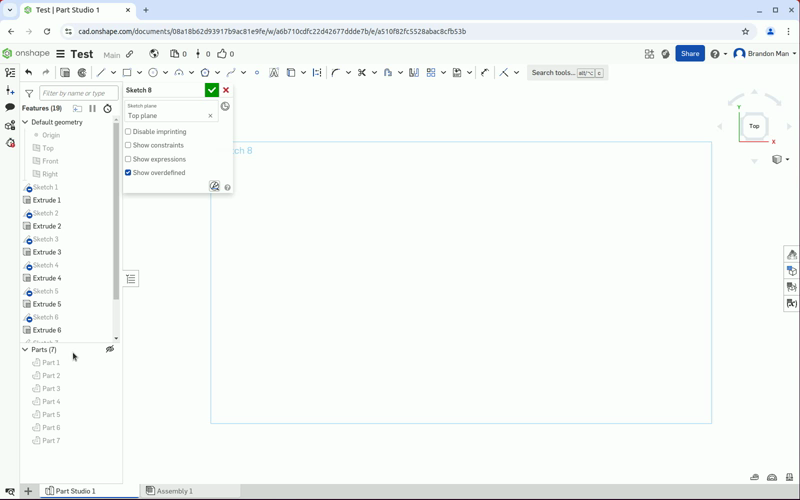
key(l)
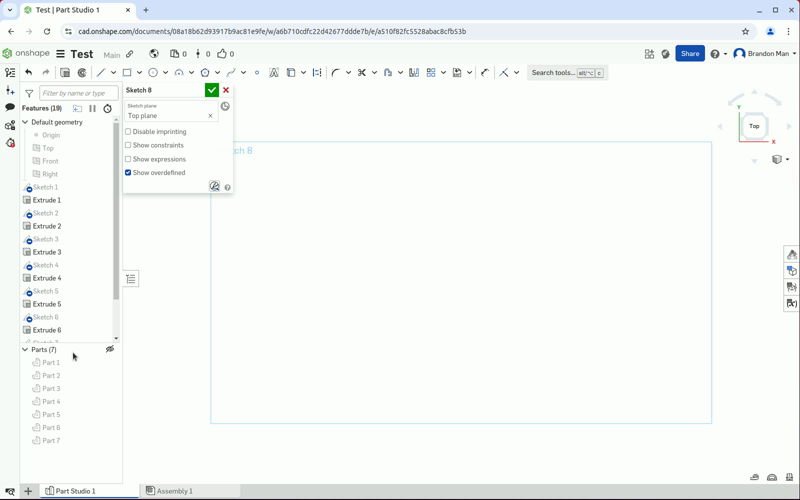
key_down(shift)
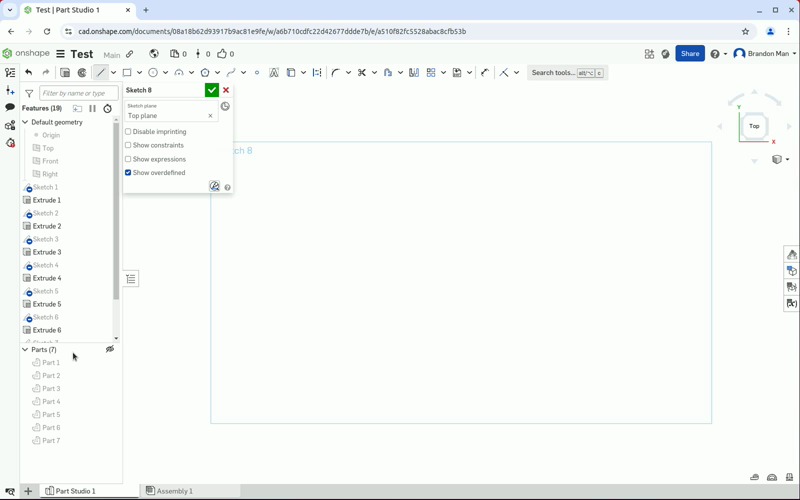
mouse_move(376, 268)
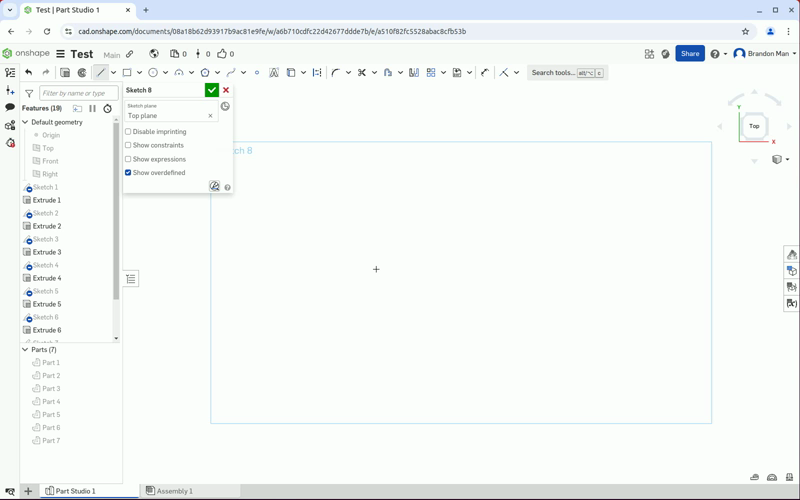
click(376, 268)
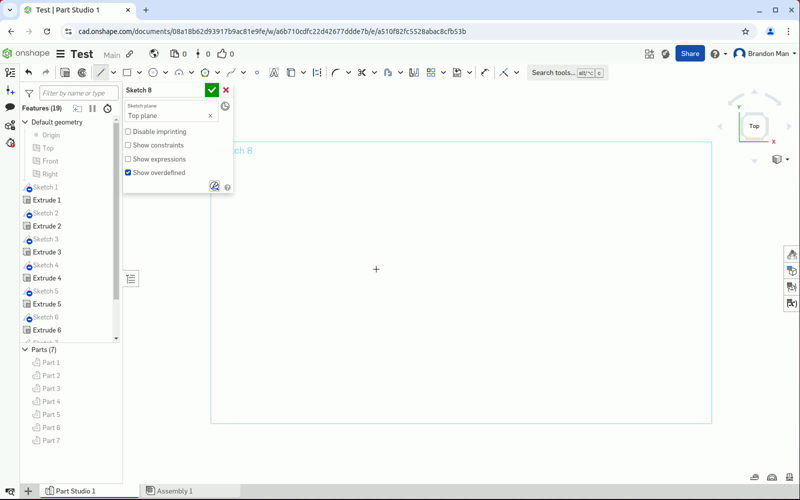
key_up(shift)
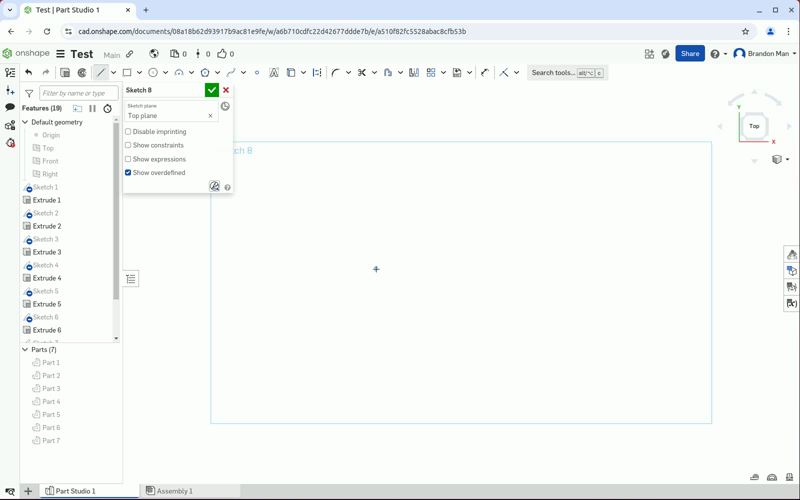
key_down(shift)
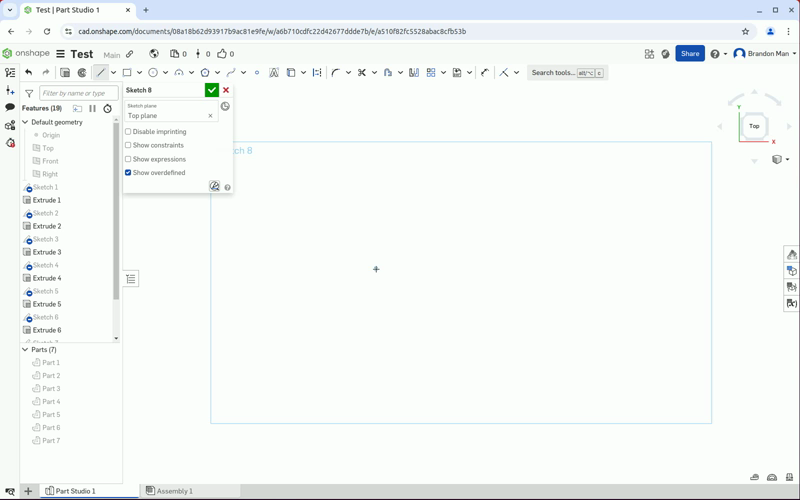
mouse_move(406, 268)
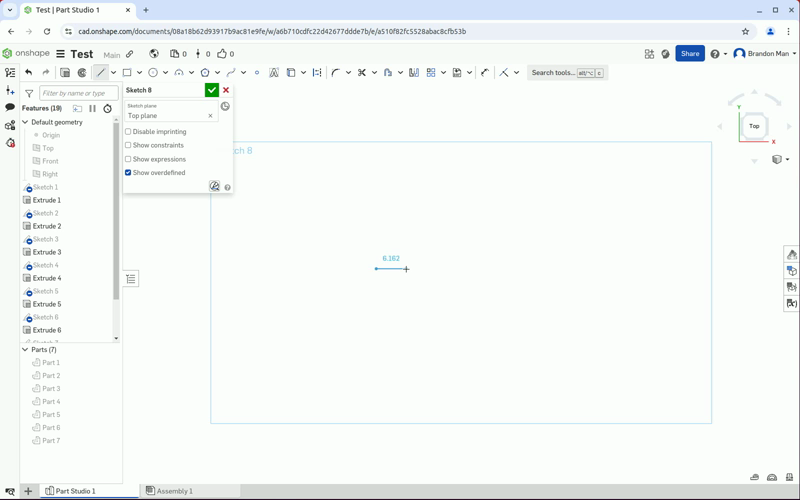
mouse_move(404, 273)
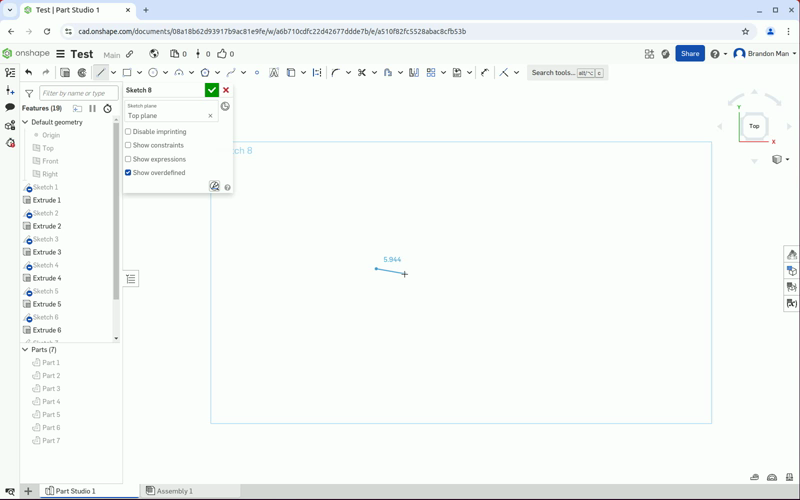
click(404, 273)
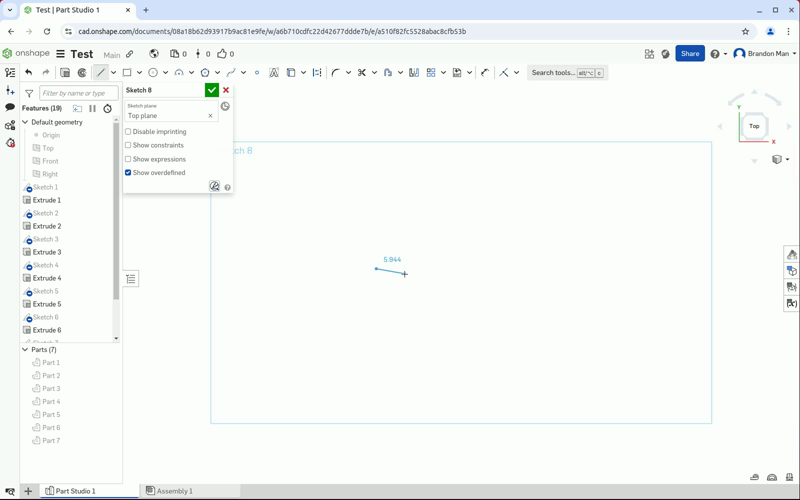
key_up(shift)
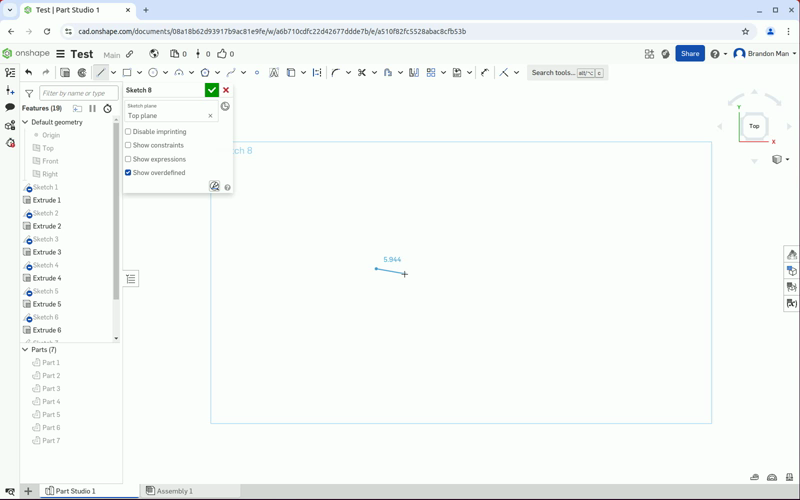
key_down(shift)
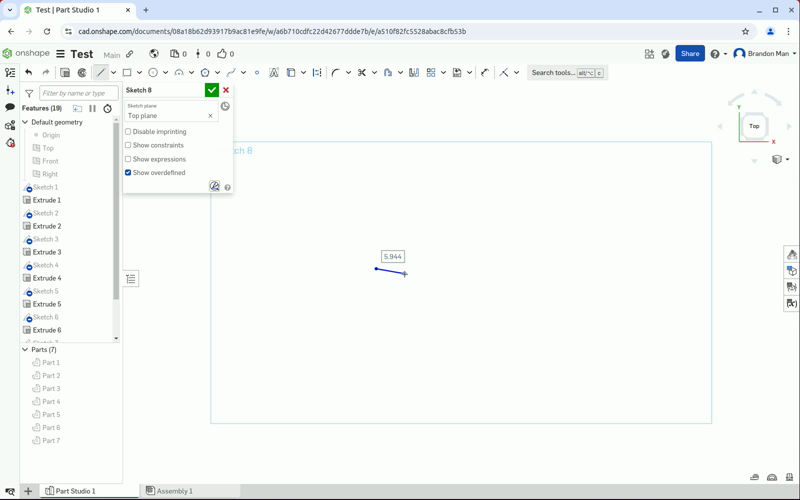
mouse_move(434, 273)
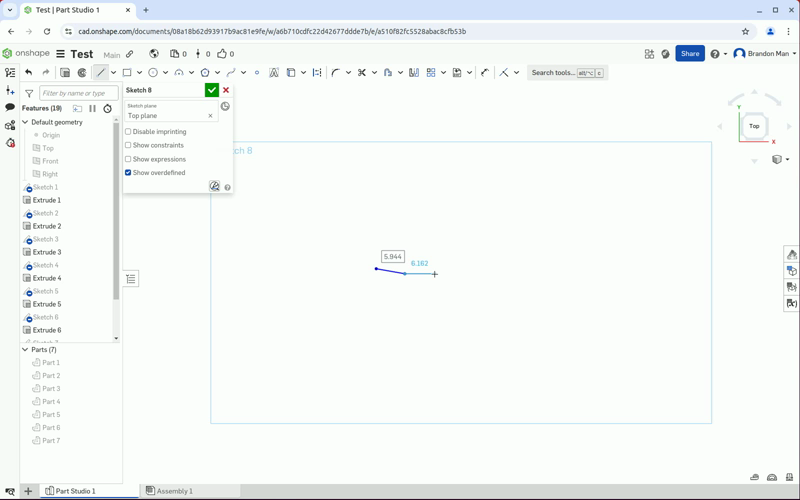
mouse_move(404, 230)
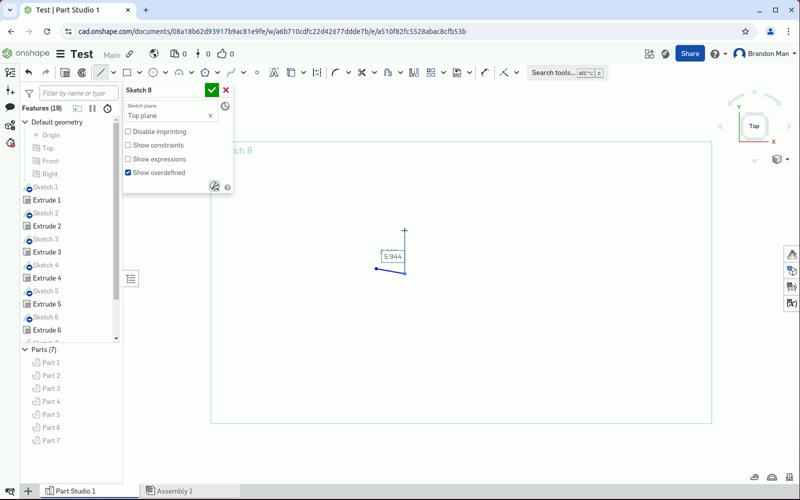
click(404, 230)
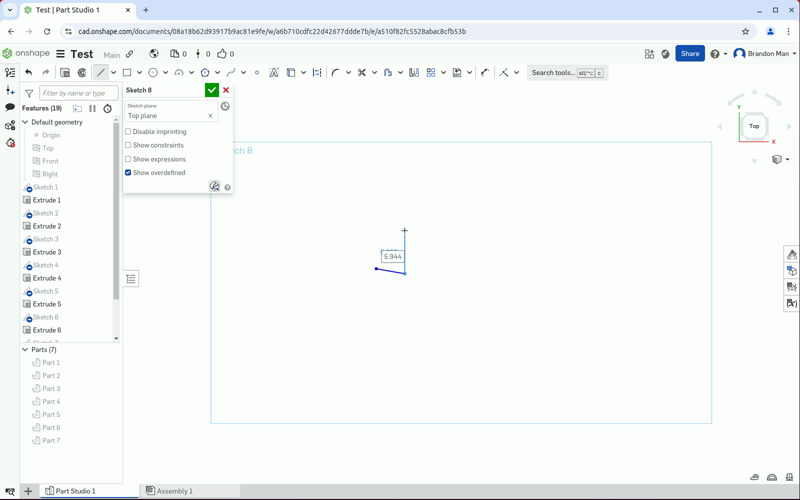
key_up(shift)
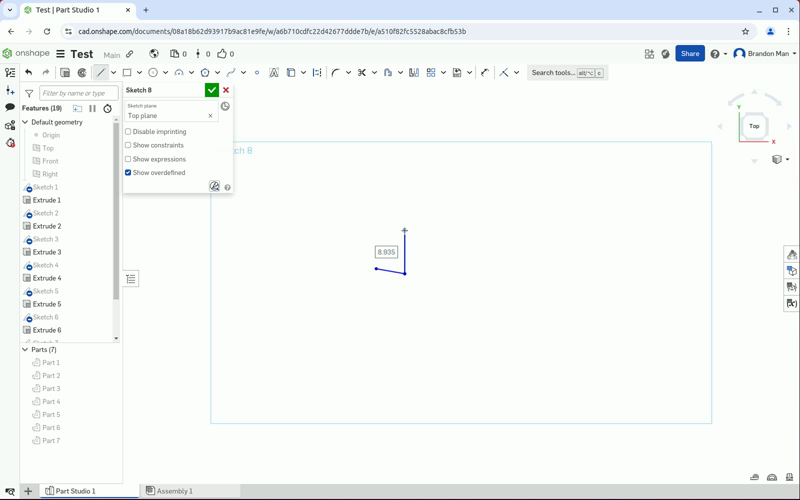
key_down(shift)
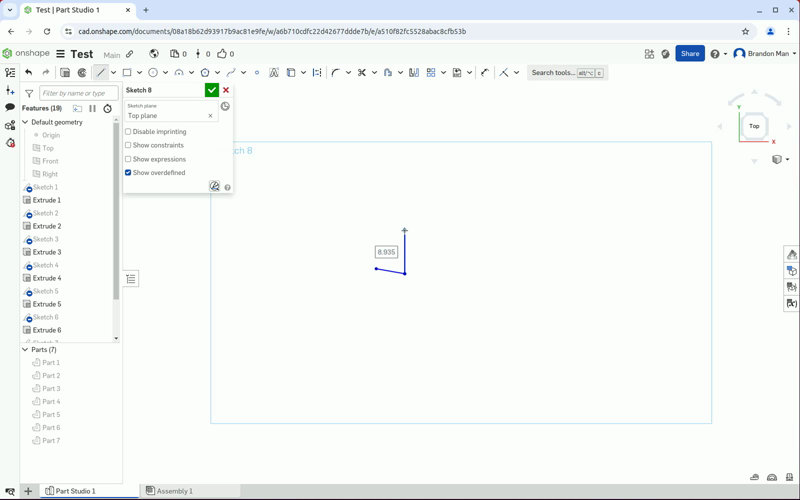
mouse_move(434, 230)
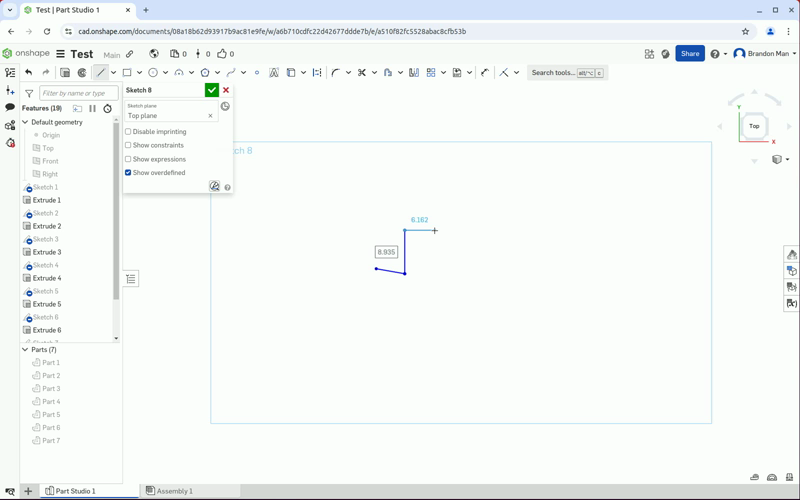
mouse_move(376, 234)
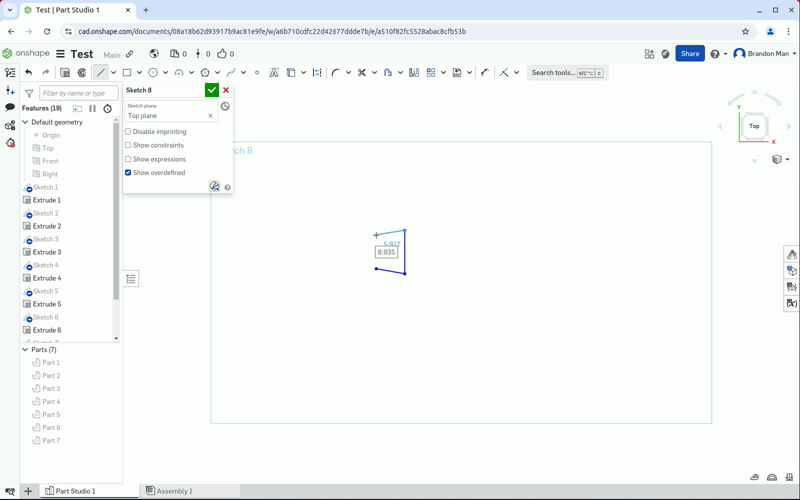
click(376, 234)
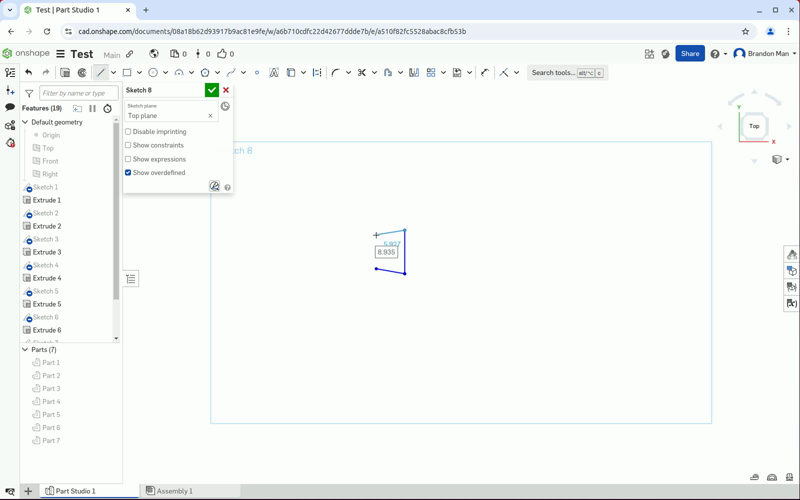
key_up(shift)
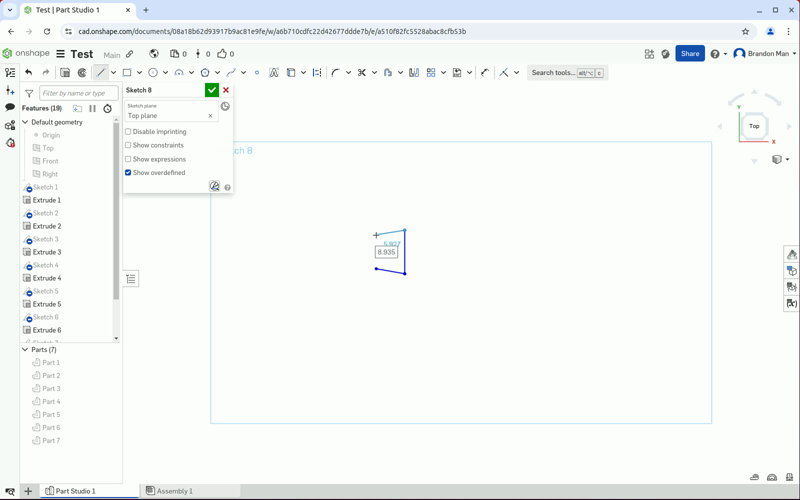
mouse_move(406, 234)
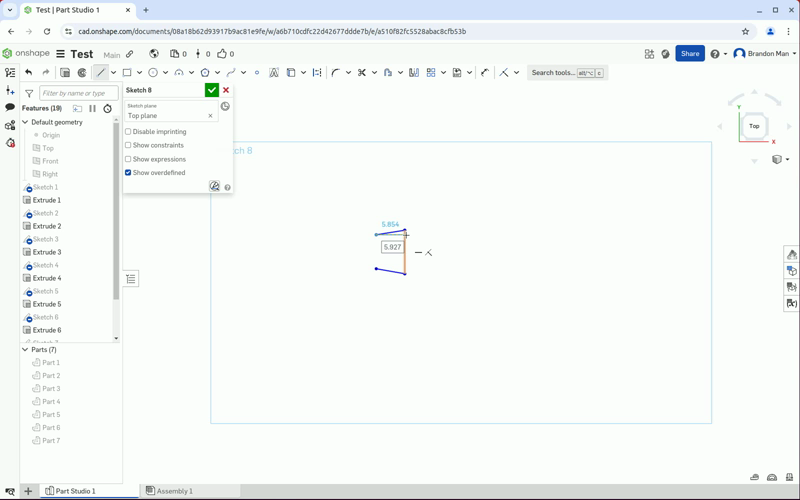
key_down(shift)
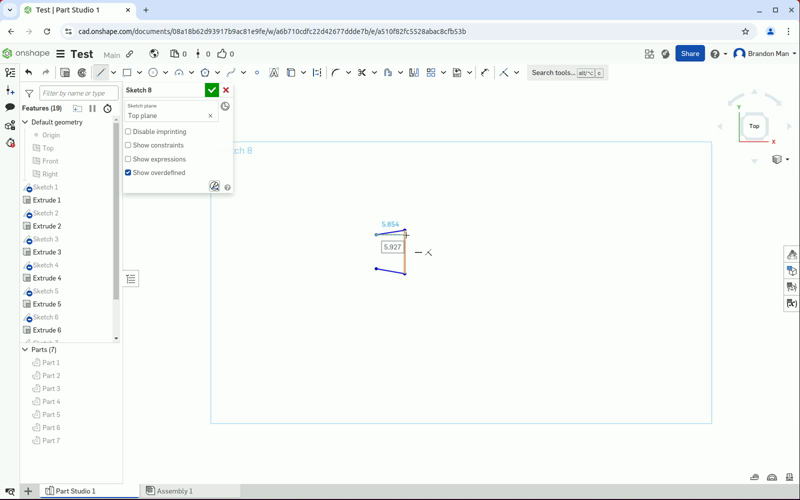
mouse_move(376, 268)
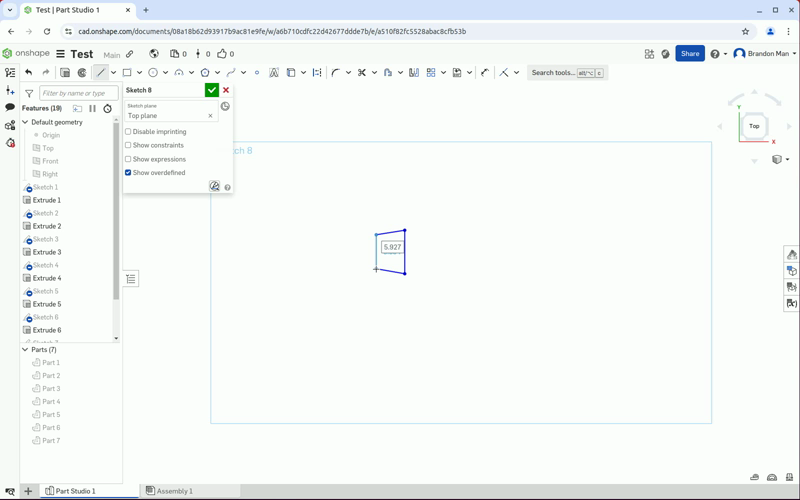
key_up(shift)
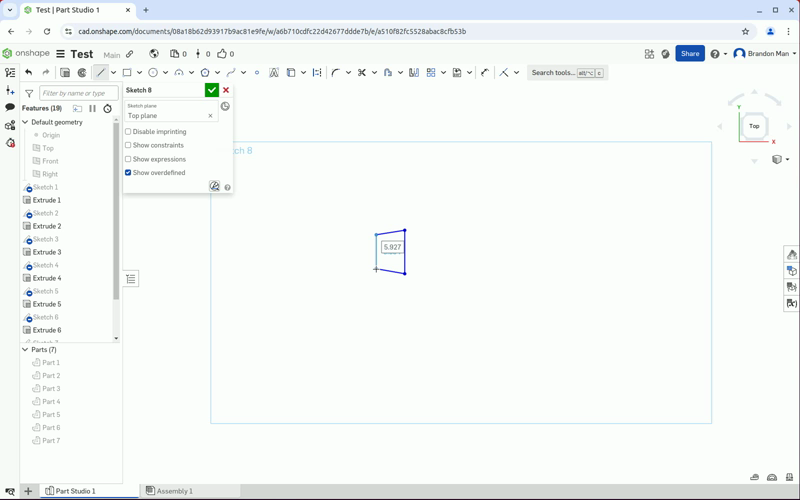
click(376, 268)
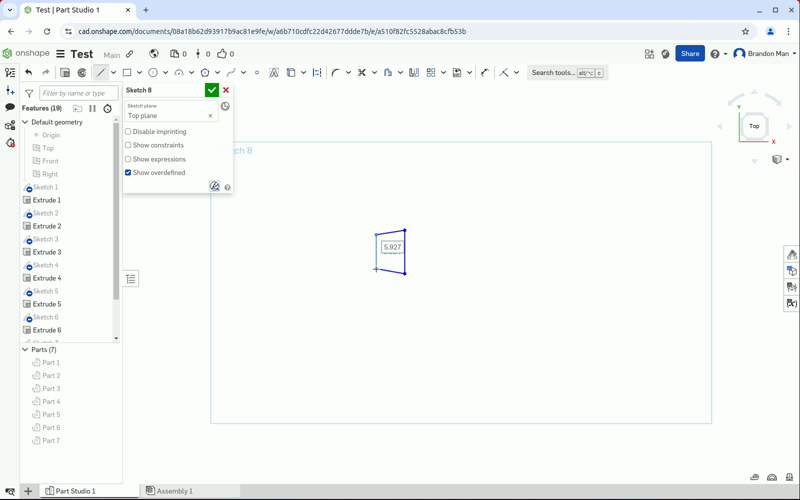
key(esc)
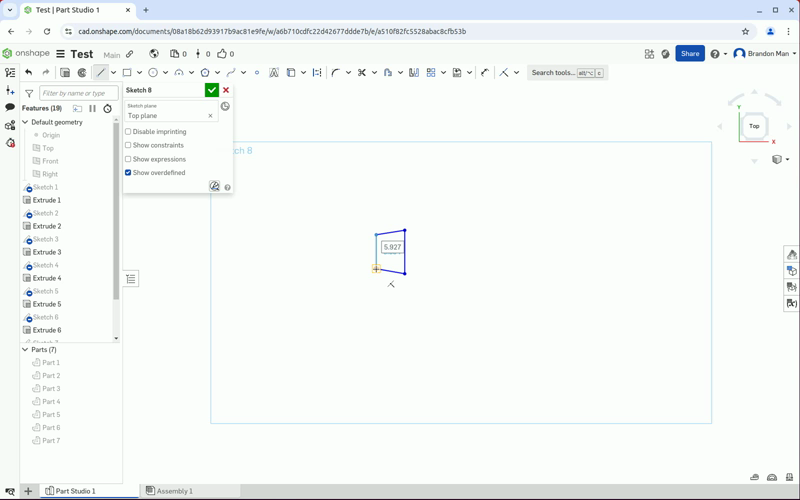
mouse_move(389, 233)
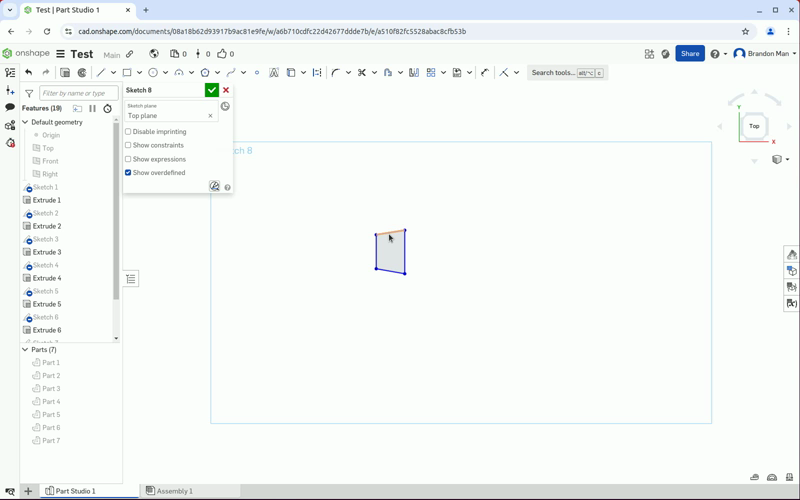
scroll(6)
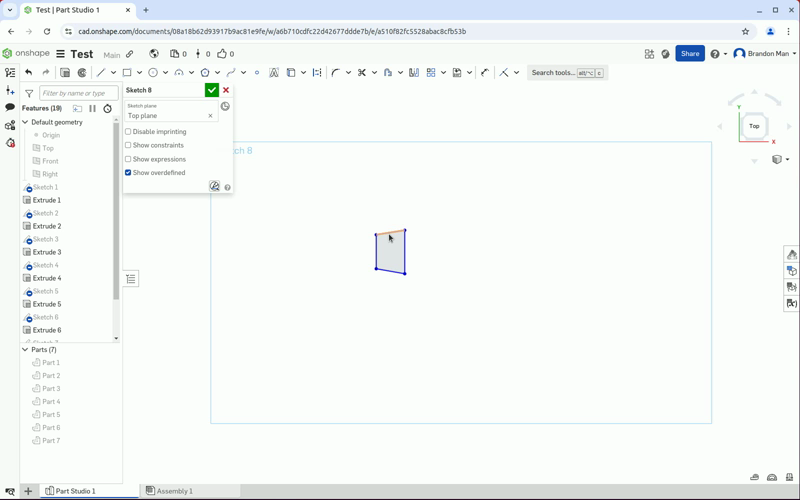
scroll(6)
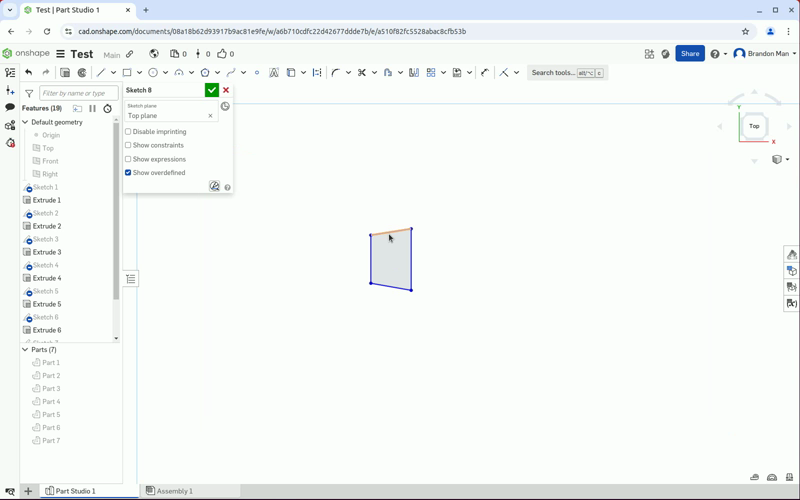
scroll(6)
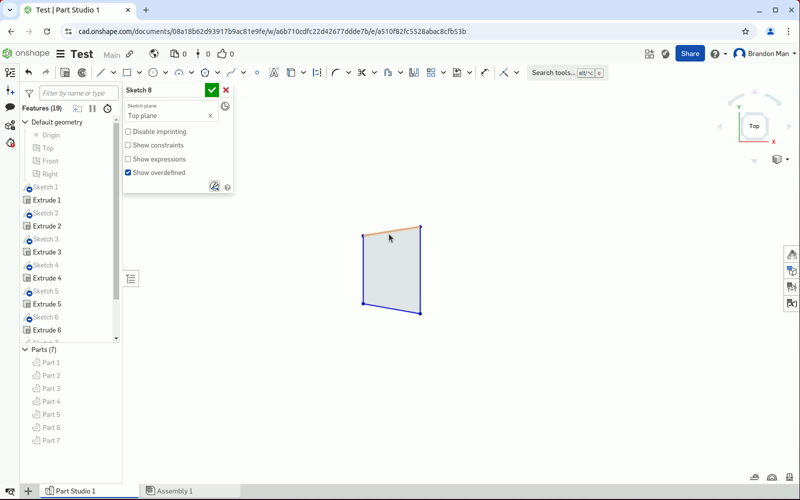
scroll(6)
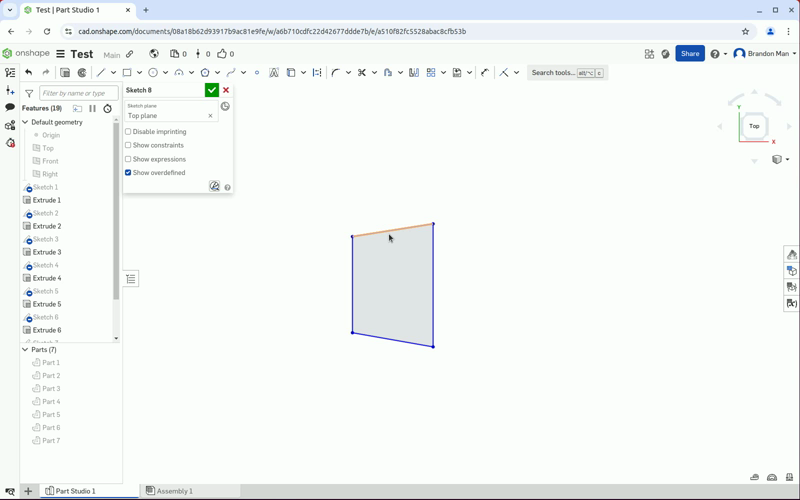
scroll(6)
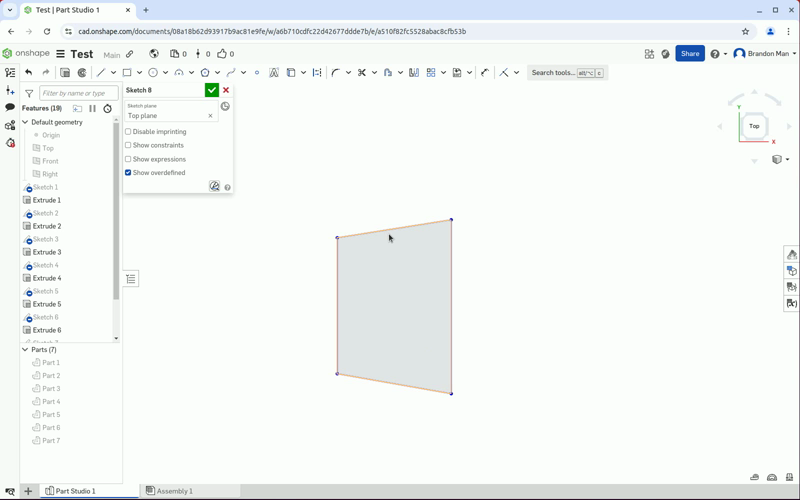
scroll(6)
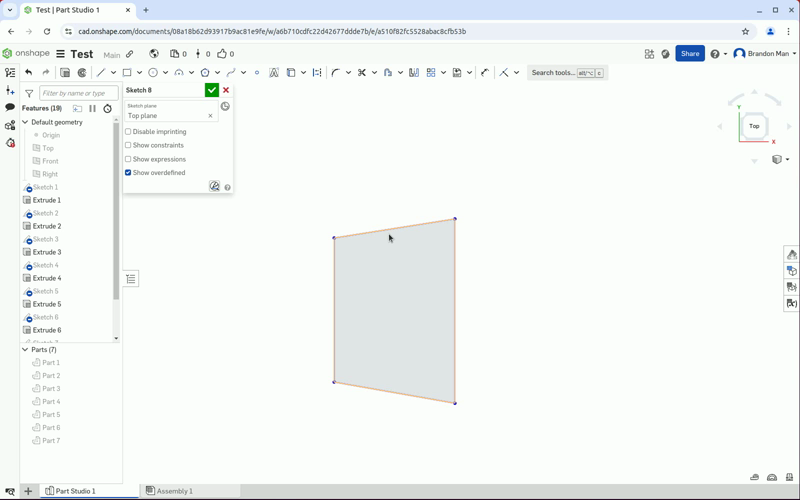
scroll(6)
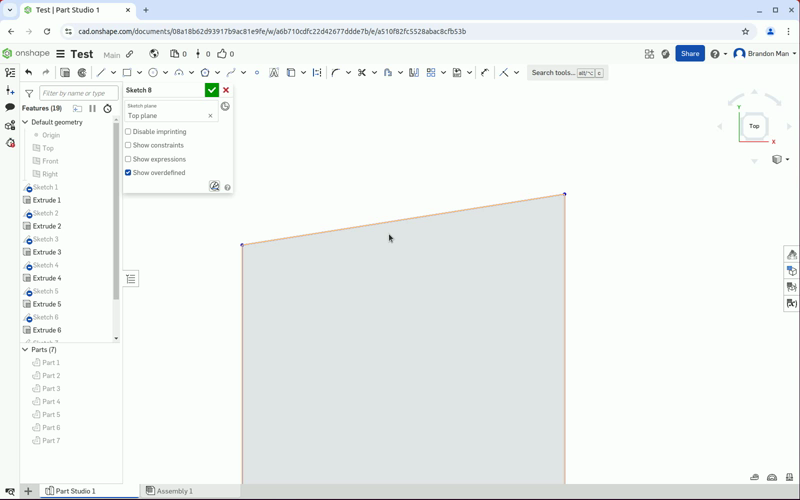
click(389, 233)
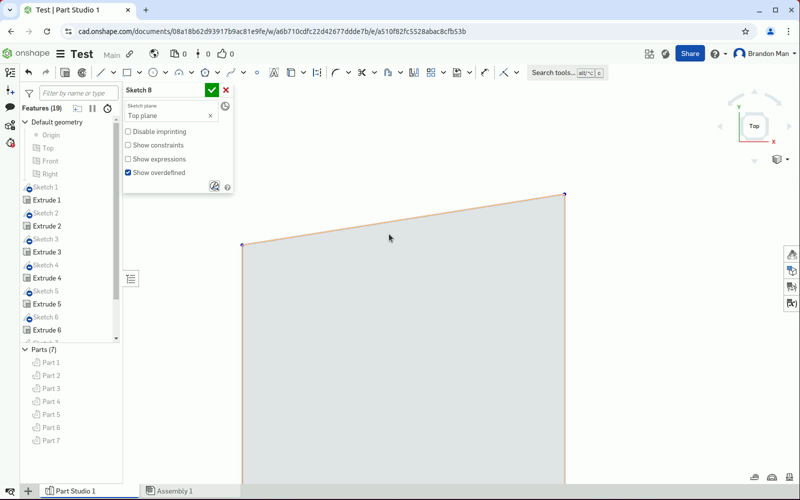
scroll(-6)
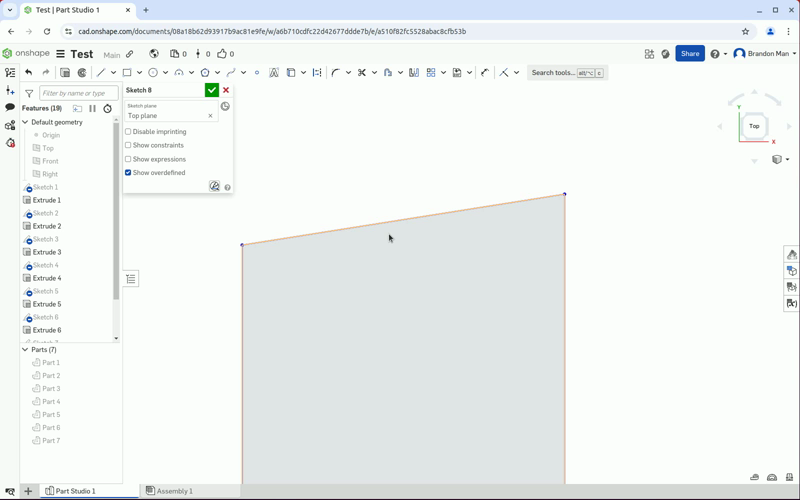
scroll(-6)
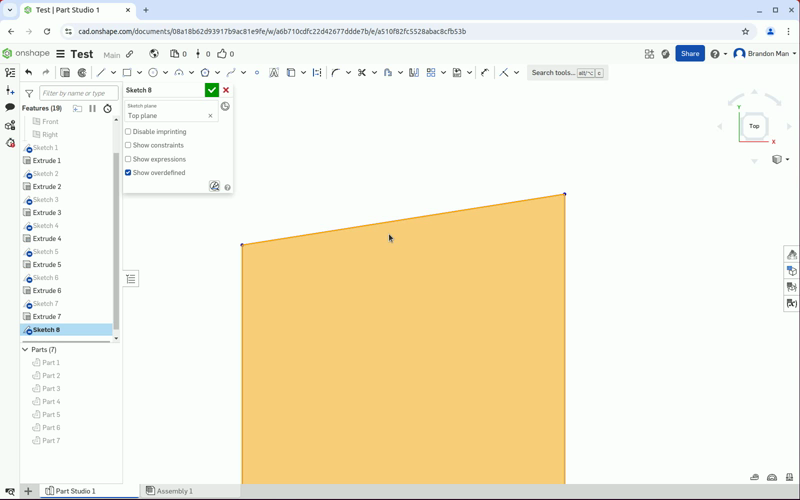
scroll(-6)
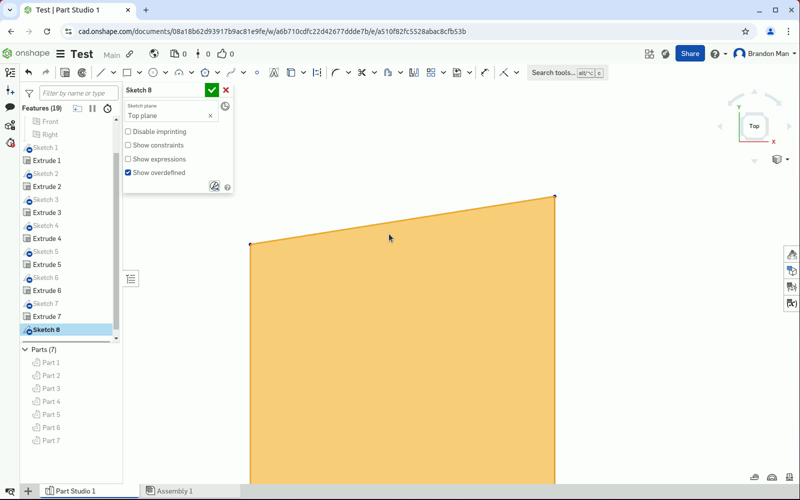
scroll(-6)
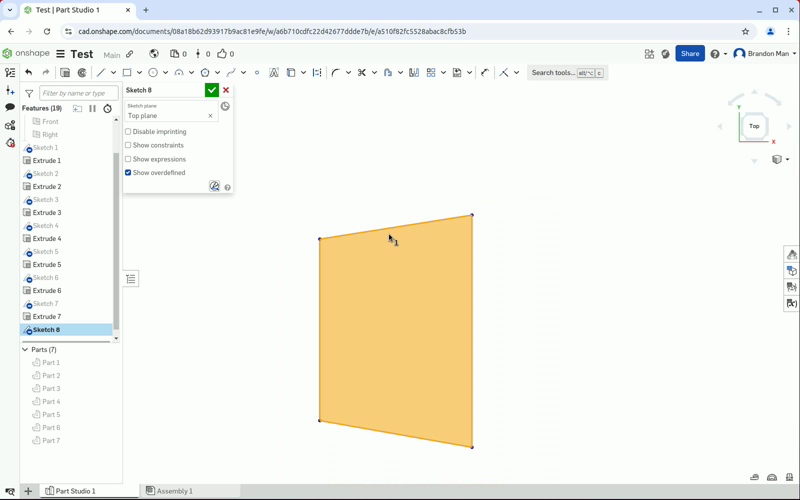
scroll(-6)
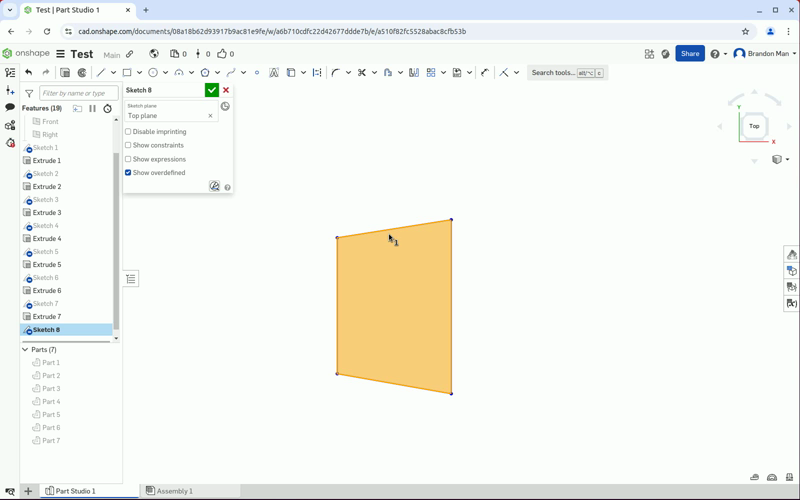
scroll(-6)
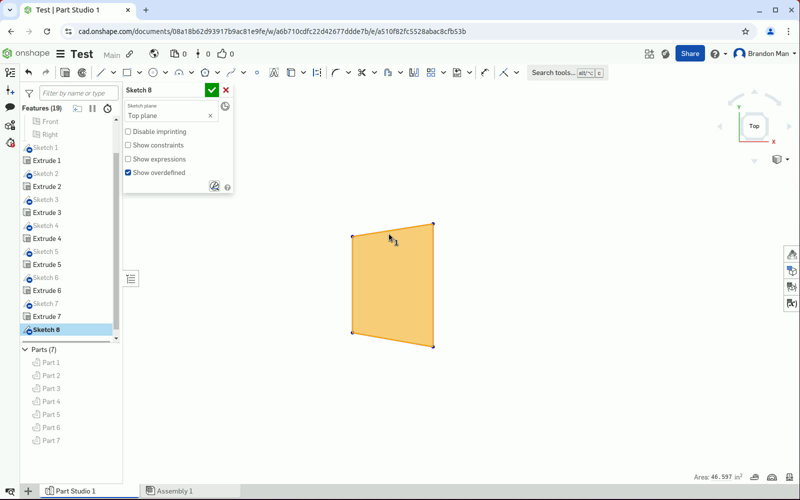
scroll(-6)
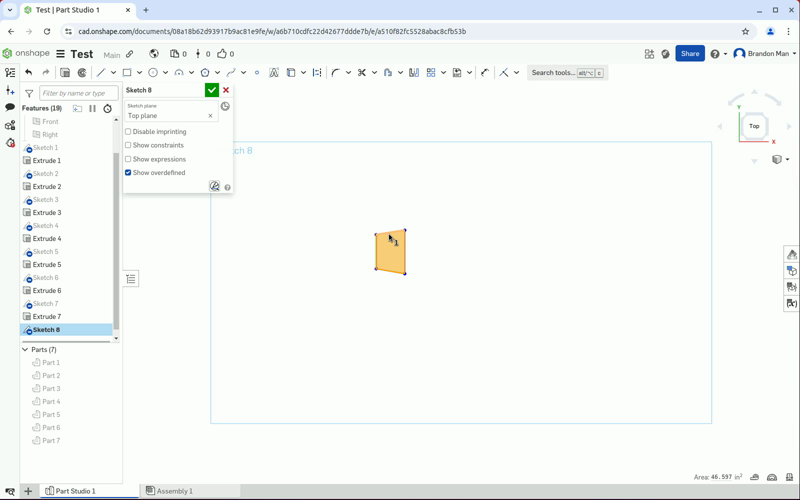
mouse_move(73, 352)
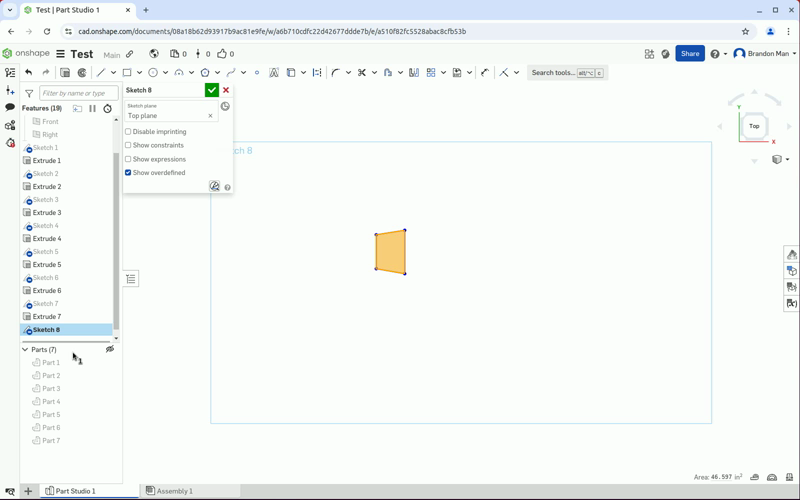
key(shift+y)
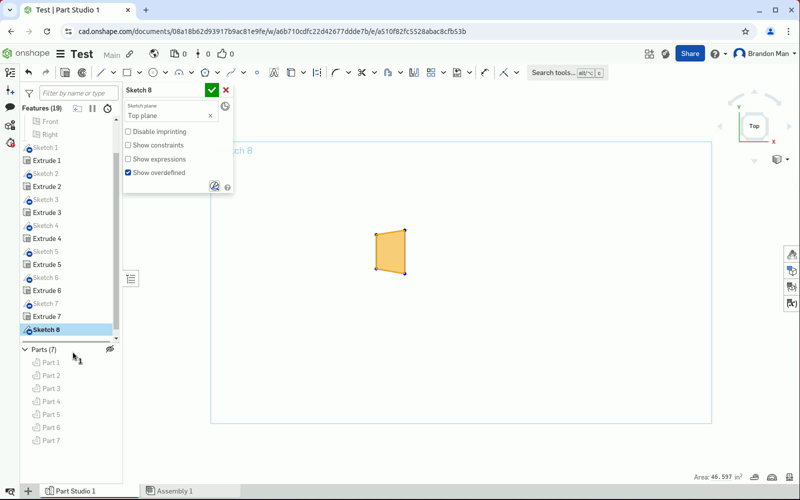
key(shift+e)
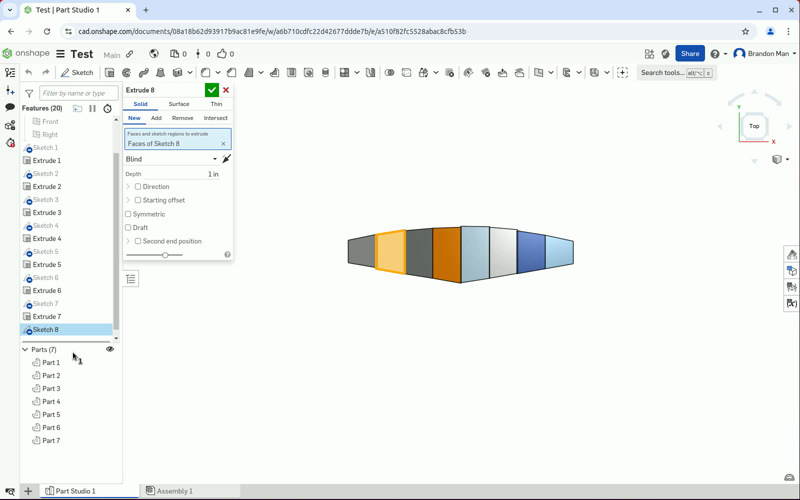
mouse_move(143, 106)
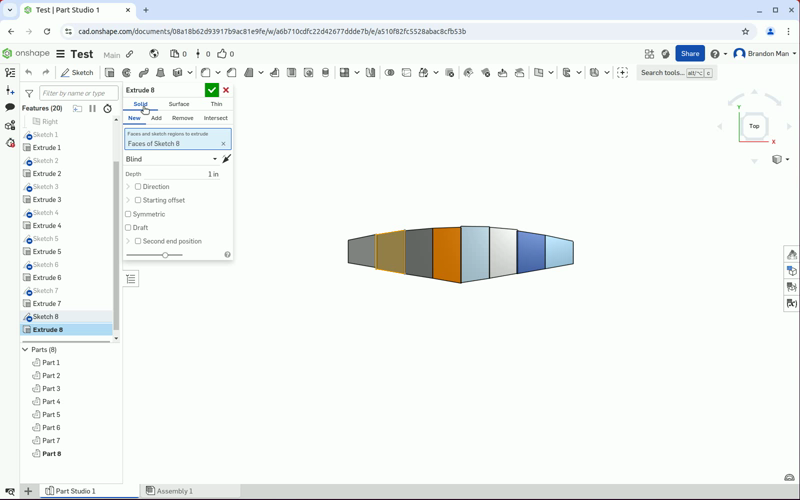
click(143, 106)
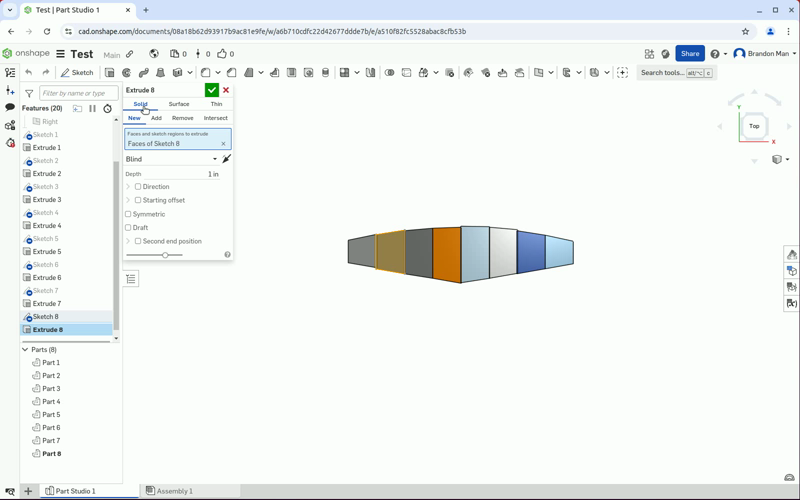
mouse_move(137, 120)
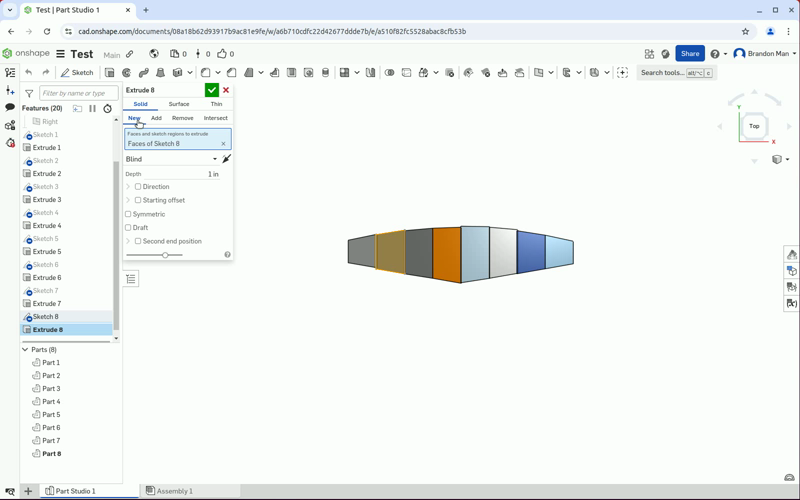
click(137, 120)
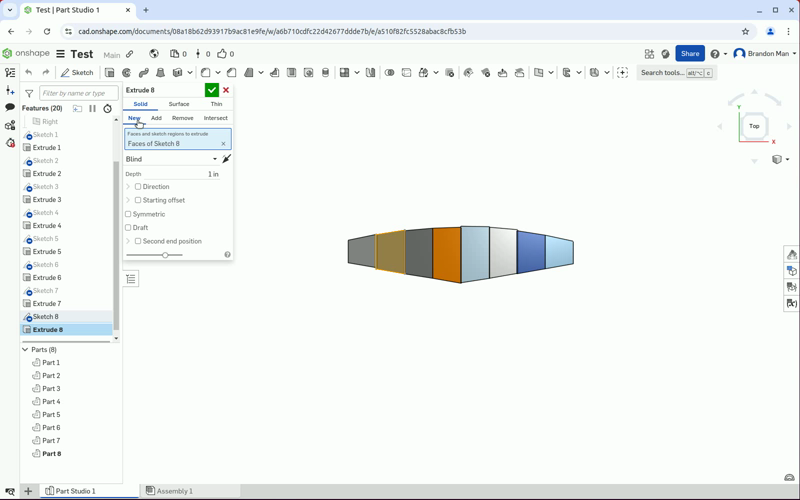
key(tab, 4)
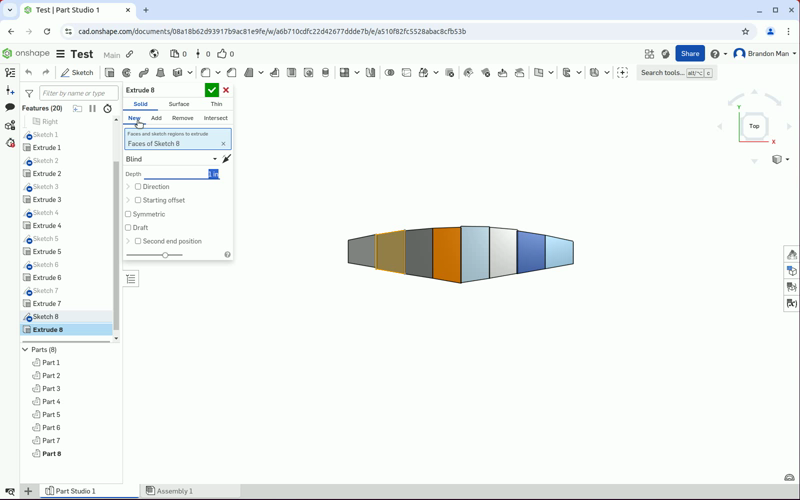
text(0.241)
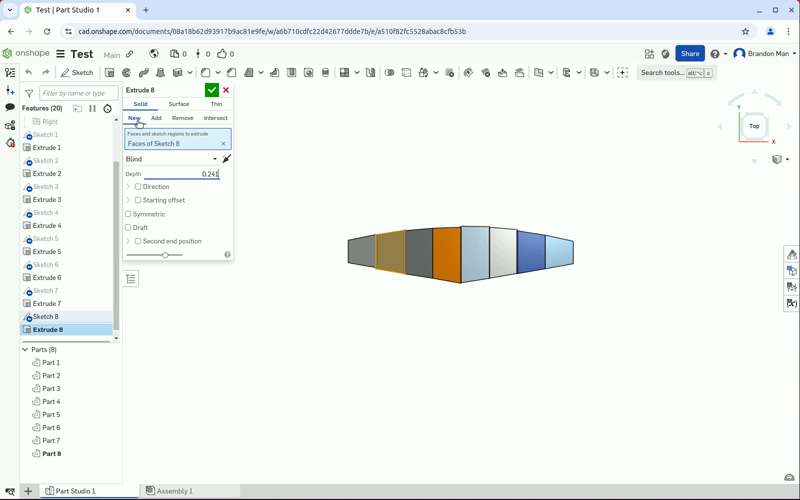
key(enter)
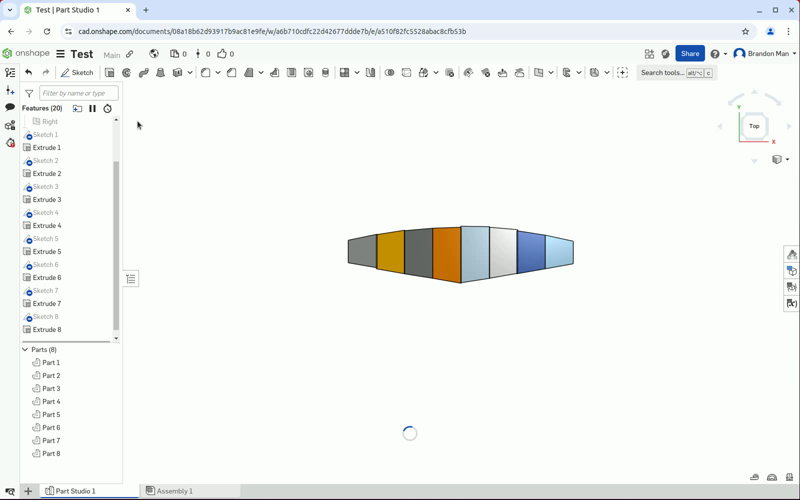
key(shift+h)
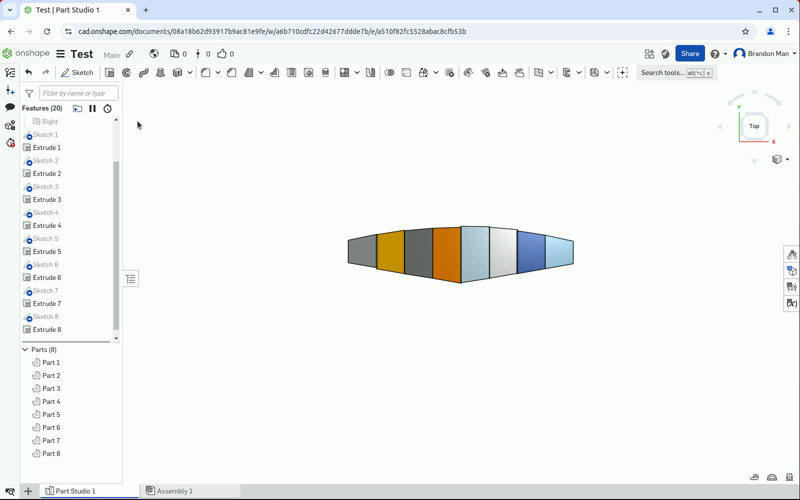
key(shift+h)
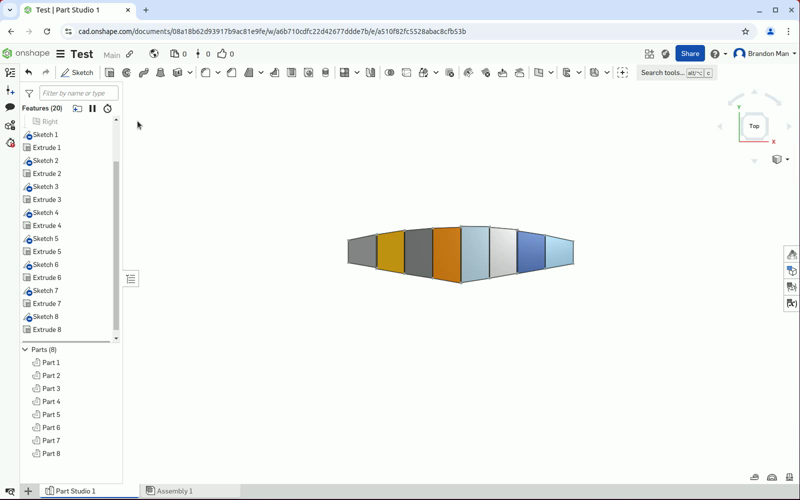
key(shift+7)
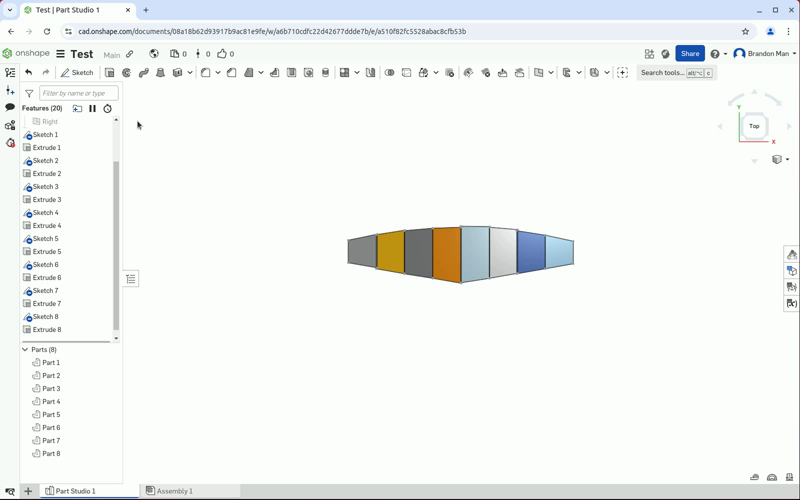
key(up, 3)
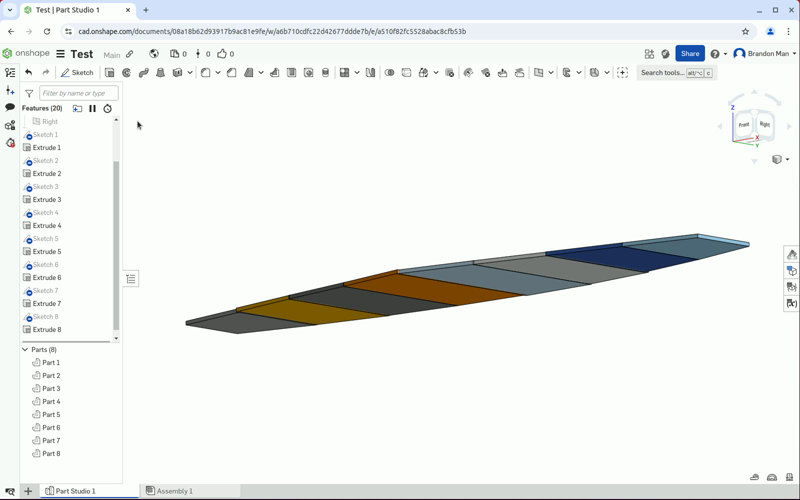
key(left, 3)
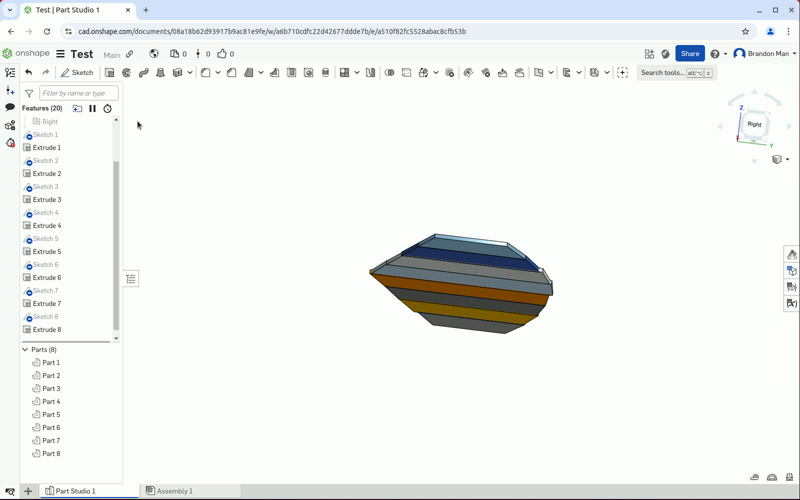
key(right, 3)
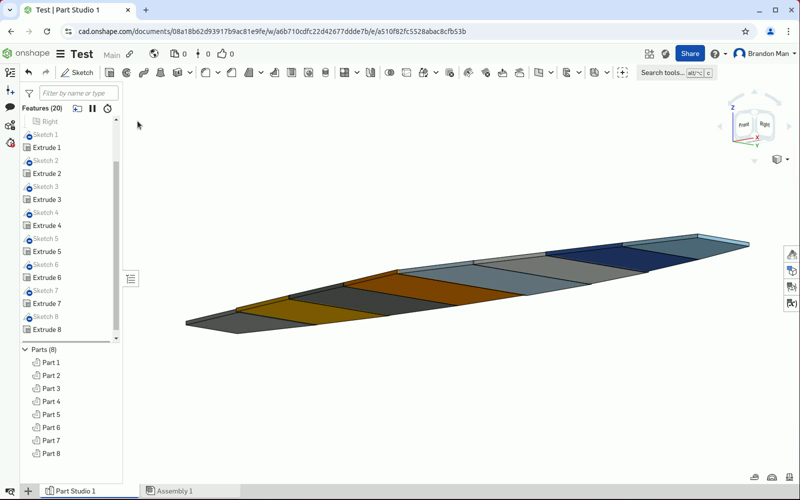
key(down, 3)
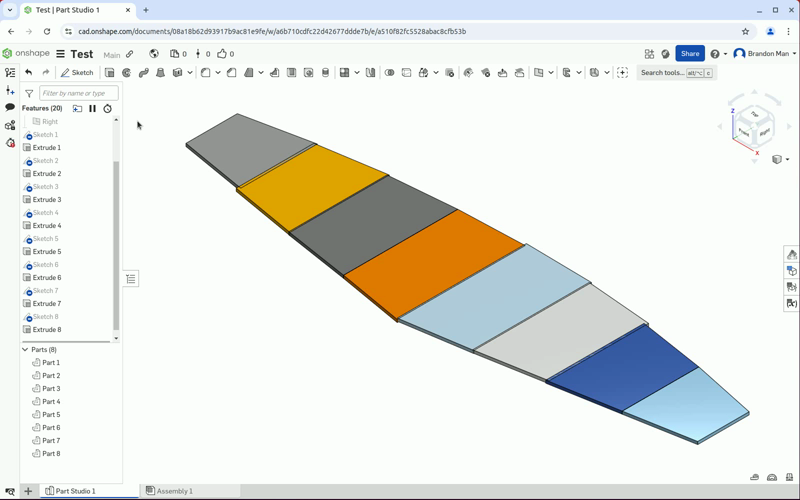
mouse_move(69, 137)
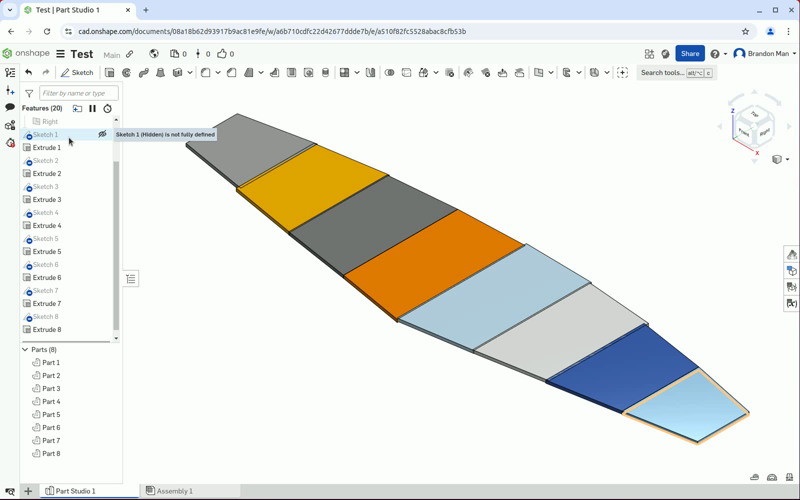
click(69, 137)